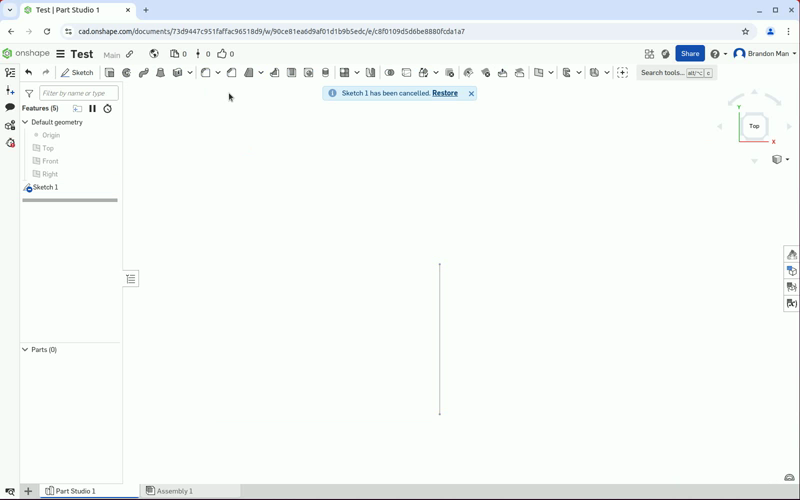
key(shift+h)
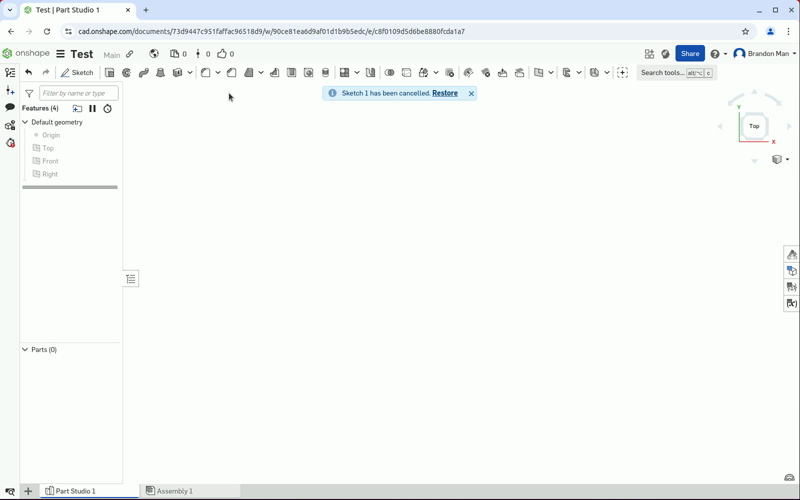
mouse_move(73, 352)
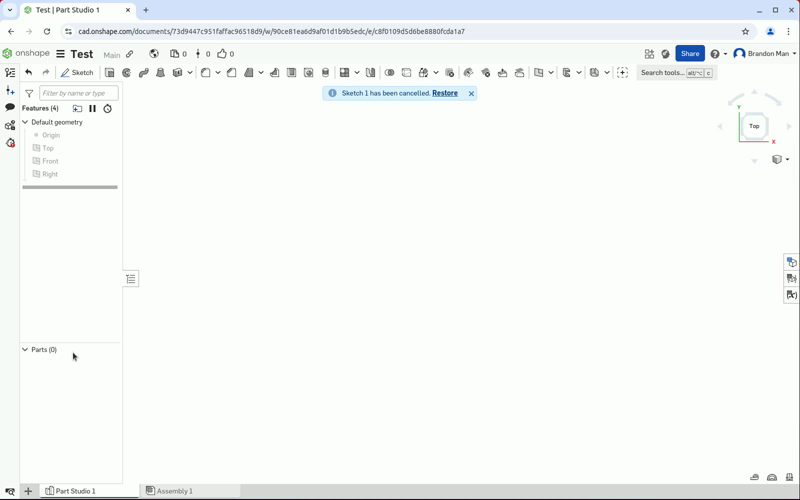
key(y)
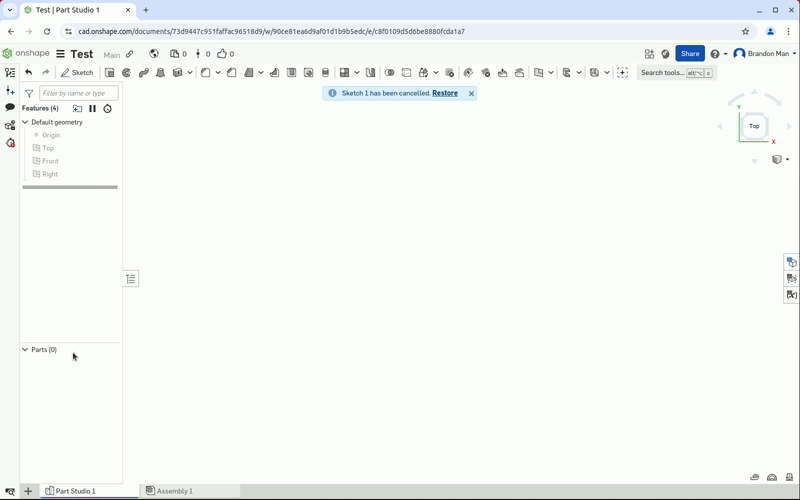
key(shift+p)
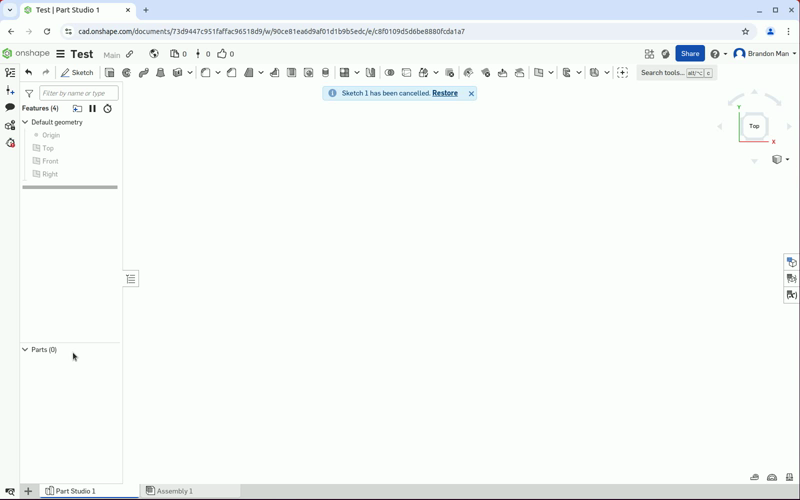
key(space)
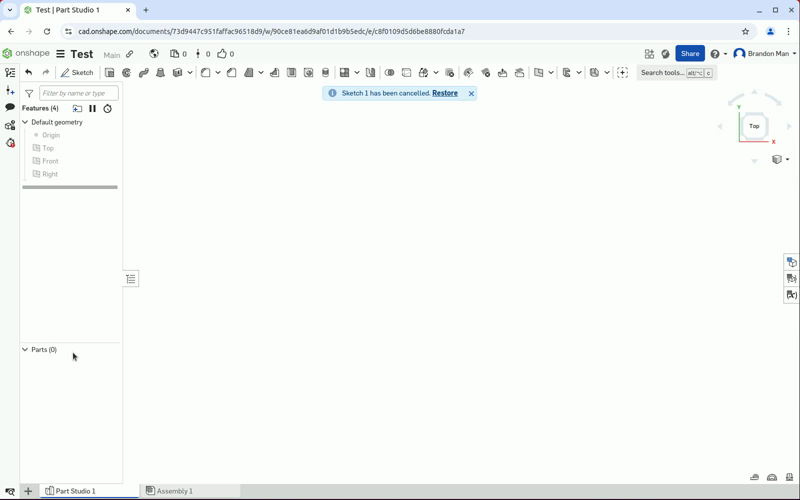
key_down(shift)
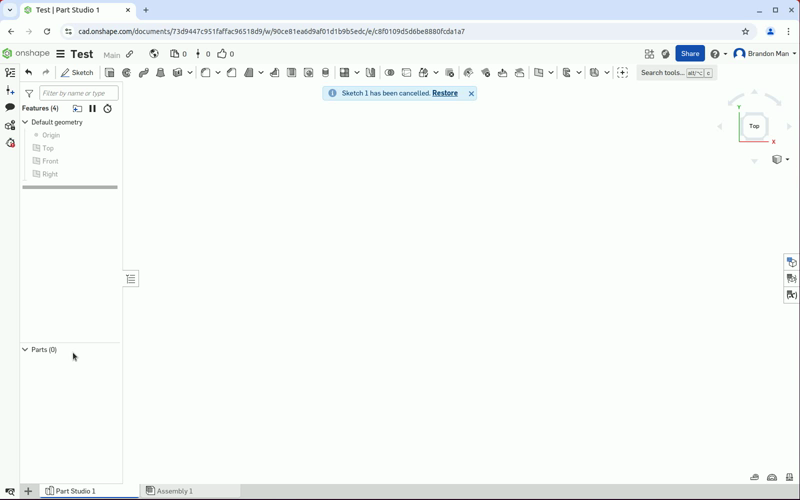
key(up)
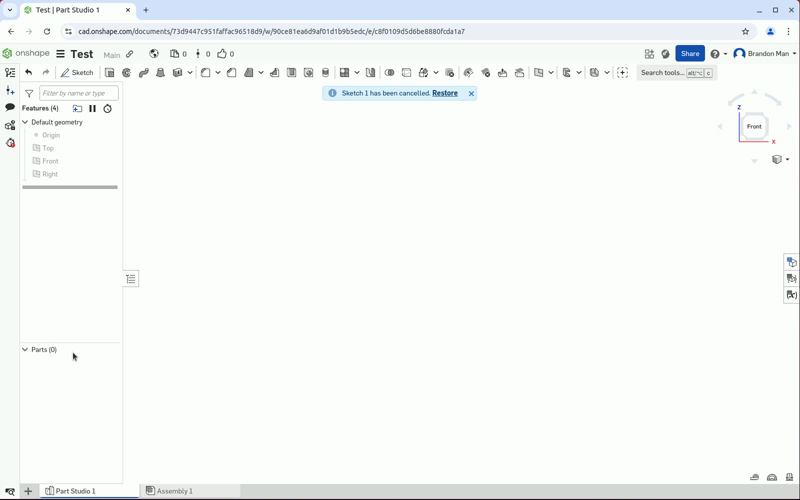
key_up(shift)
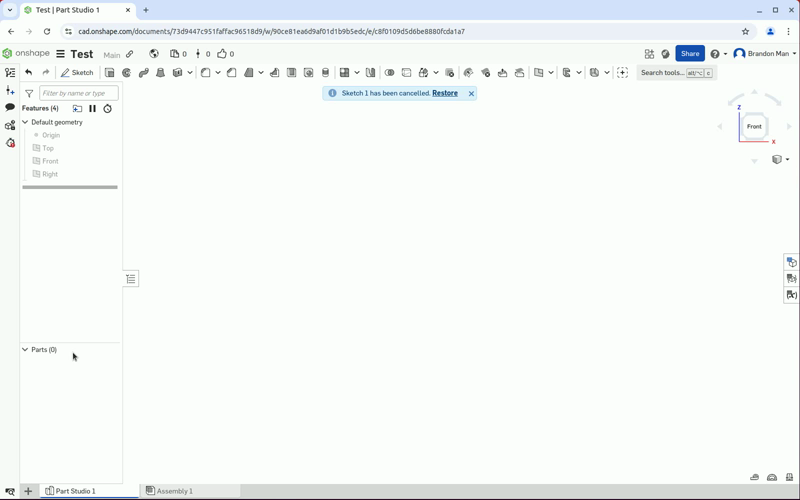
mouse_move(73, 352)
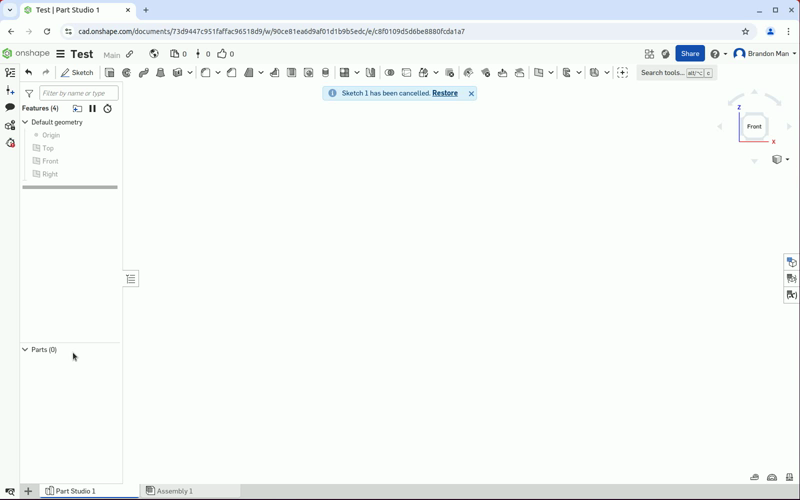
key(shift+y)
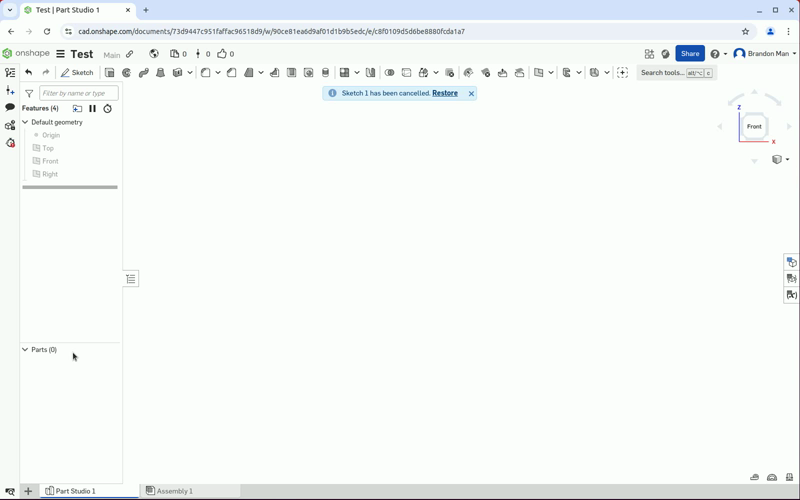
key(shift+s)
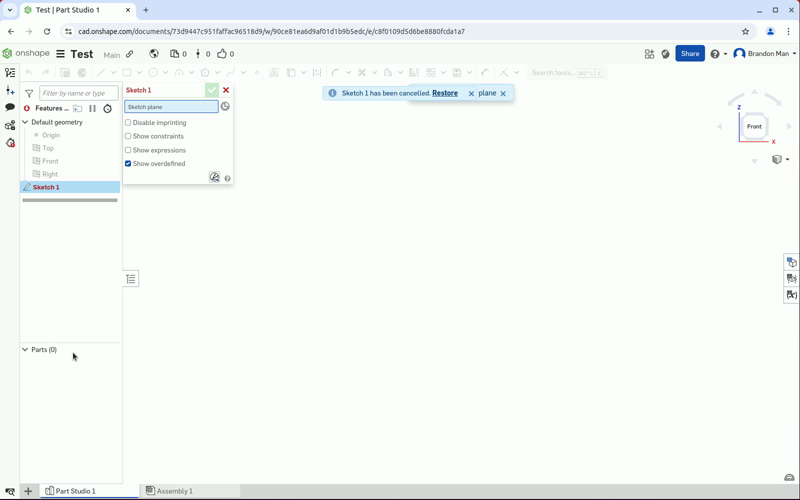
mouse_move(73, 163)
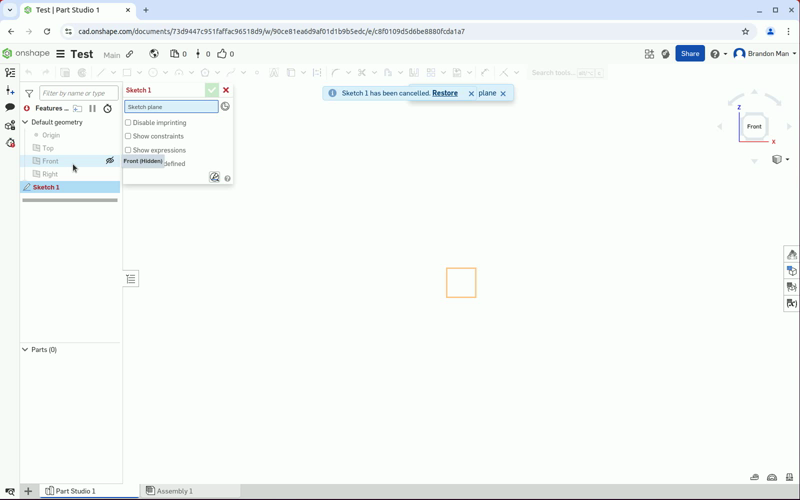
click(73, 163)
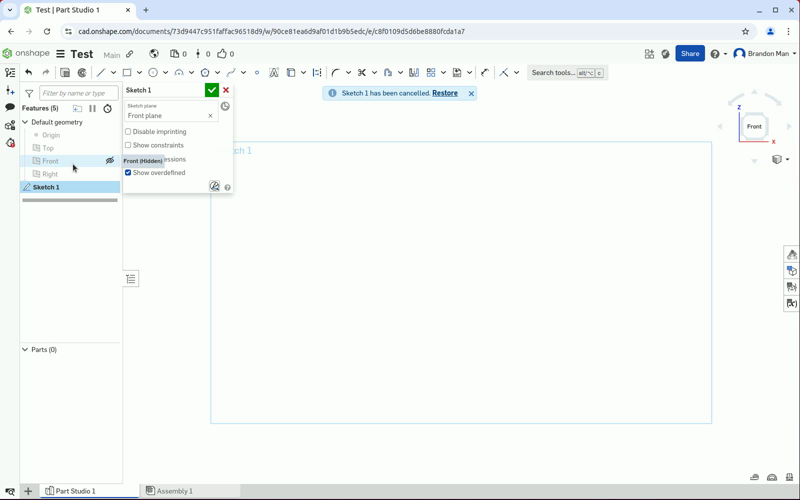
mouse_move(73, 352)
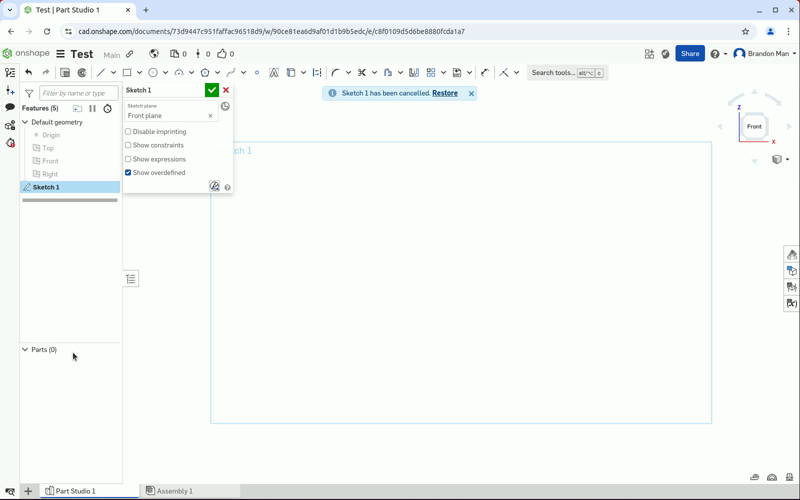
key(y)
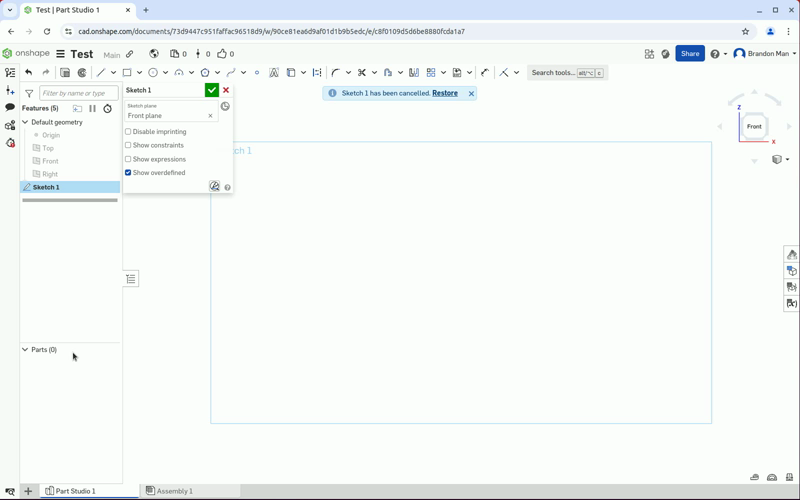
key(l)
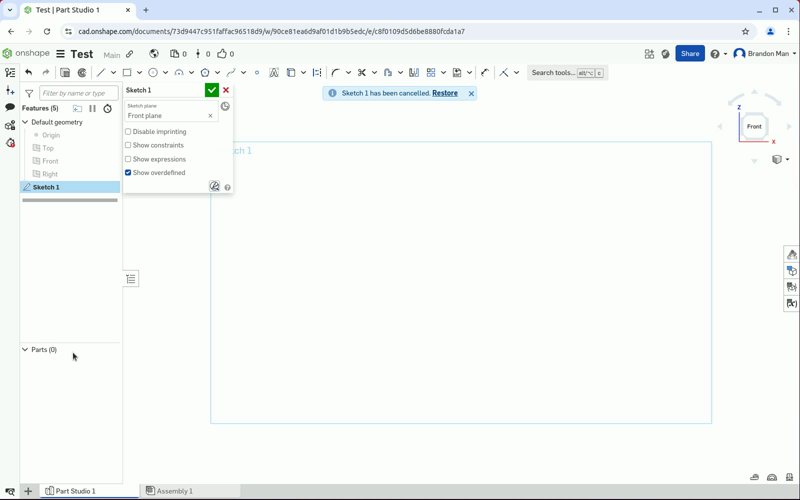
key_down(shift)
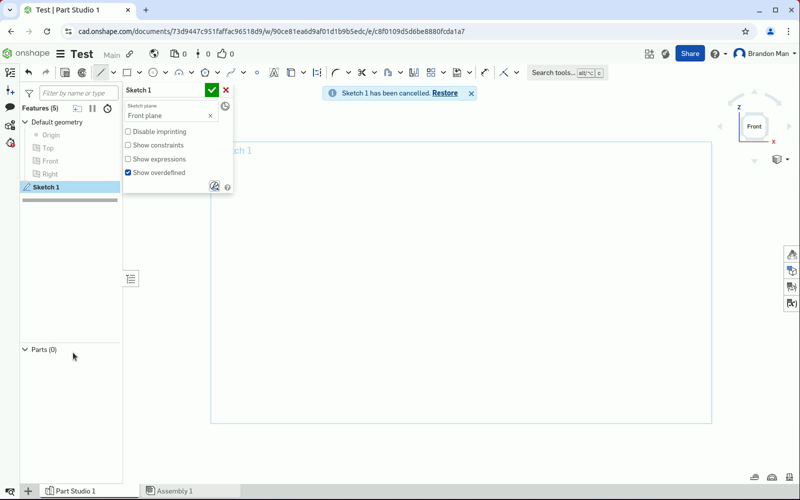
mouse_move(365, 312)
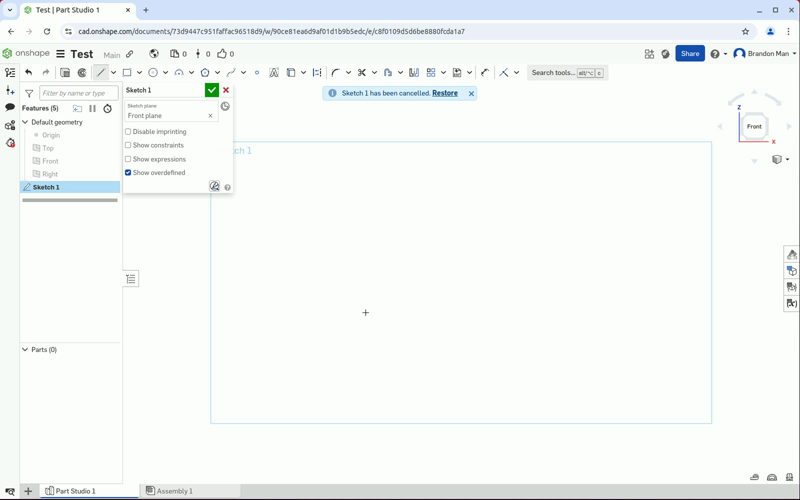
click(365, 312)
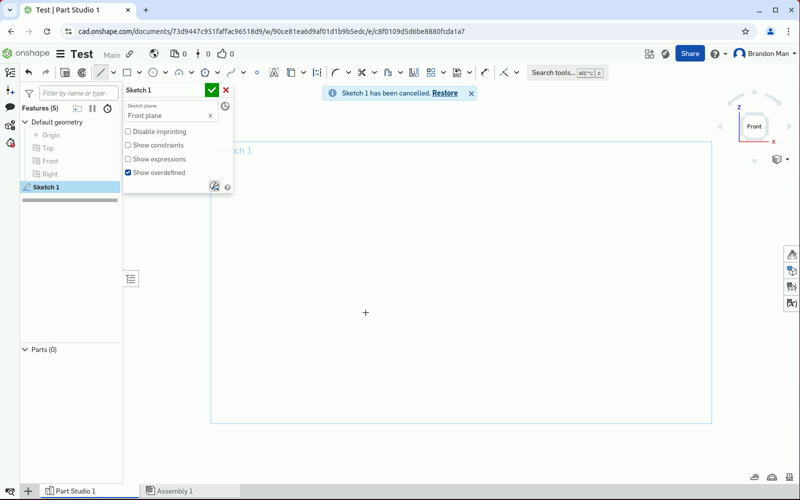
key_up(shift)
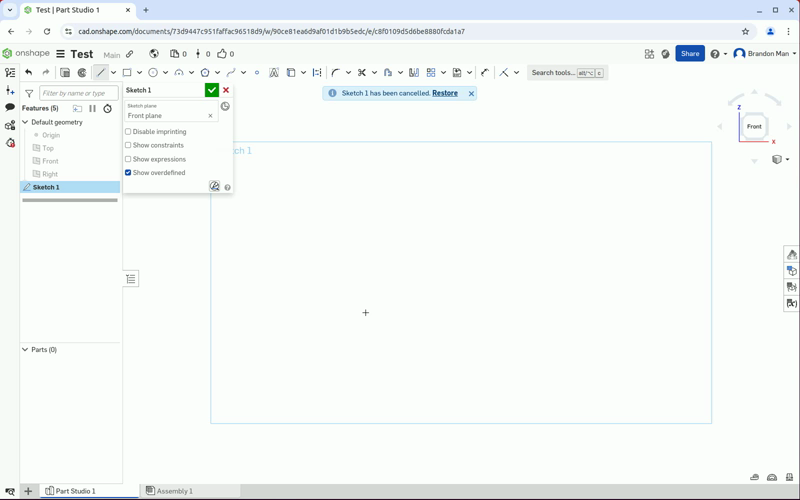
key_down(shift)
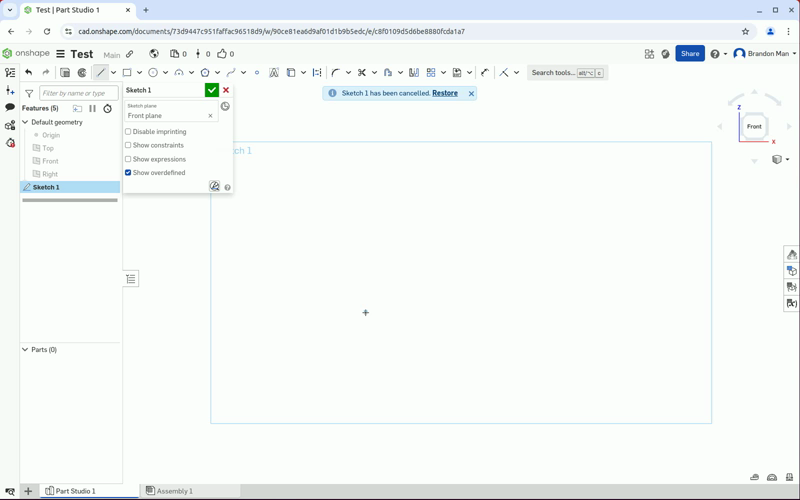
mouse_move(456, 312)
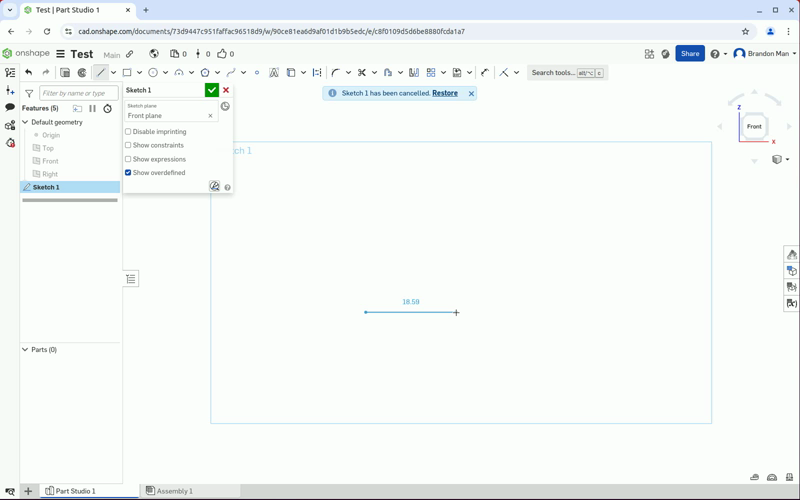
click(456, 312)
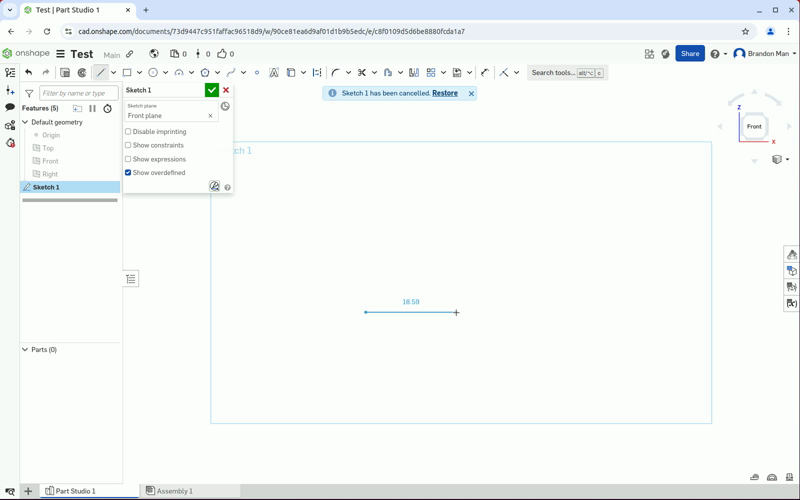
key_up(shift)
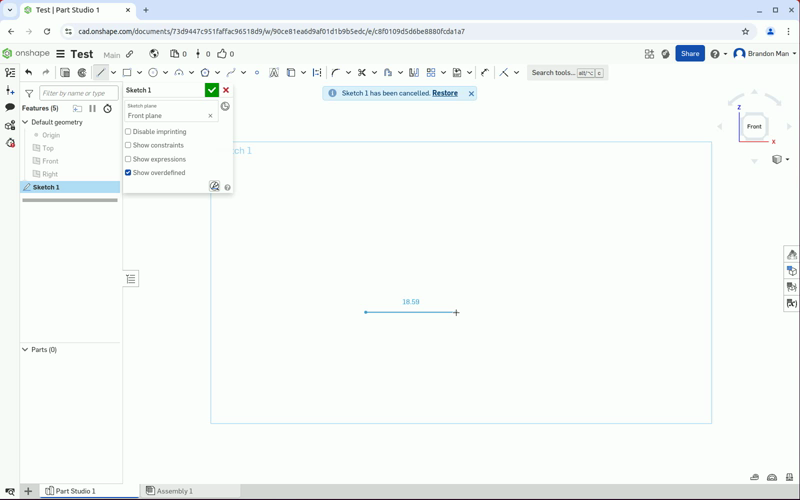
key_down(shift)
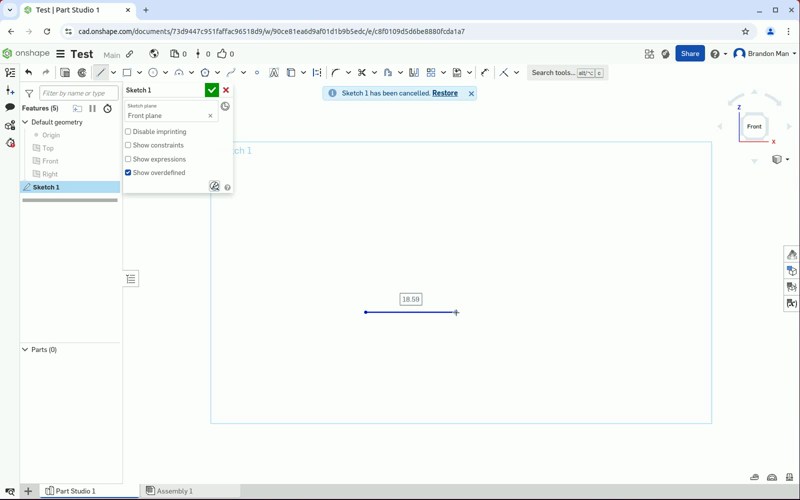
mouse_move(486, 312)
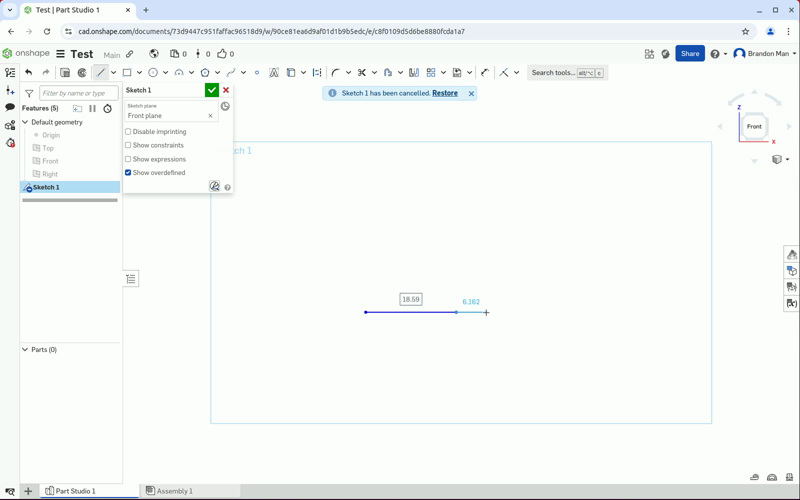
mouse_move(456, 289)
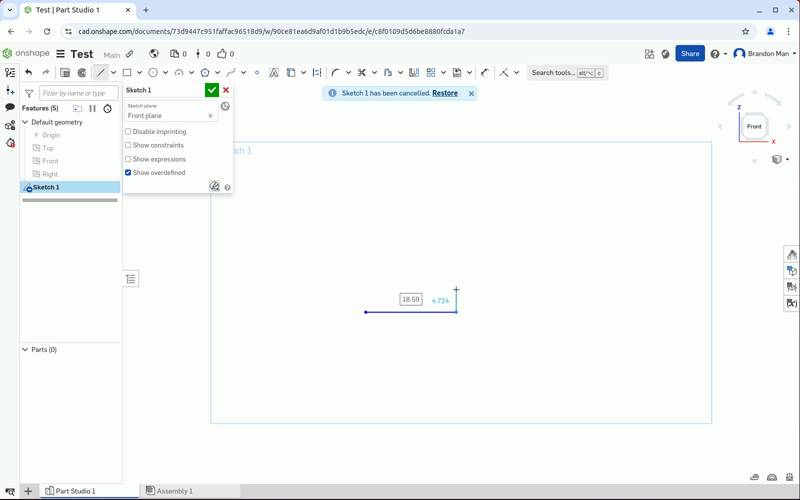
click(456, 289)
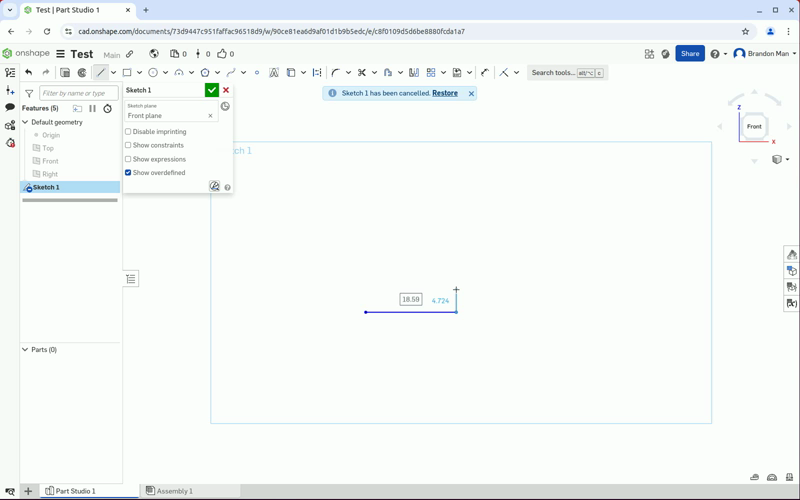
key_up(shift)
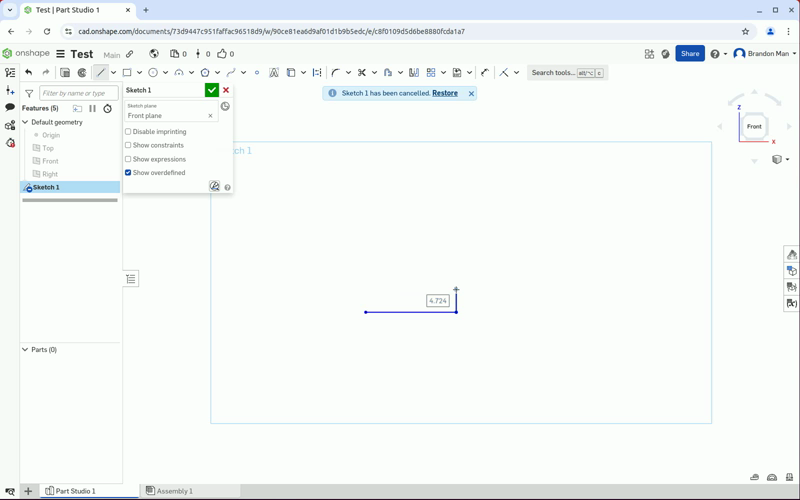
key_down(shift)
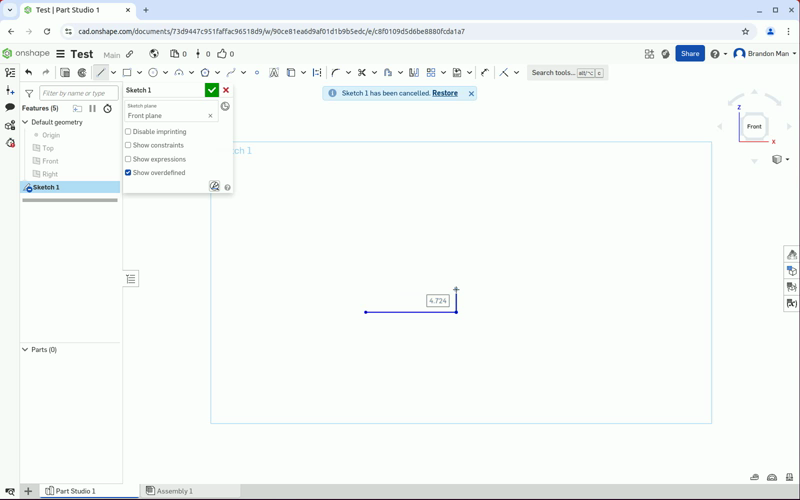
mouse_move(486, 289)
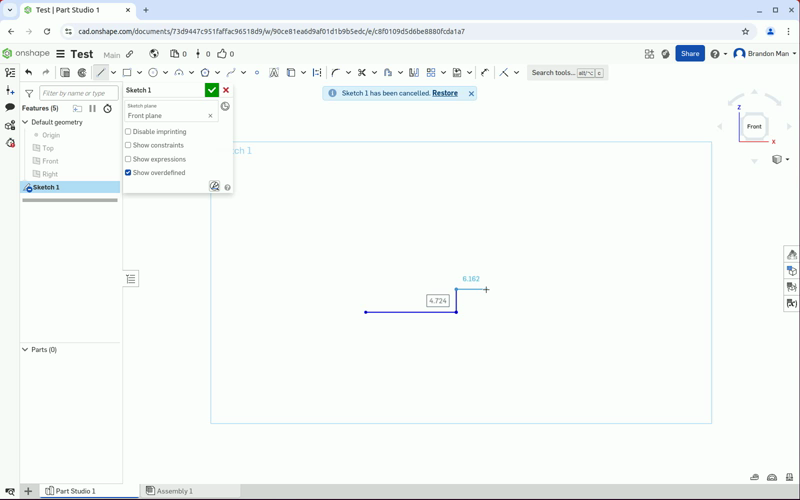
mouse_move(439, 289)
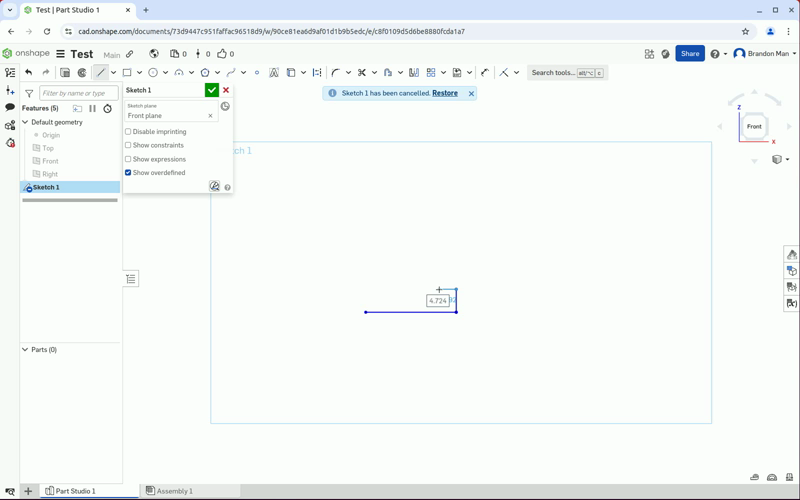
click(439, 289)
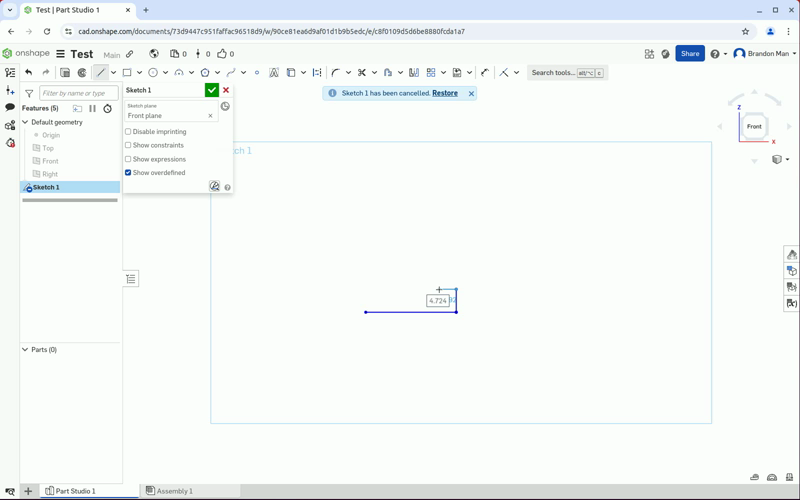
key_up(shift)
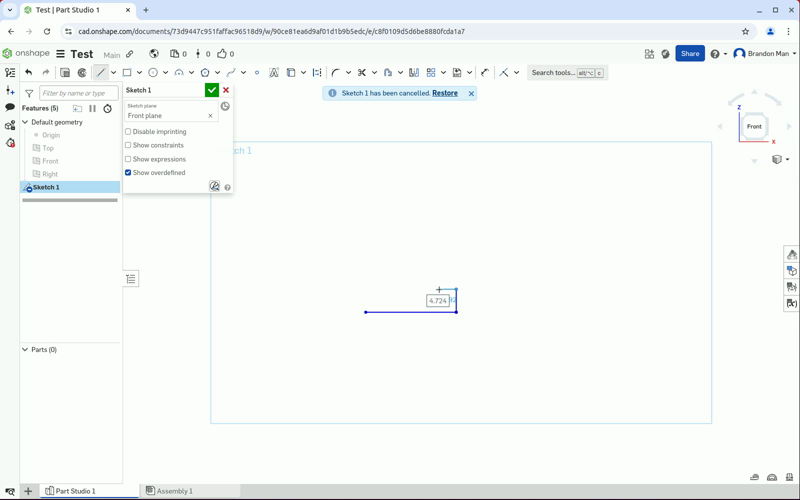
key_down(shift)
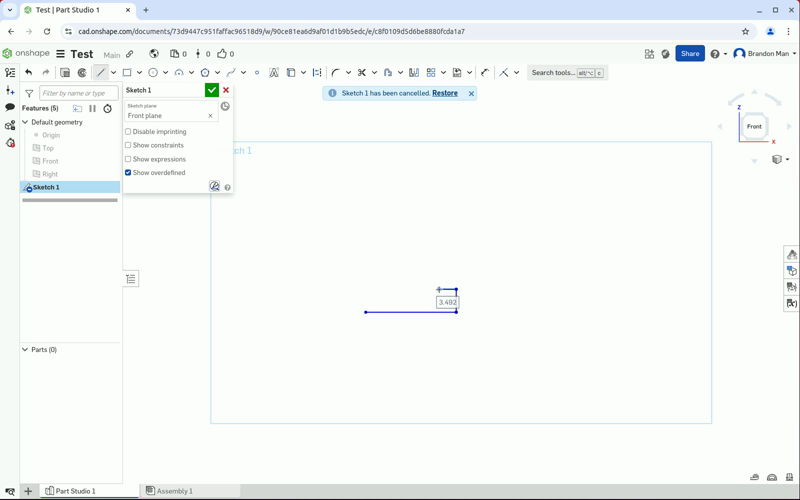
mouse_move(469, 289)
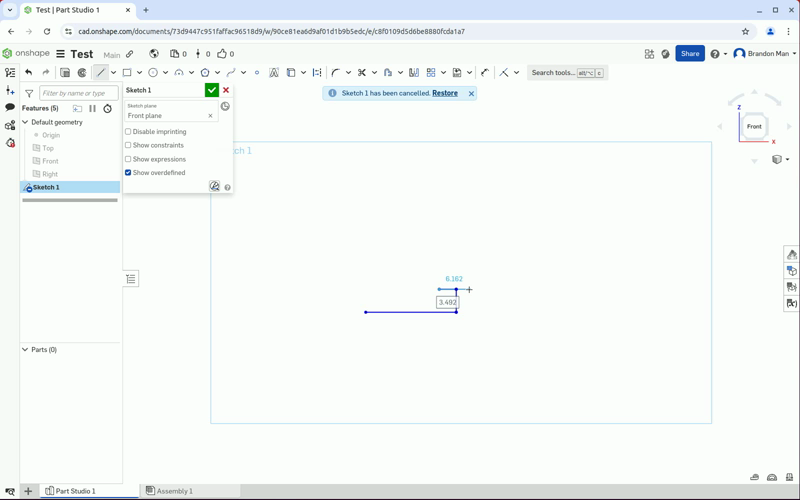
mouse_move(439, 277)
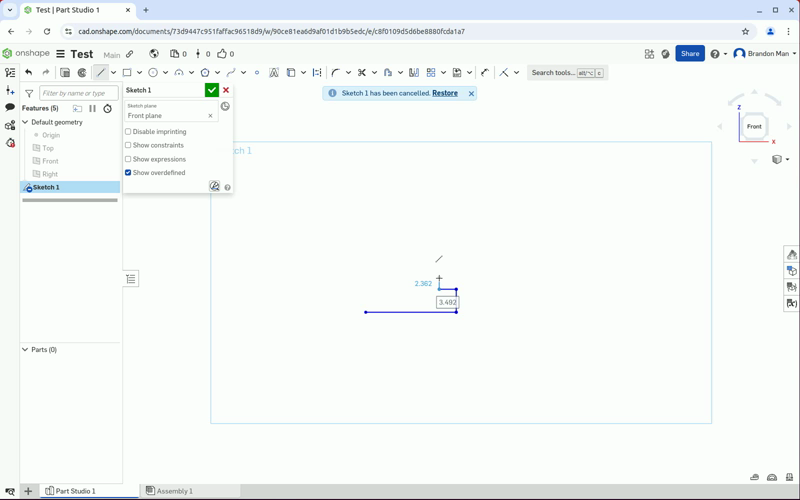
click(439, 277)
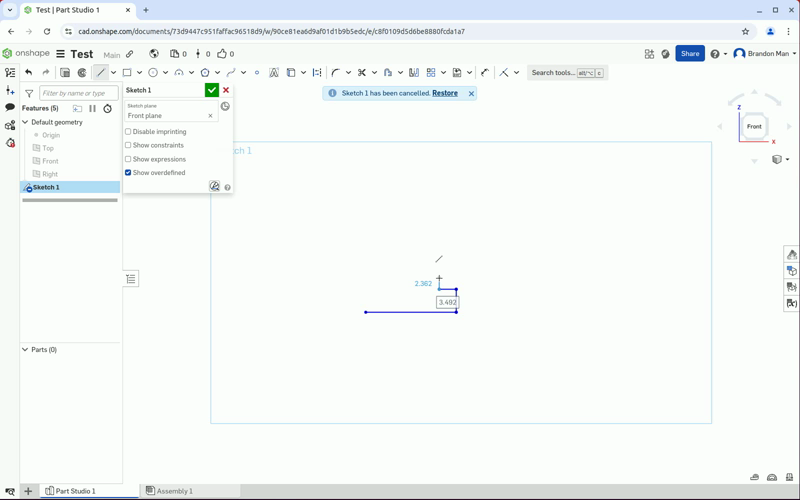
key_up(shift)
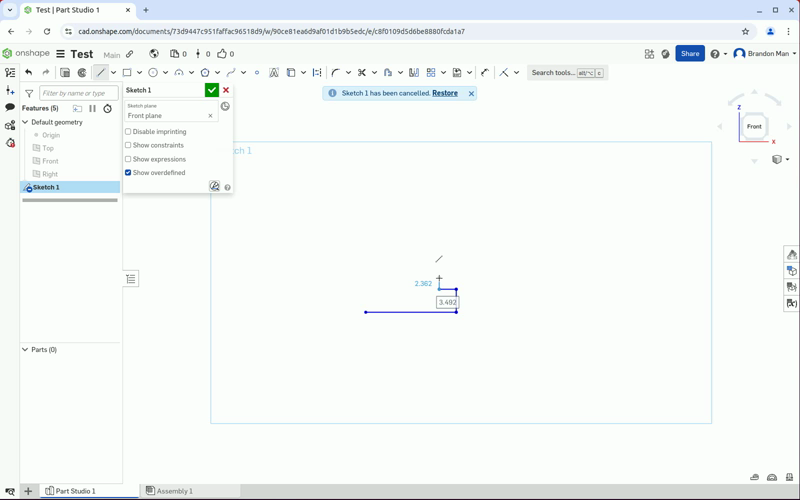
key_down(shift)
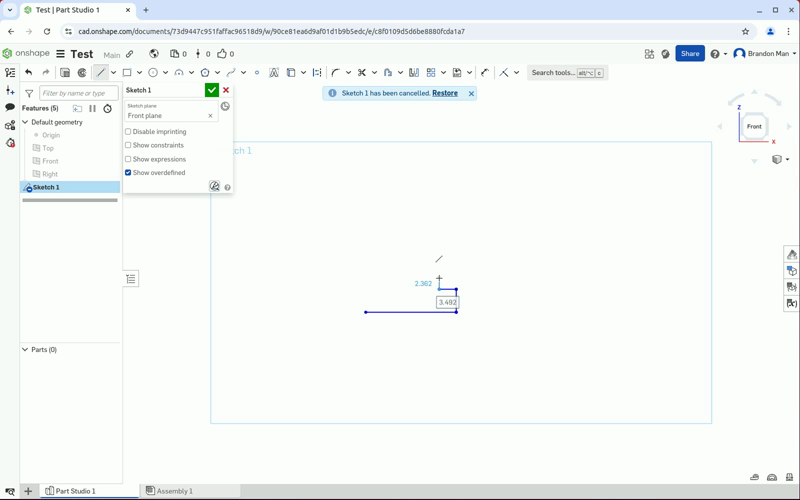
mouse_move(469, 277)
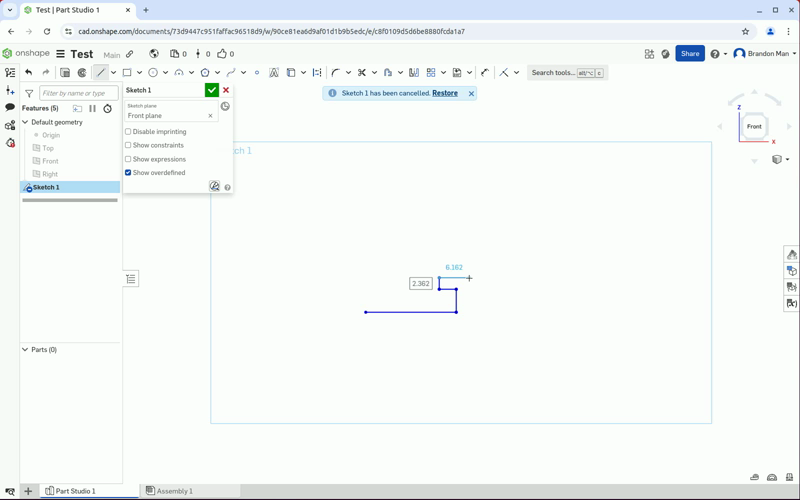
mouse_move(422, 277)
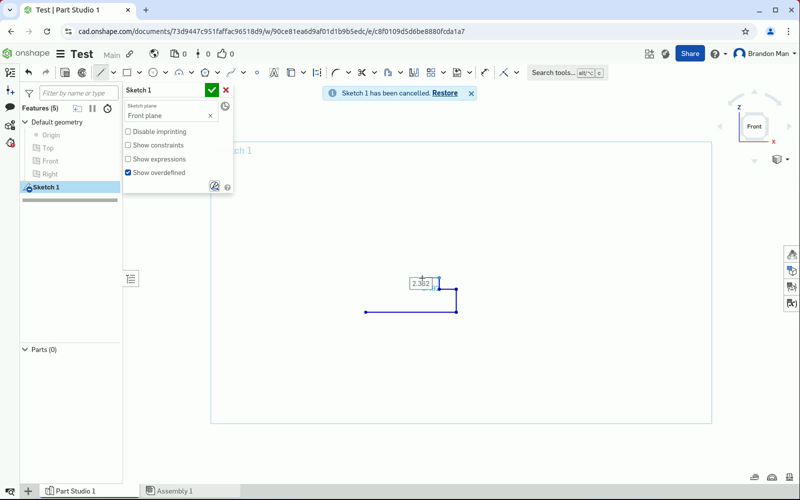
click(422, 277)
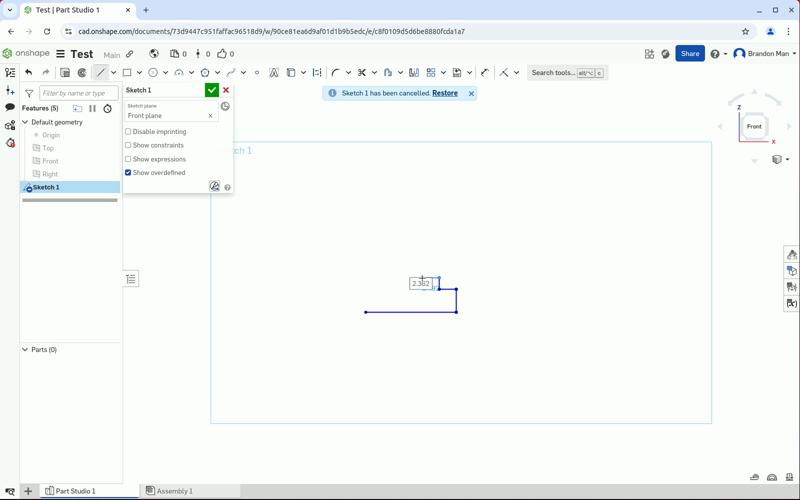
key_up(shift)
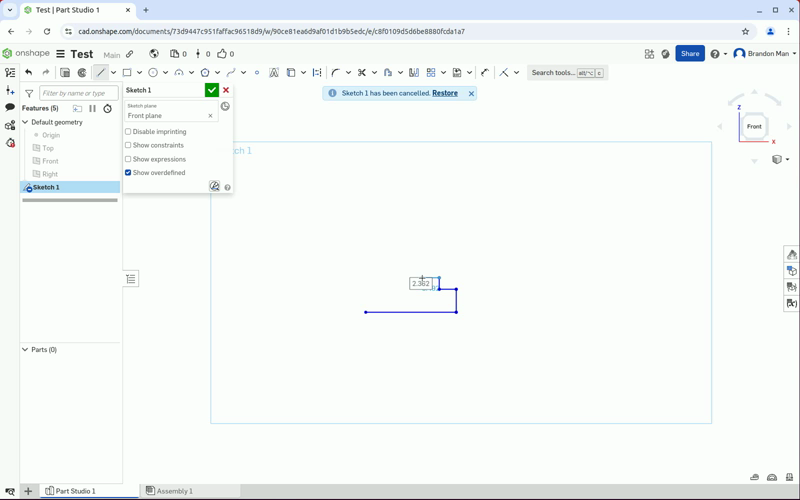
key_down(shift)
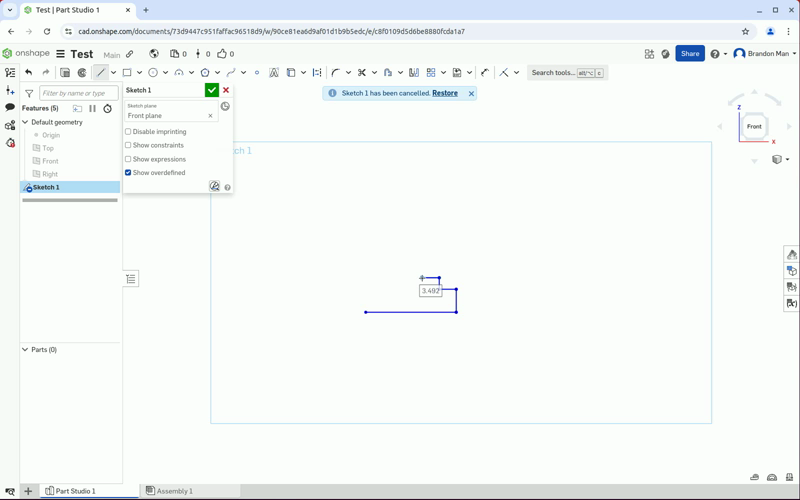
mouse_move(452, 277)
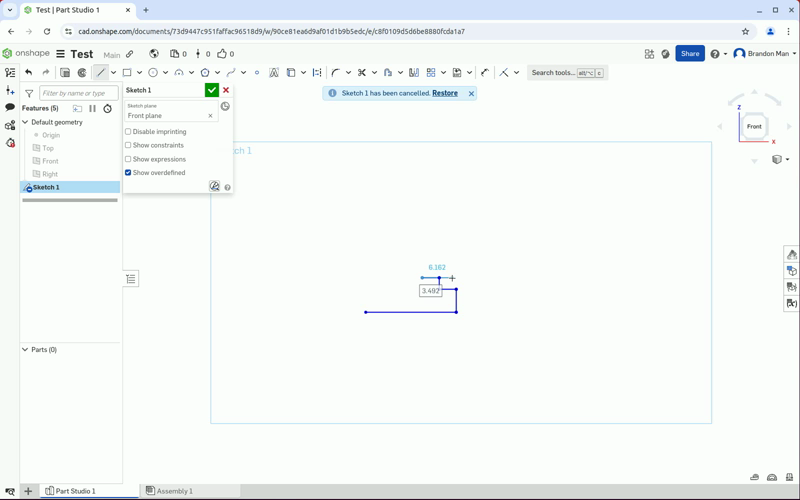
mouse_move(422, 289)
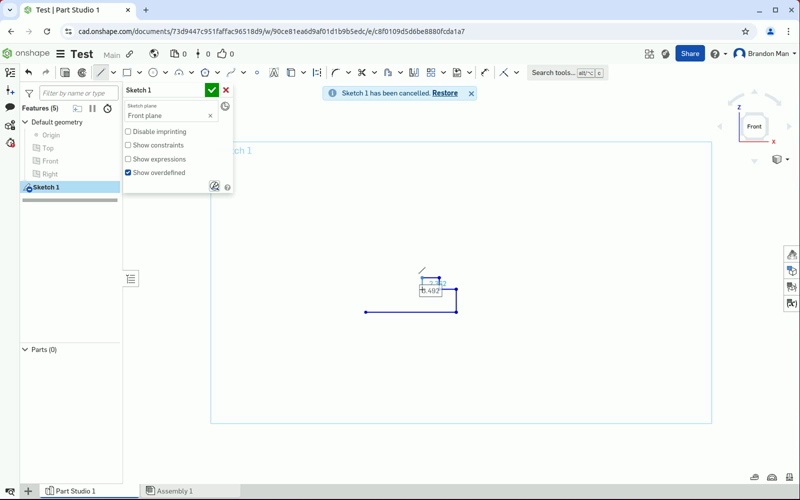
click(422, 289)
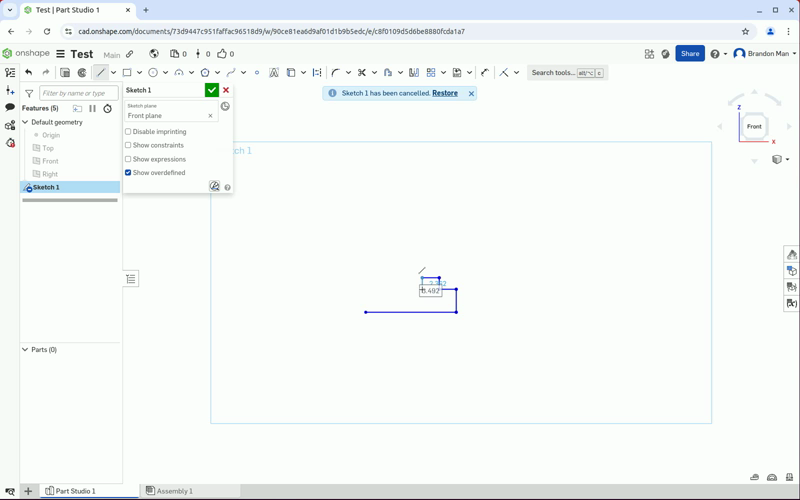
key_up(shift)
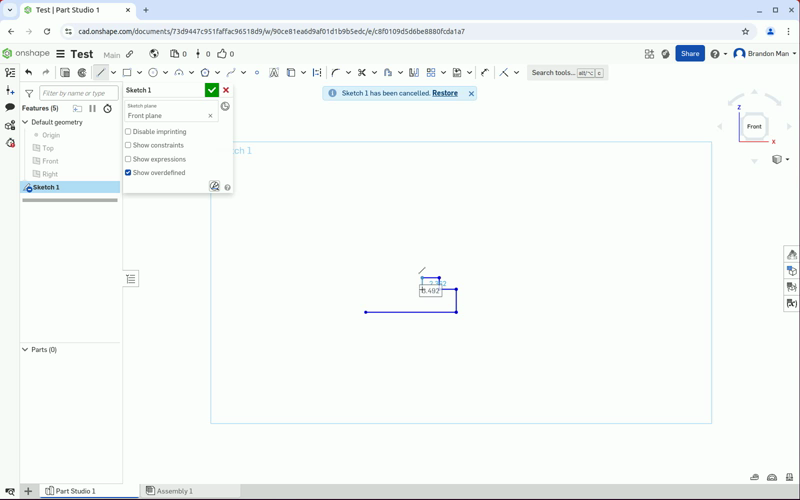
key_down(shift)
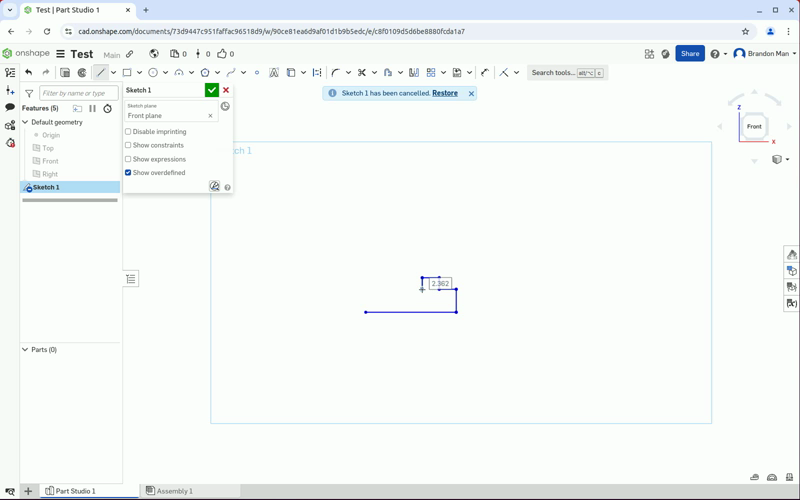
mouse_move(452, 289)
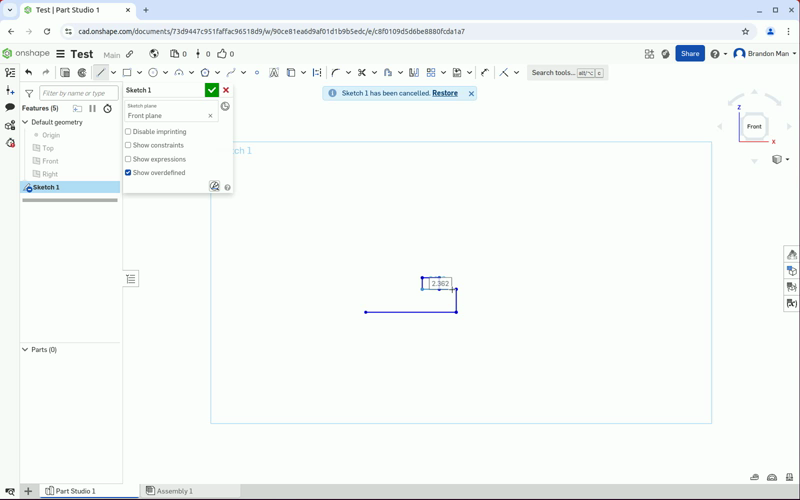
mouse_move(400, 289)
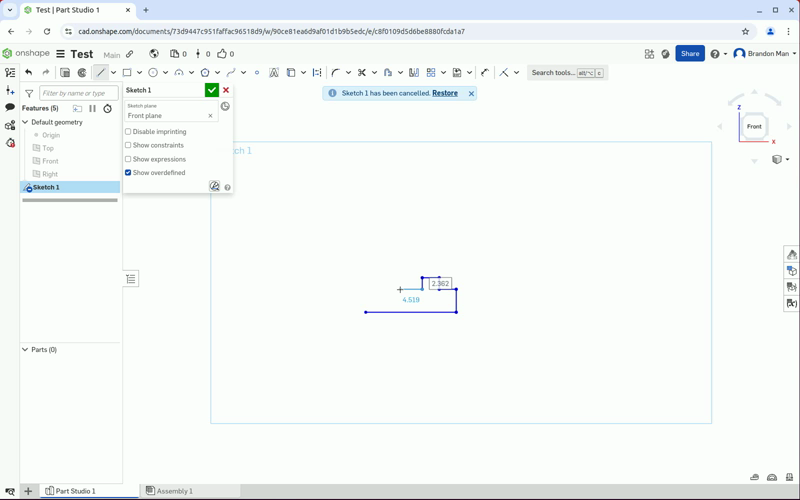
click(400, 289)
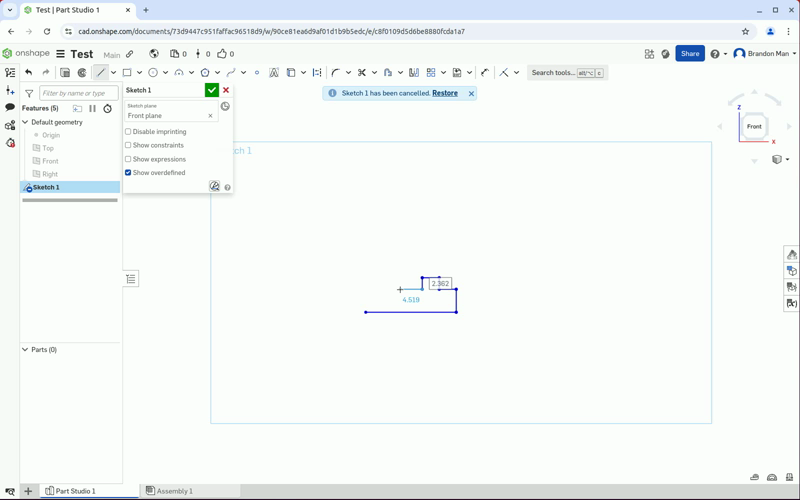
key_up(shift)
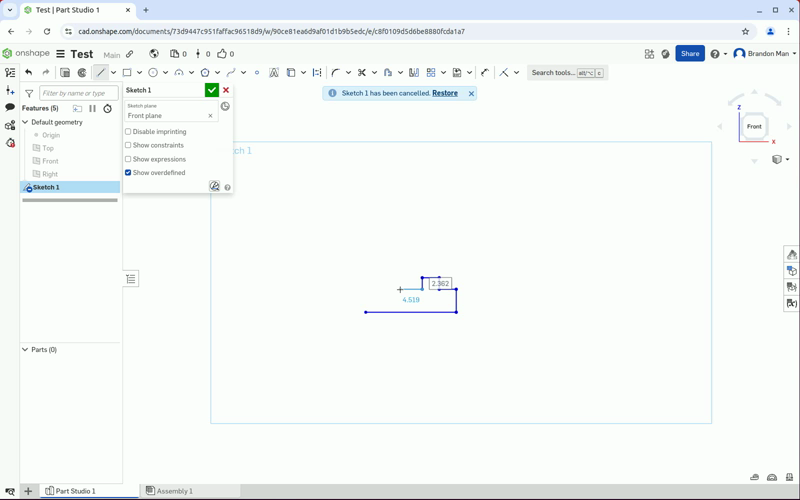
key_down(shift)
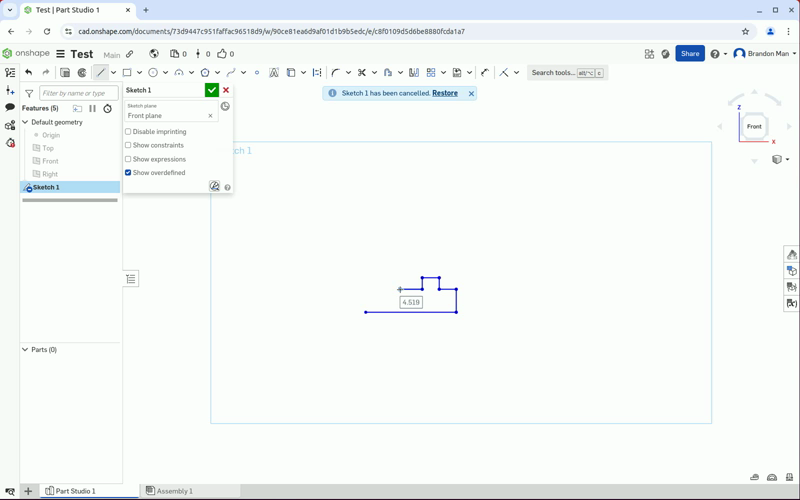
mouse_move(430, 289)
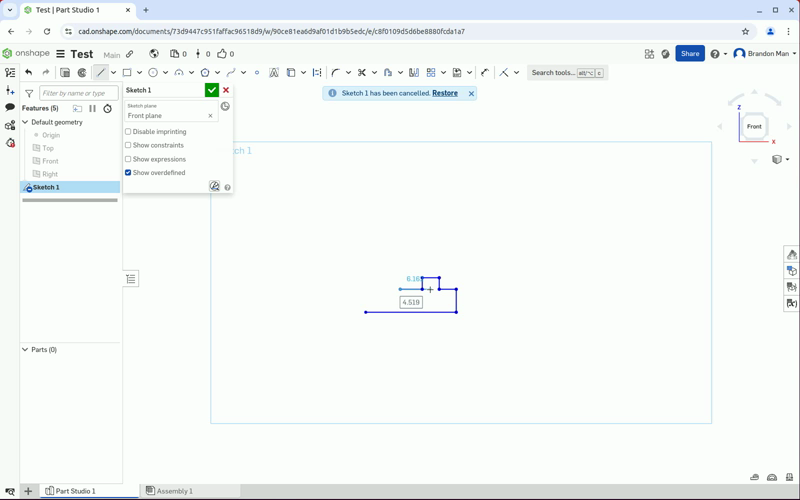
mouse_move(365, 277)
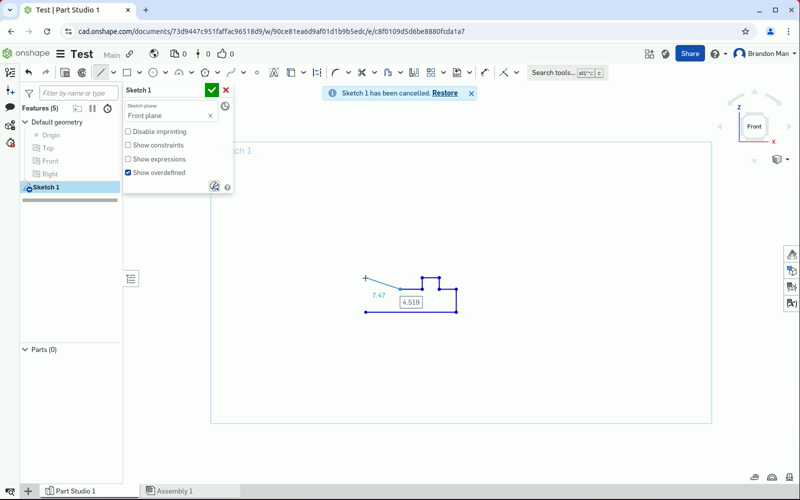
click(365, 277)
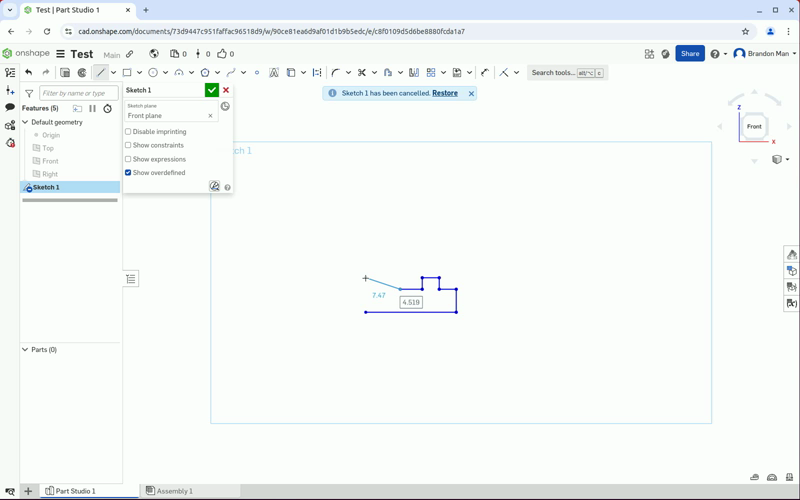
key_up(shift)
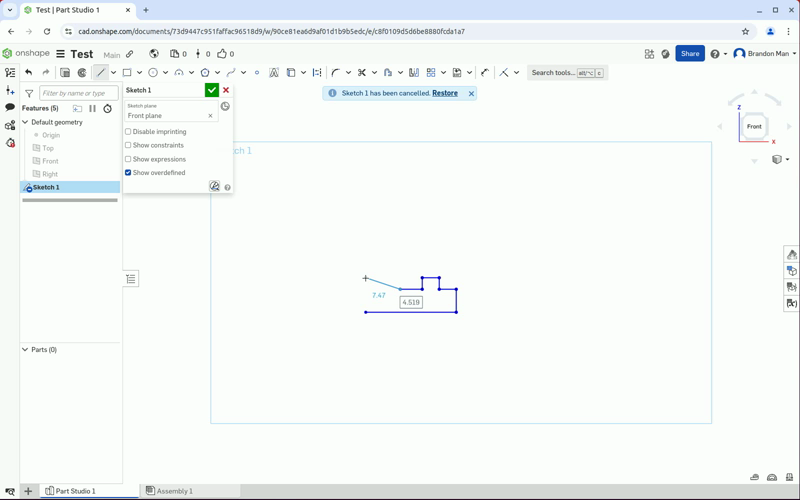
mouse_move(395, 277)
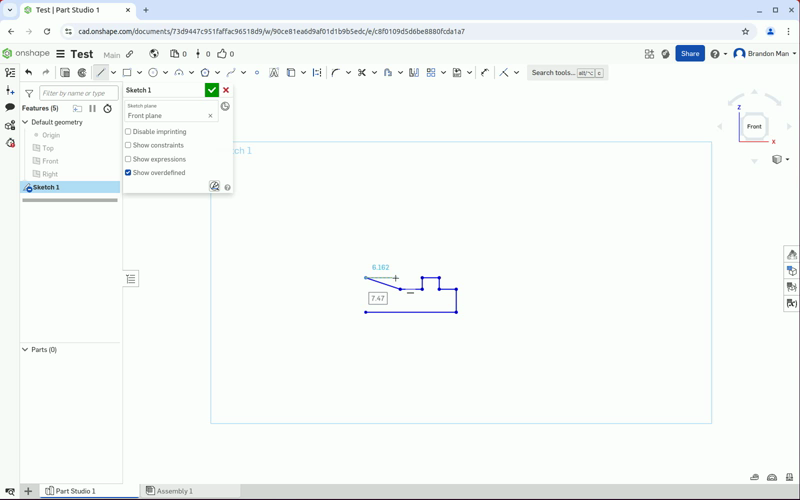
key_down(shift)
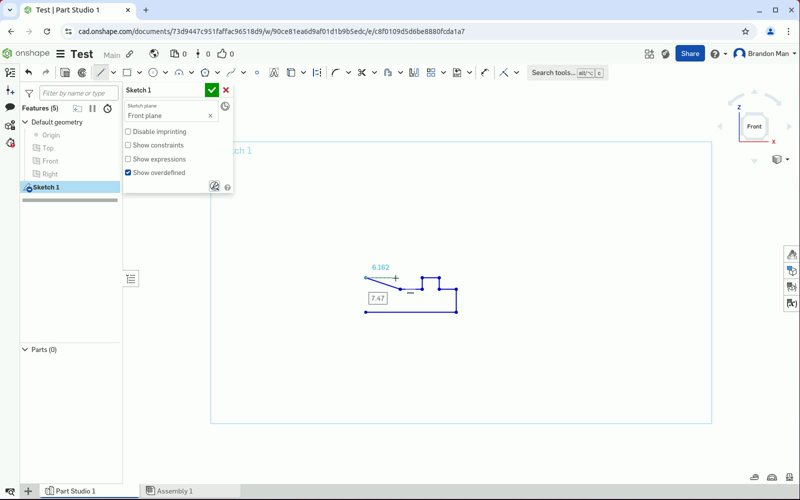
mouse_move(365, 312)
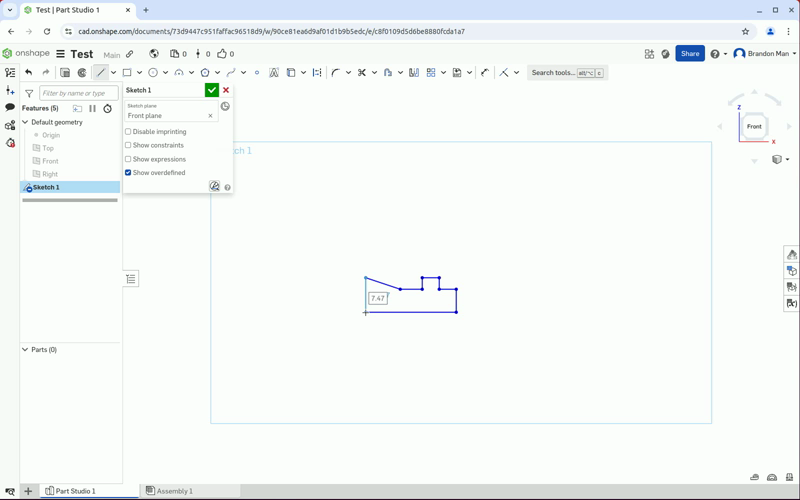
key_up(shift)
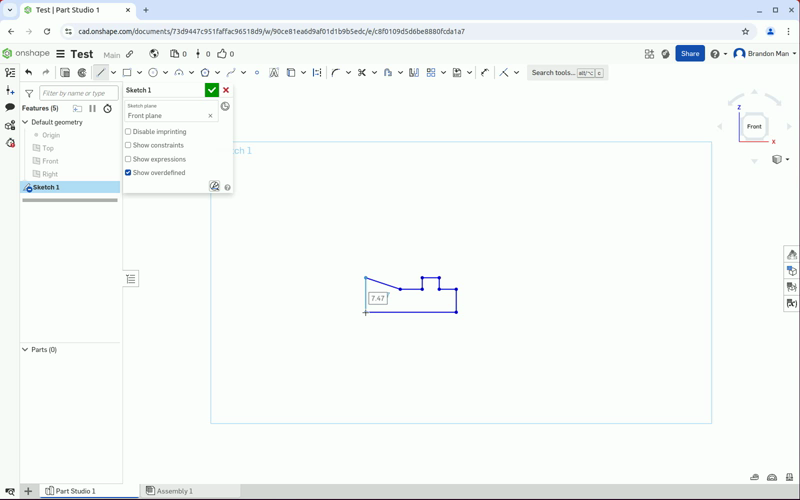
click(365, 312)
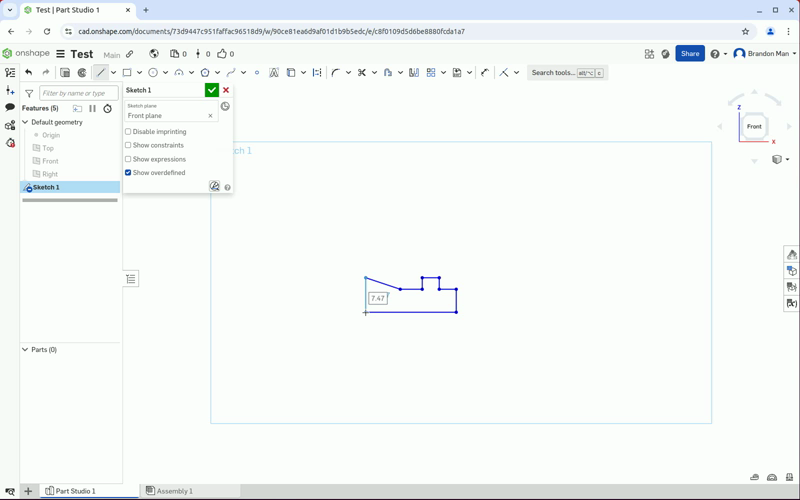
key(esc)
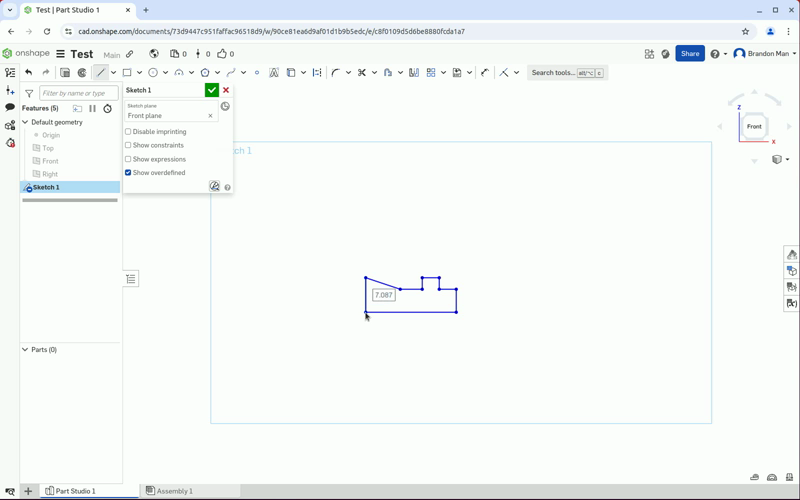
mouse_move(445, 298)
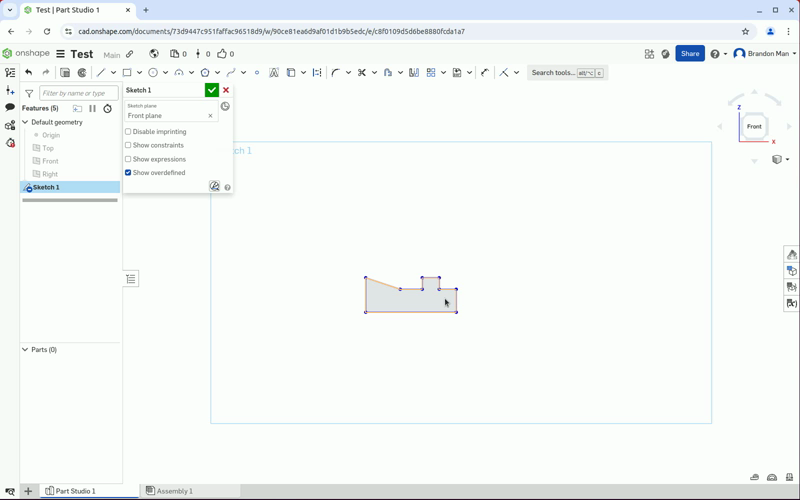
click(445, 298)
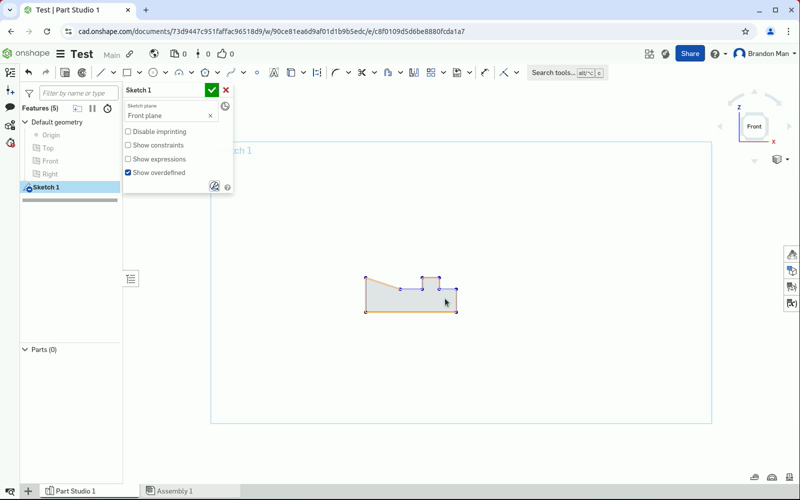
mouse_move(73, 352)
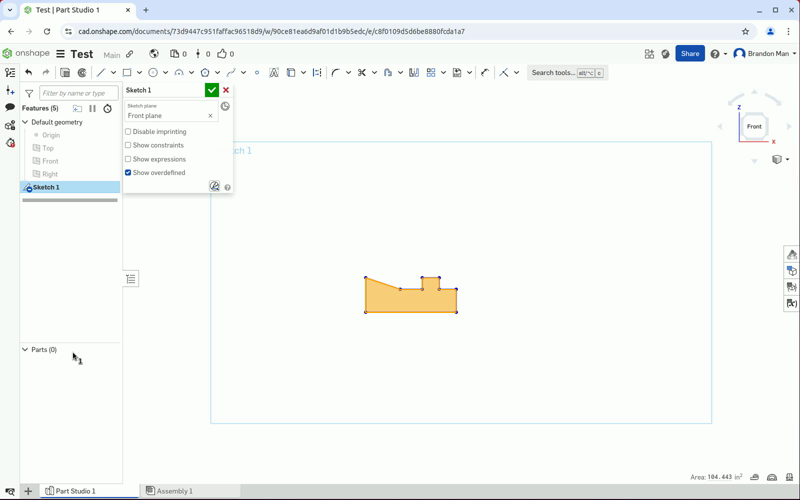
key(shift+y)
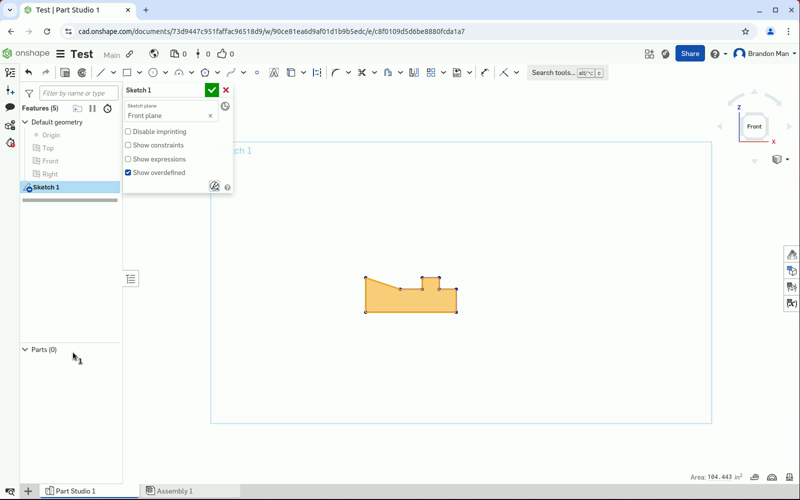
key(shift+e)
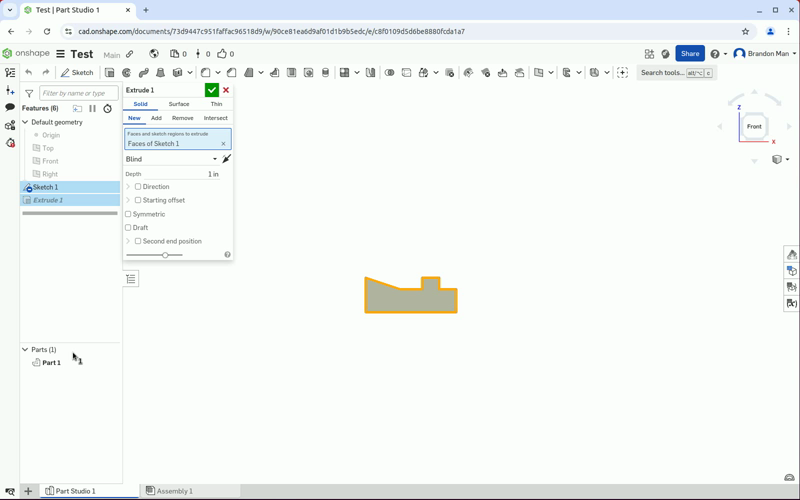
mouse_move(143, 106)
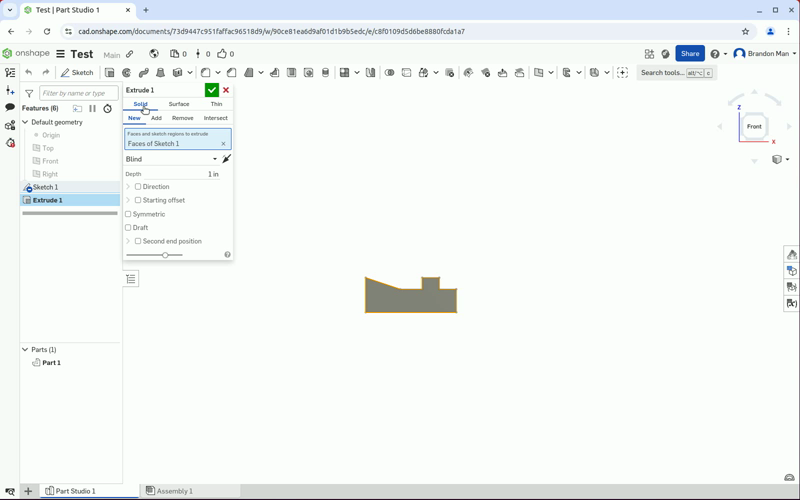
click(143, 106)
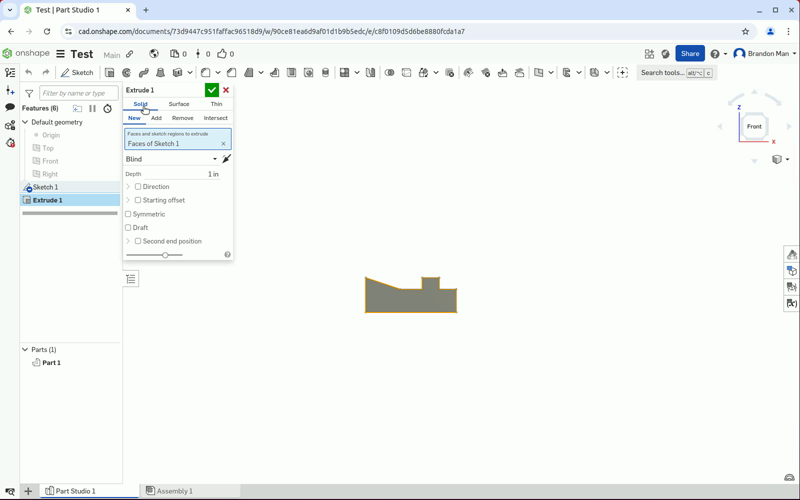
mouse_move(137, 120)
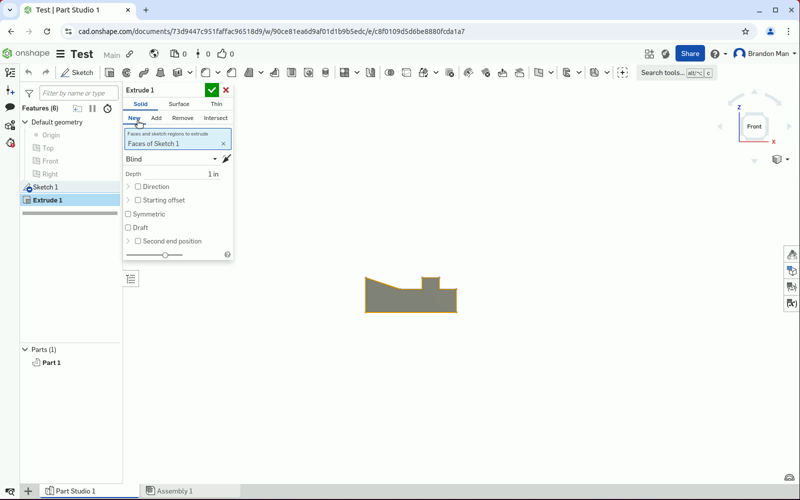
click(137, 120)
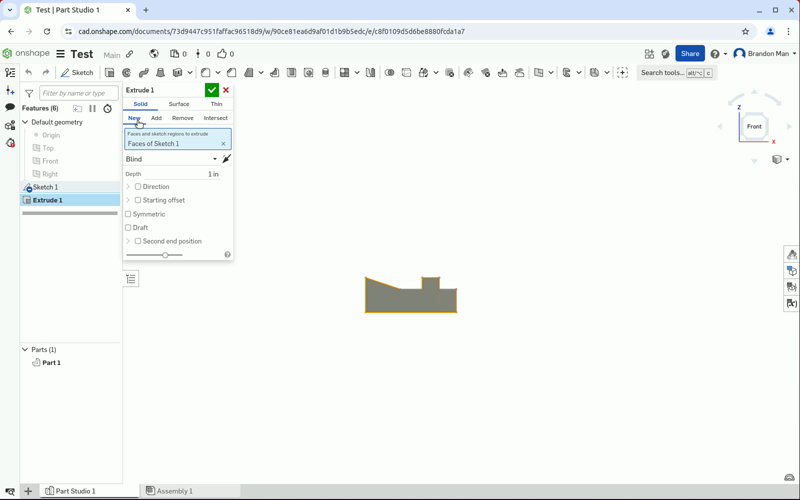
key(tab, 4)
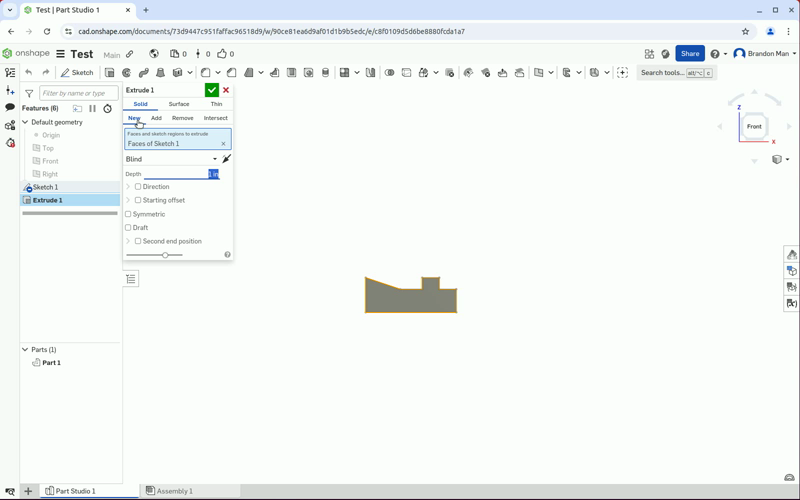
text(23.108)
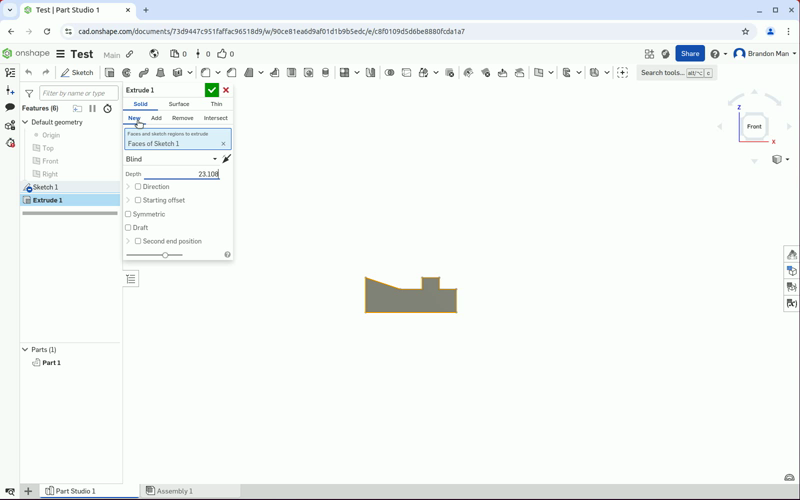
key(enter)
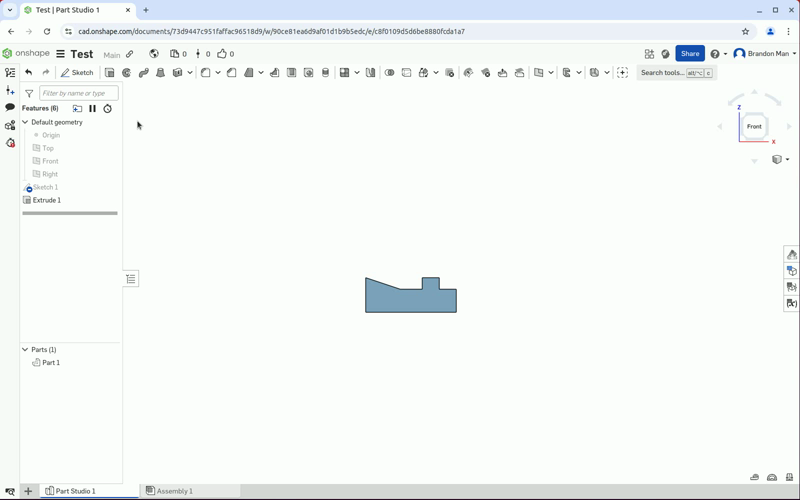
key(shift+h)
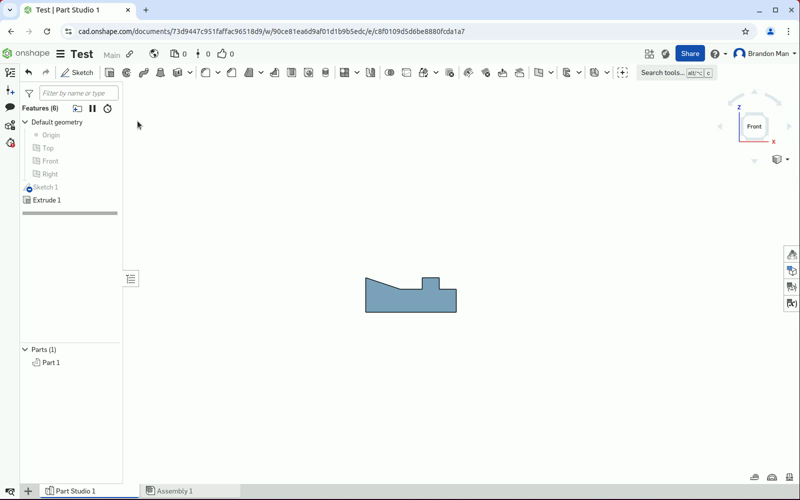
key(shift+h)
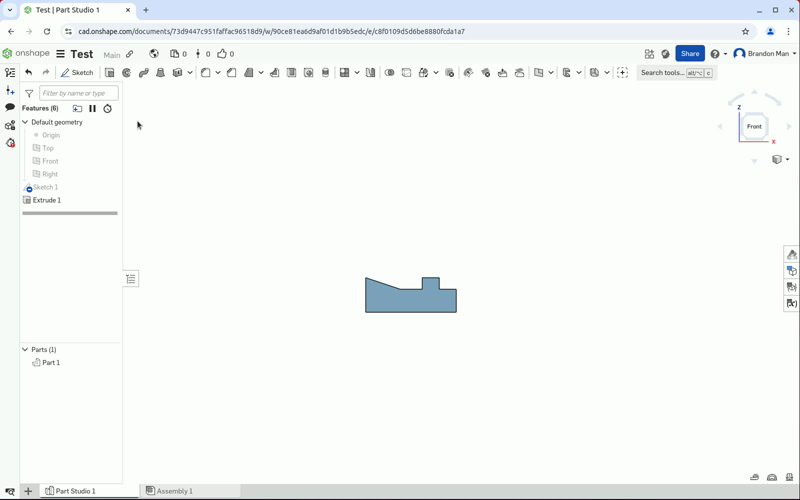
mouse_move(73, 189)
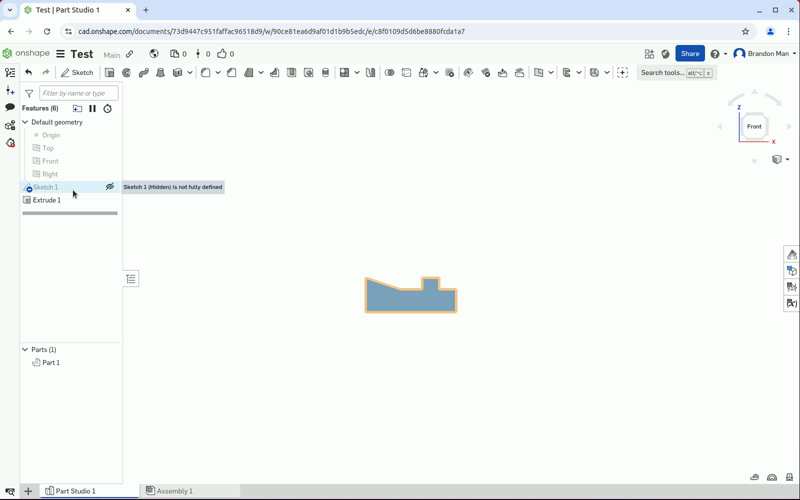
click(73, 189)
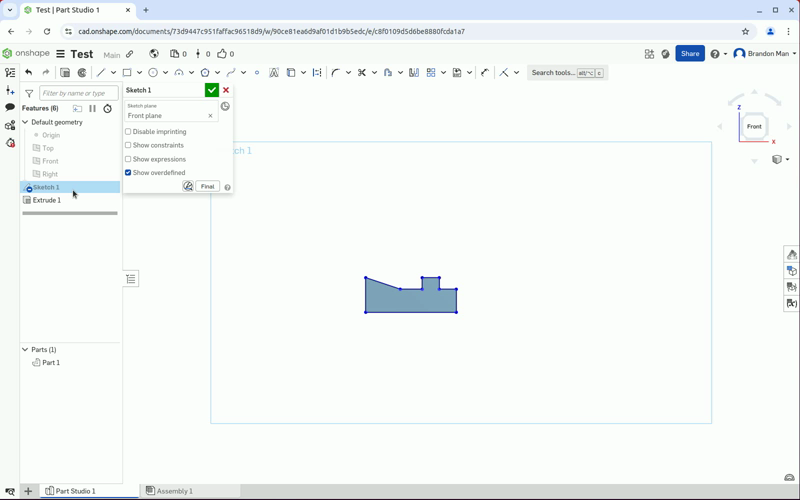
mouse_move(229, 92)
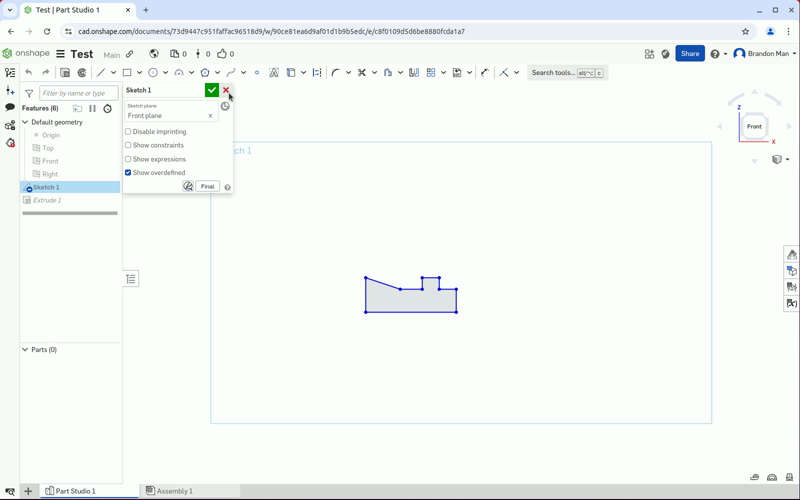
click(229, 92)
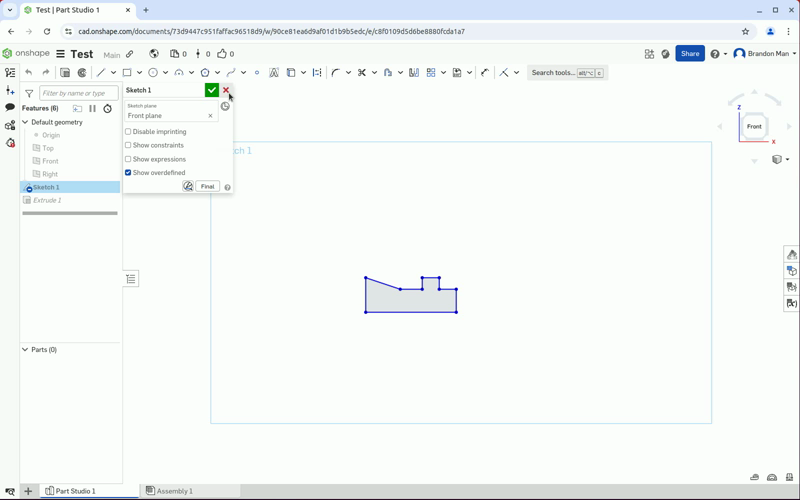
key(shift+s)
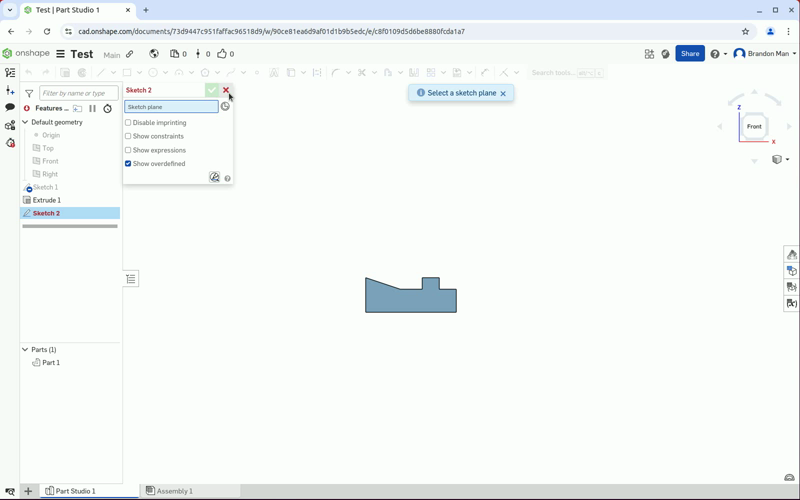
mouse_move(73, 163)
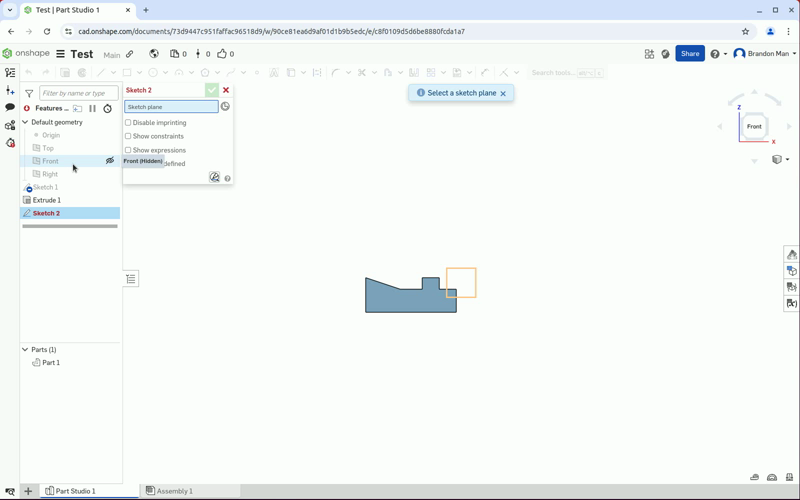
click(73, 163)
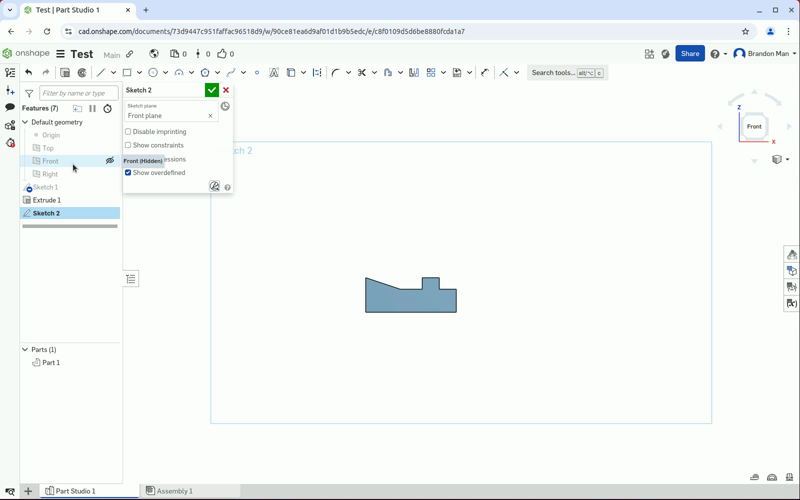
mouse_move(73, 352)
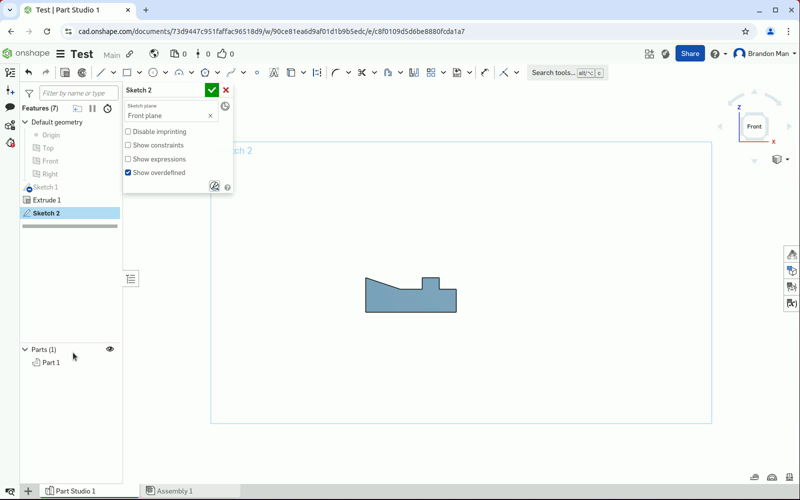
key(y)
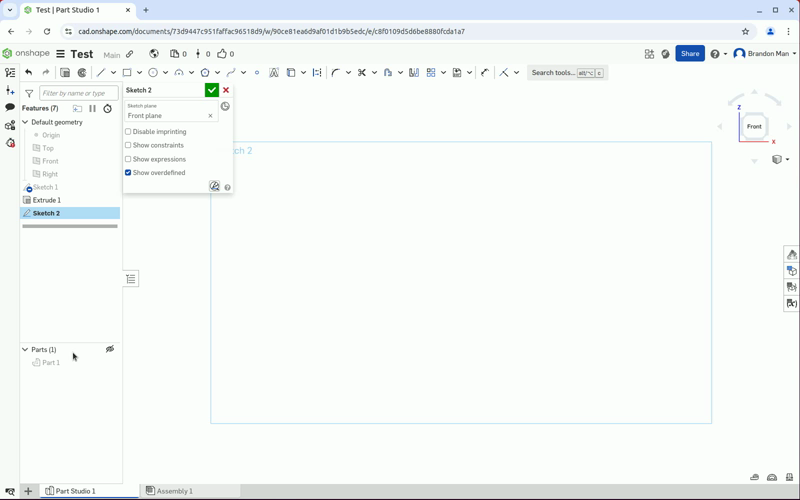
key(l)
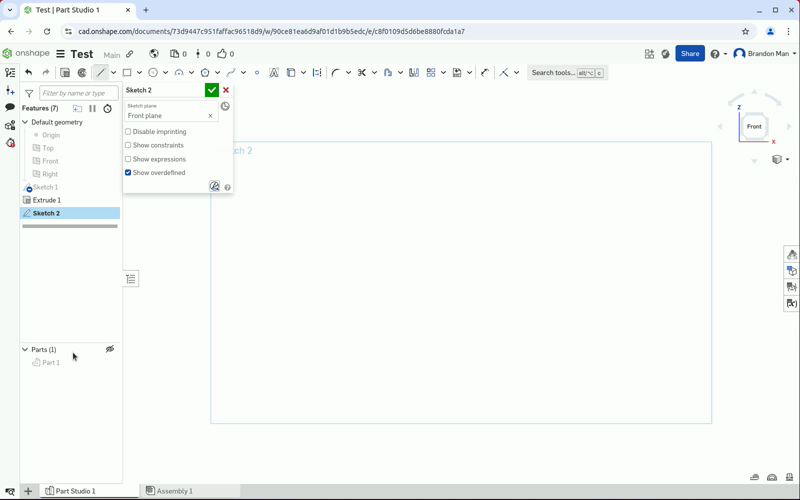
key_down(shift)
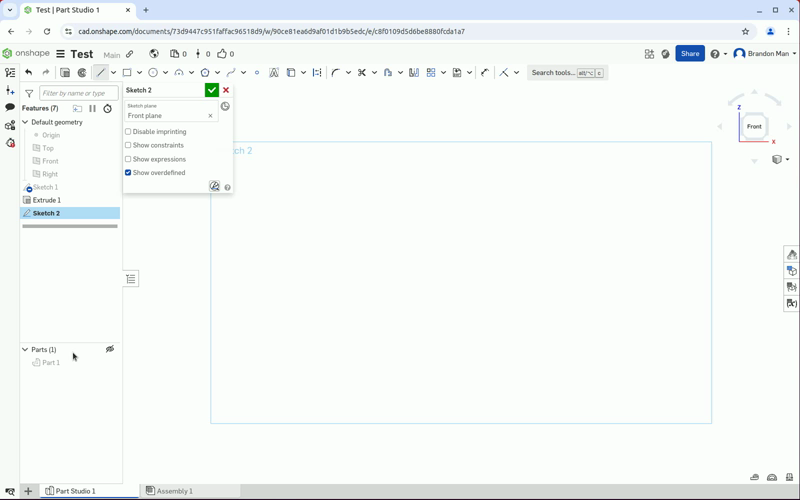
mouse_move(422, 278)
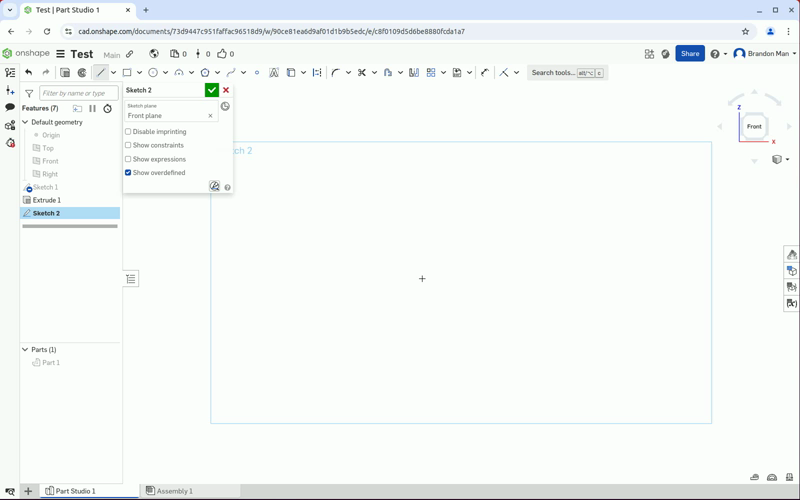
click(422, 278)
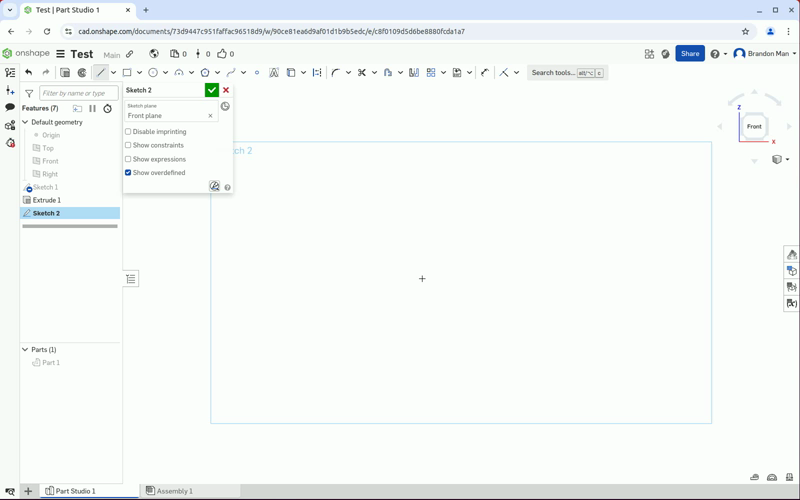
key_up(shift)
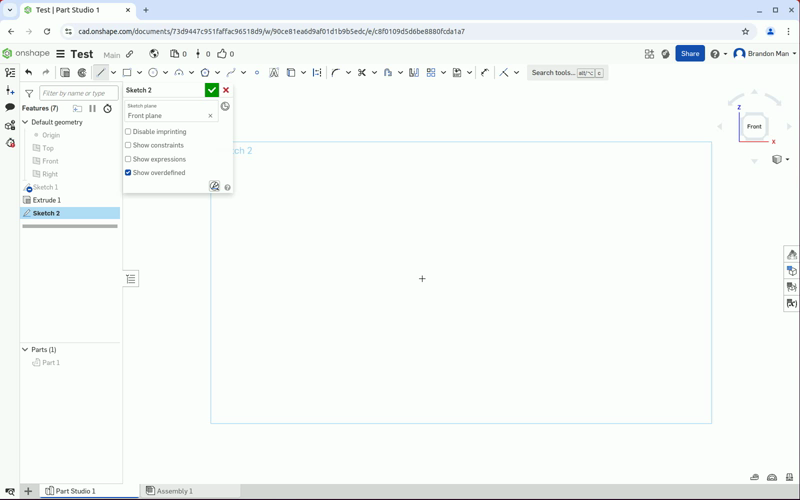
key_down(shift)
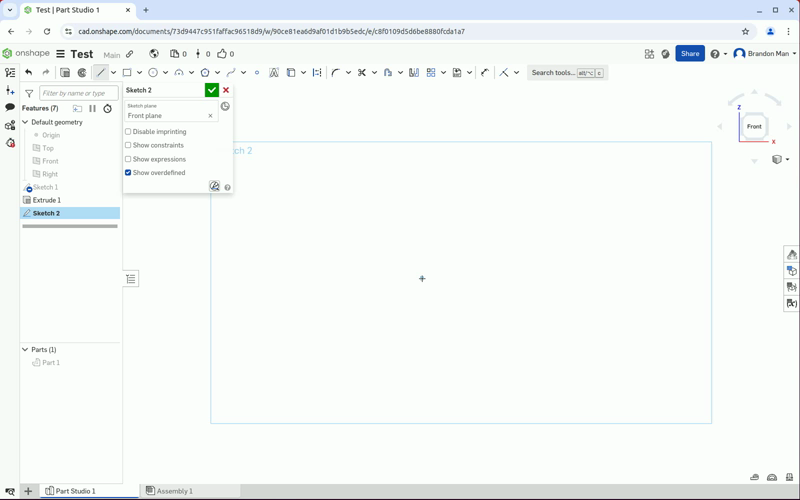
mouse_move(452, 278)
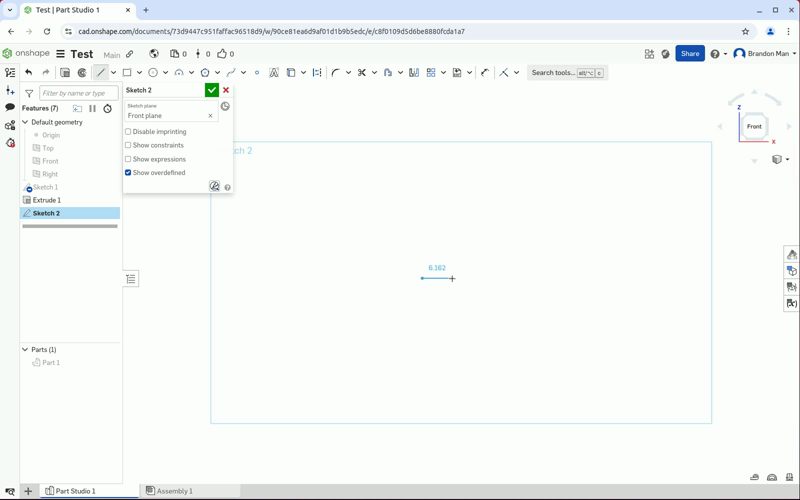
mouse_move(438, 278)
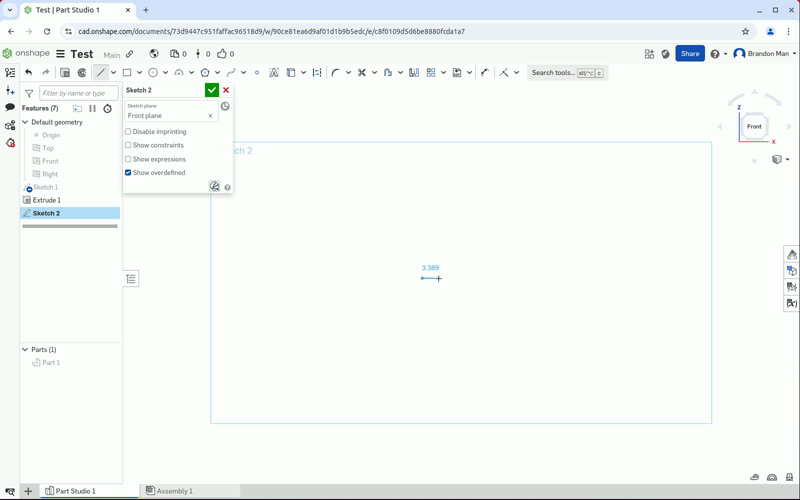
click(438, 278)
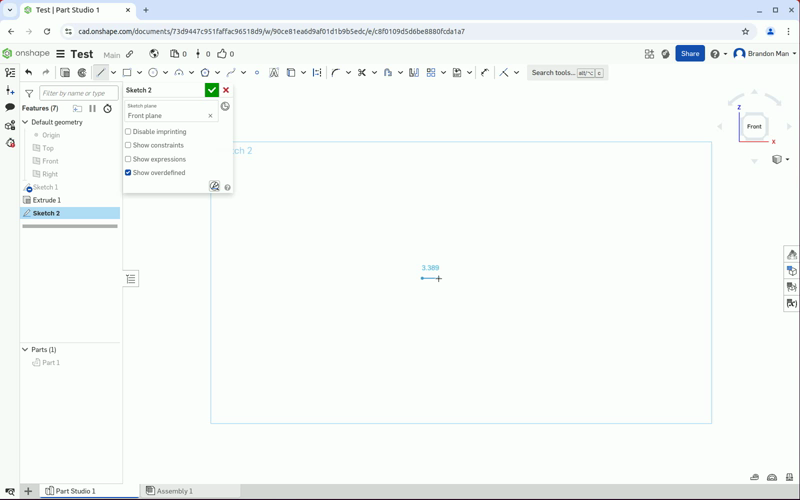
key_up(shift)
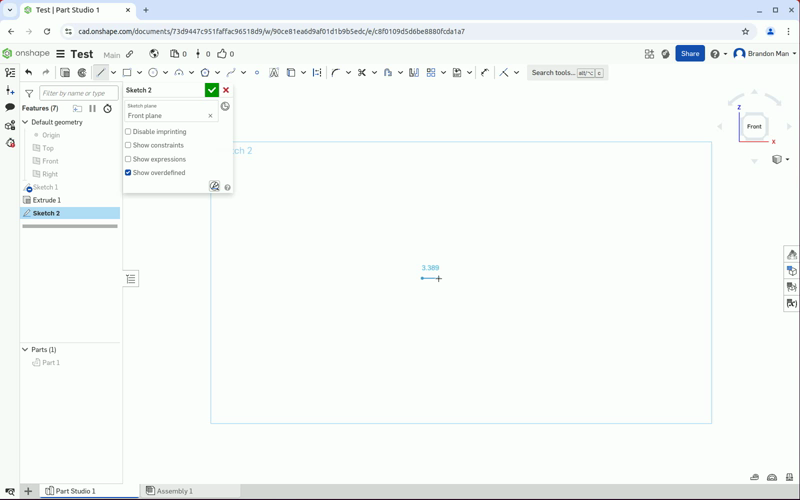
key_down(shift)
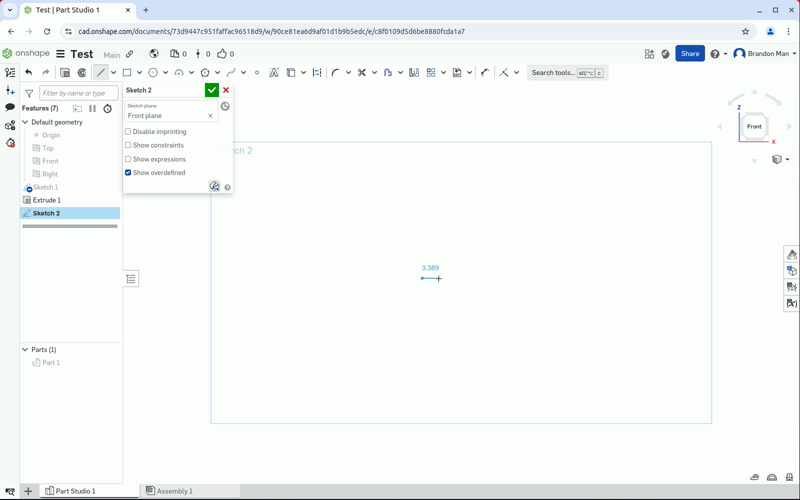
mouse_move(468, 278)
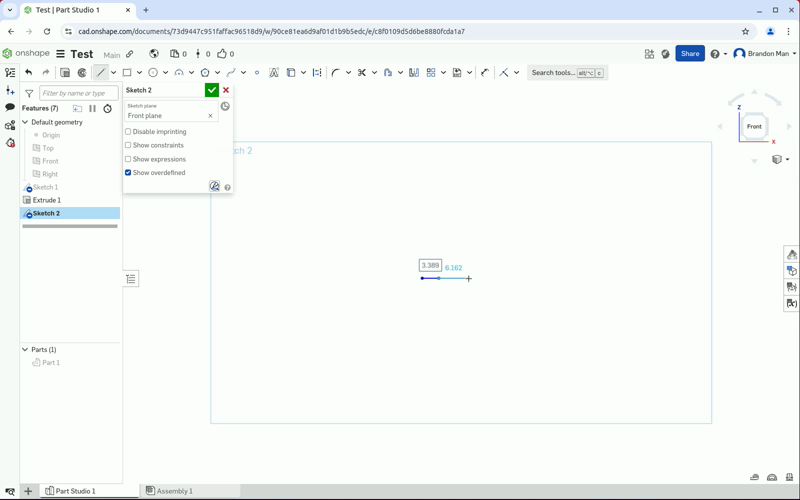
mouse_move(438, 289)
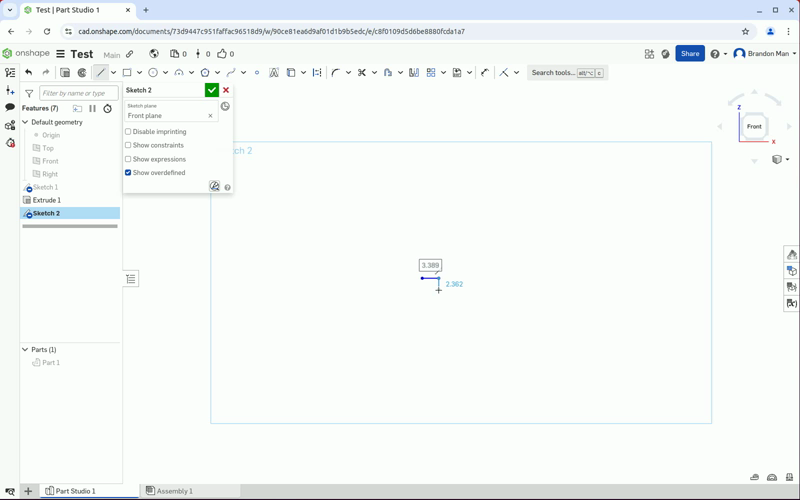
click(438, 289)
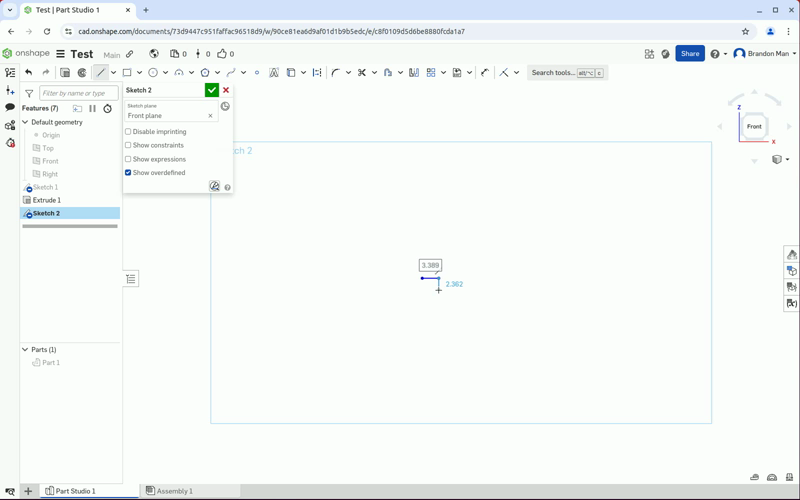
key_up(shift)
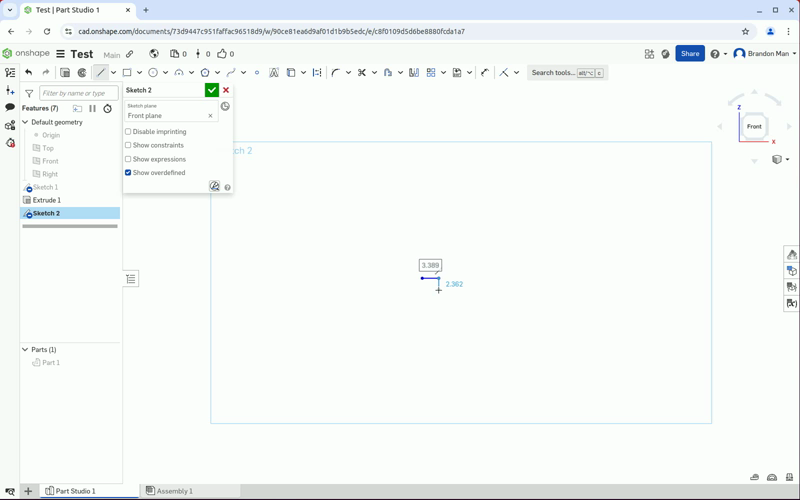
key_down(shift)
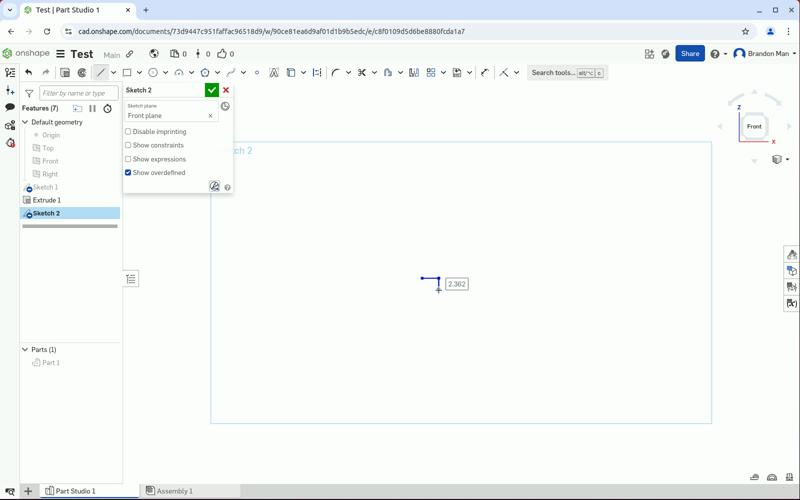
mouse_move(468, 289)
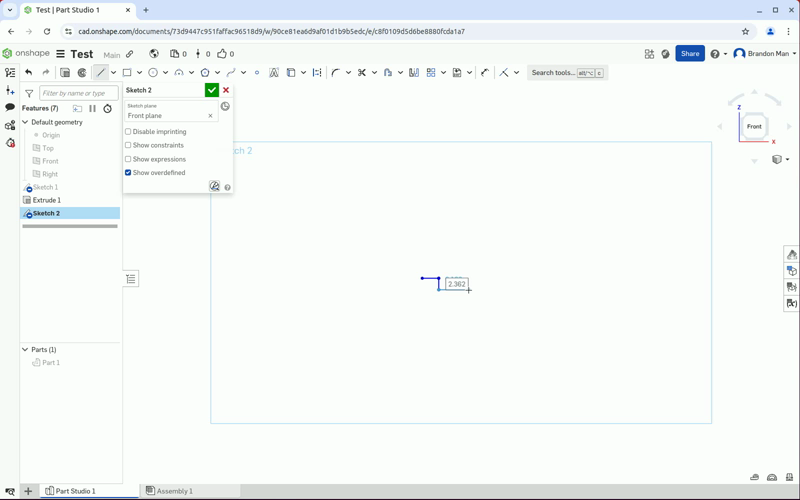
mouse_move(456, 289)
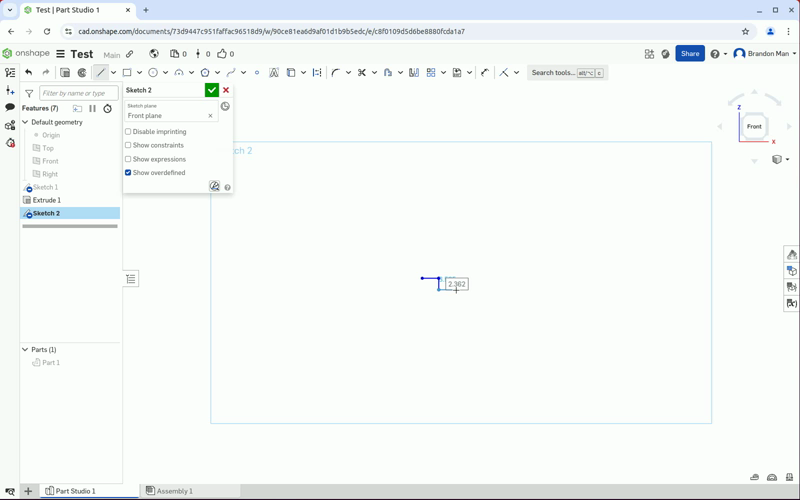
click(456, 289)
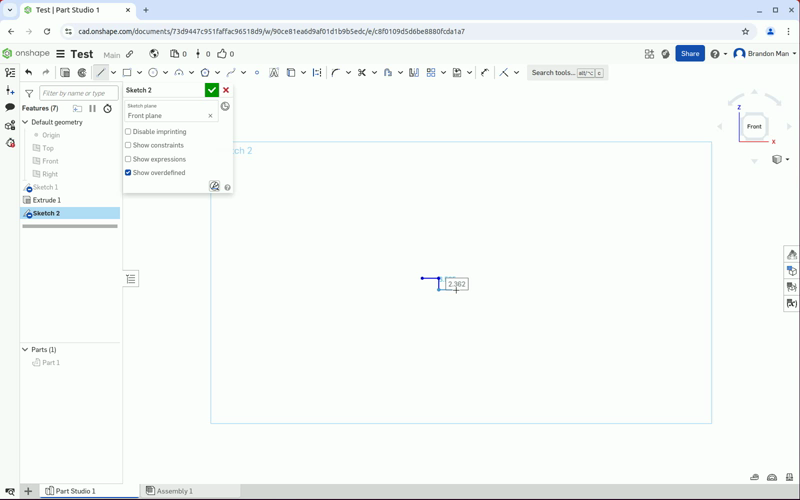
key_up(shift)
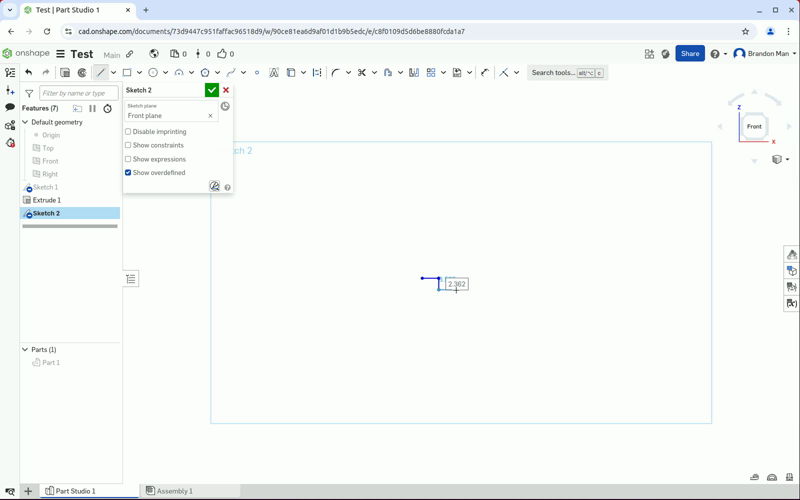
key_down(shift)
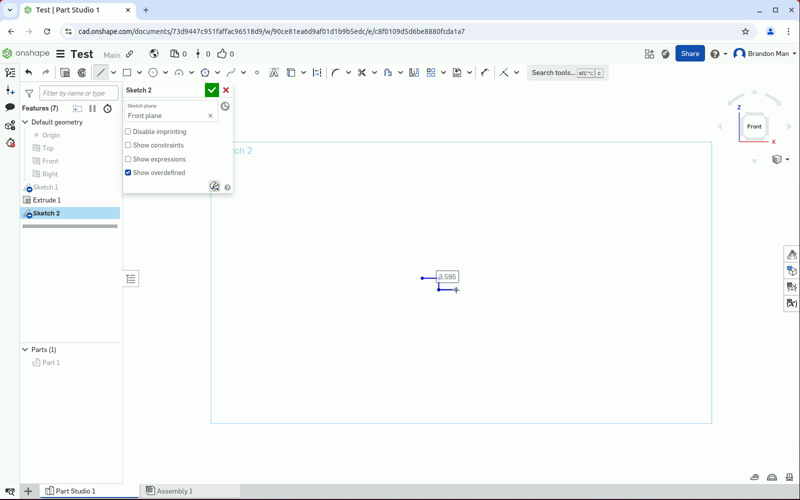
mouse_move(486, 289)
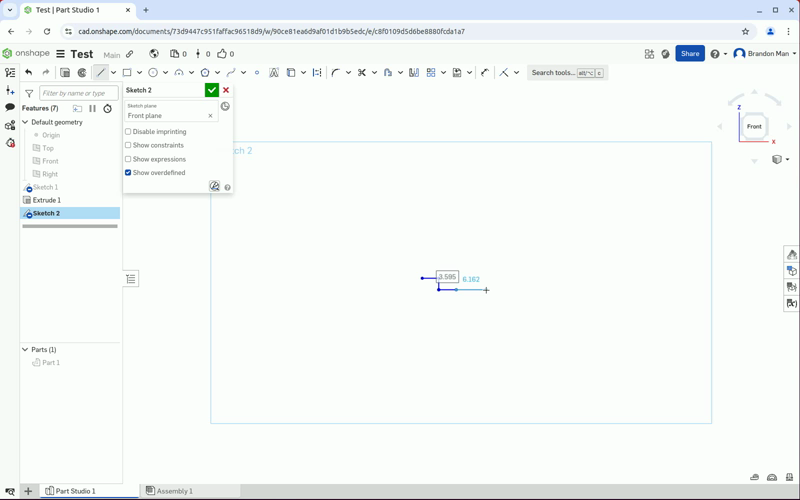
mouse_move(456, 312)
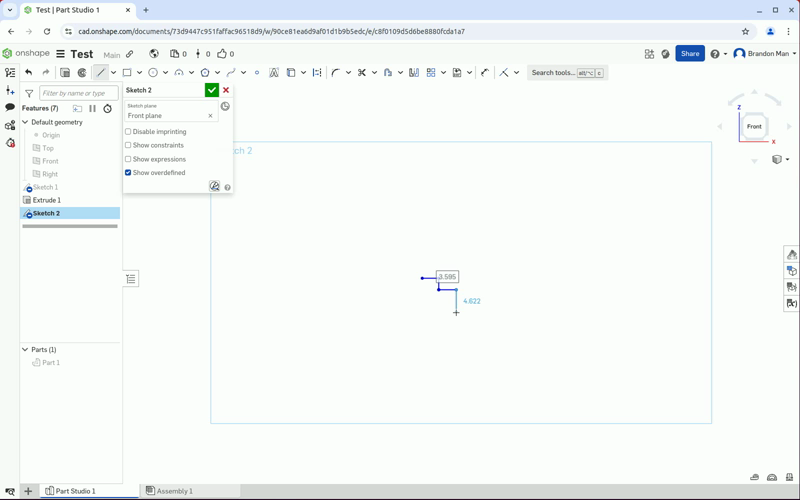
click(456, 312)
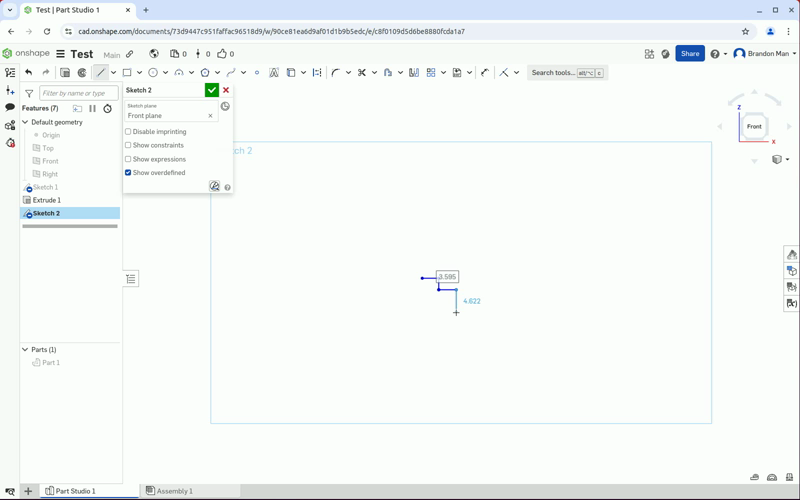
key_up(shift)
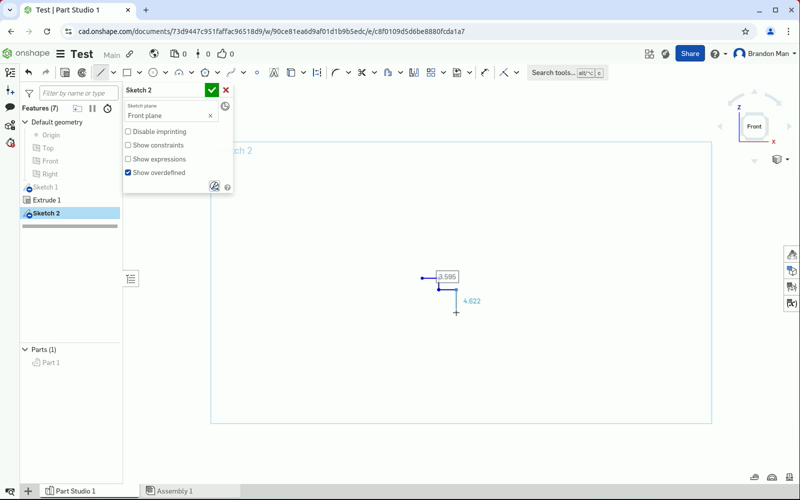
key_down(shift)
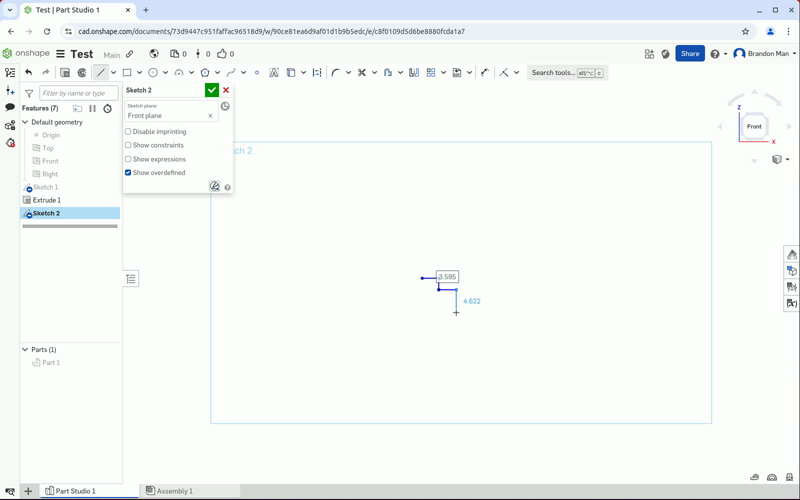
mouse_move(486, 312)
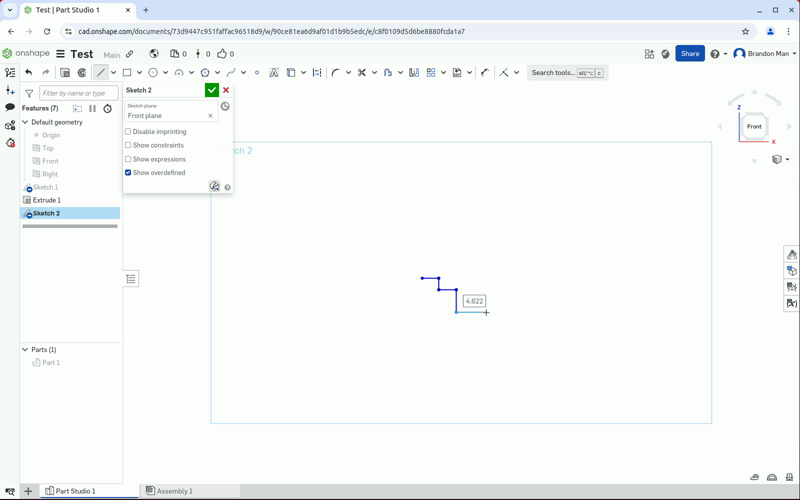
mouse_move(478, 312)
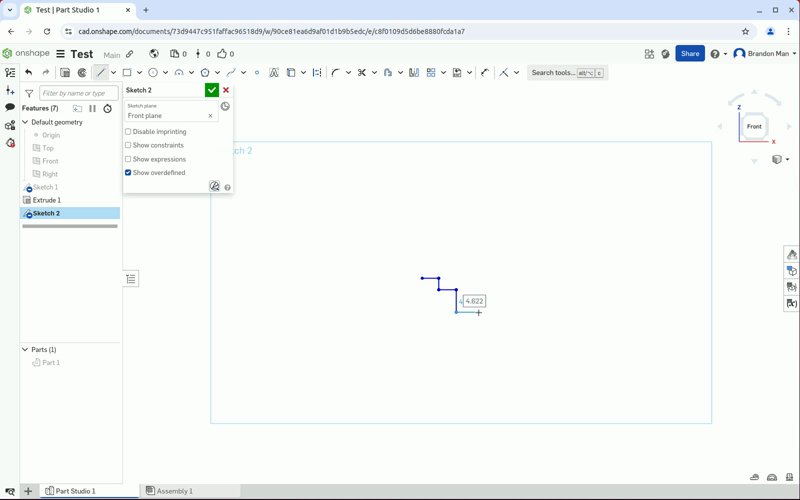
click(478, 312)
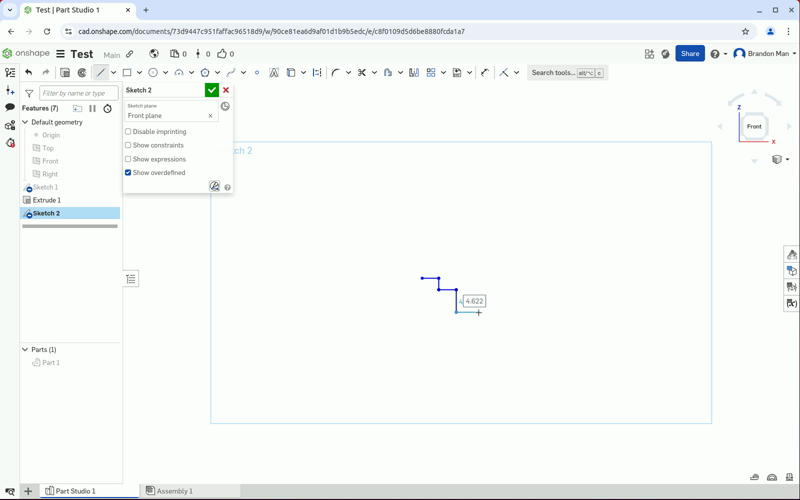
key_up(shift)
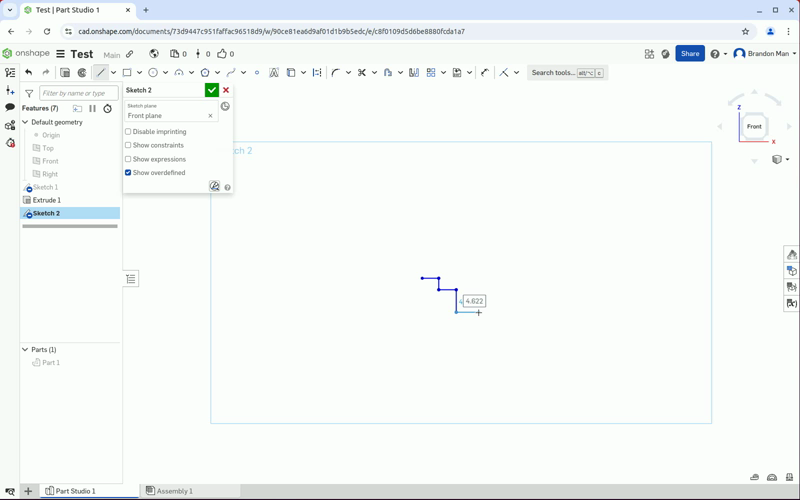
key_down(shift)
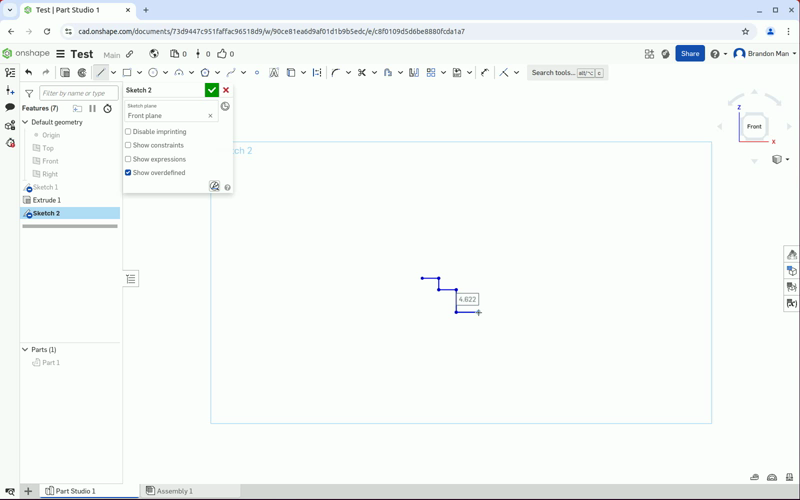
mouse_move(478, 244)
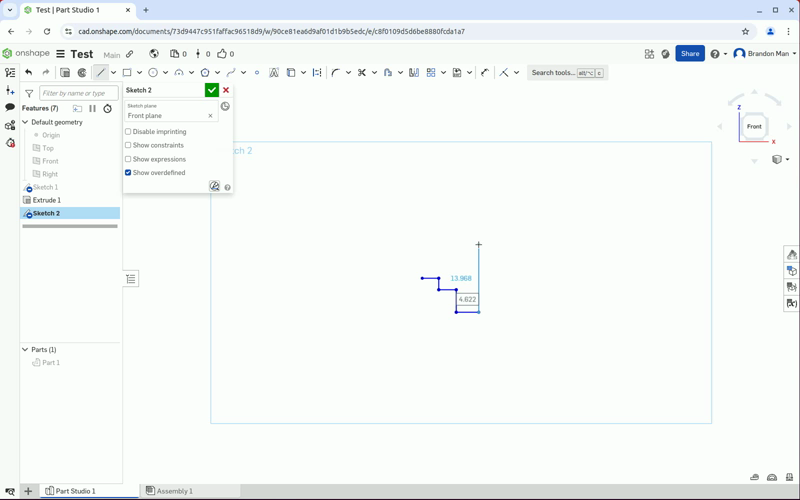
click(478, 244)
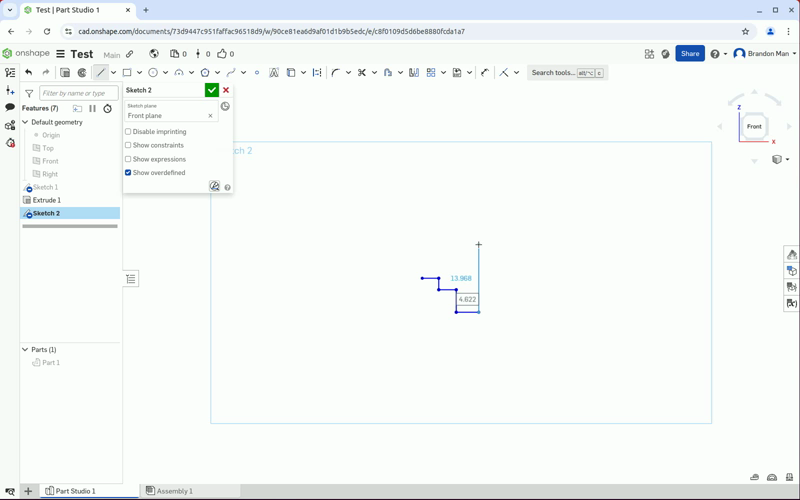
key_up(shift)
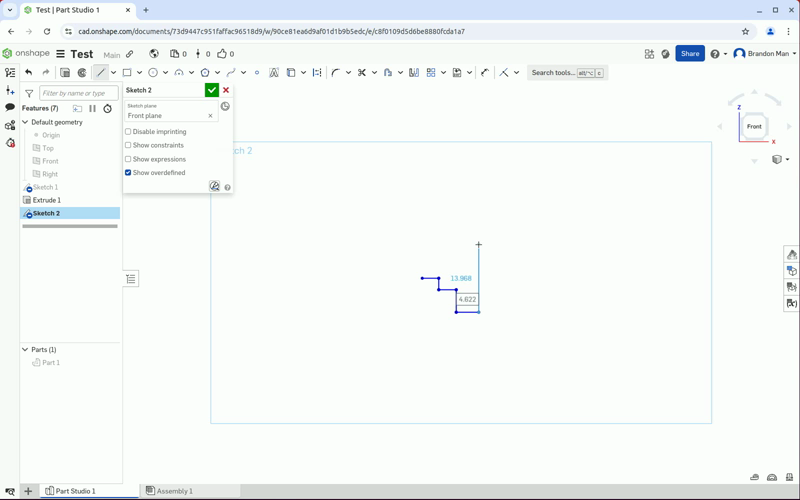
key_down(shift)
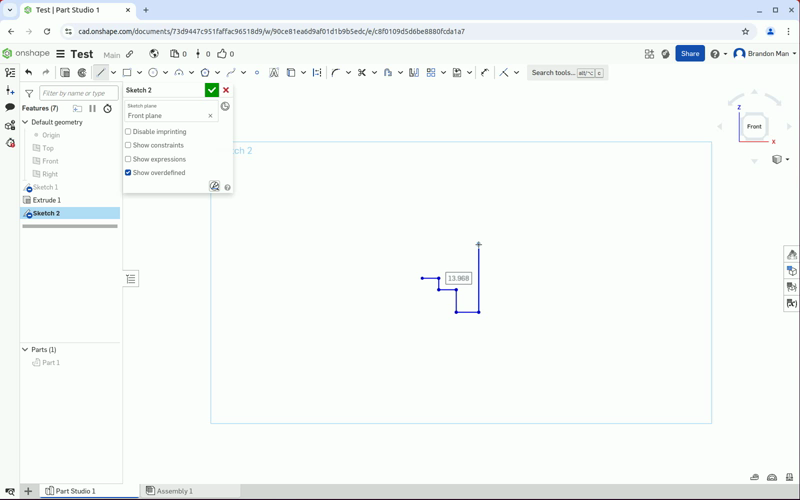
mouse_move(508, 244)
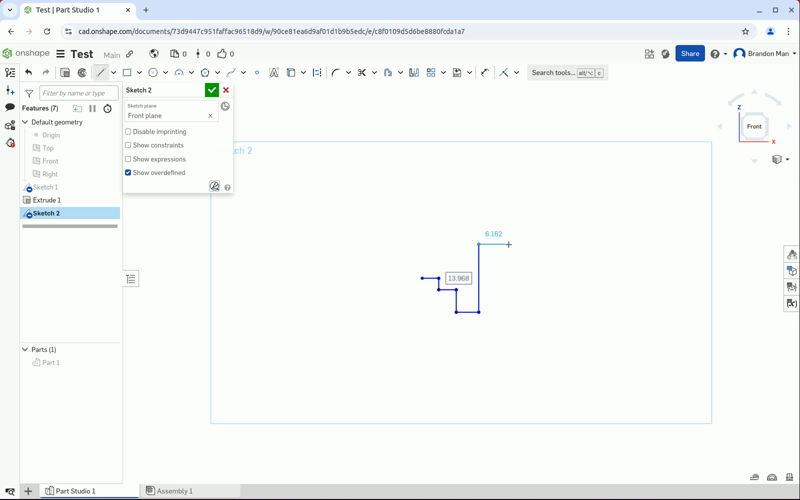
mouse_move(433, 244)
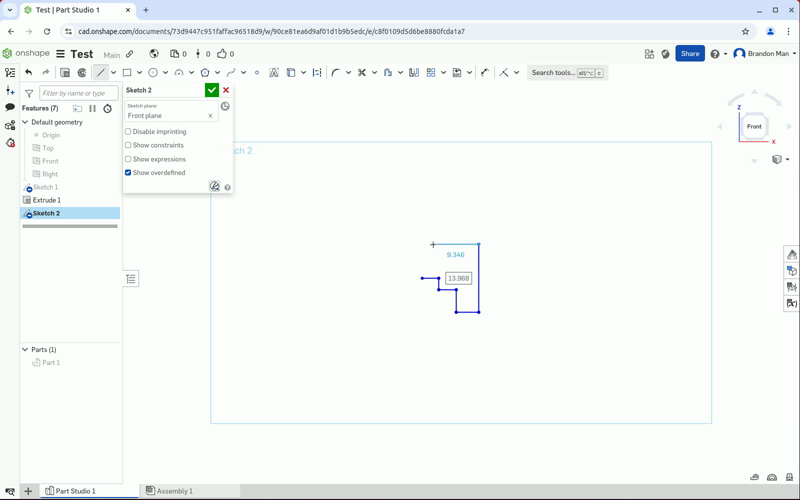
click(433, 244)
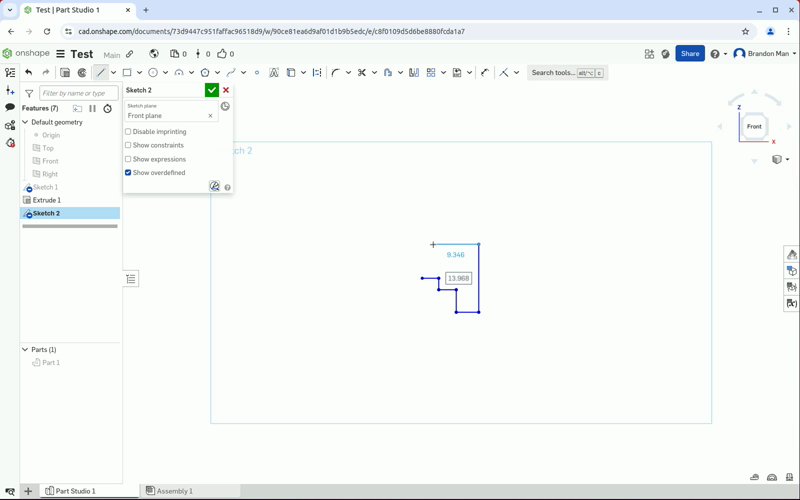
key_up(shift)
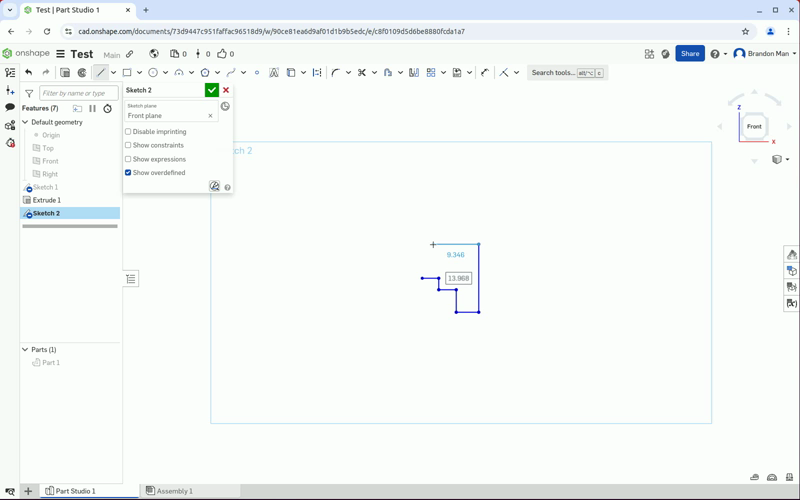
key_down(shift)
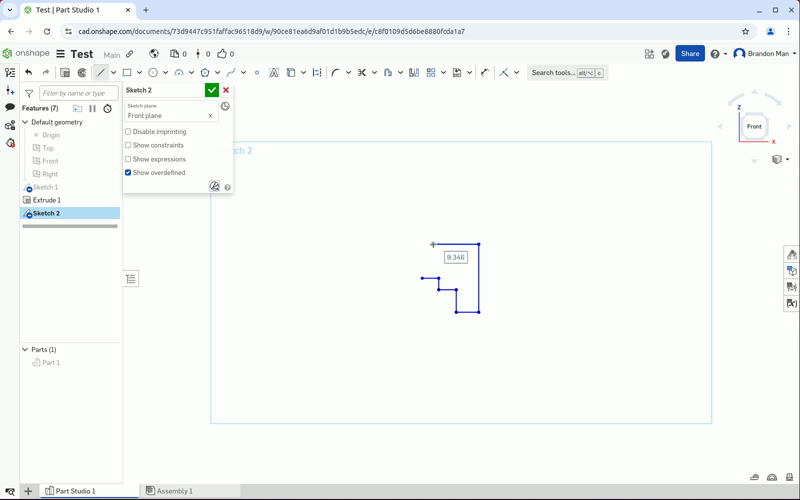
mouse_move(463, 244)
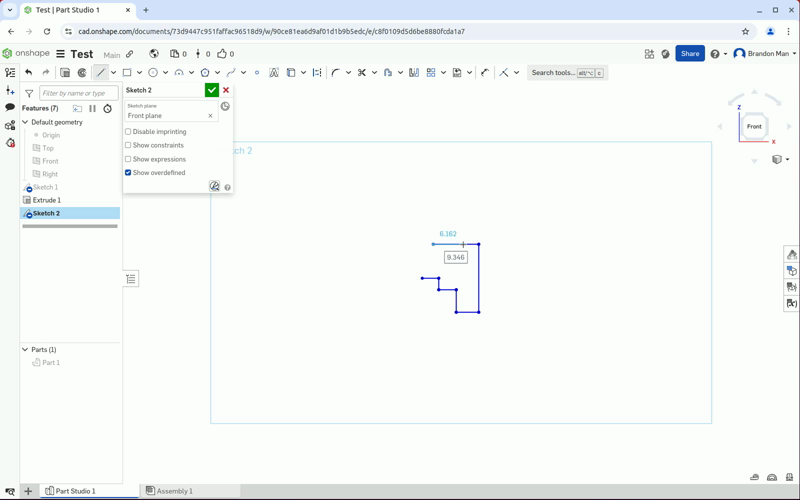
mouse_move(422, 255)
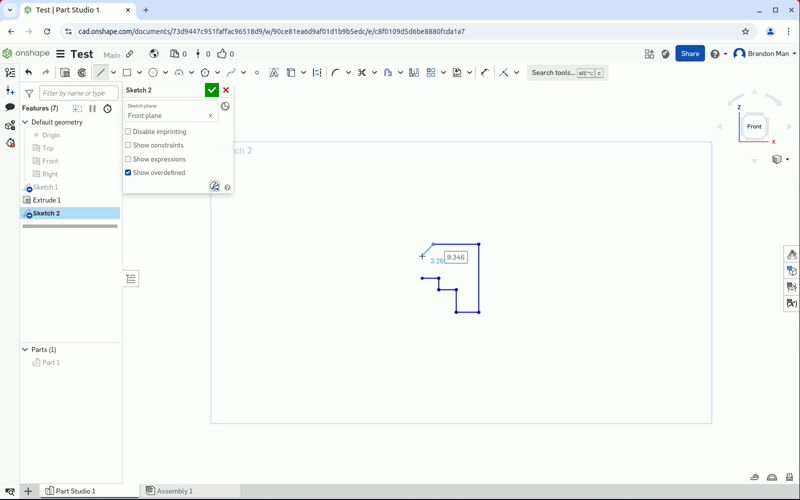
click(422, 255)
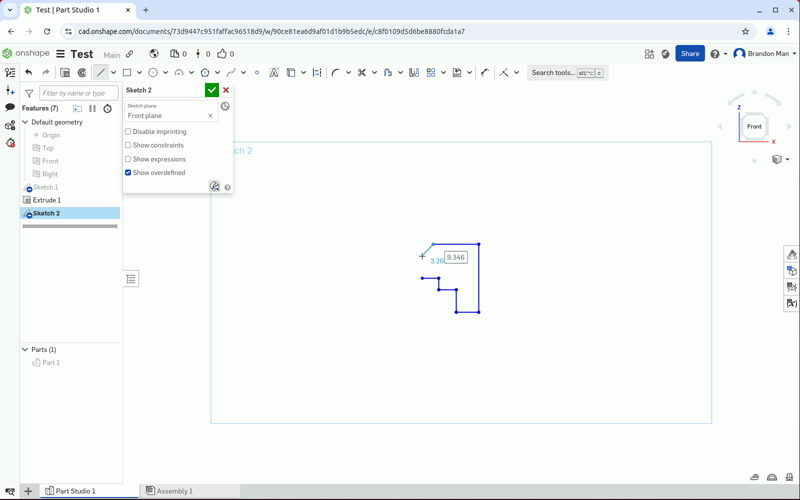
key_up(shift)
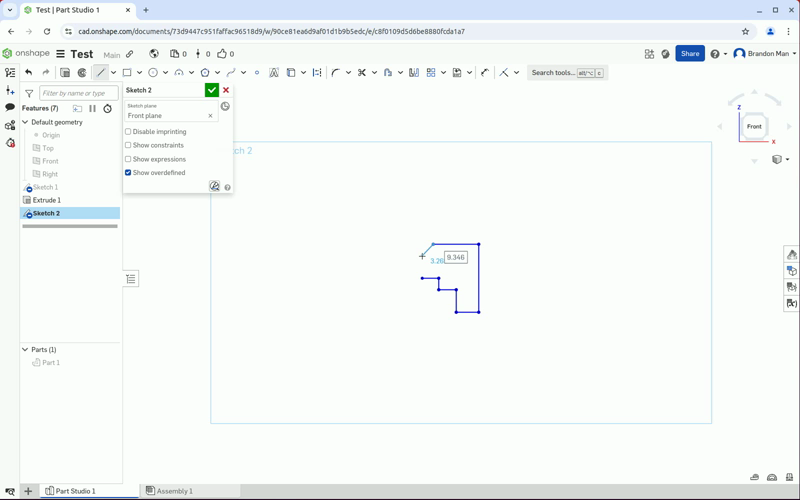
mouse_move(452, 255)
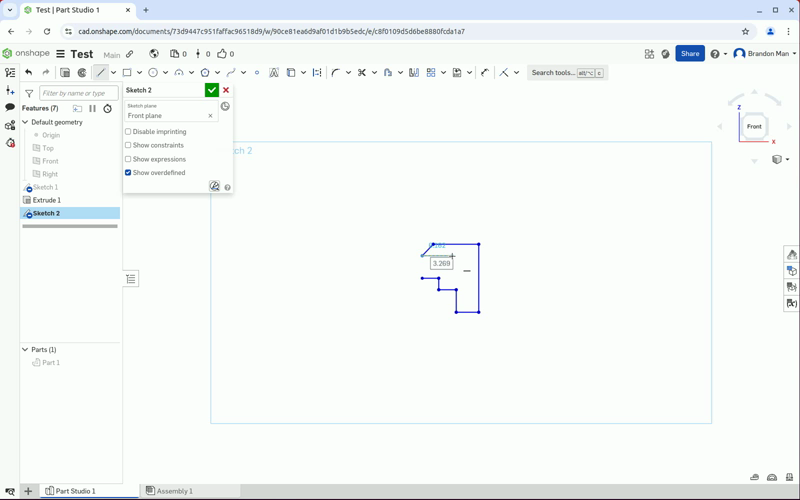
key_down(shift)
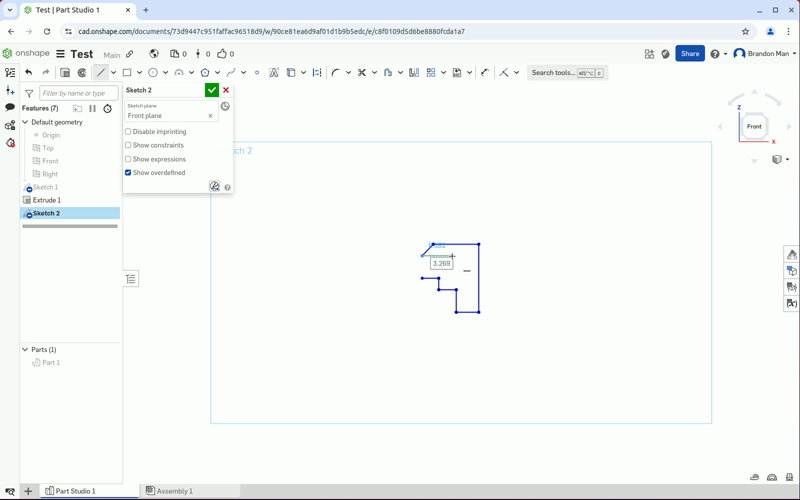
mouse_move(422, 278)
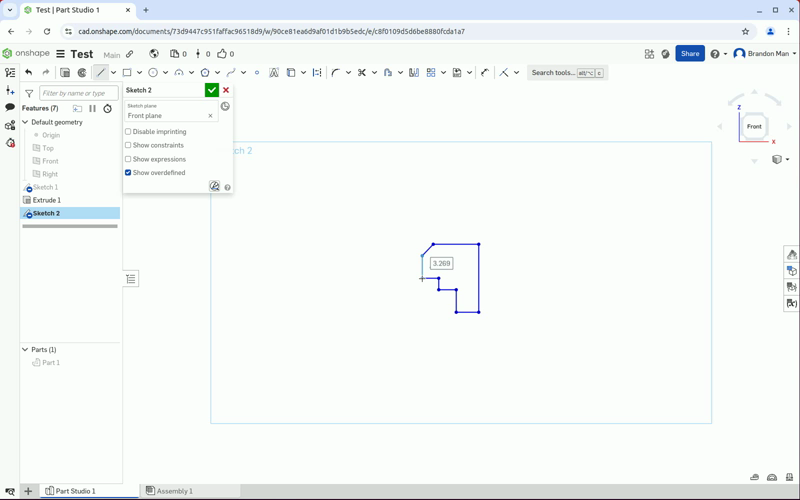
key_up(shift)
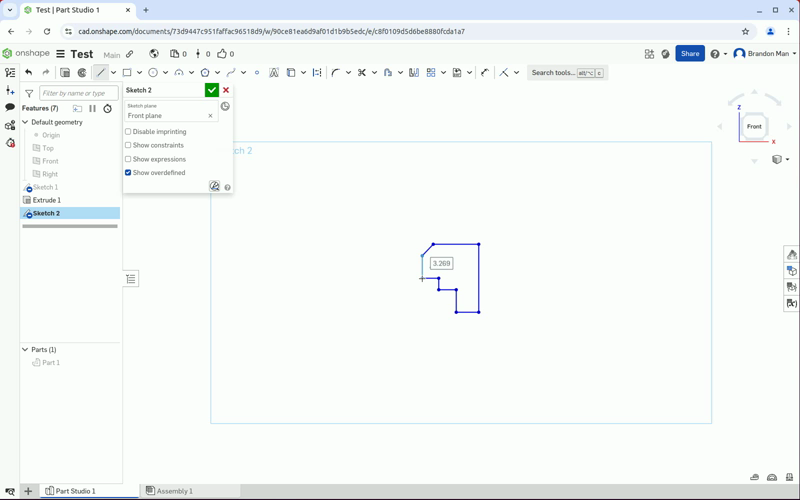
click(422, 278)
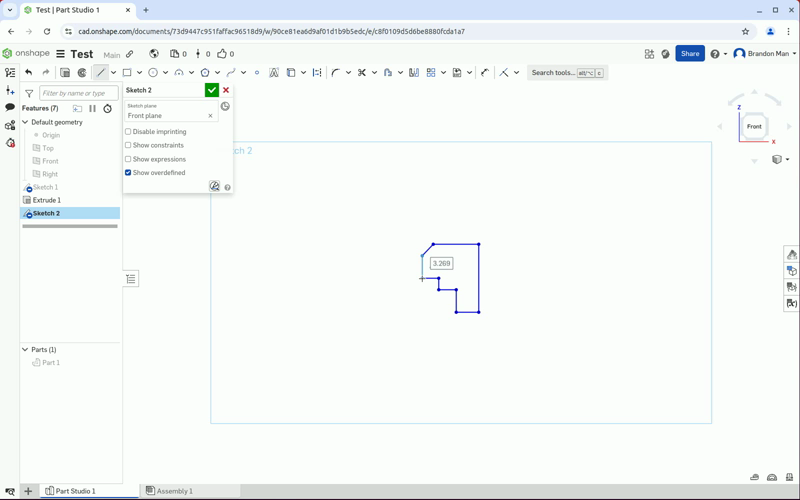
key(esc)
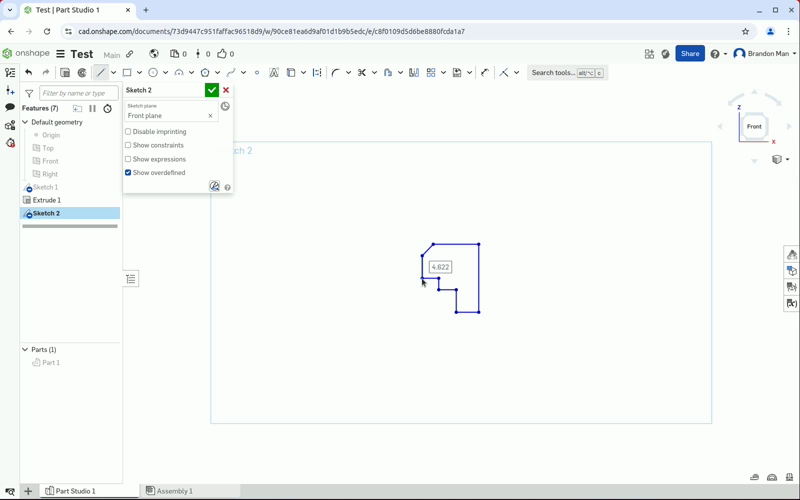
mouse_move(454, 278)
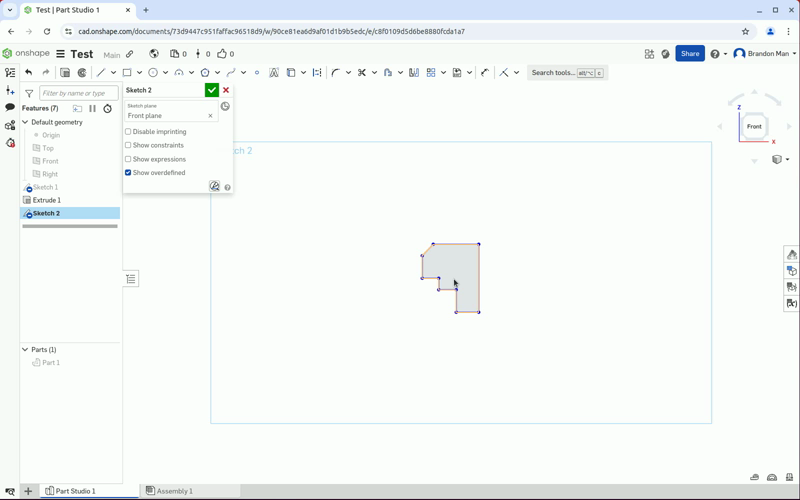
click(454, 278)
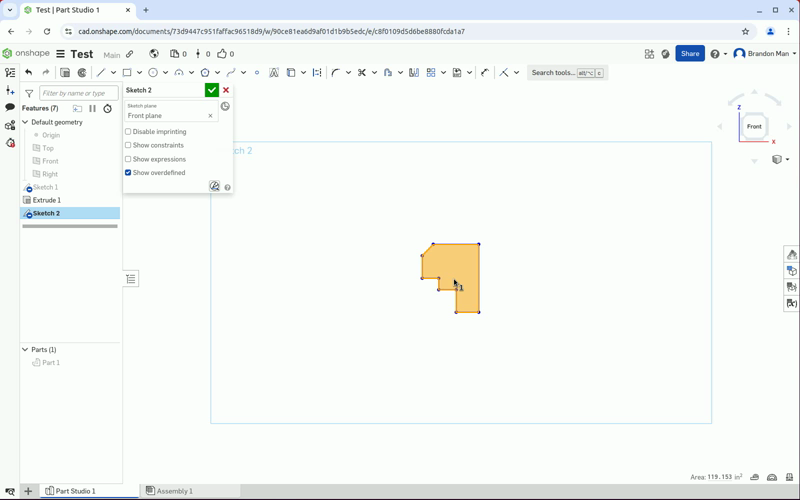
mouse_move(73, 352)
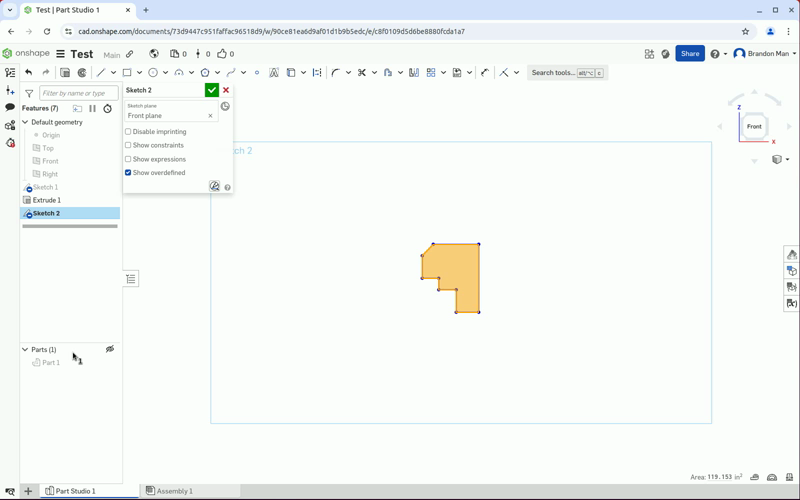
key(shift+y)
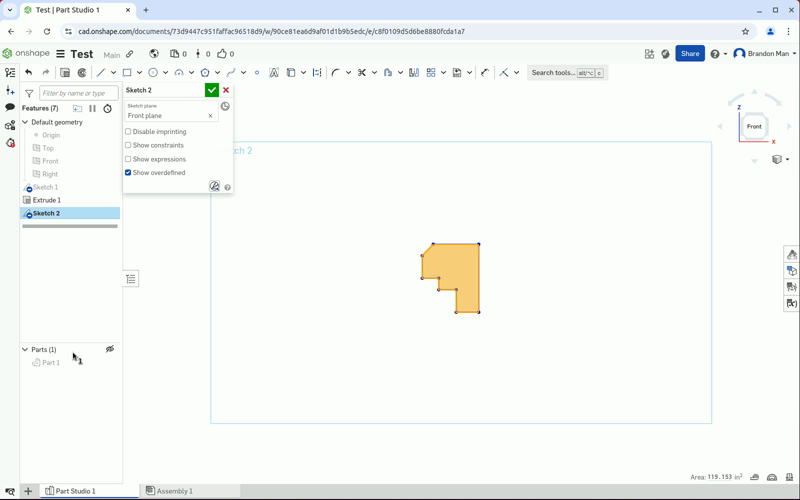
key(shift+e)
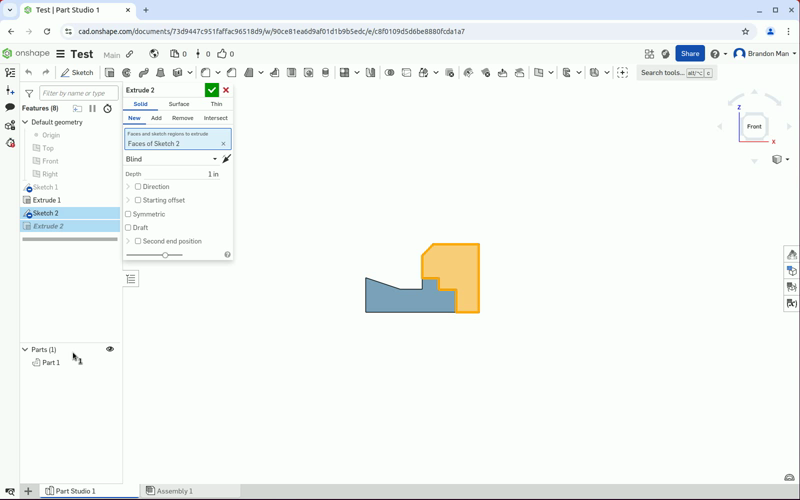
mouse_move(143, 106)
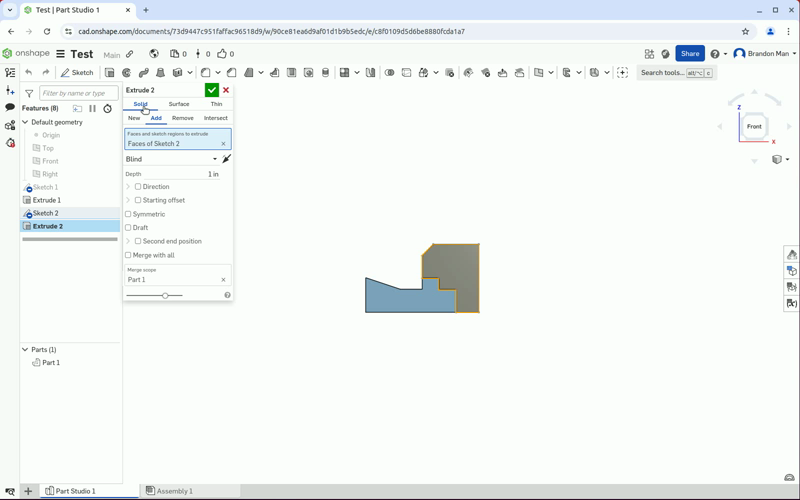
click(143, 106)
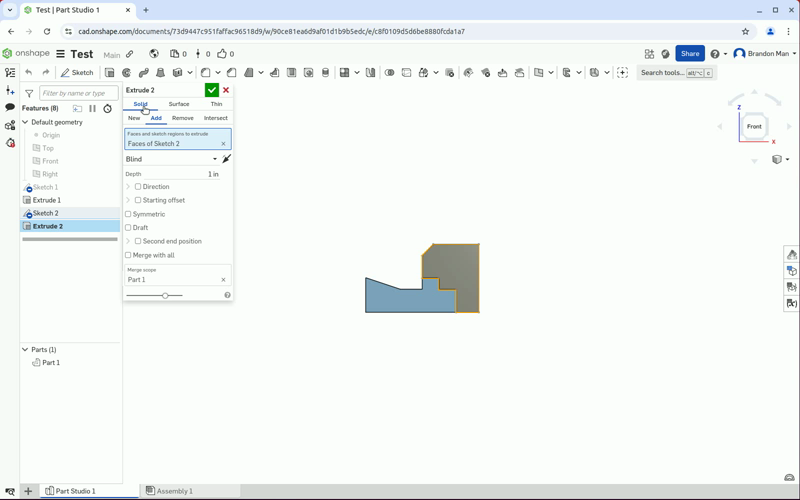
mouse_move(137, 120)
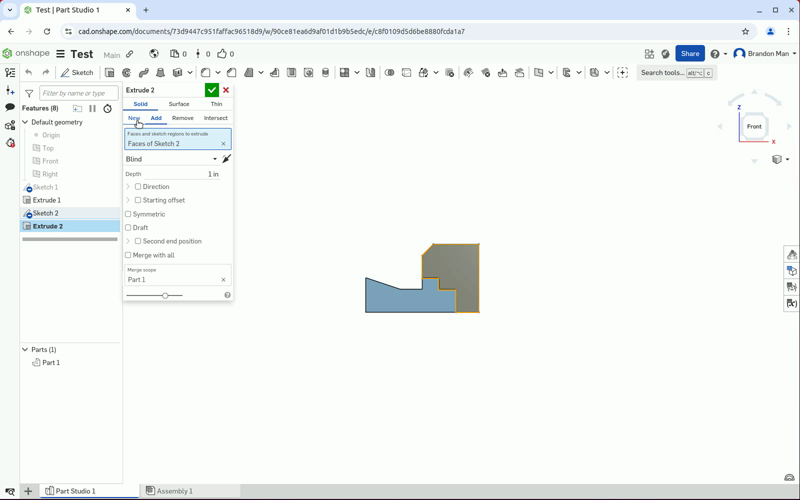
click(137, 120)
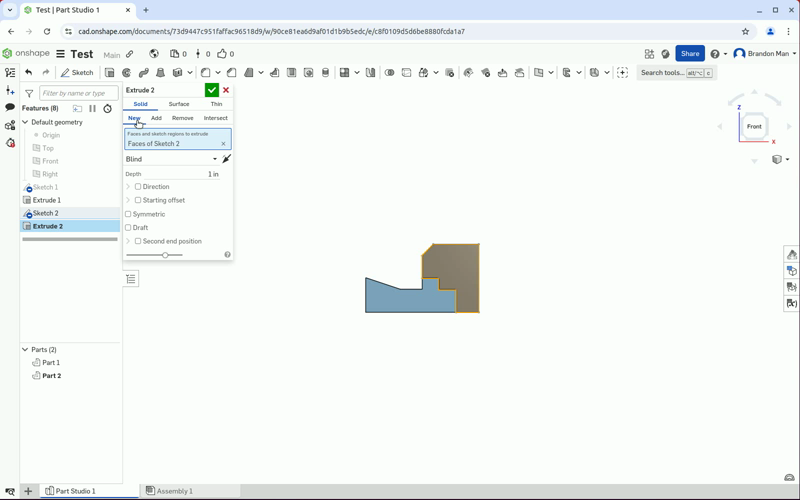
key(tab, 4)
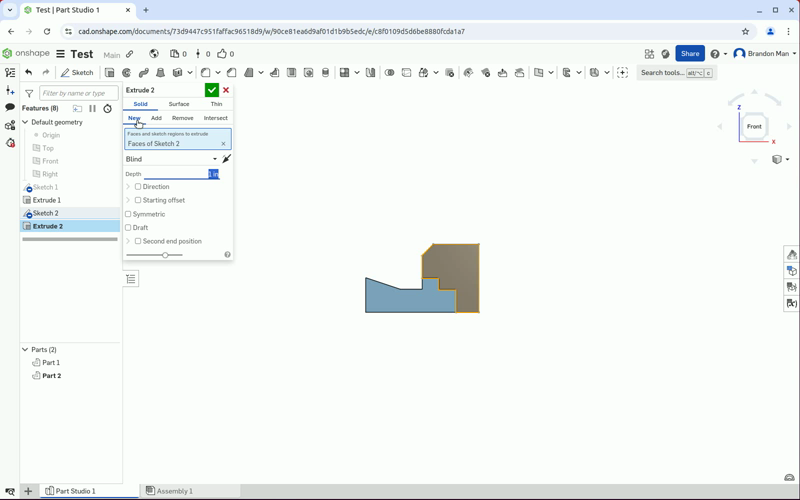
text(23.108)
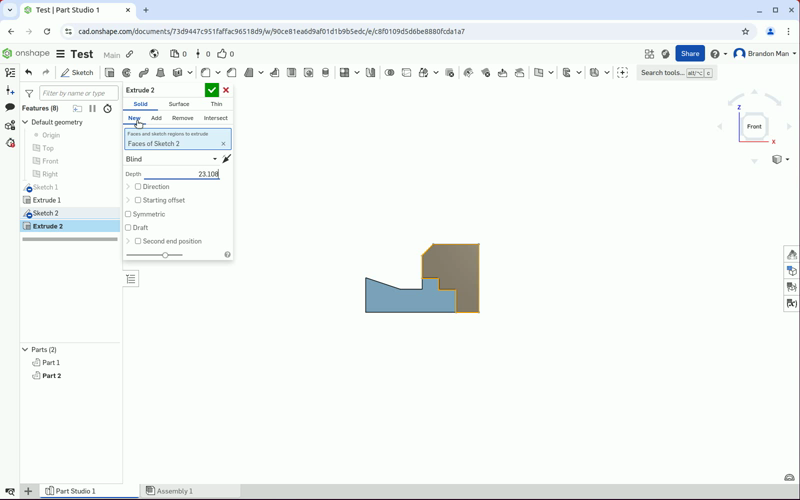
key(enter)
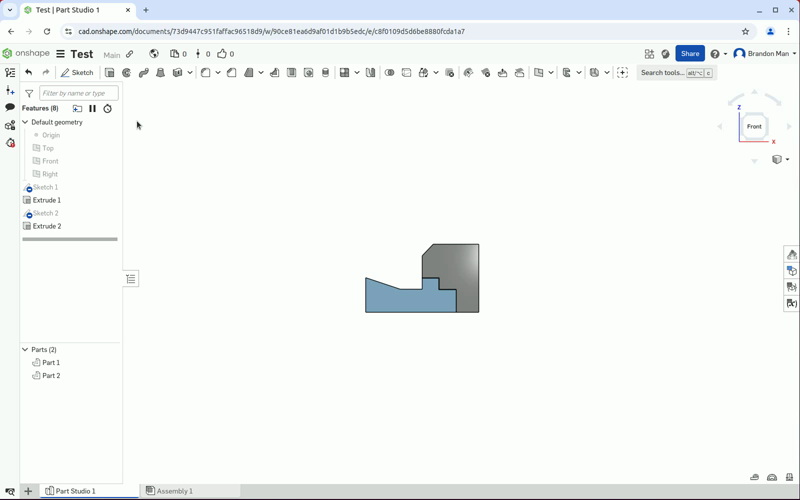
key(shift+h)
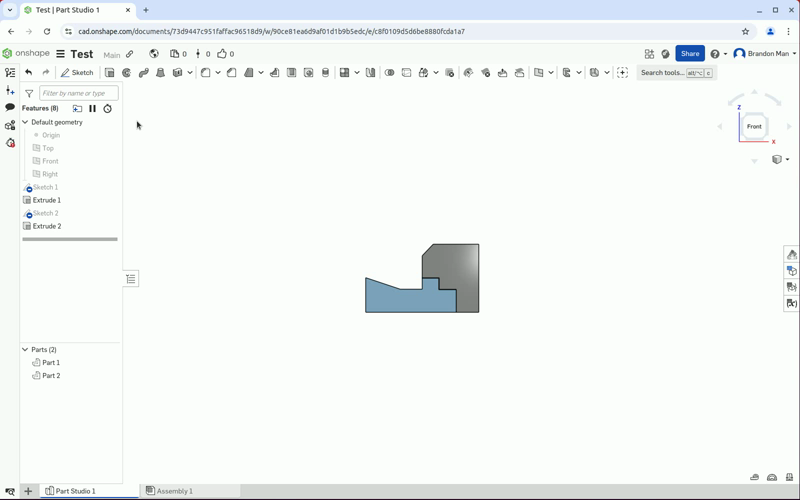
key(shift+h)
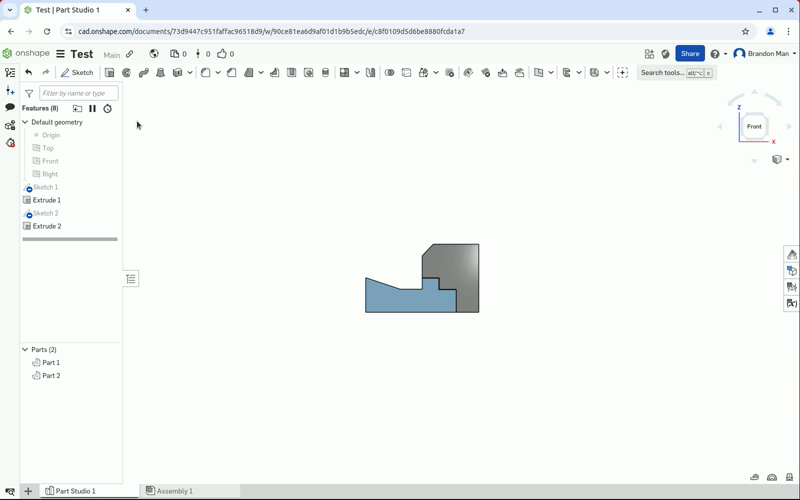
mouse_move(73, 189)
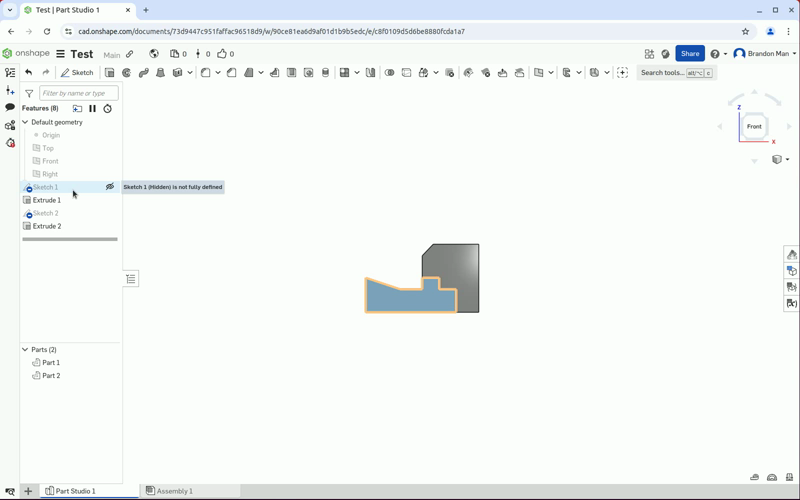
click(73, 189)
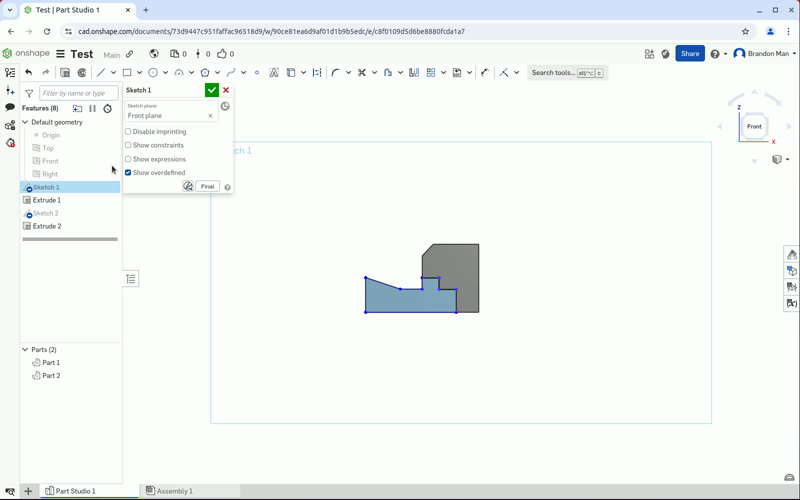
mouse_move(229, 92)
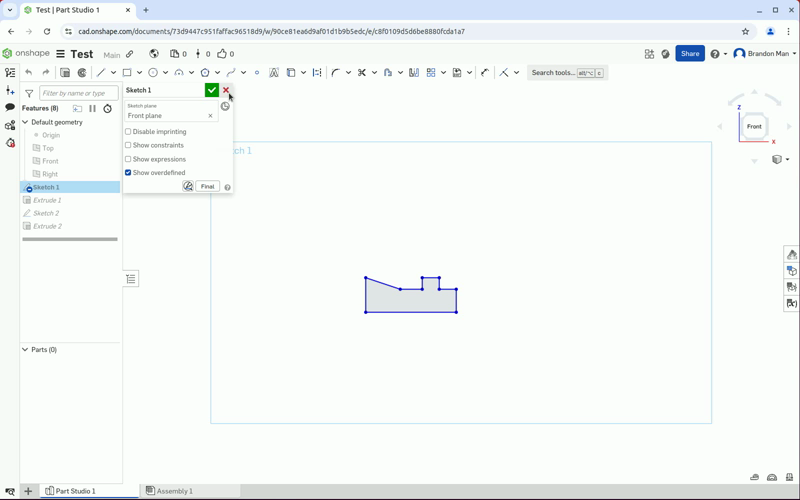
click(229, 92)
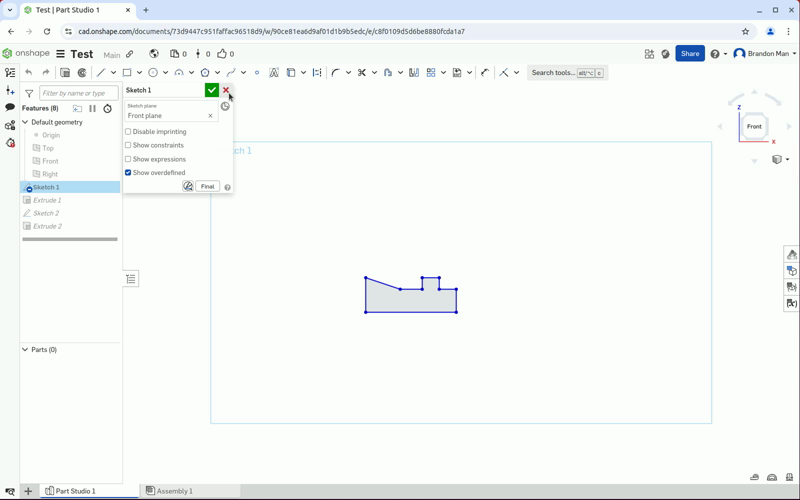
key(shift+s)
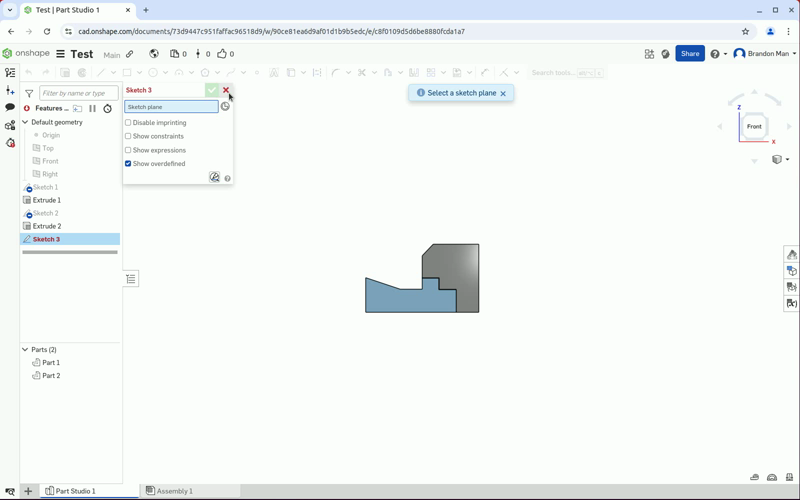
mouse_move(73, 163)
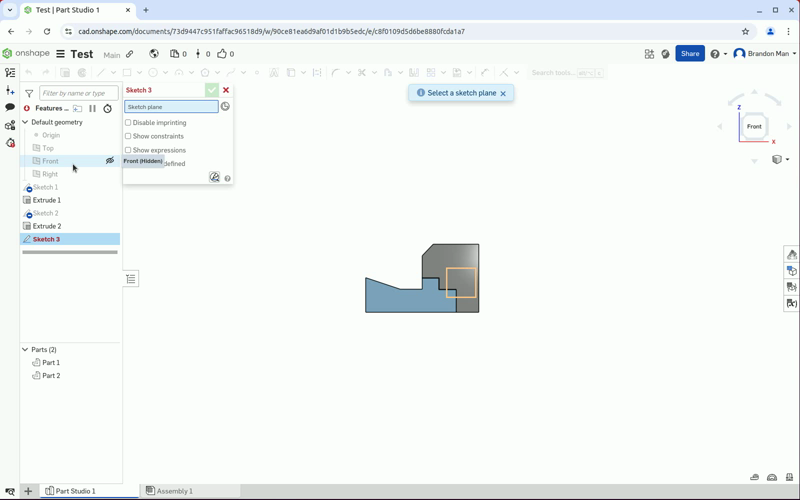
click(73, 163)
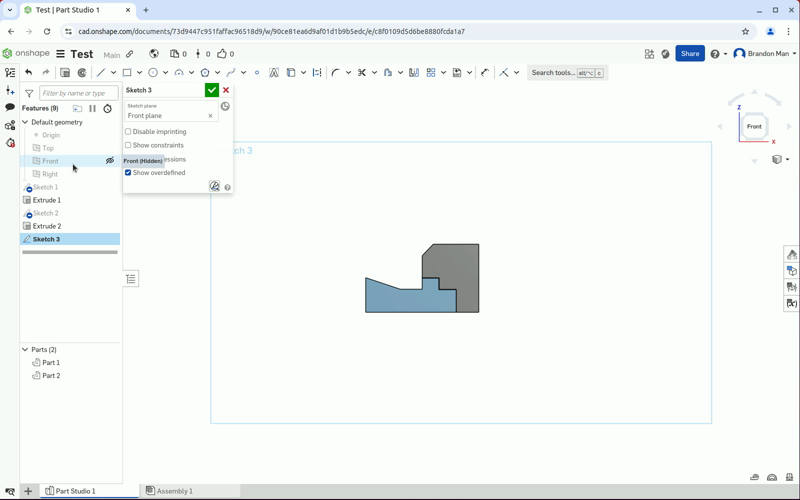
mouse_move(73, 352)
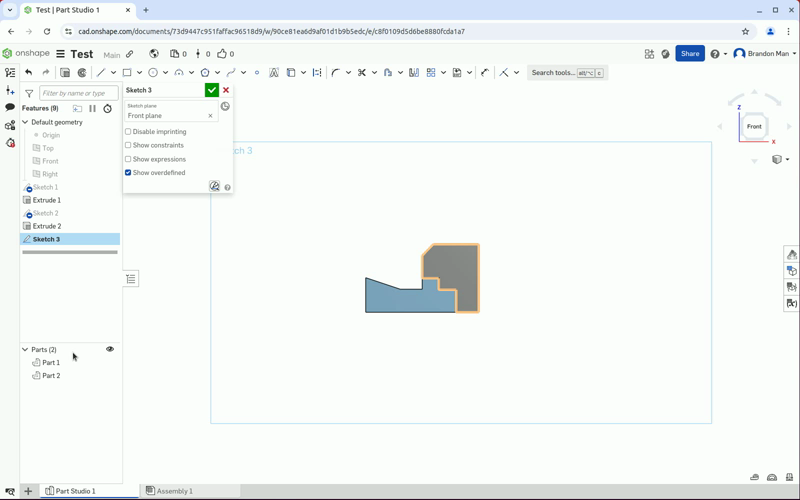
key(y)
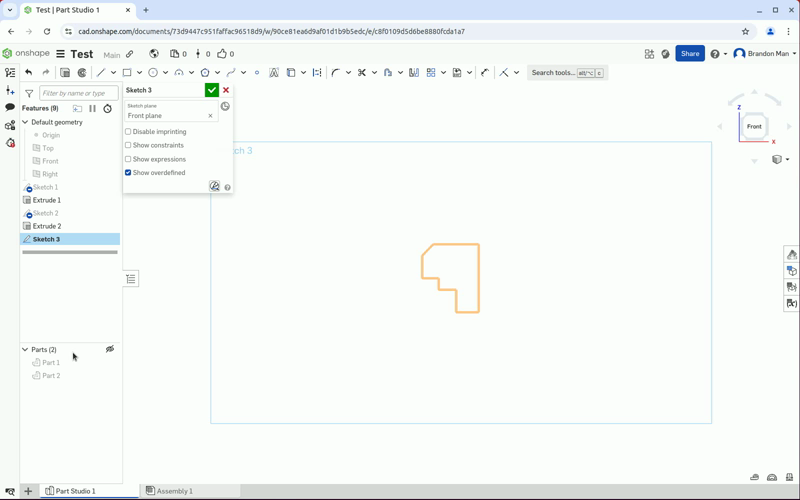
key(l)
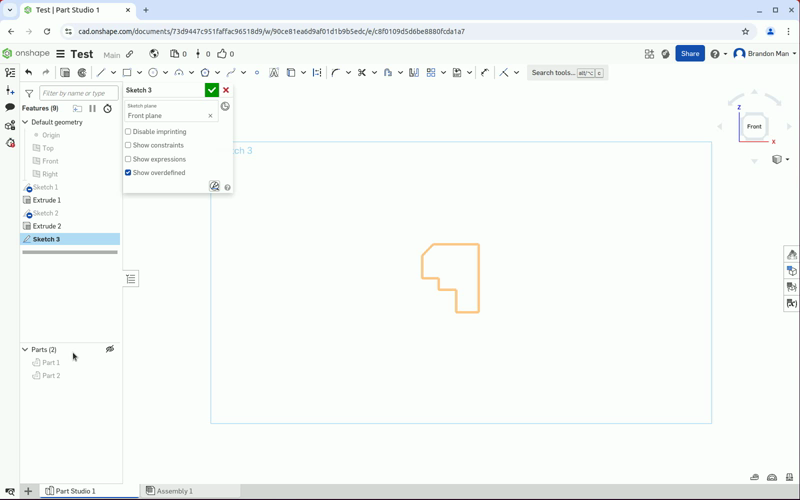
key_down(shift)
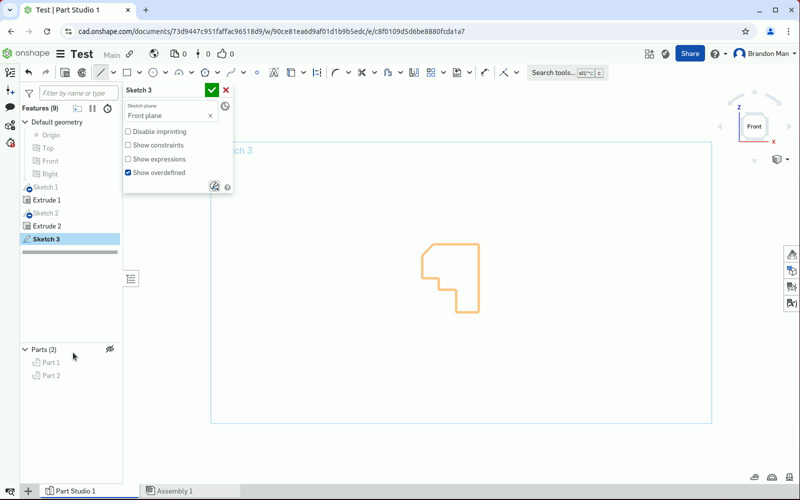
mouse_move(365, 278)
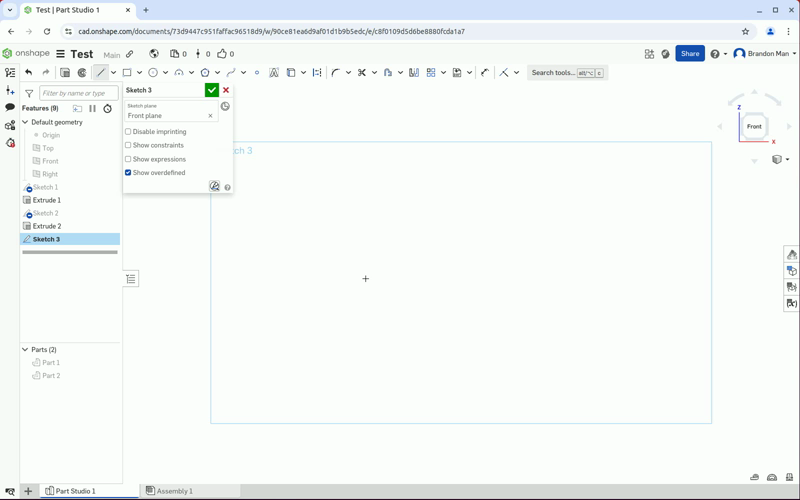
click(365, 278)
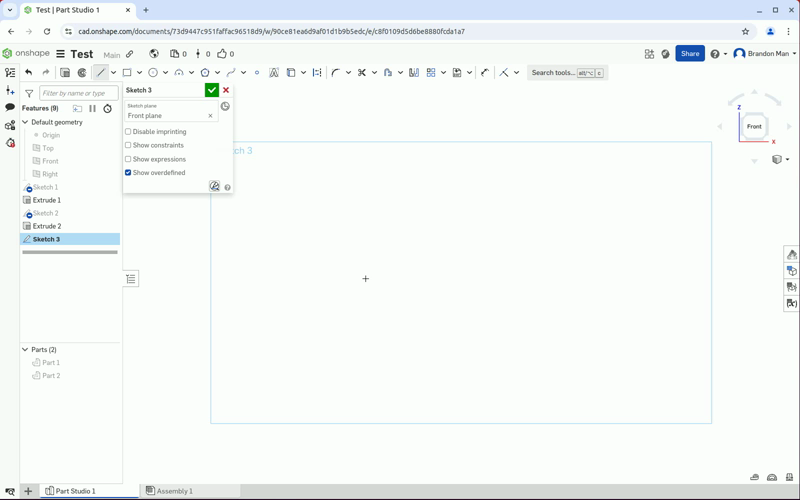
key_up(shift)
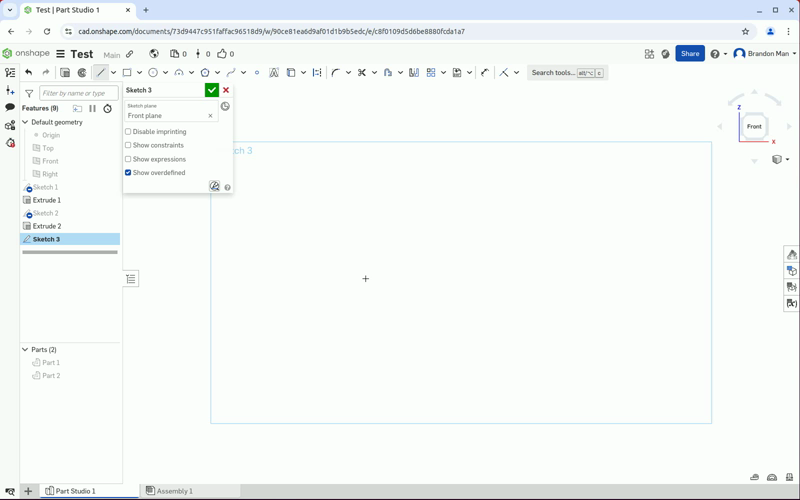
key_down(shift)
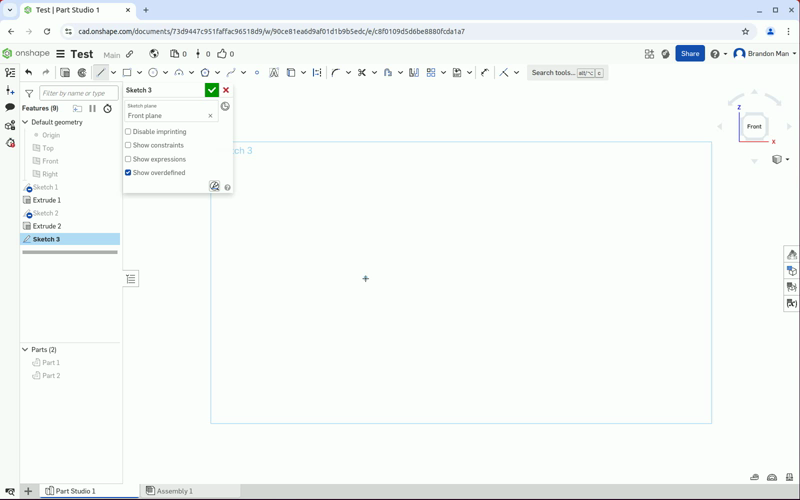
mouse_move(395, 278)
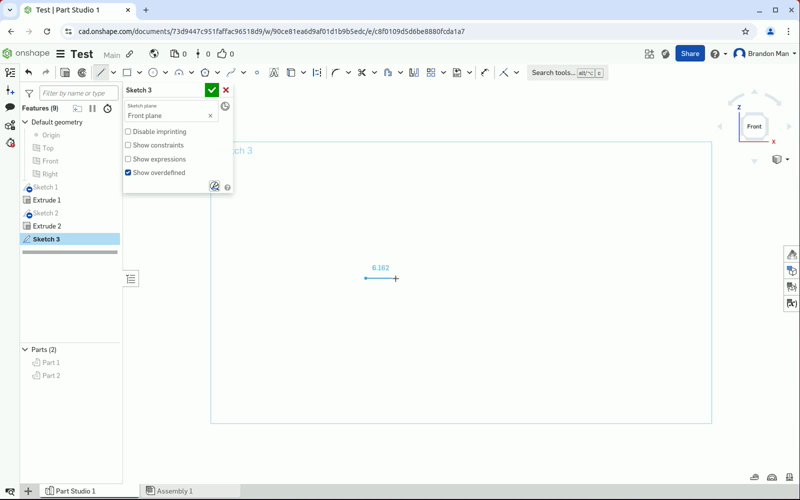
mouse_move(399, 289)
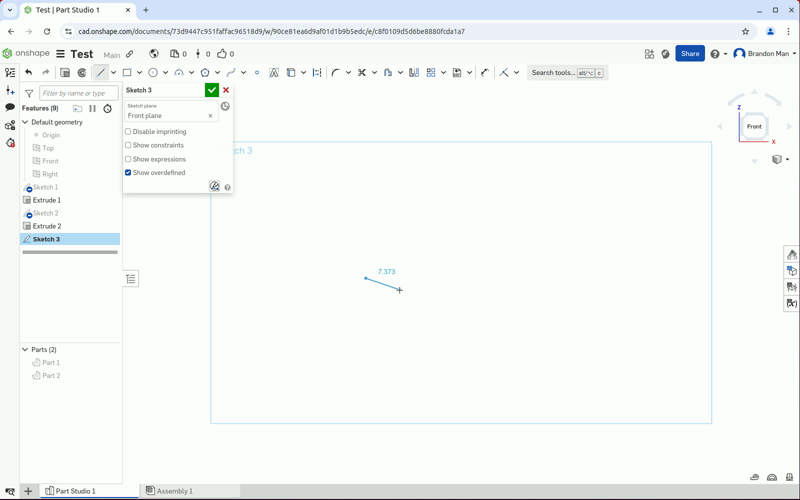
click(399, 289)
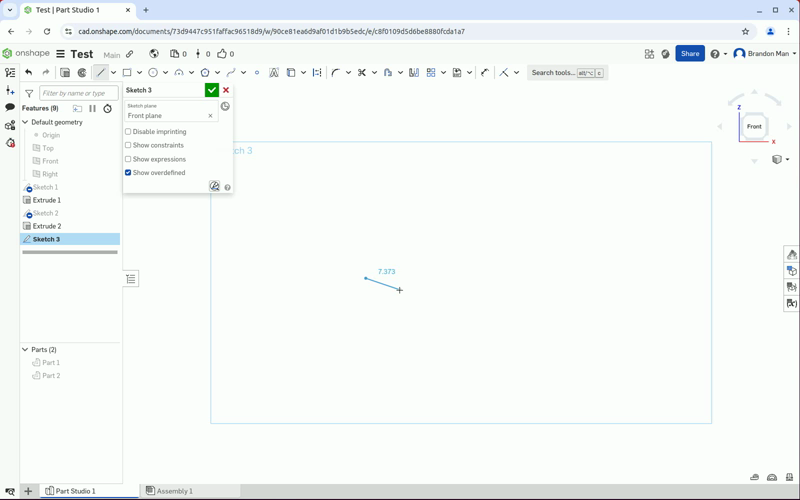
key_up(shift)
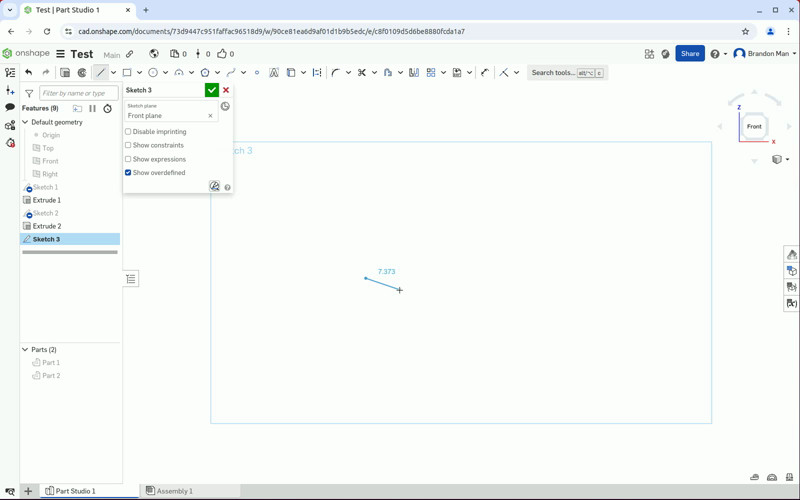
key_down(shift)
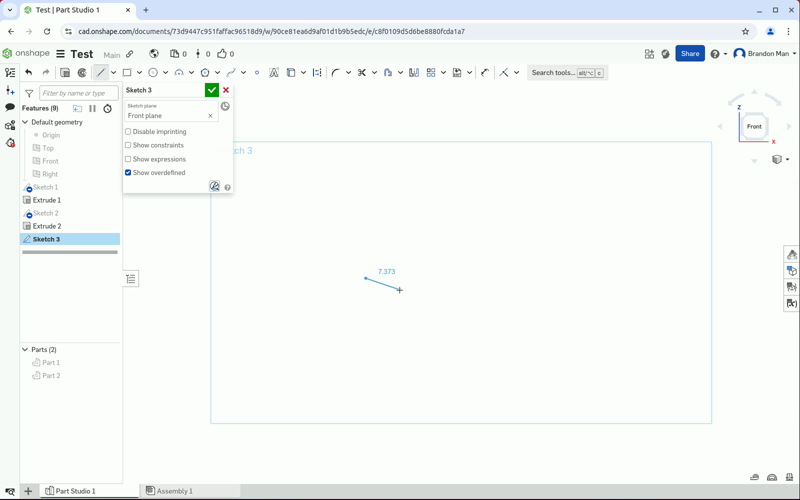
mouse_move(429, 289)
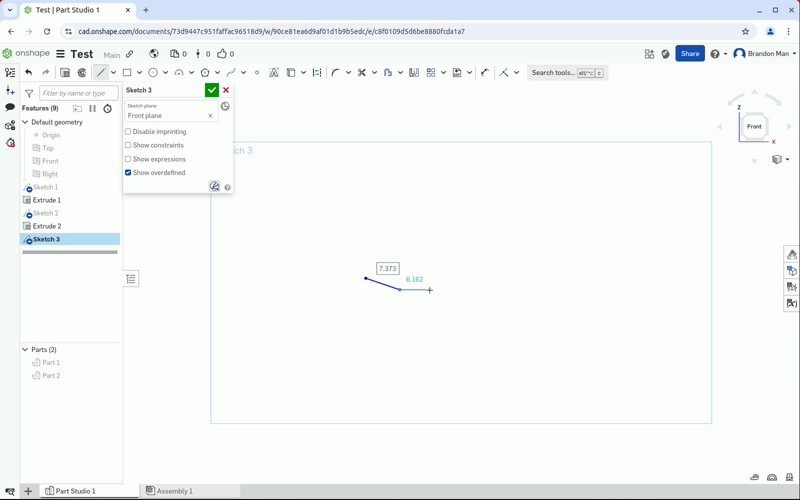
mouse_move(422, 289)
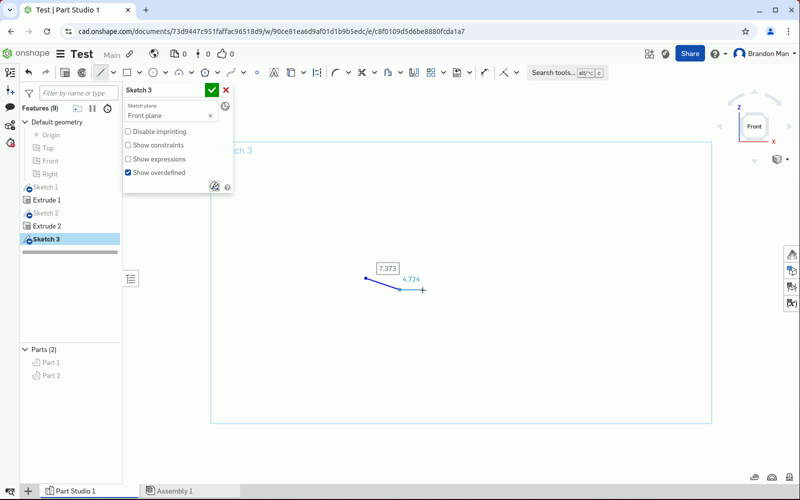
click(422, 289)
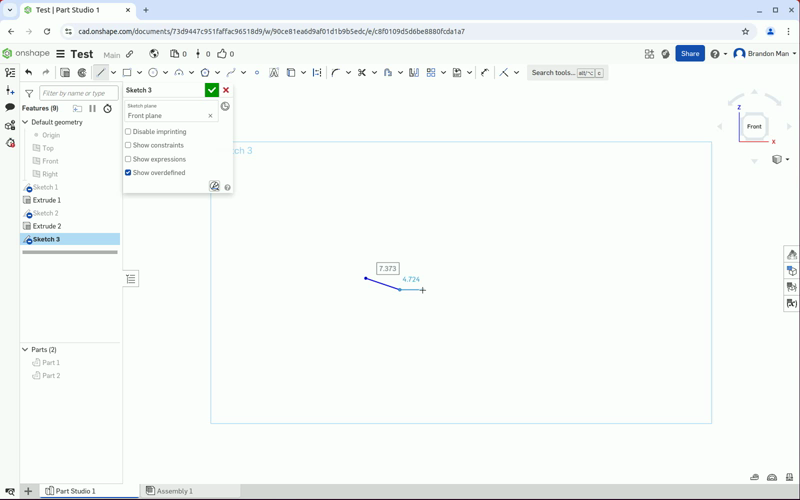
key_up(shift)
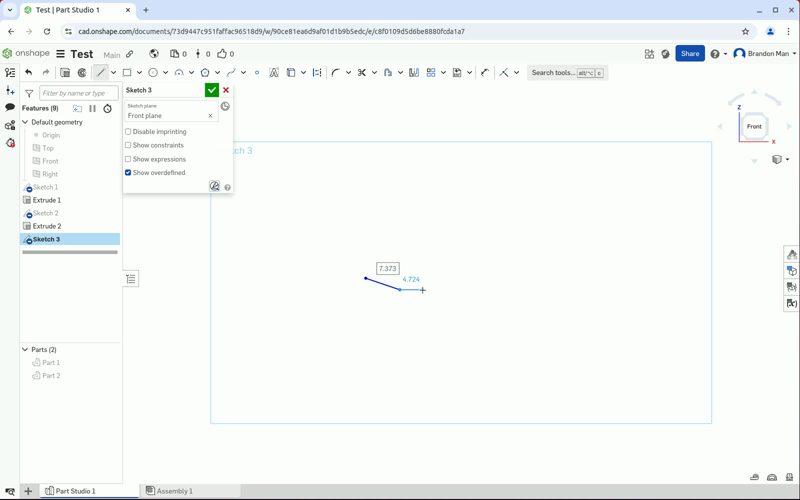
key_down(shift)
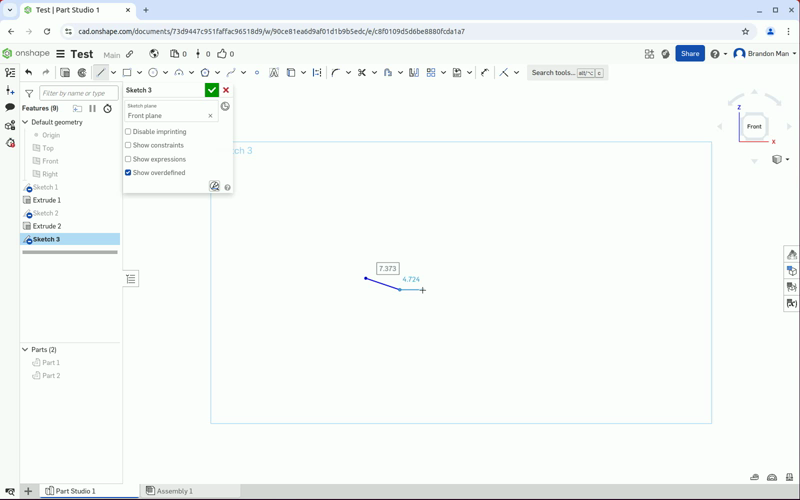
mouse_move(452, 289)
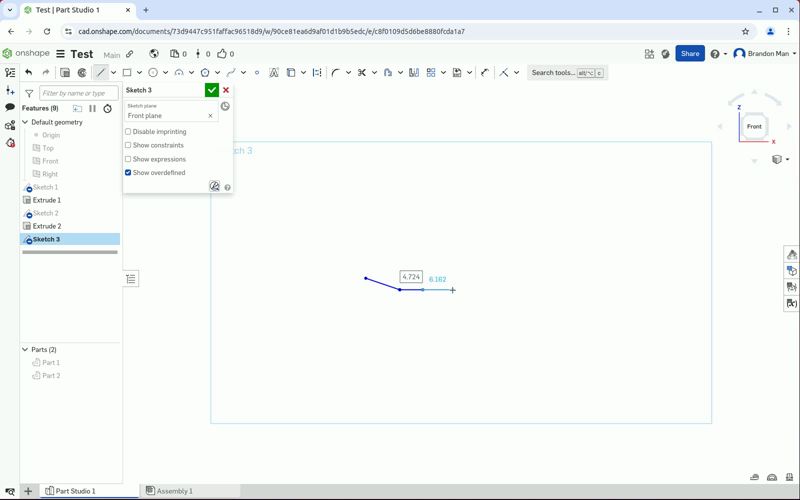
mouse_move(422, 278)
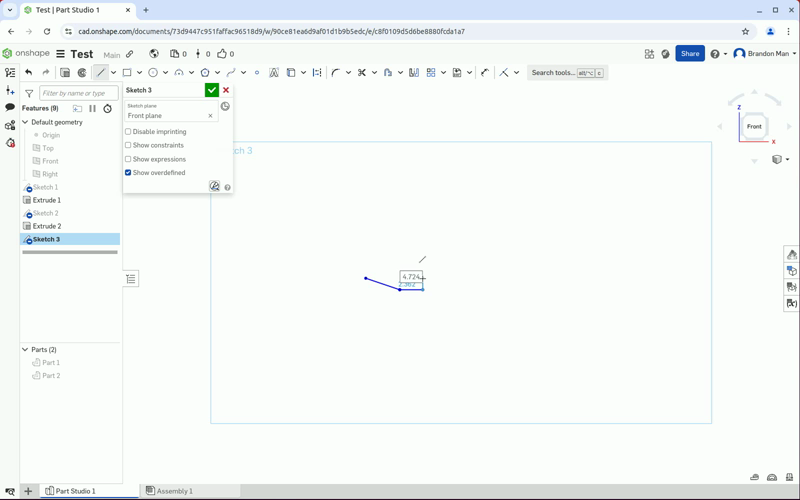
click(422, 278)
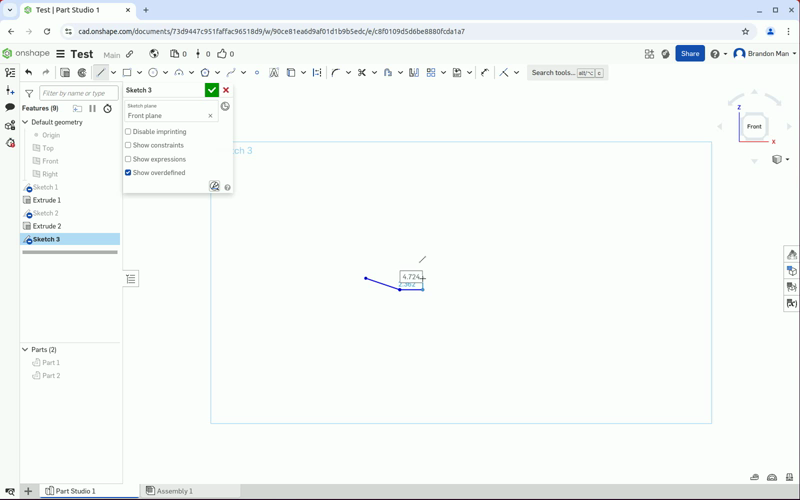
key_up(shift)
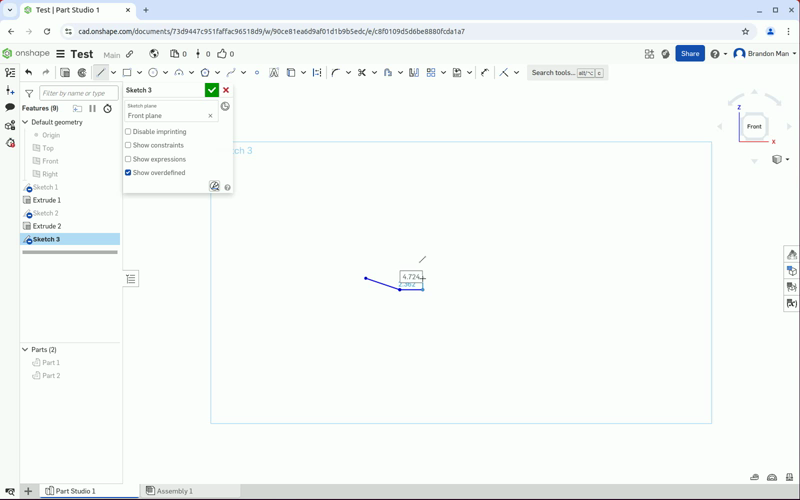
key_down(shift)
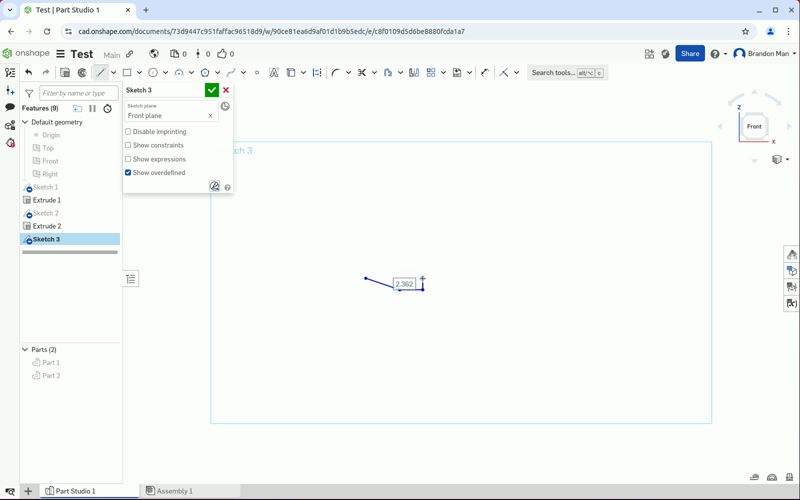
mouse_move(452, 278)
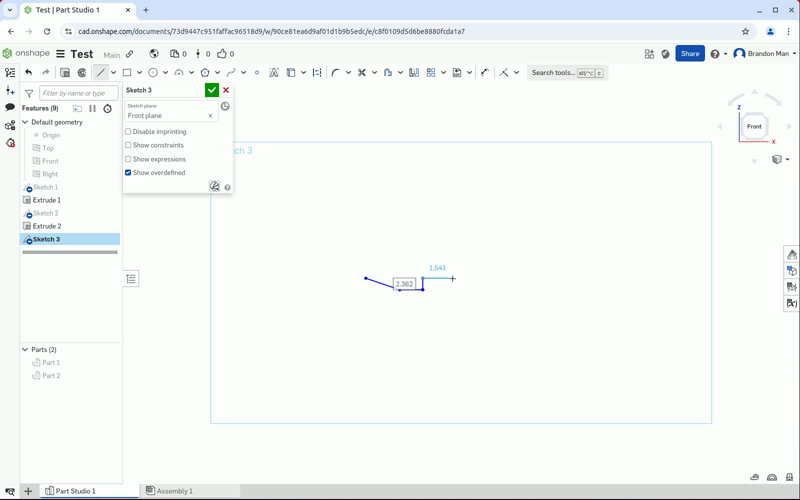
mouse_move(422, 255)
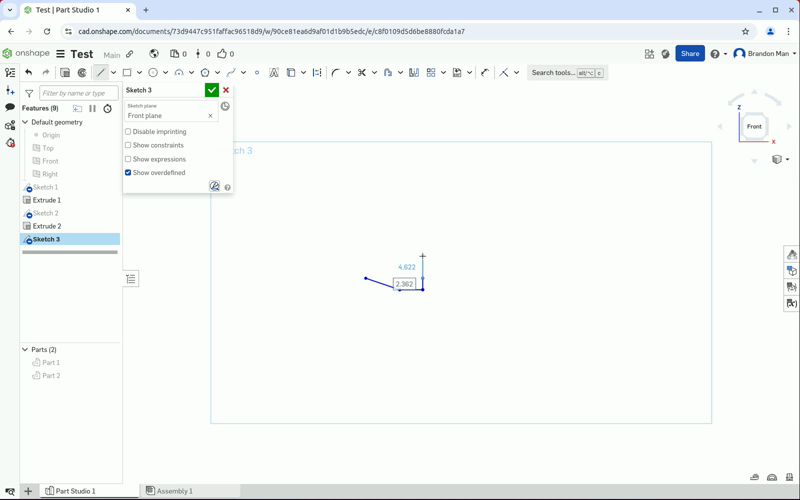
click(422, 255)
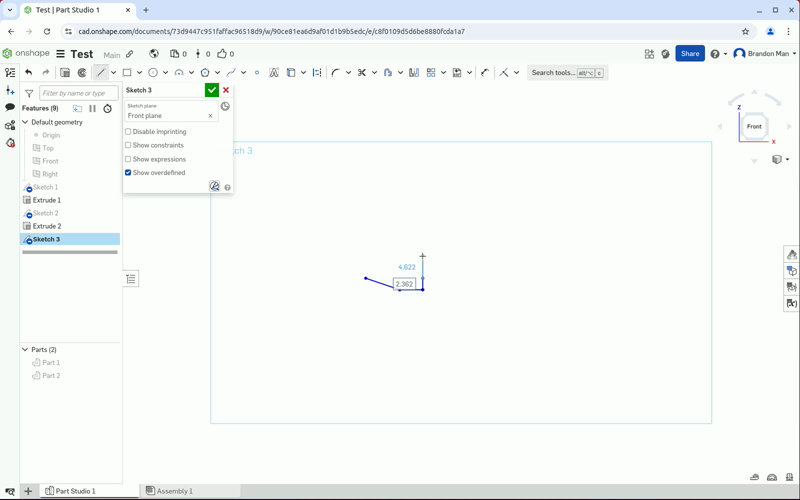
key_up(shift)
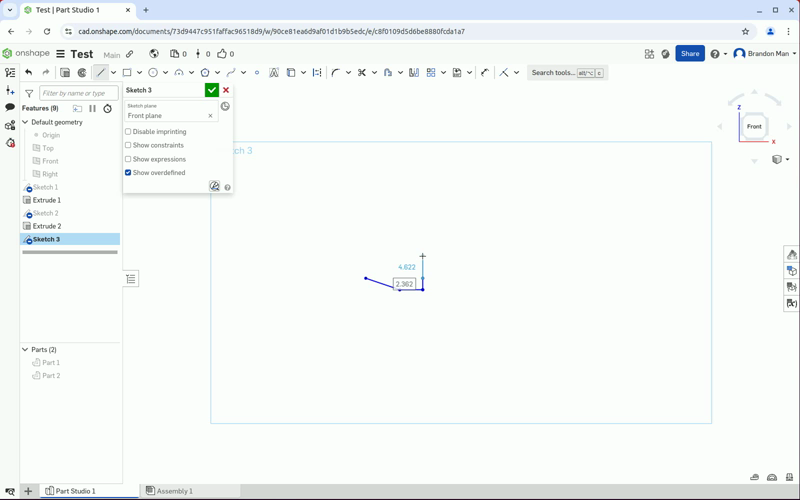
key_down(shift)
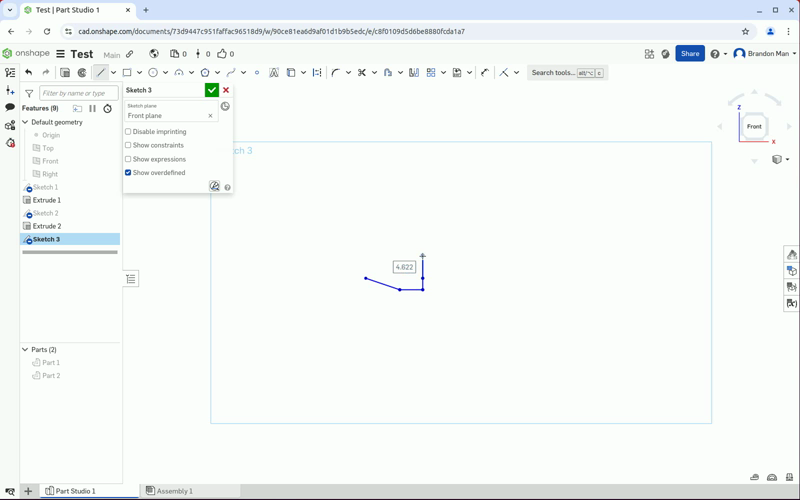
mouse_move(452, 255)
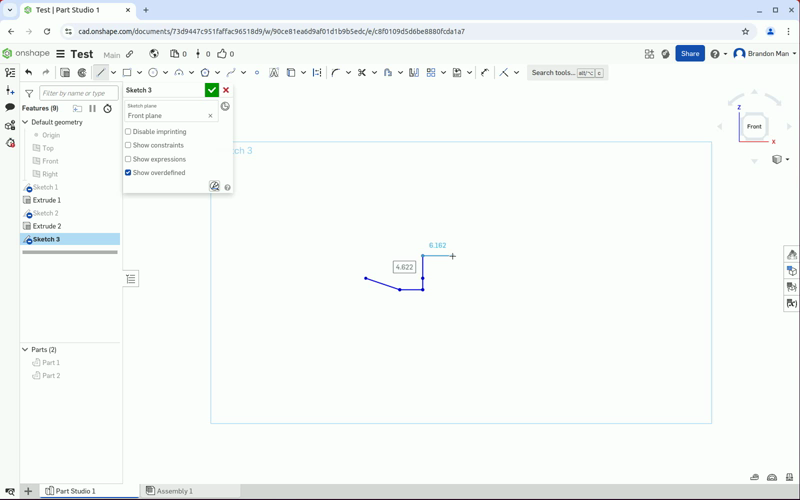
mouse_move(365, 255)
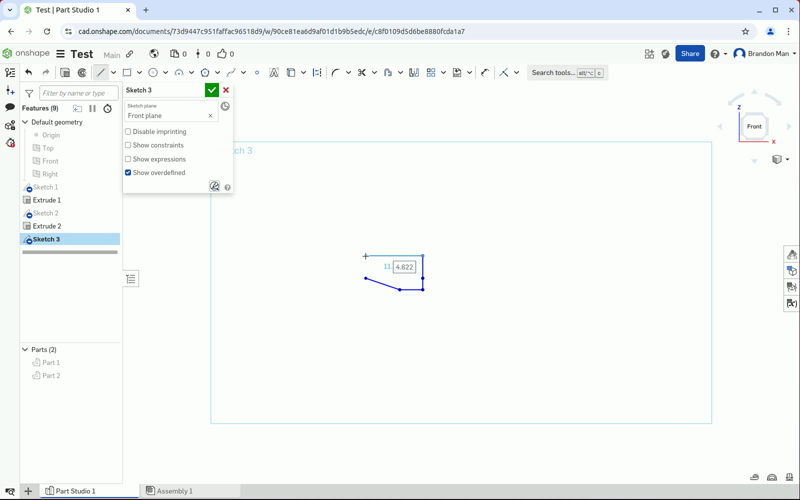
click(365, 255)
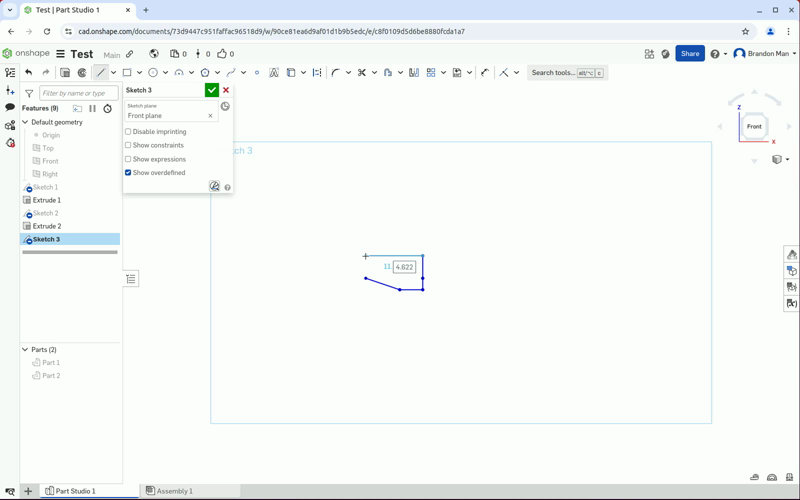
key_up(shift)
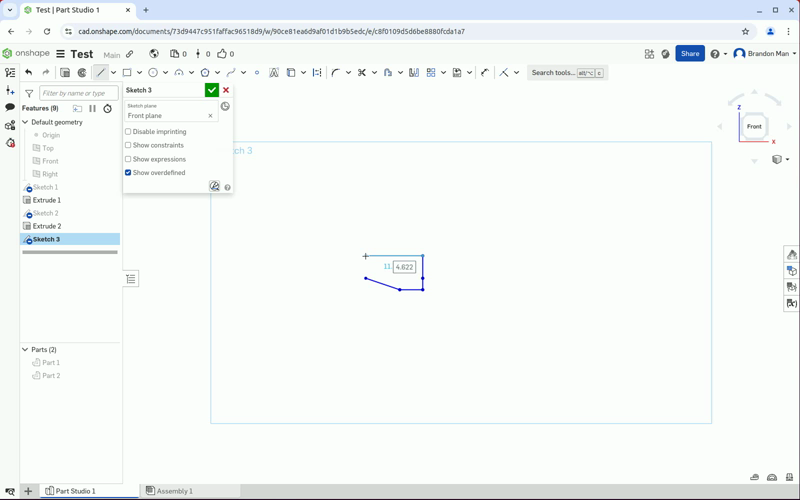
mouse_move(395, 255)
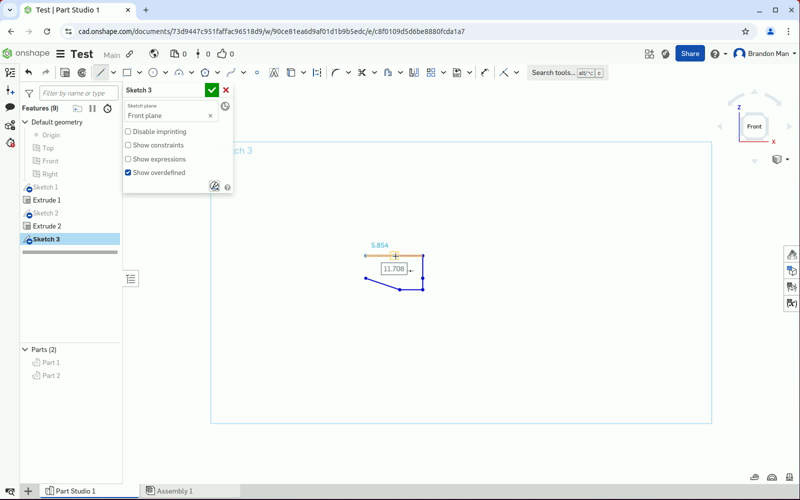
key_down(shift)
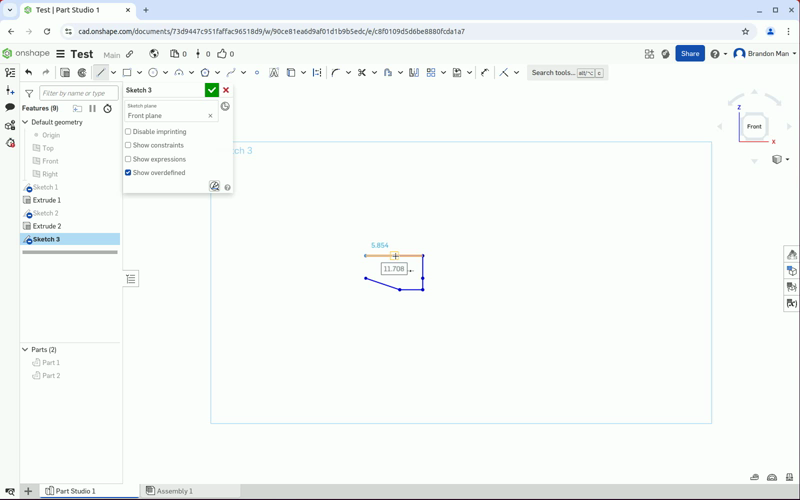
mouse_move(365, 278)
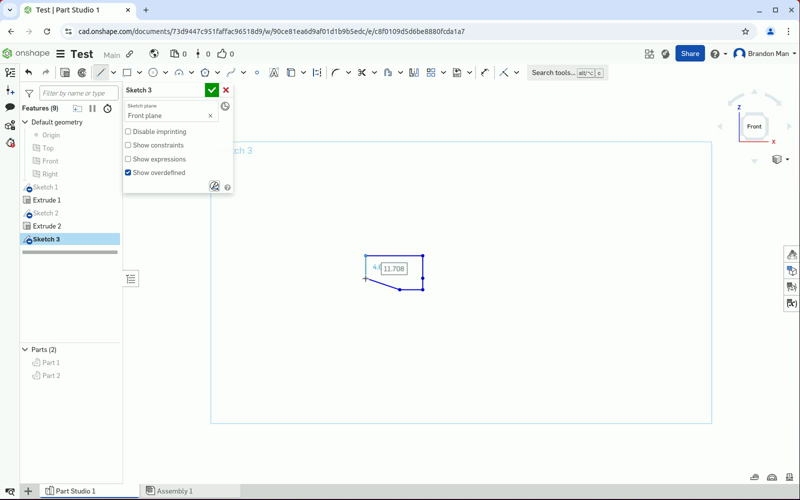
key_up(shift)
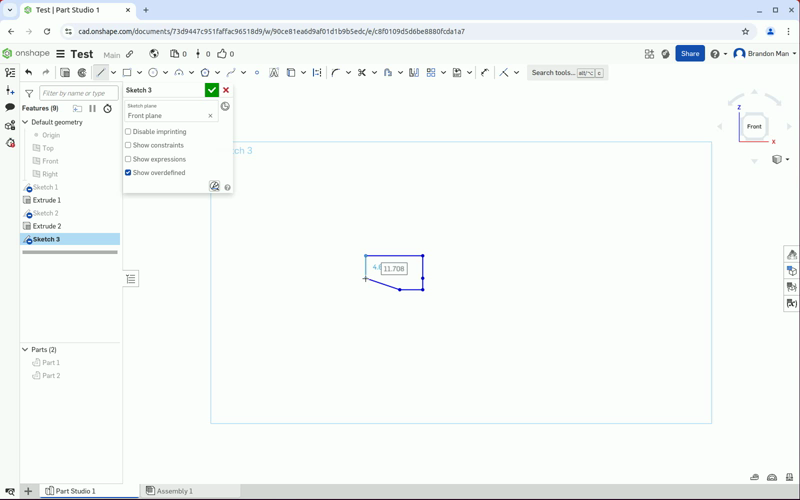
click(365, 278)
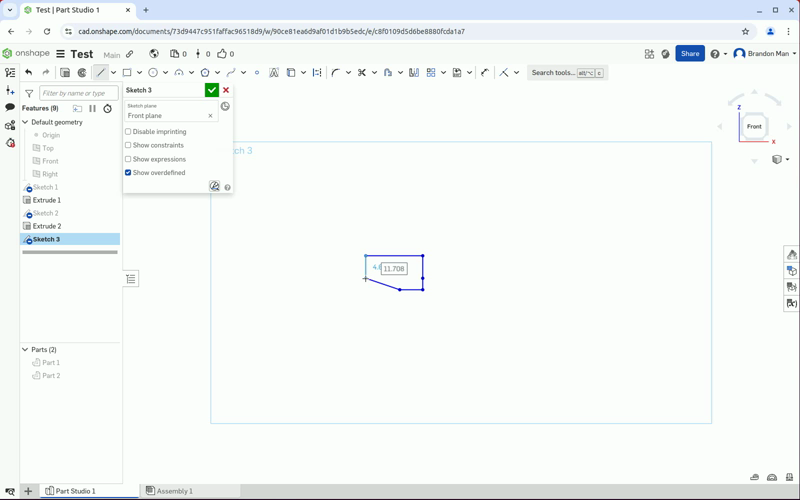
key(esc)
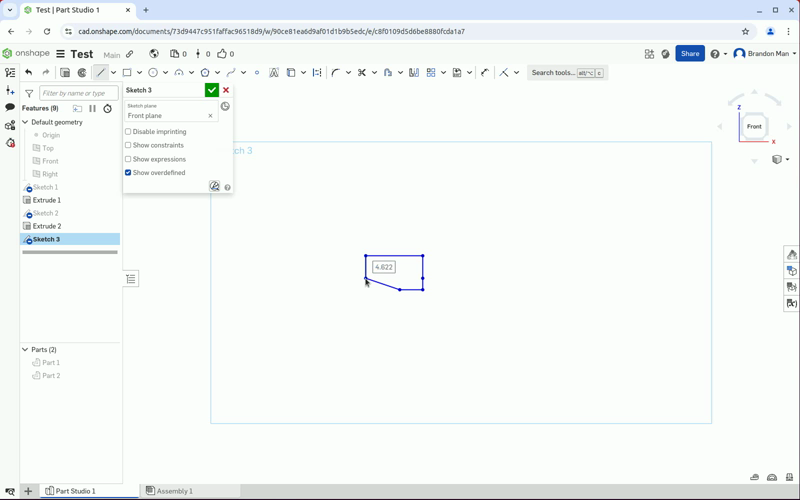
mouse_move(404, 257)
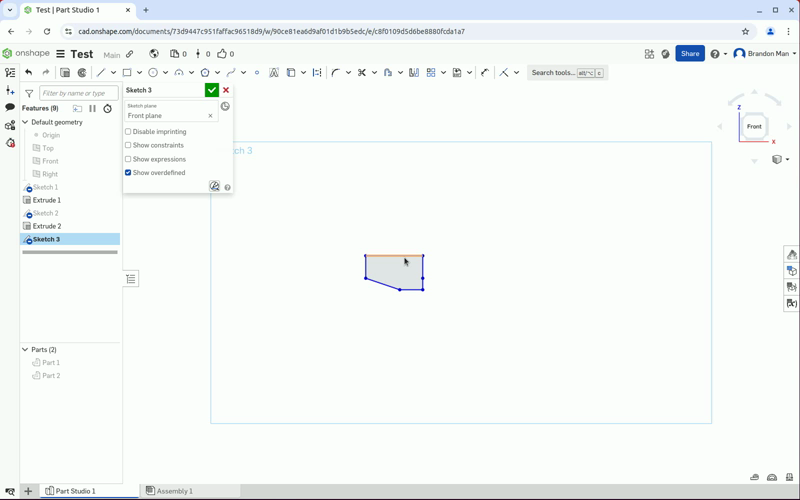
scroll(6)
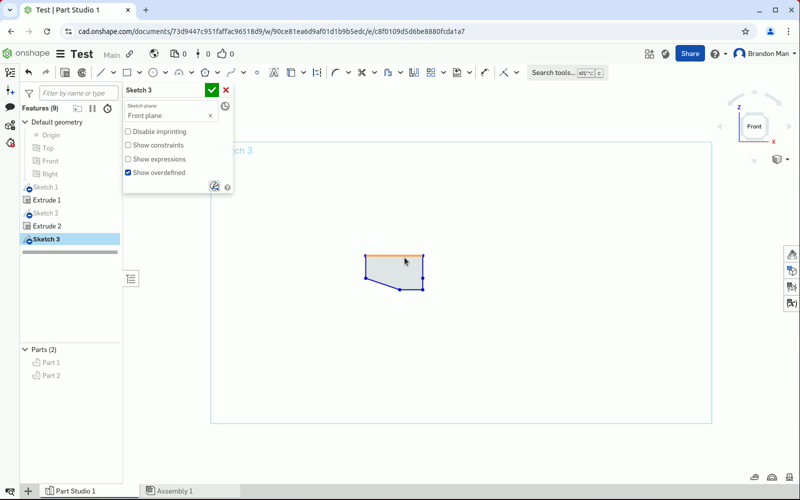
scroll(6)
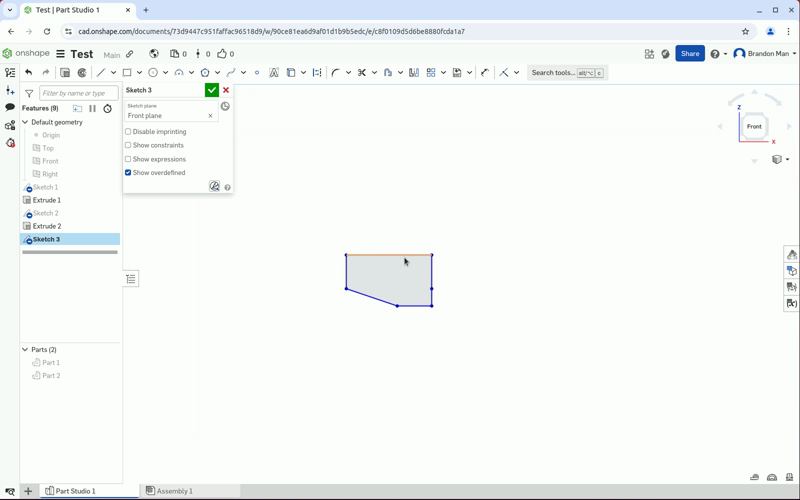
scroll(6)
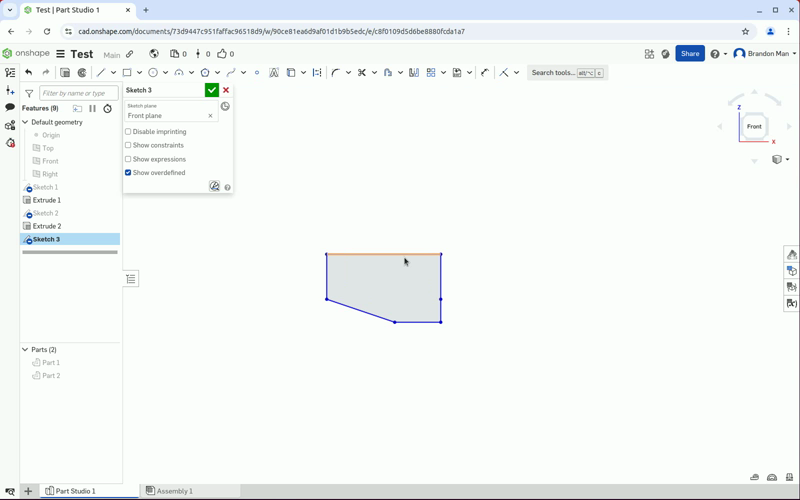
scroll(6)
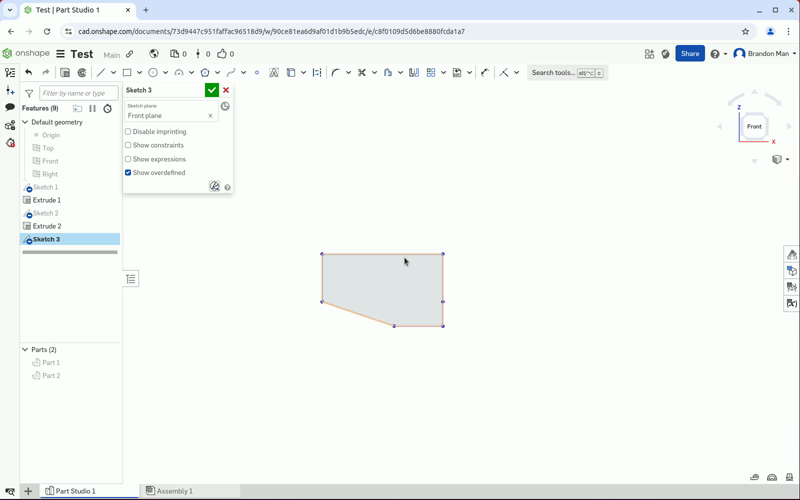
scroll(6)
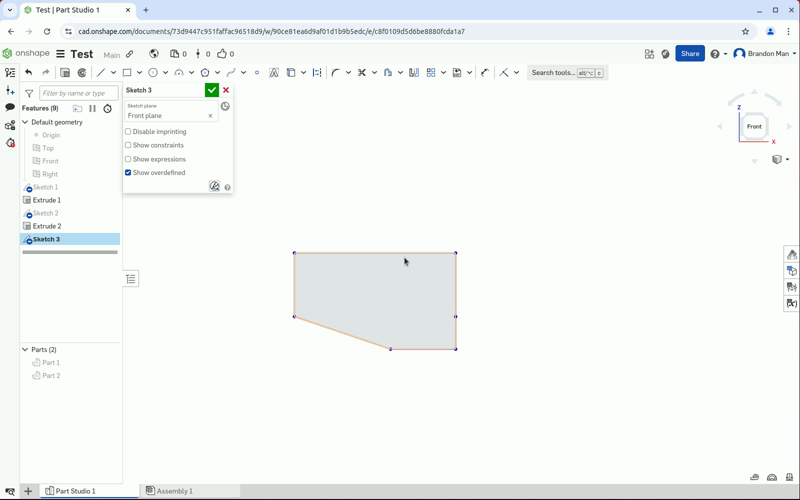
scroll(6)
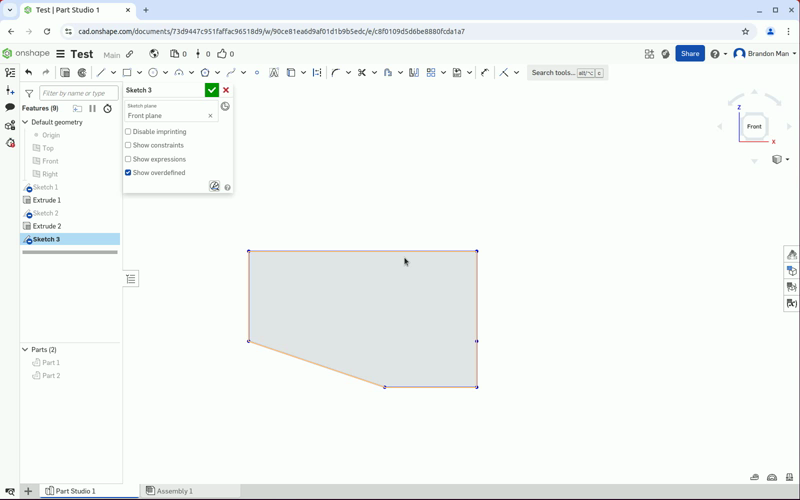
scroll(6)
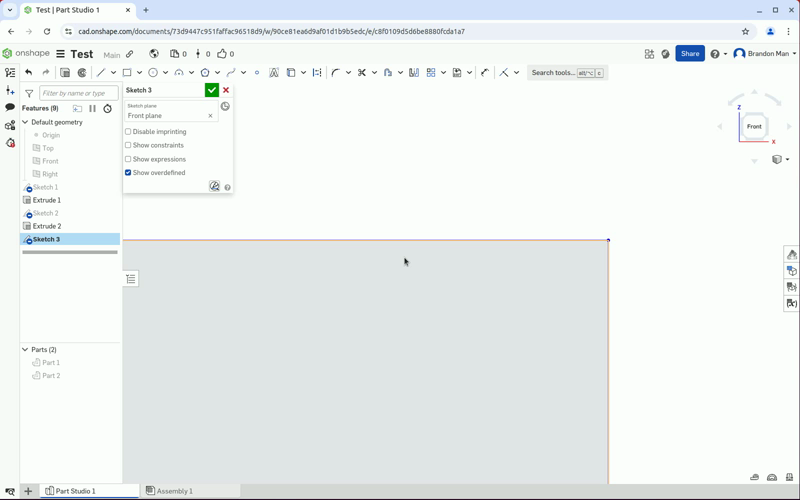
click(404, 257)
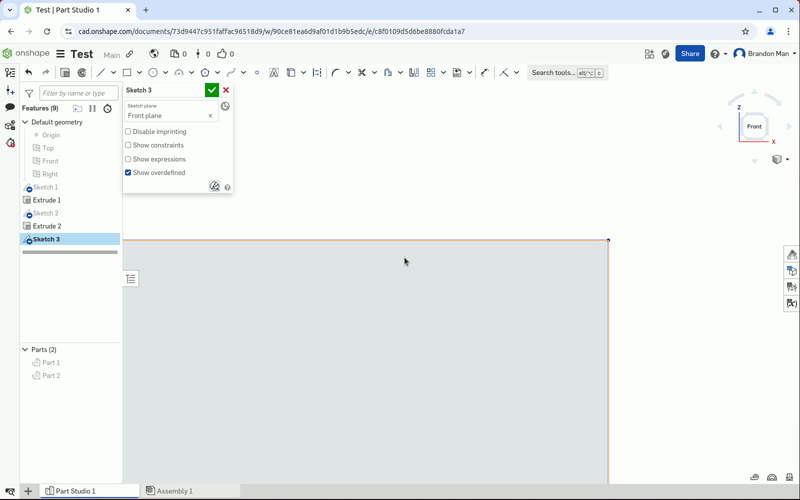
scroll(-6)
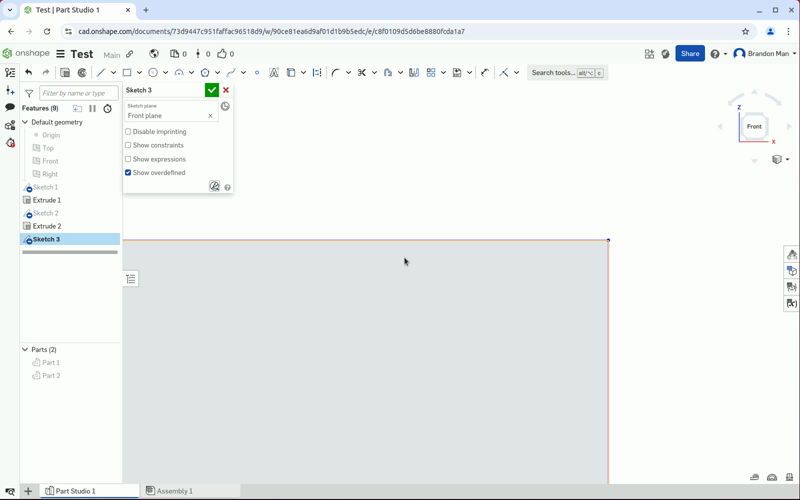
scroll(-6)
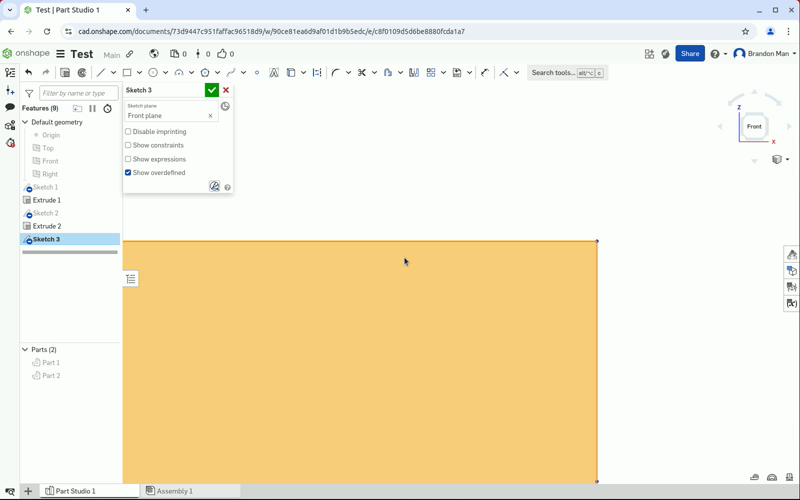
scroll(-6)
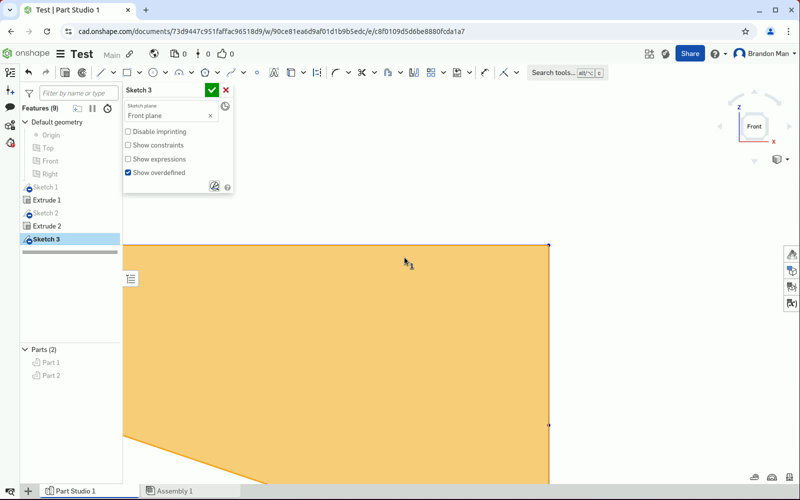
scroll(-6)
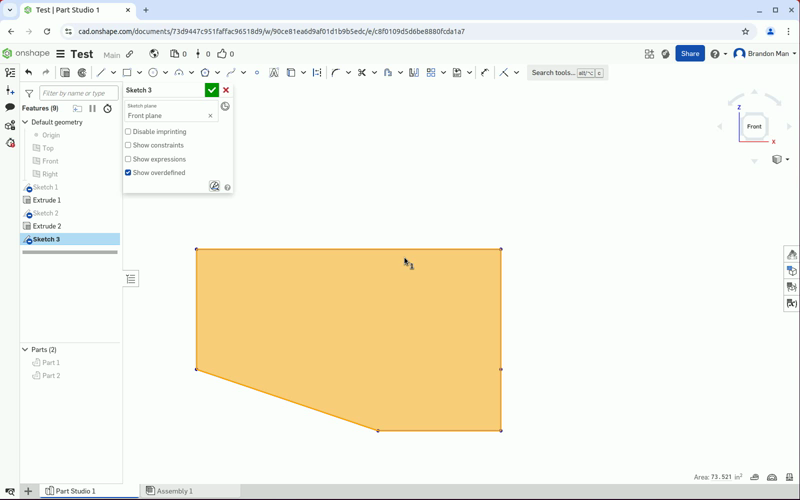
scroll(-6)
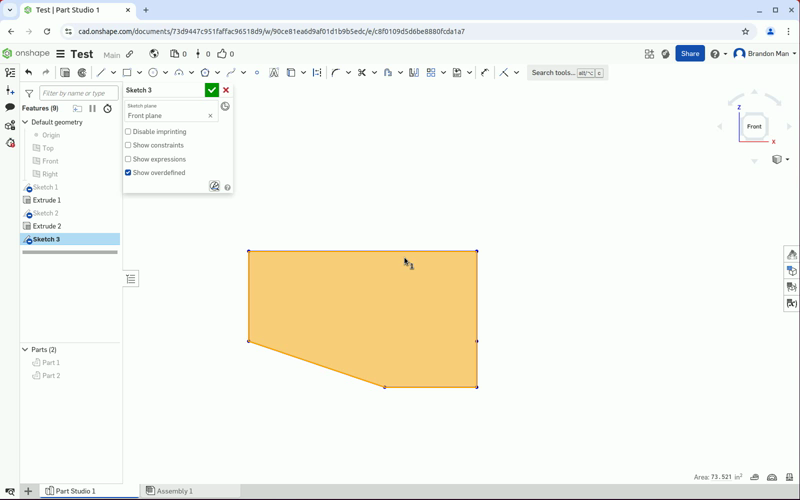
scroll(-6)
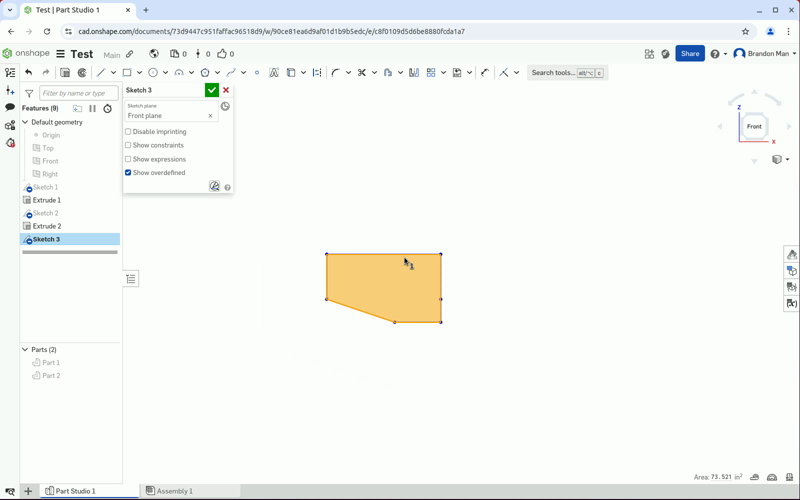
scroll(-6)
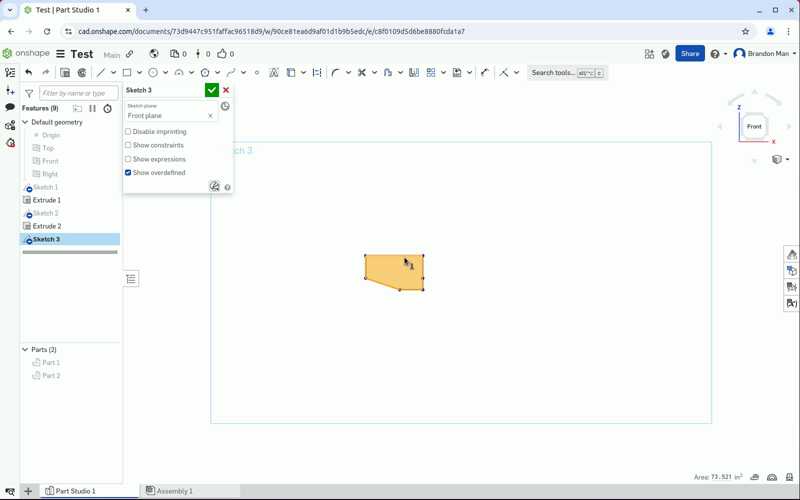
mouse_move(73, 352)
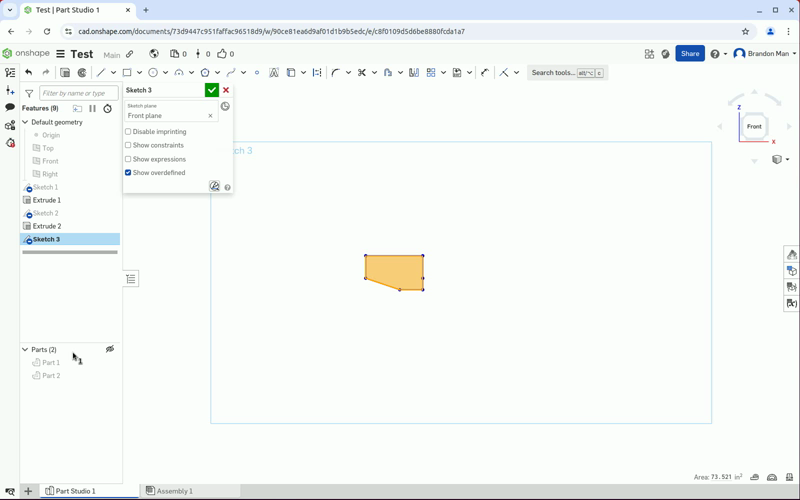
key(shift+y)
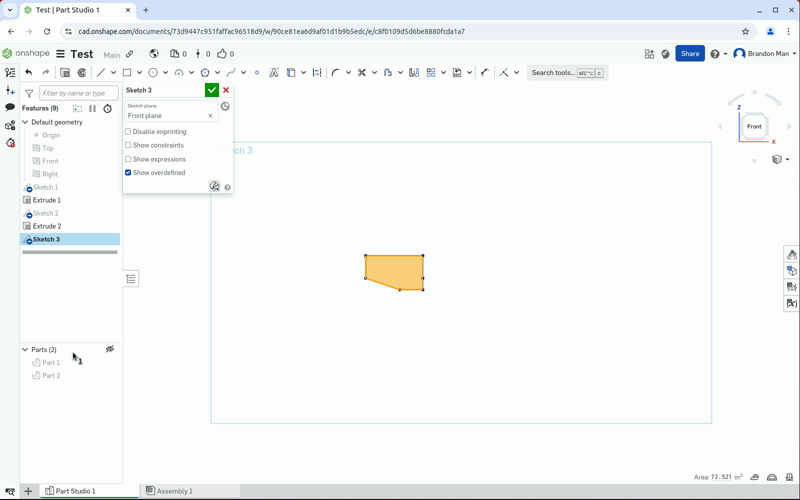
key(shift+e)
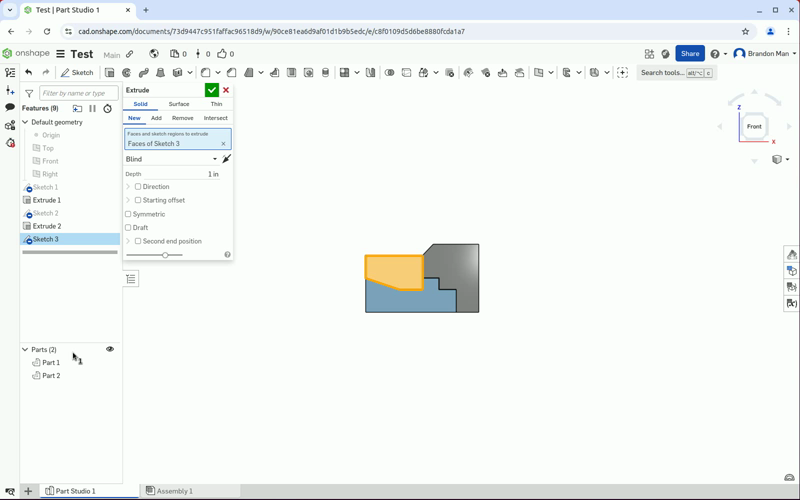
mouse_move(143, 106)
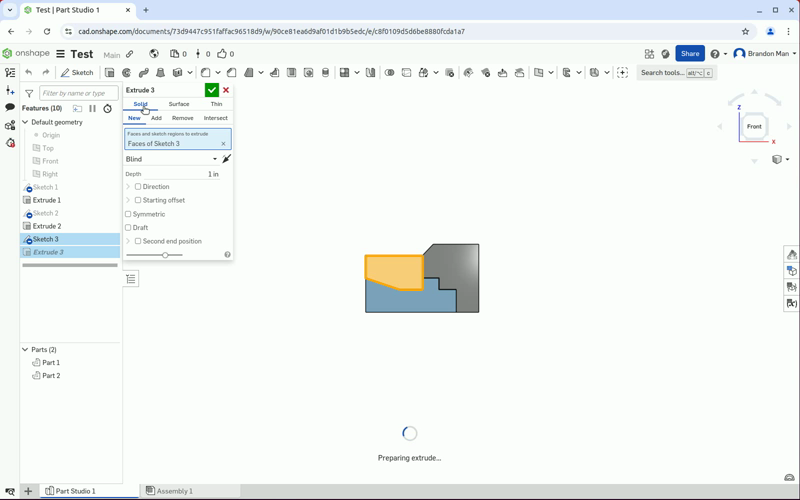
click(143, 106)
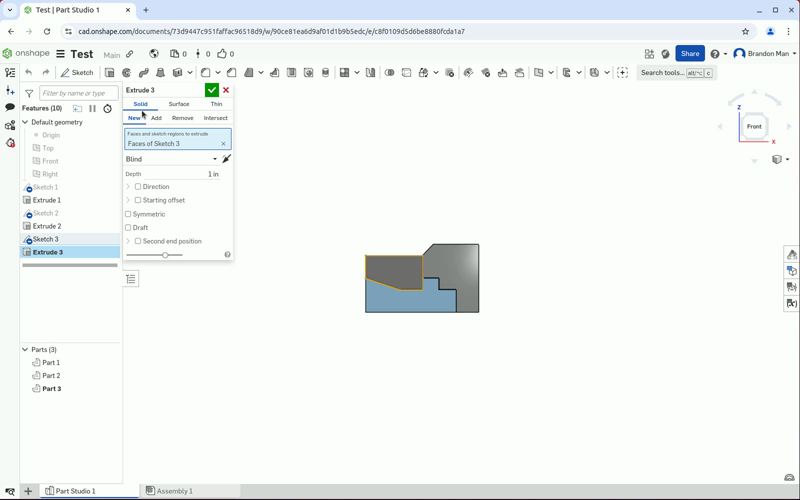
mouse_move(137, 120)
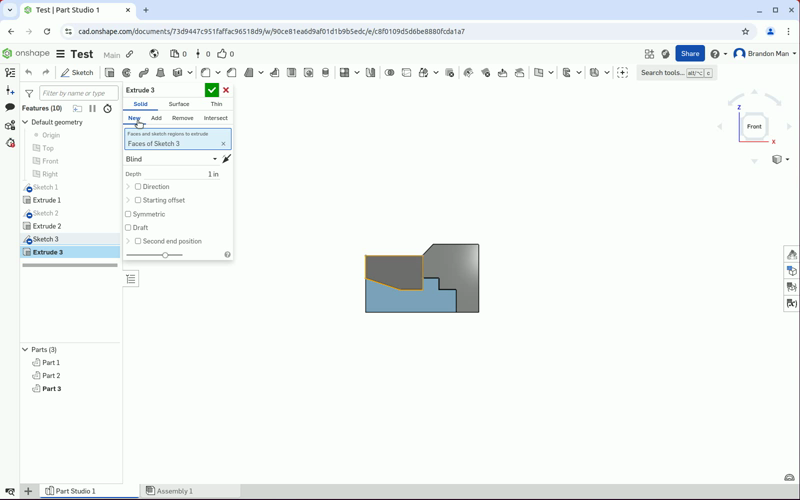
click(137, 120)
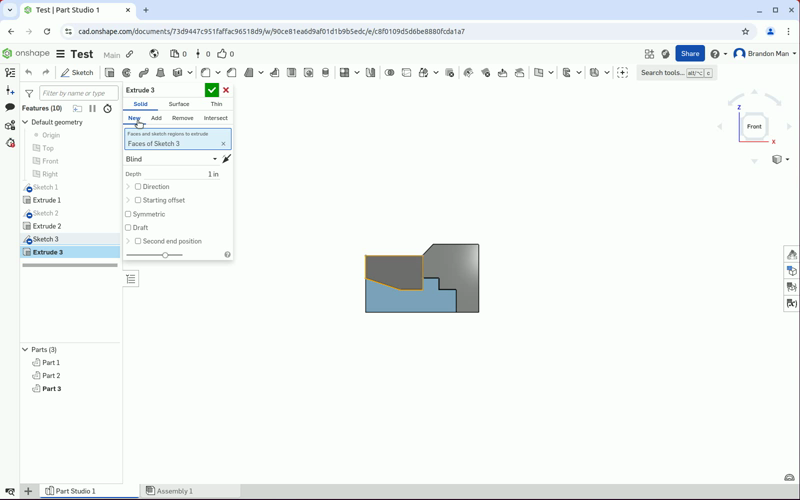
key(tab, 4)
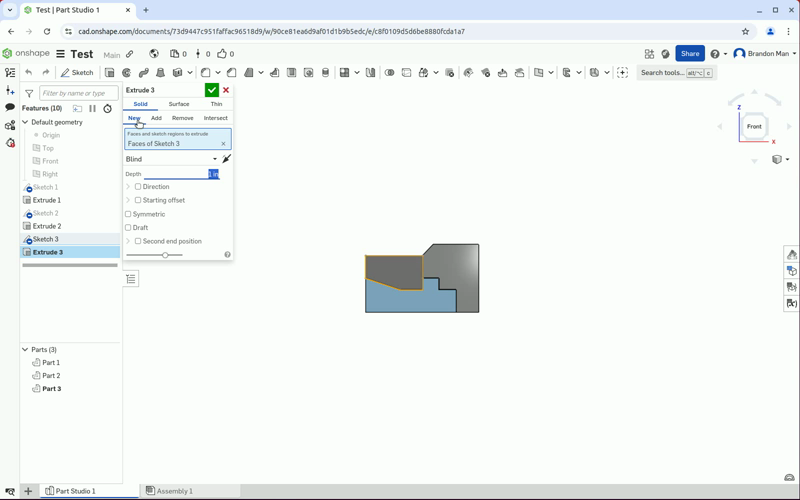
text(23.108)
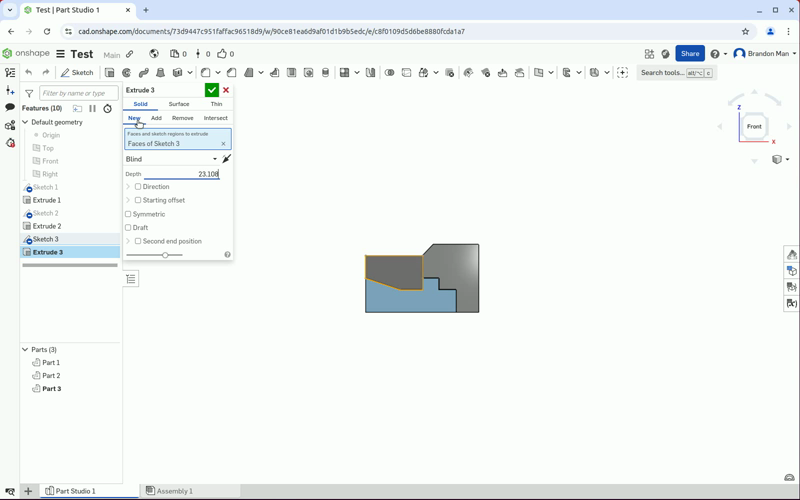
key(enter)
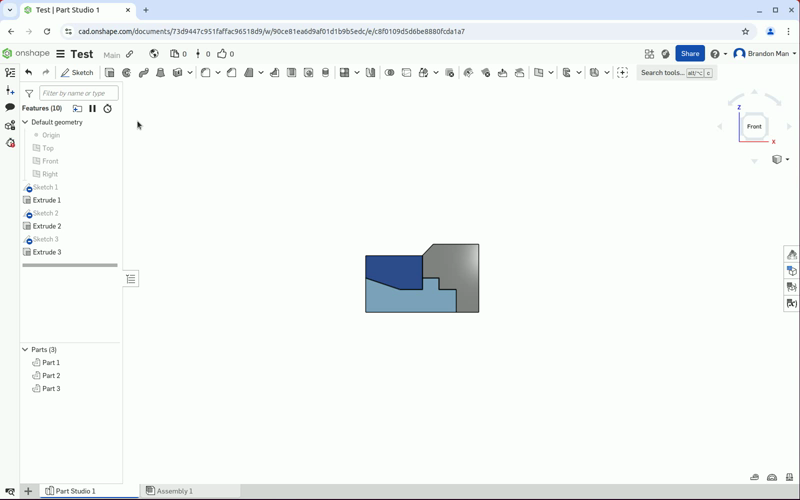
key(shift+h)
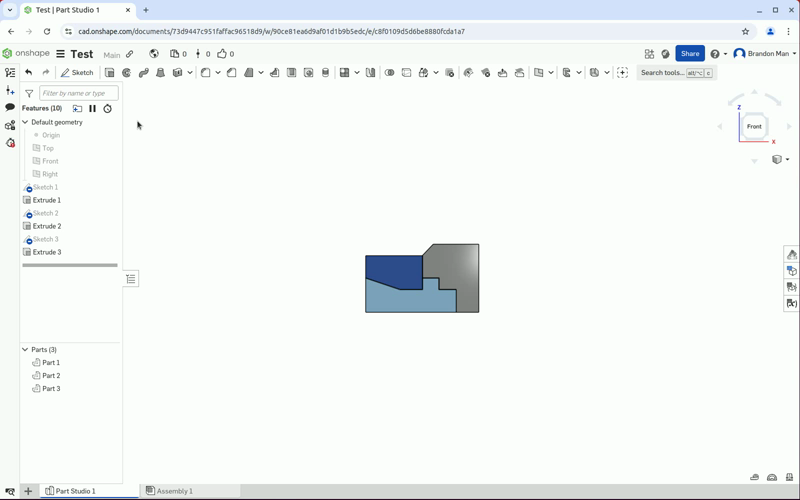
key(shift+h)
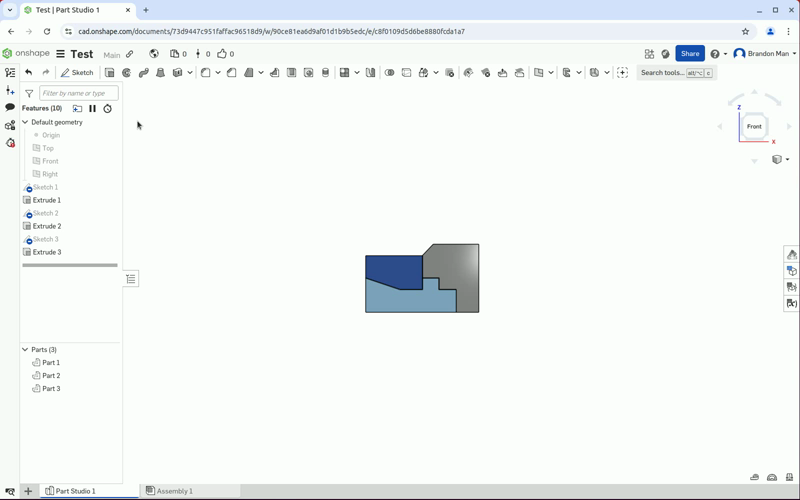
mouse_move(73, 189)
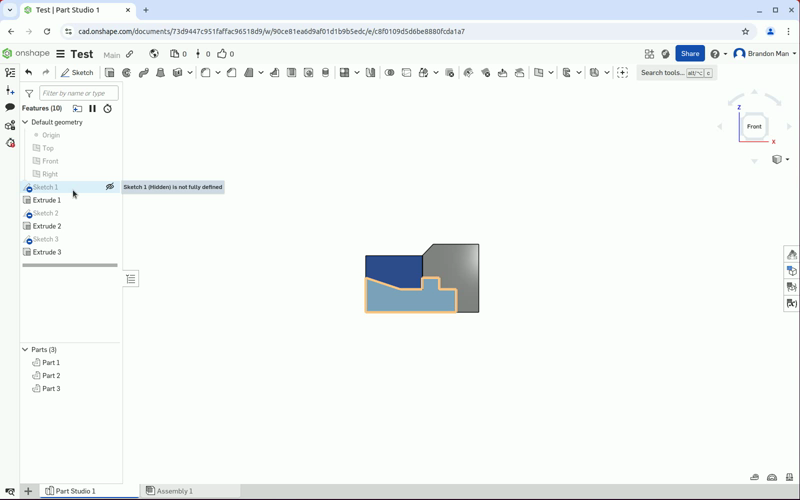
click(73, 189)
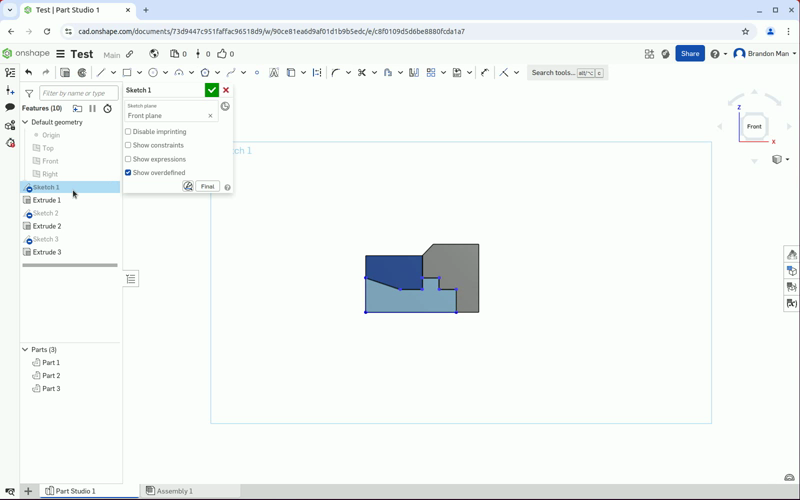
mouse_move(229, 92)
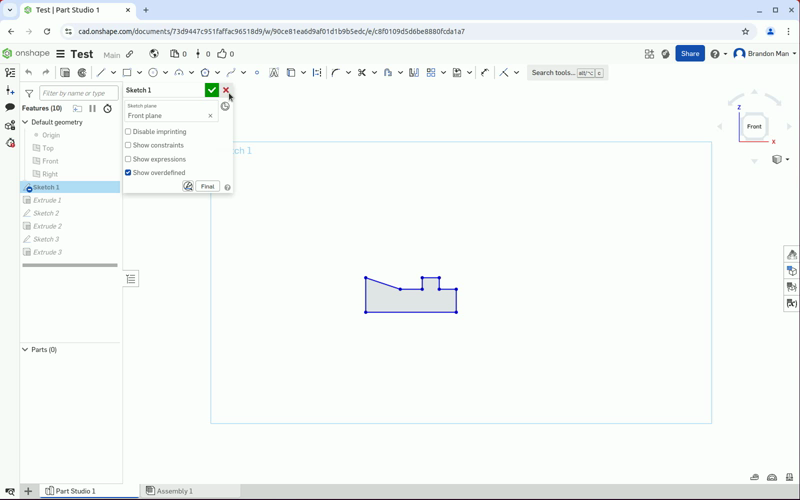
click(229, 92)
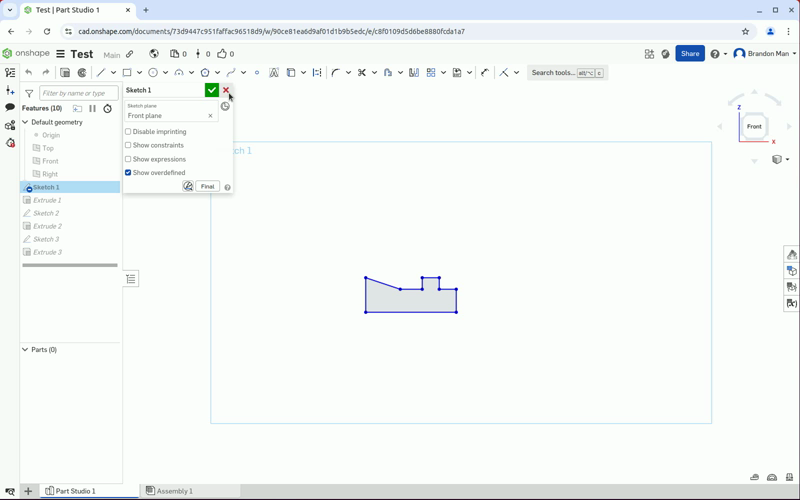
key(shift+s)
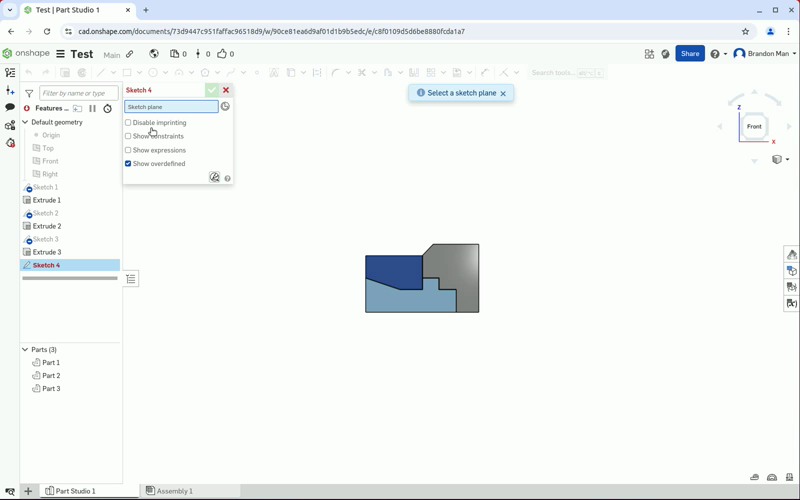
mouse_move(73, 163)
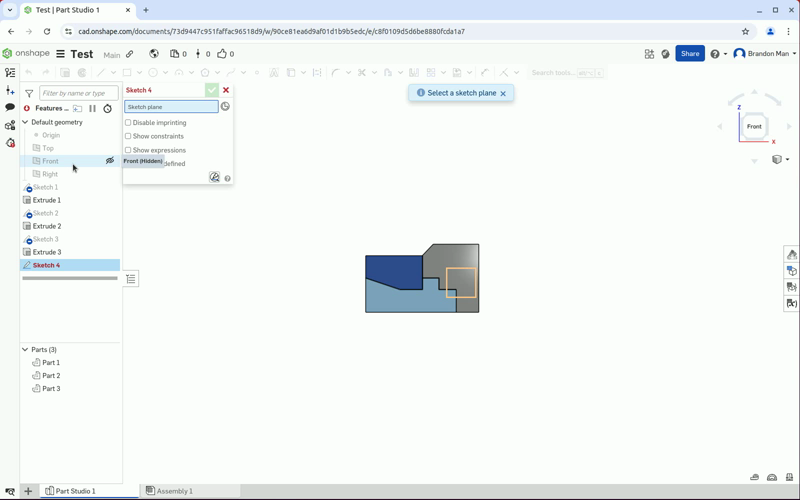
click(73, 163)
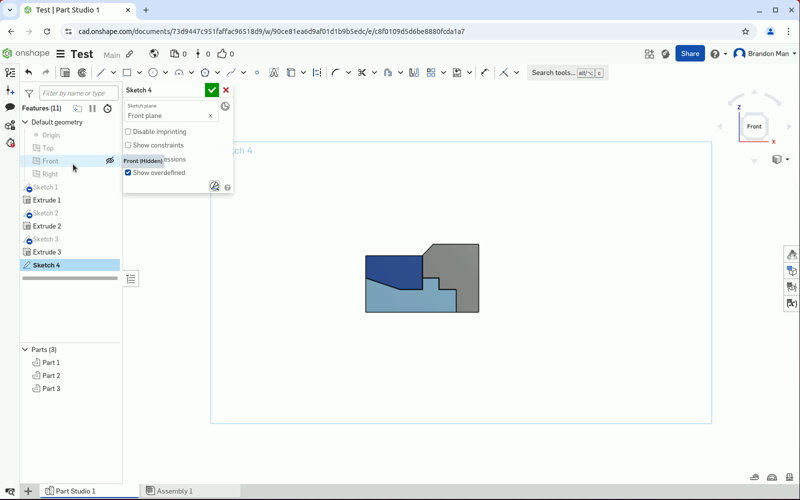
mouse_move(73, 352)
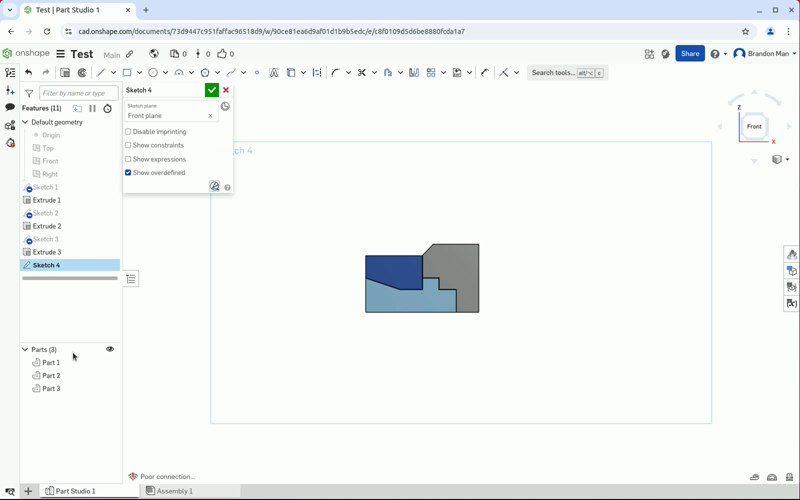
key(y)
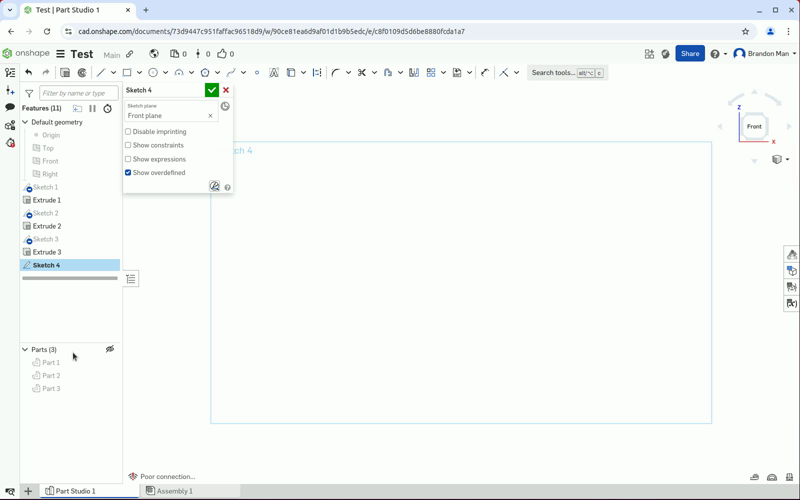
key(l)
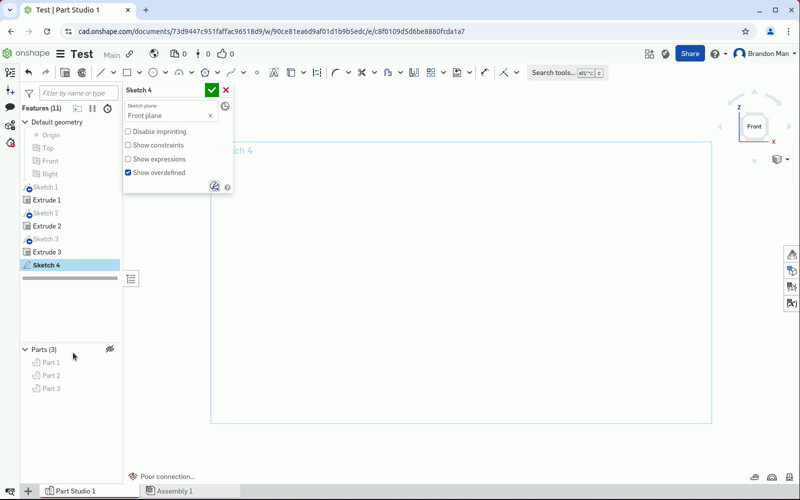
key_down(shift)
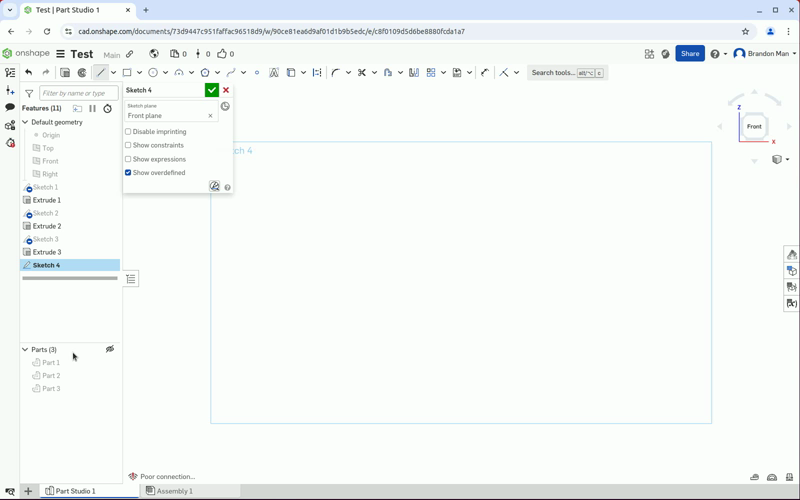
mouse_move(365, 255)
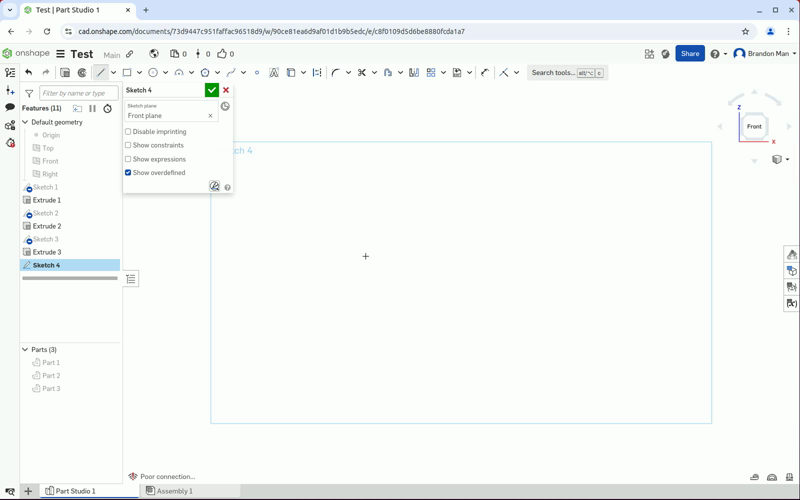
click(365, 255)
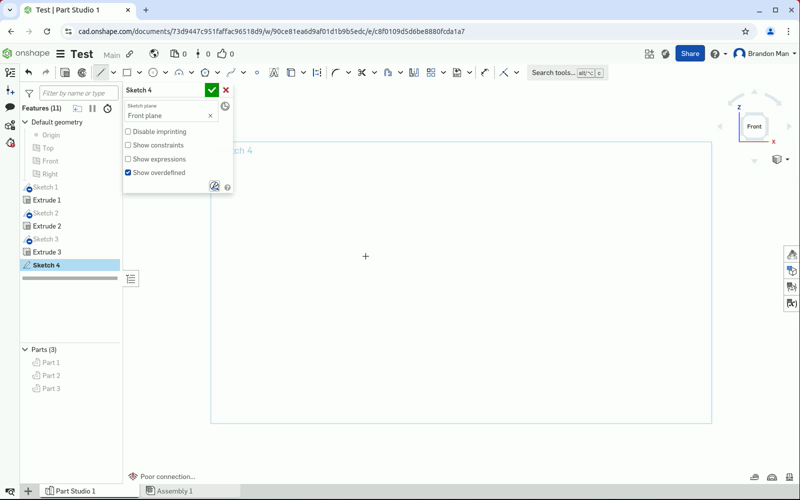
key_up(shift)
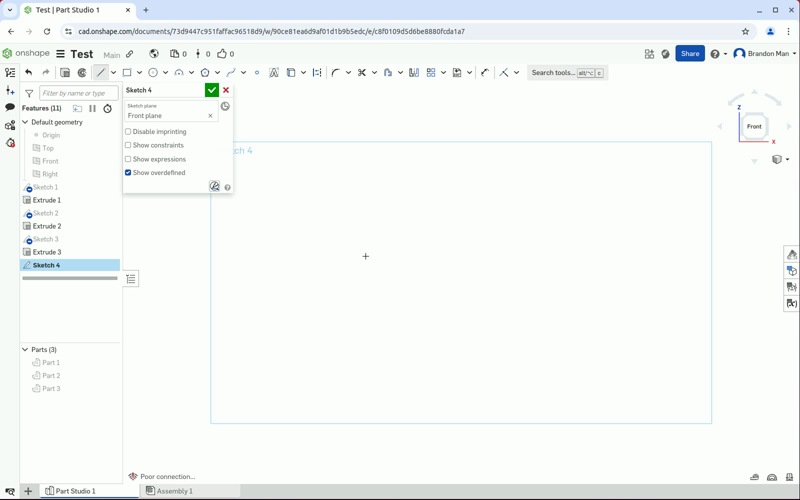
key_down(shift)
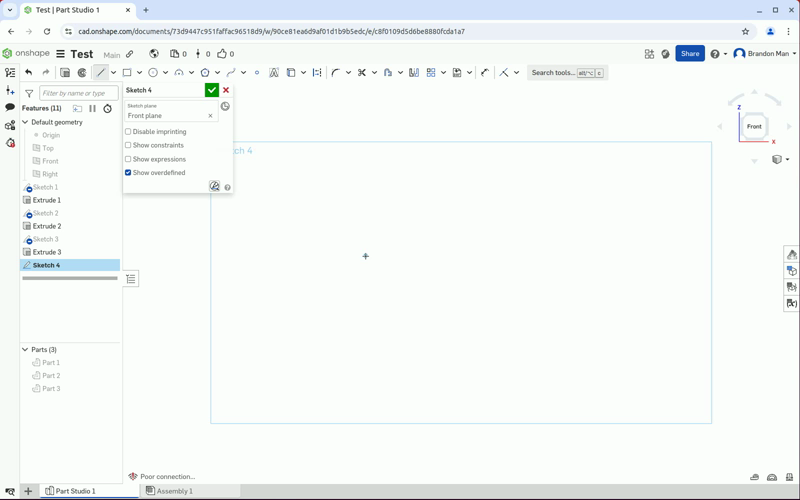
mouse_move(395, 255)
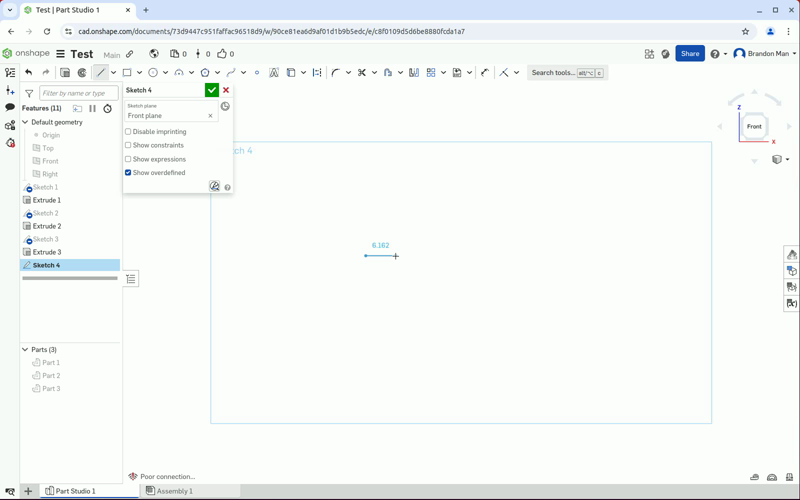
mouse_move(422, 255)
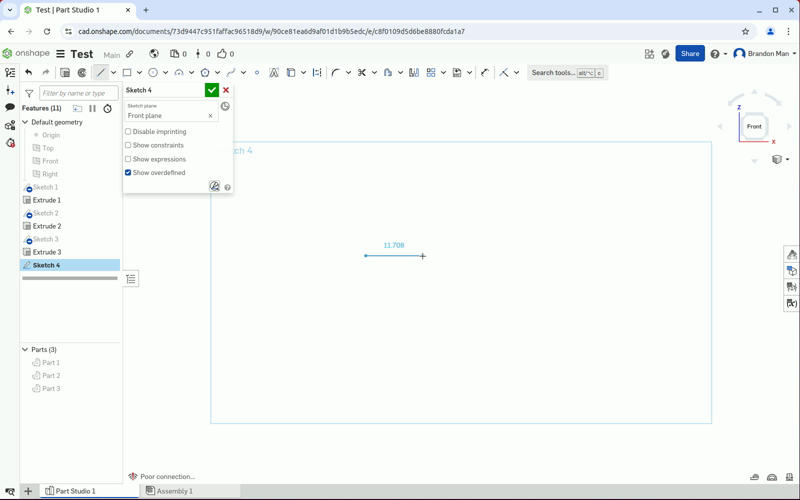
click(422, 255)
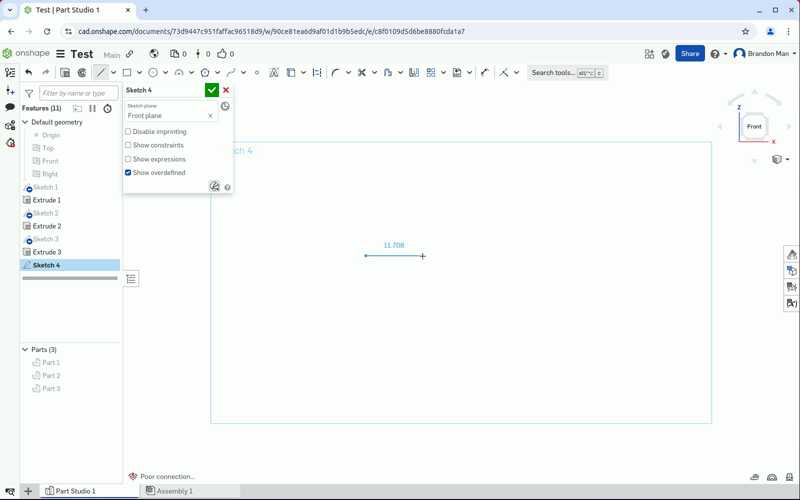
key_up(shift)
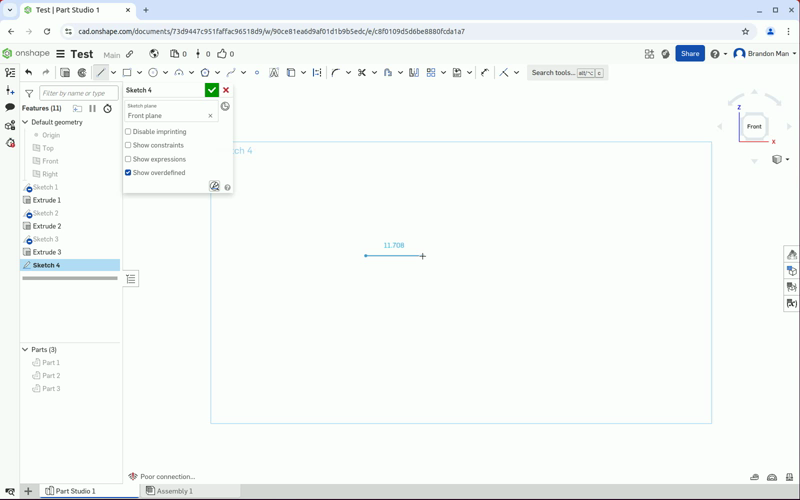
key_down(shift)
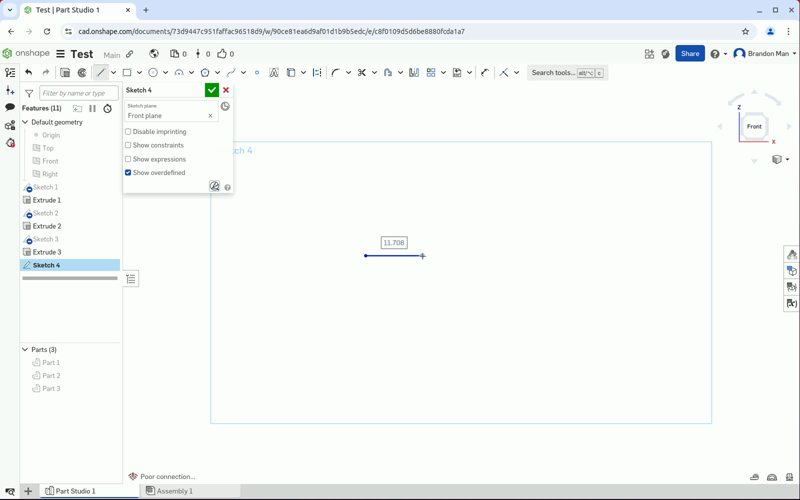
mouse_move(452, 255)
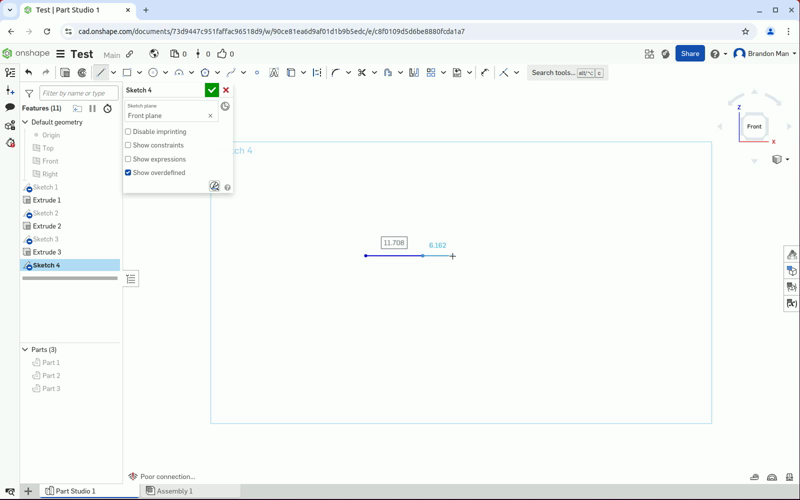
mouse_move(422, 244)
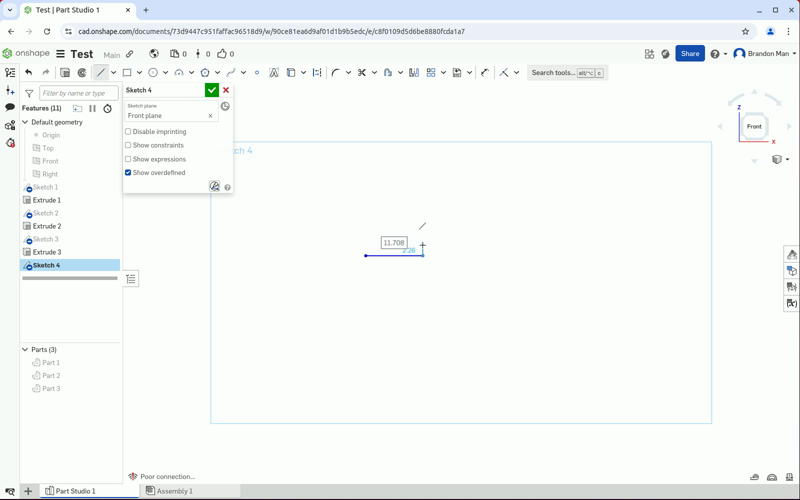
click(422, 244)
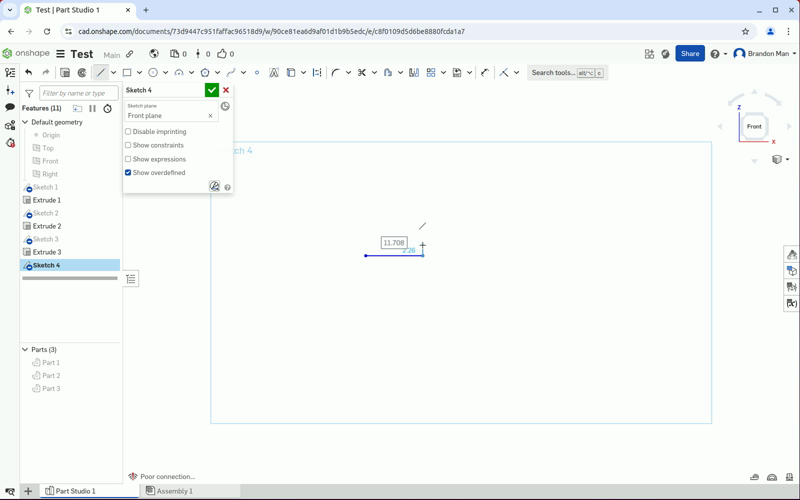
key_up(shift)
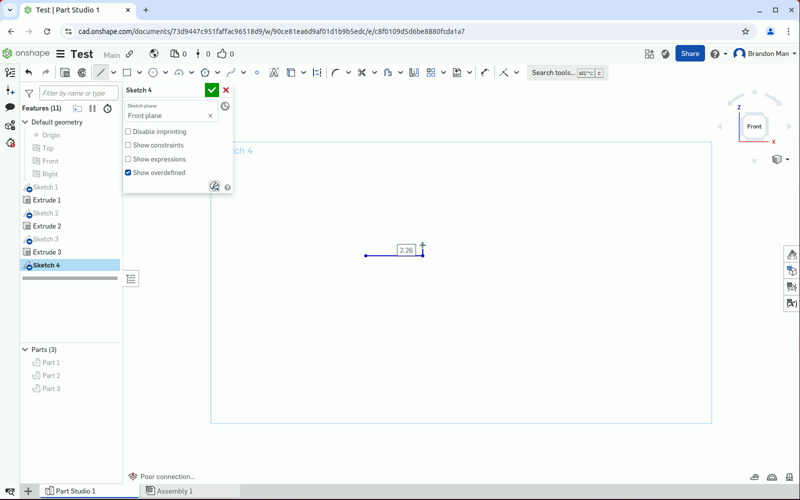
key_down(shift)
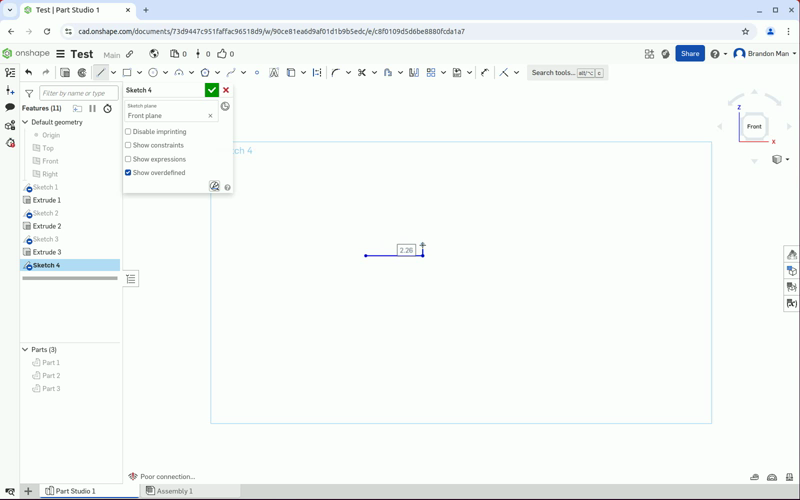
mouse_move(452, 244)
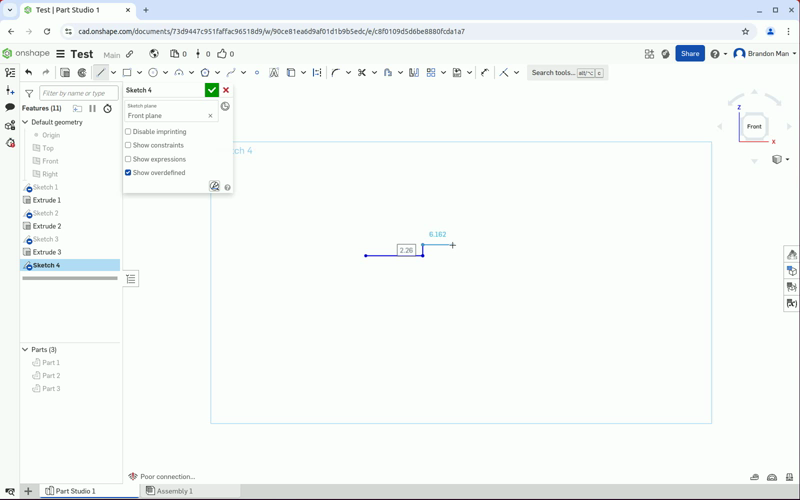
mouse_move(422, 233)
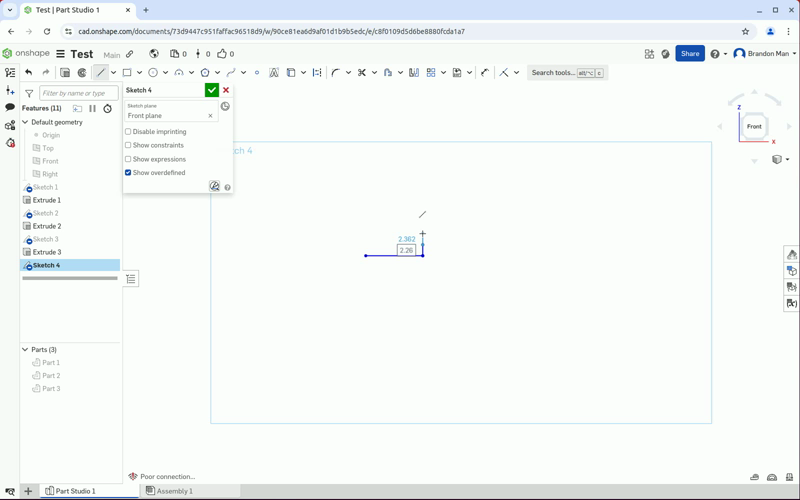
click(422, 233)
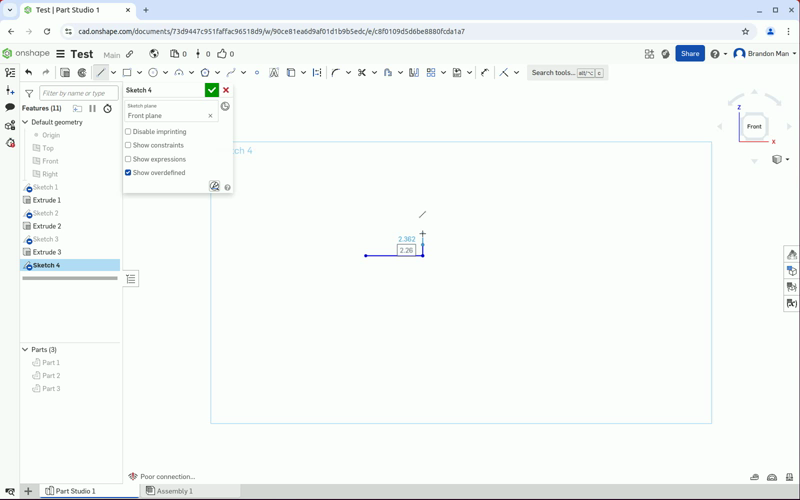
key_up(shift)
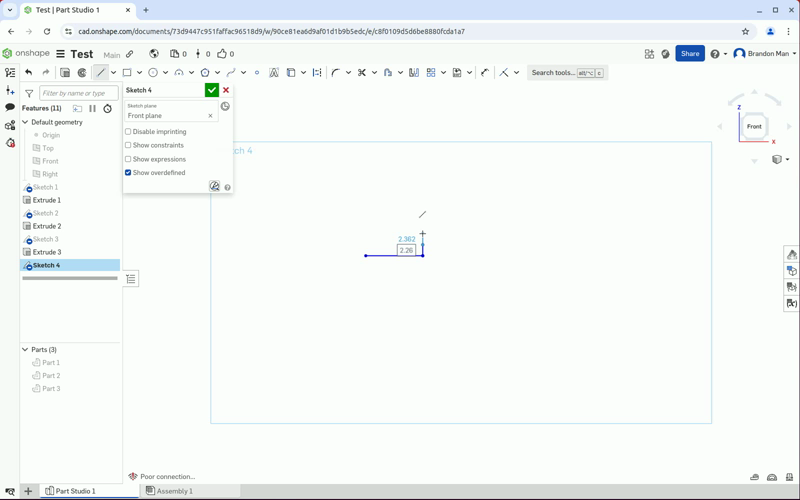
key_down(shift)
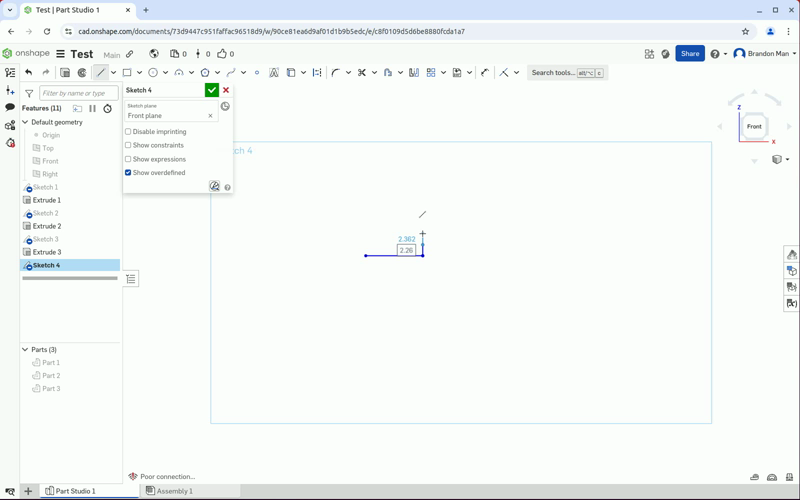
mouse_move(452, 233)
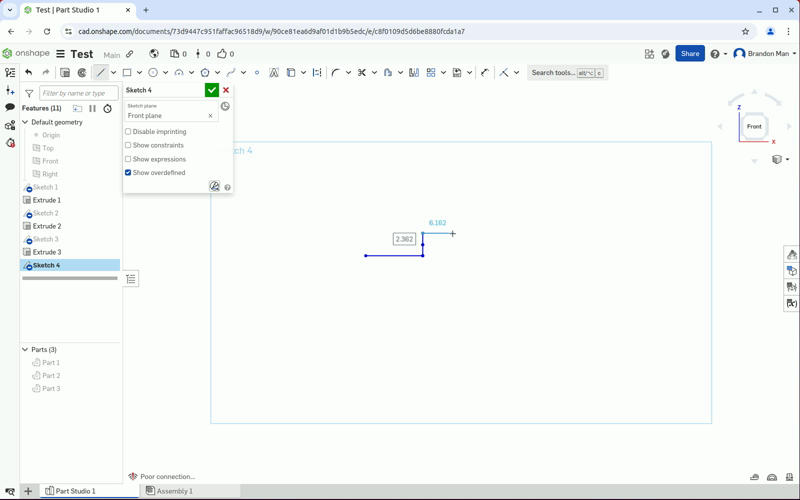
mouse_move(411, 233)
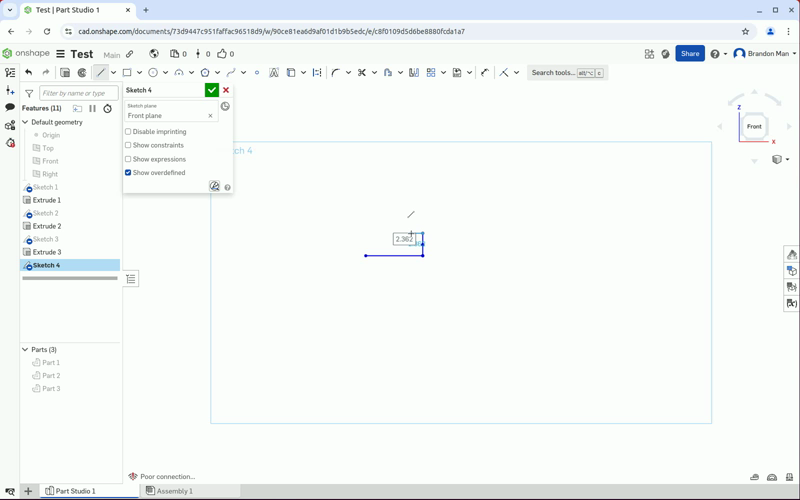
click(411, 233)
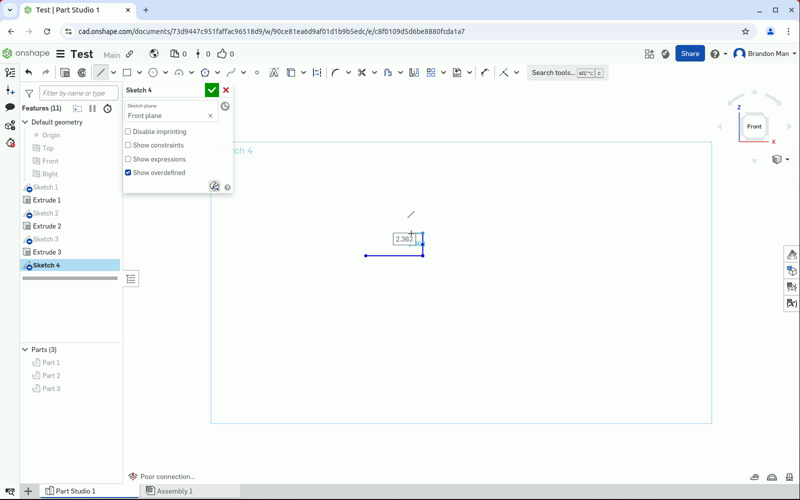
key_up(shift)
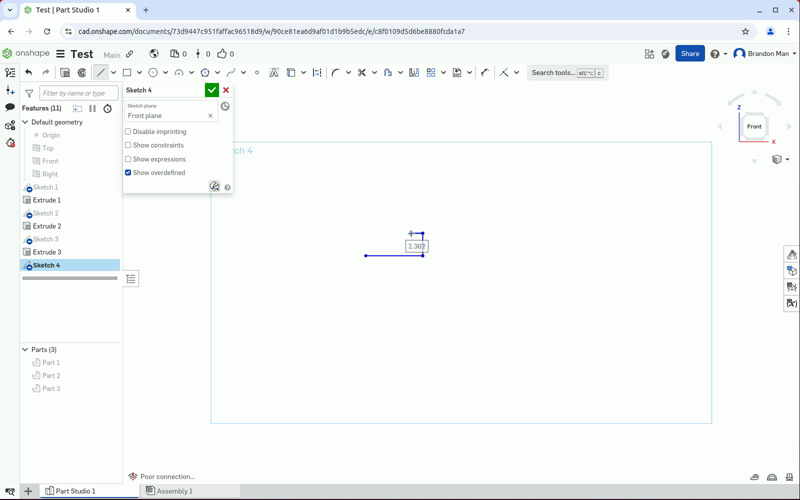
key_down(shift)
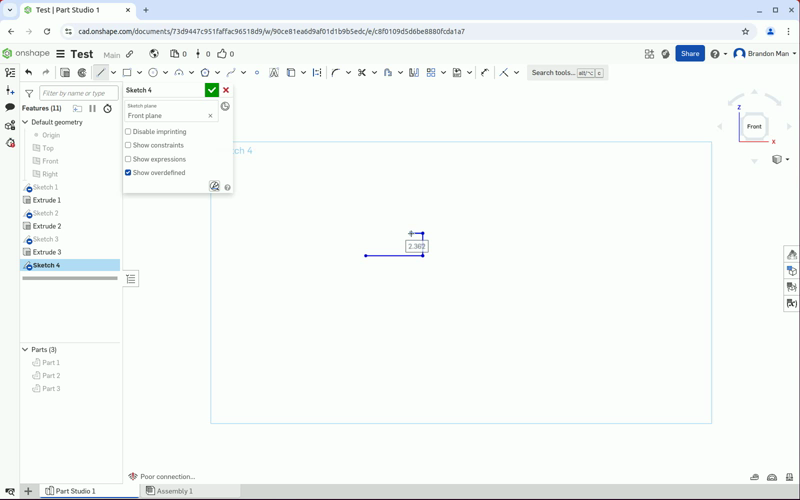
mouse_move(441, 233)
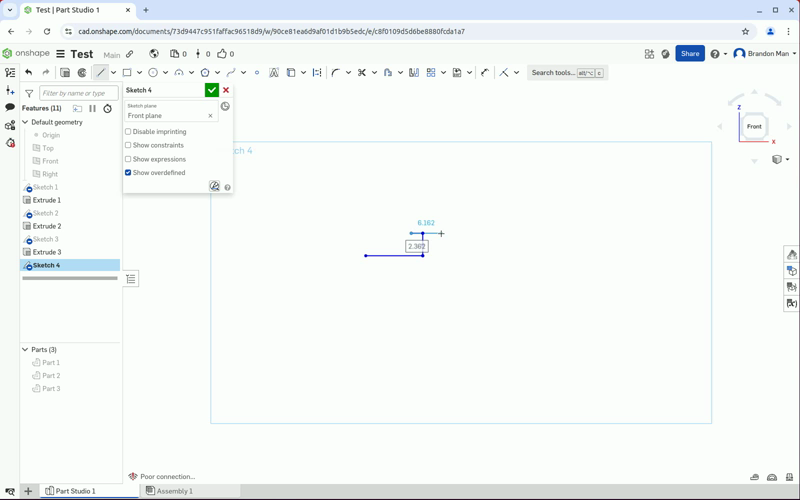
mouse_move(399, 233)
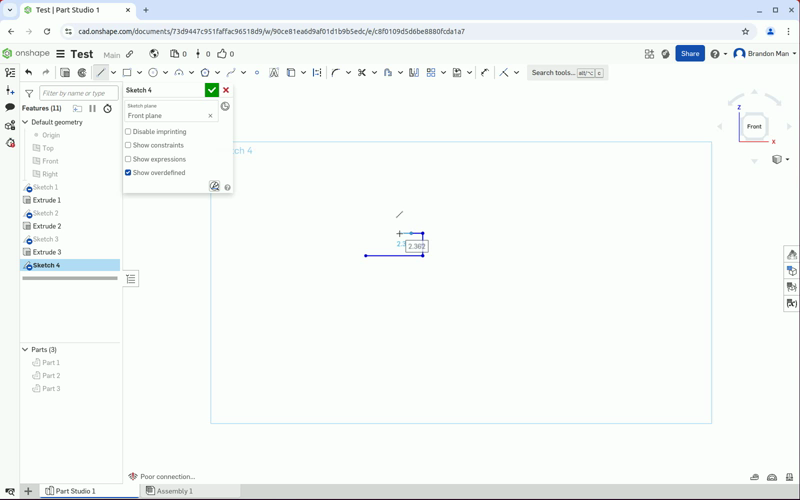
click(399, 233)
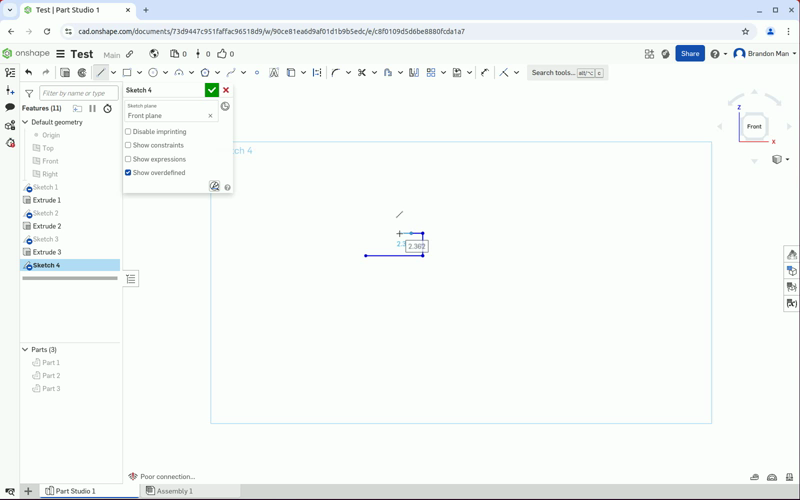
key_up(shift)
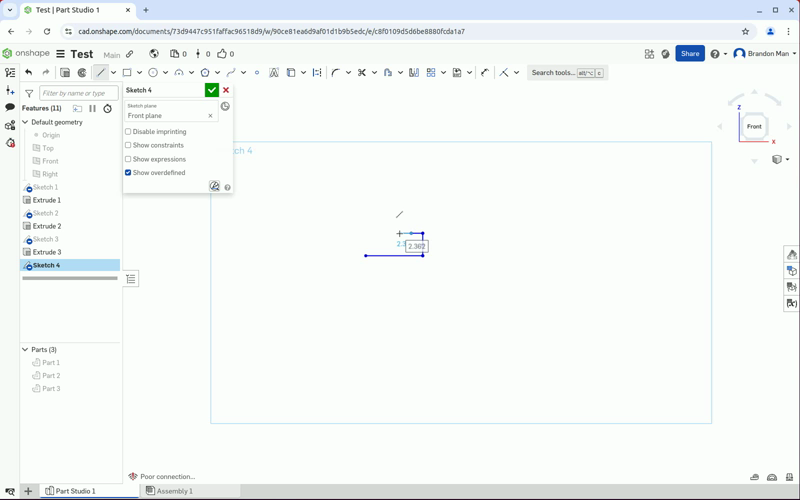
key_down(shift)
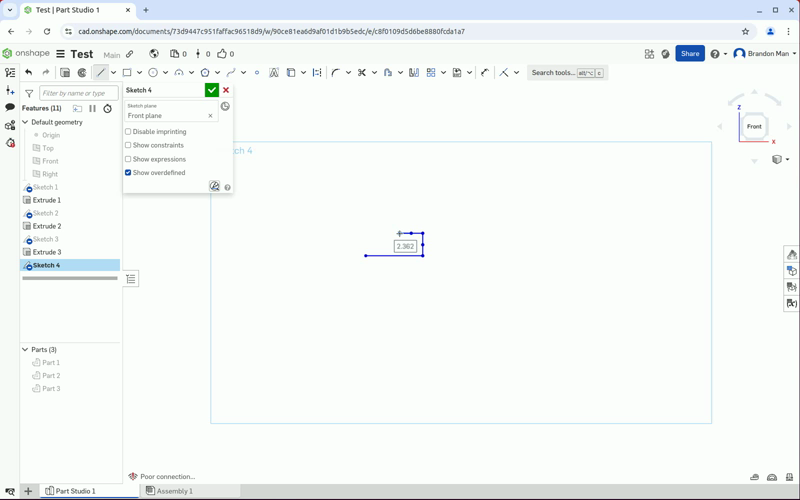
mouse_move(429, 233)
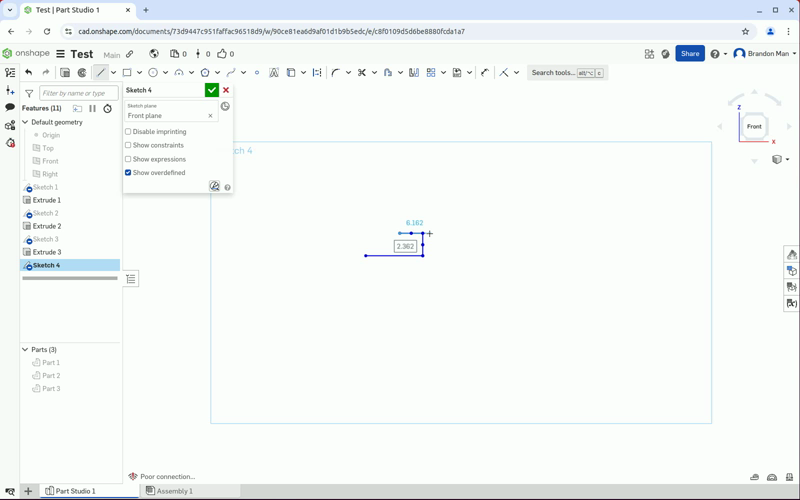
mouse_move(399, 199)
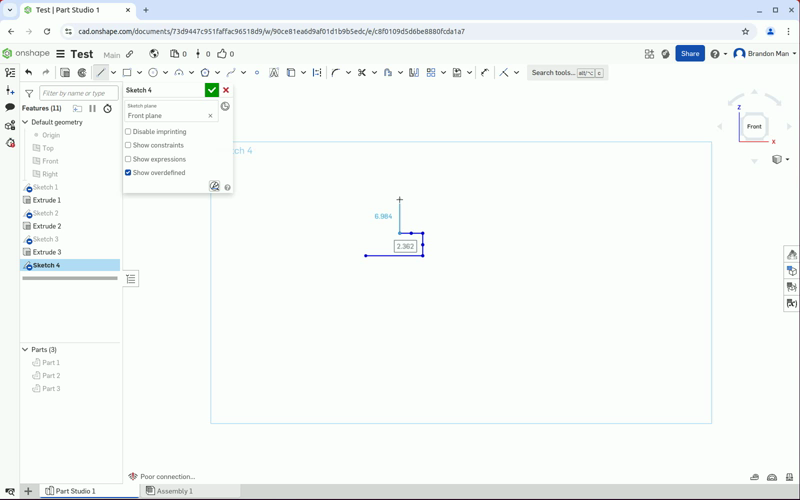
click(399, 199)
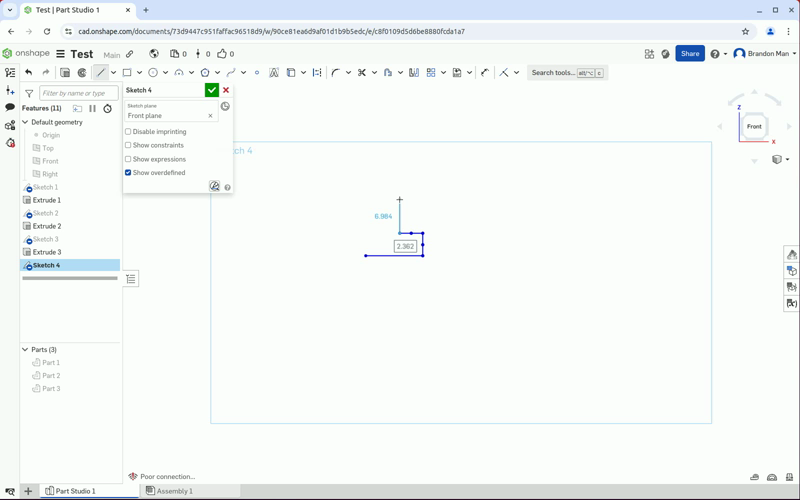
key_up(shift)
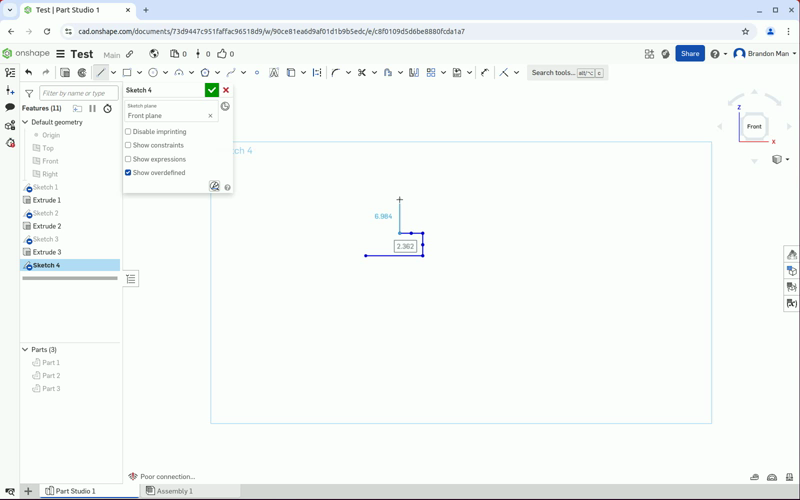
key_down(shift)
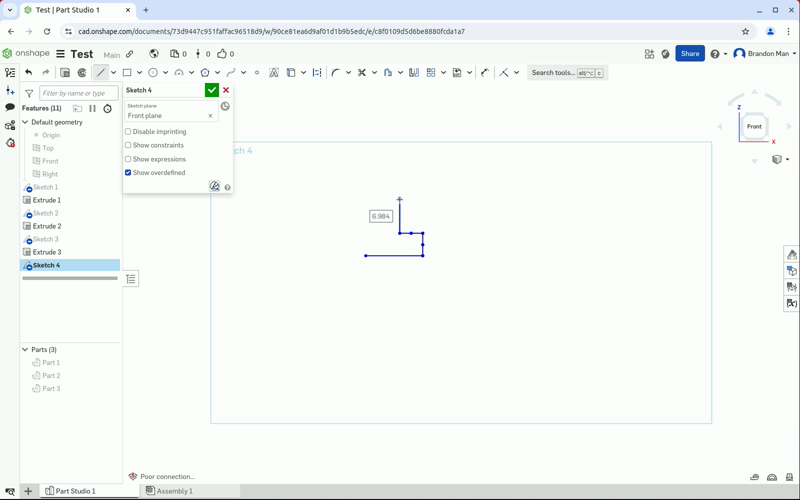
mouse_move(429, 199)
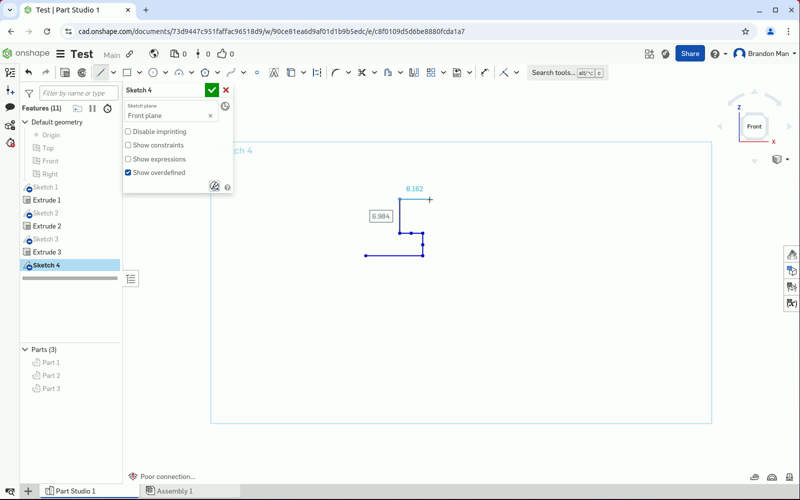
mouse_move(365, 199)
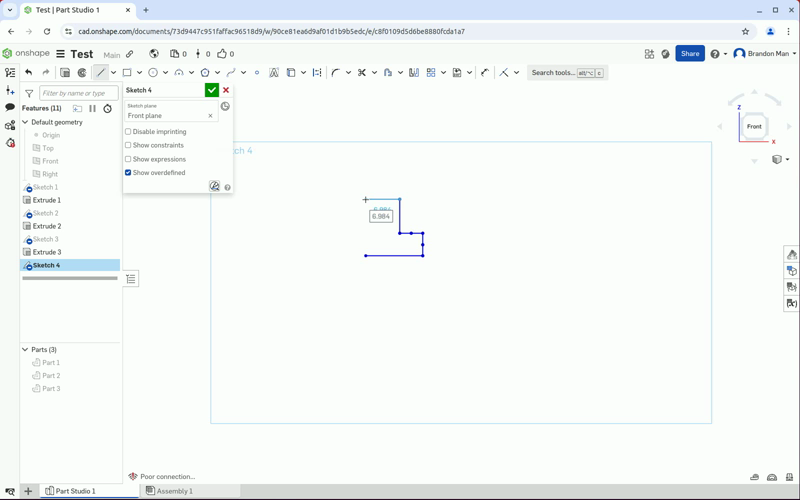
click(365, 199)
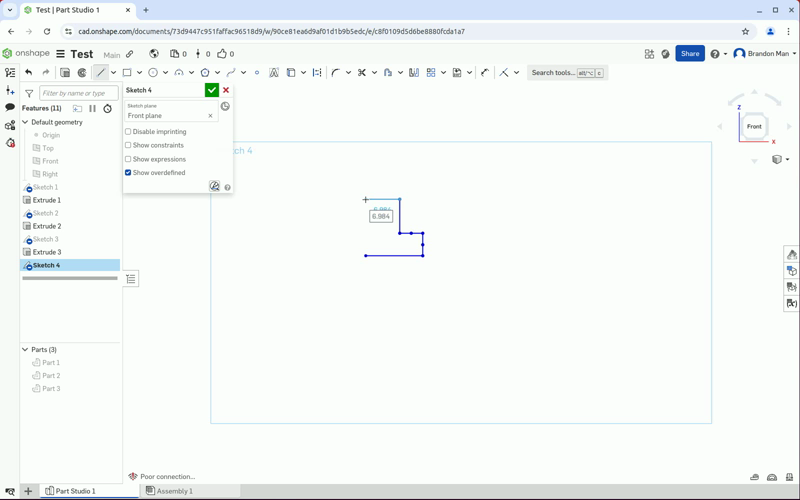
key_up(shift)
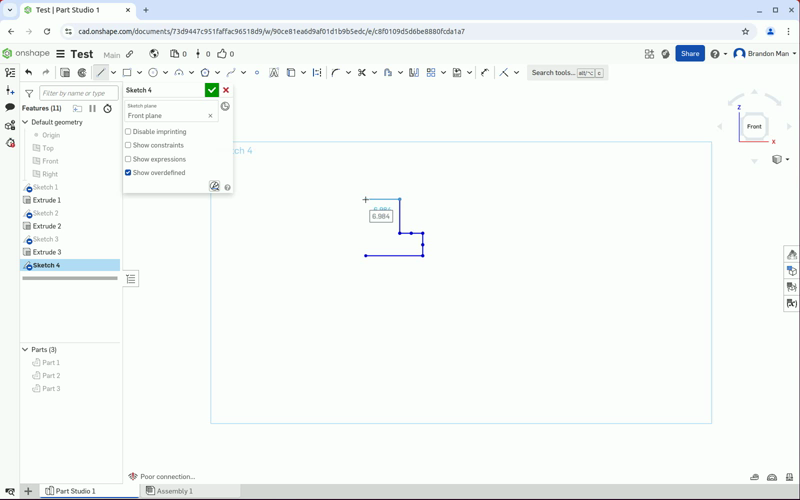
mouse_move(395, 199)
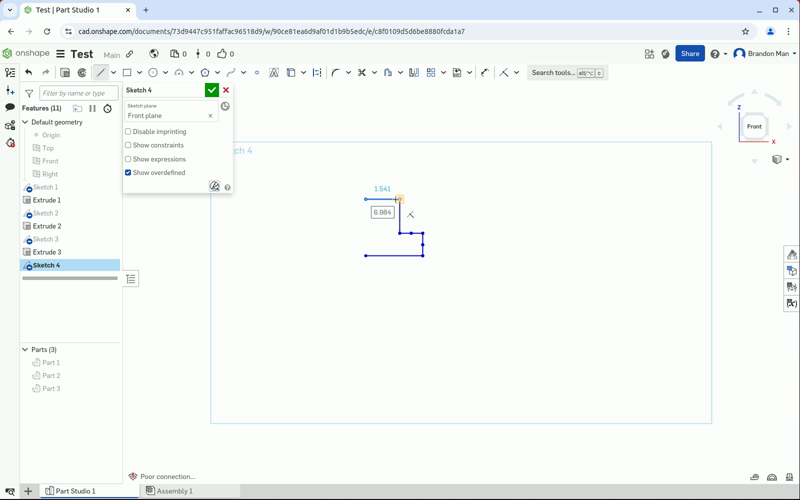
key_down(shift)
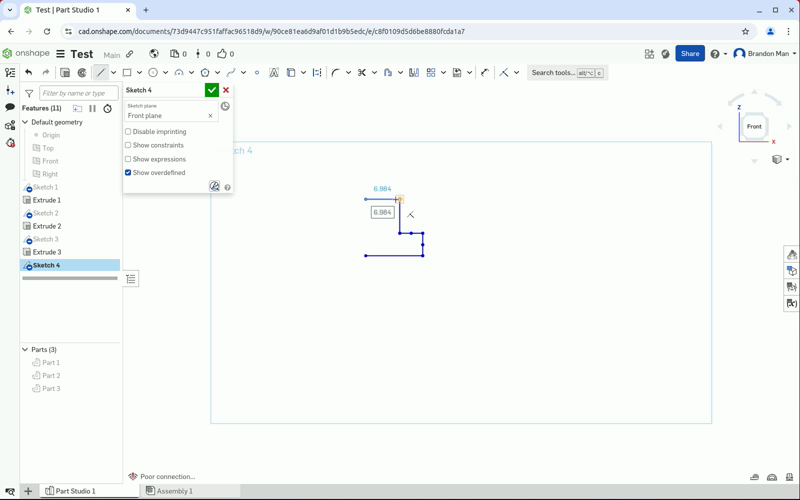
mouse_move(365, 255)
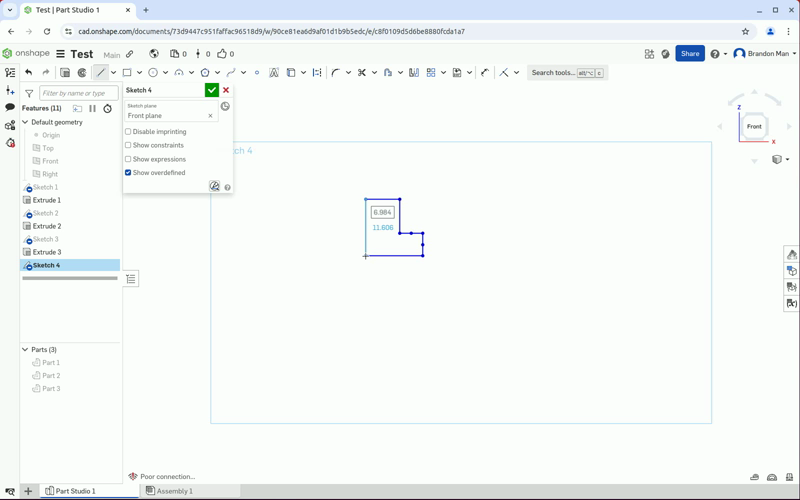
key_up(shift)
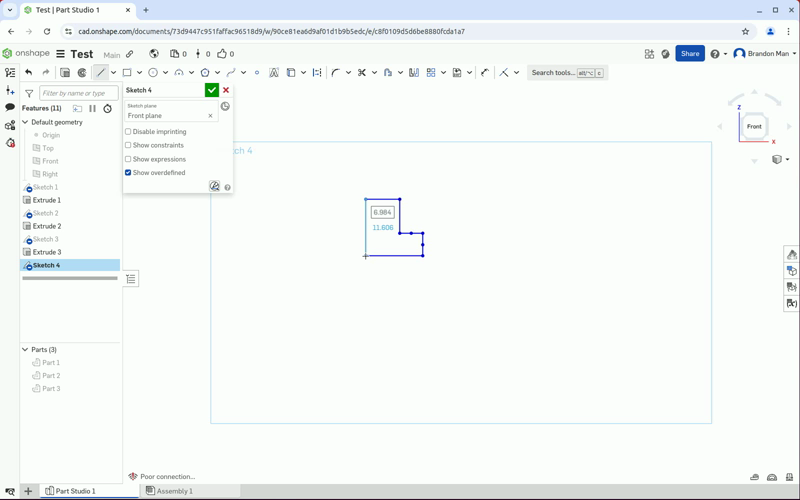
click(365, 255)
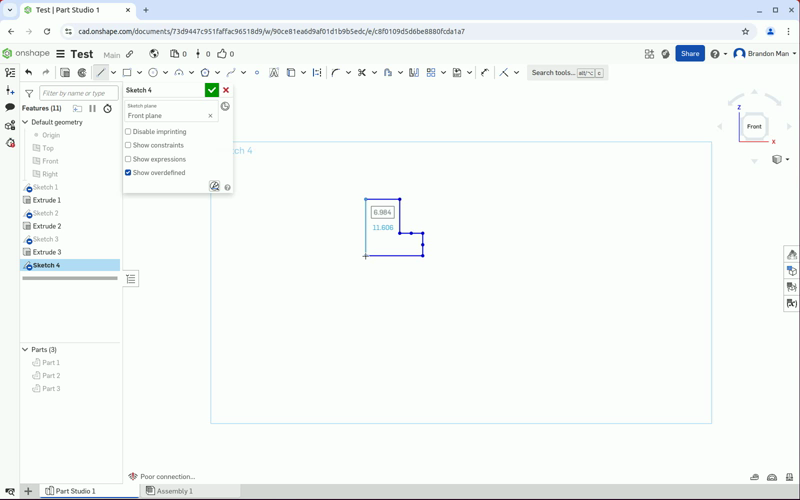
key(esc)
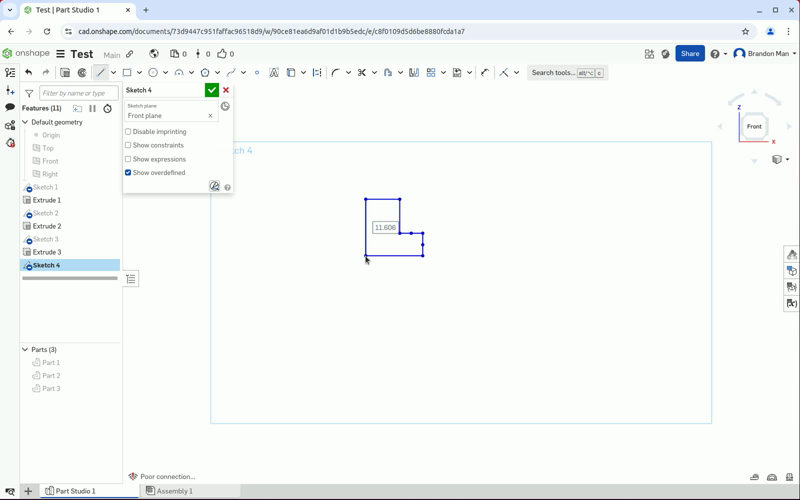
mouse_move(387, 253)
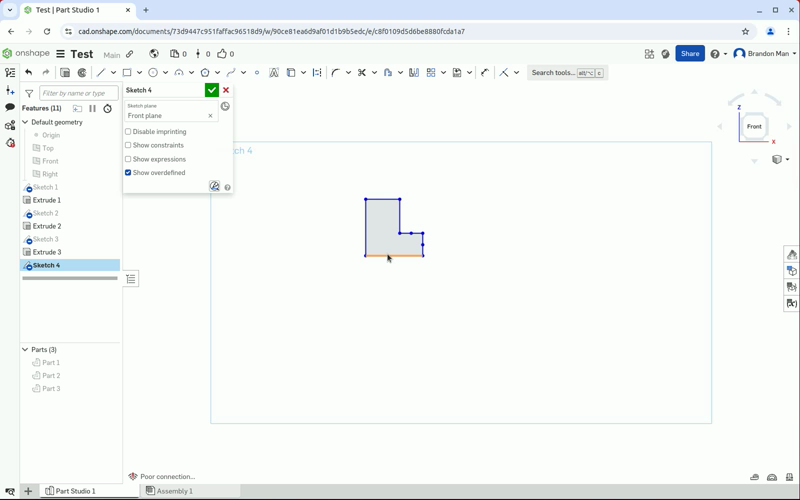
click(387, 253)
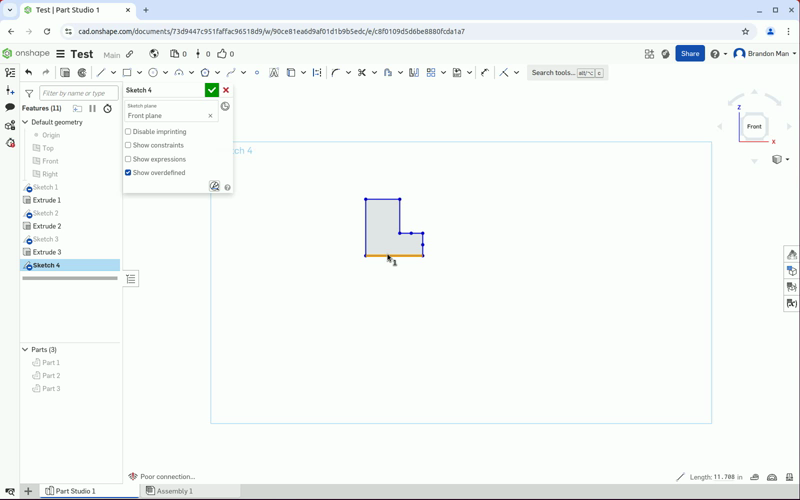
mouse_move(73, 352)
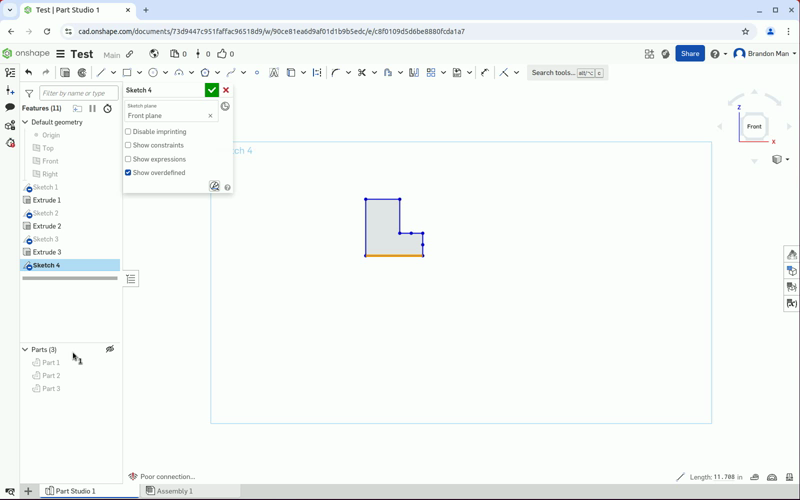
key(shift+y)
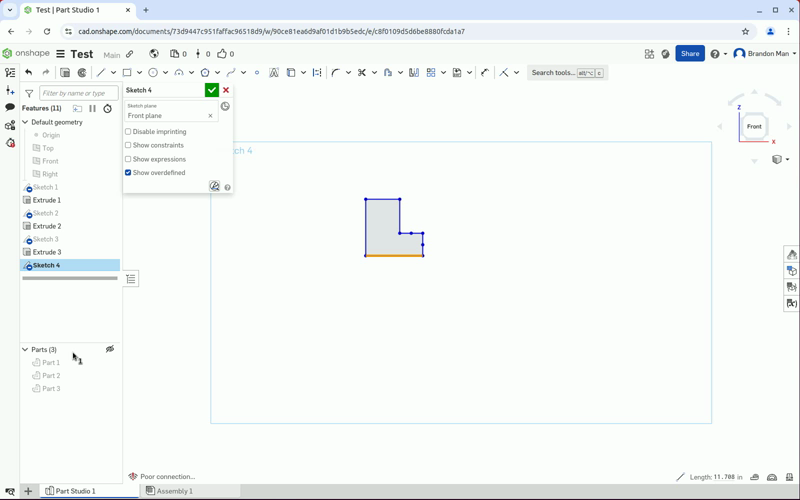
key(shift+e)
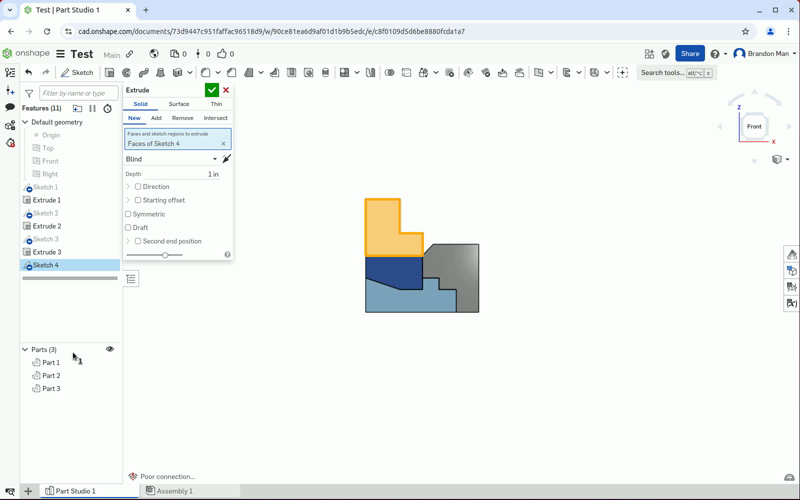
mouse_move(143, 106)
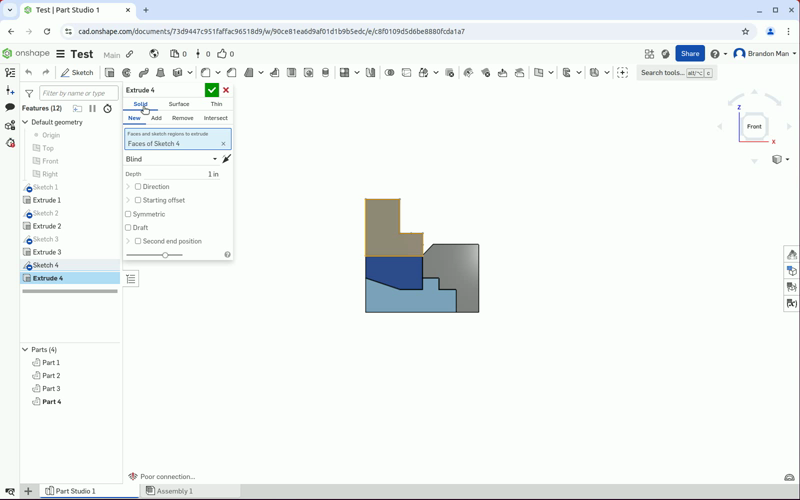
click(143, 106)
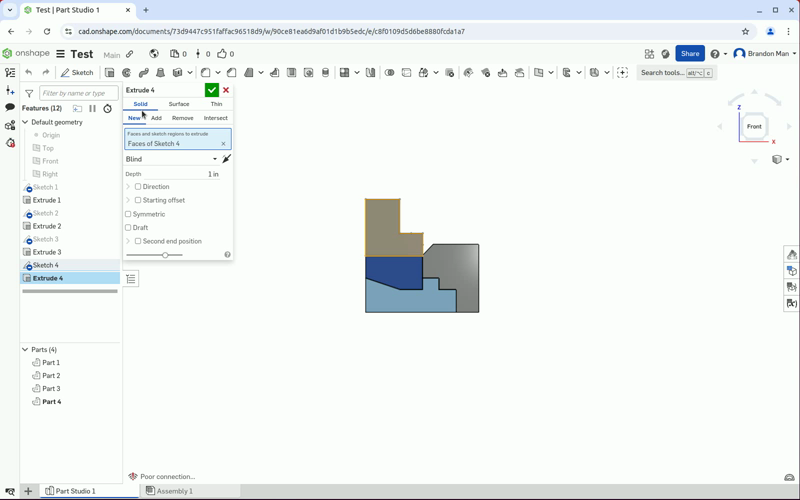
mouse_move(137, 120)
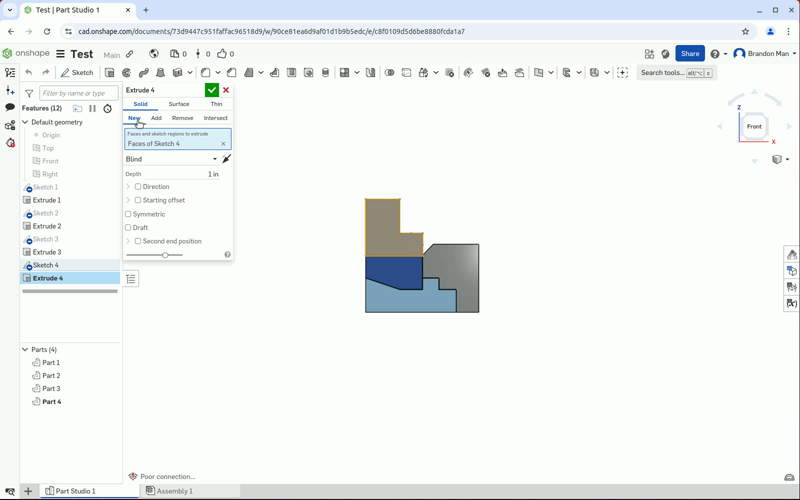
click(137, 120)
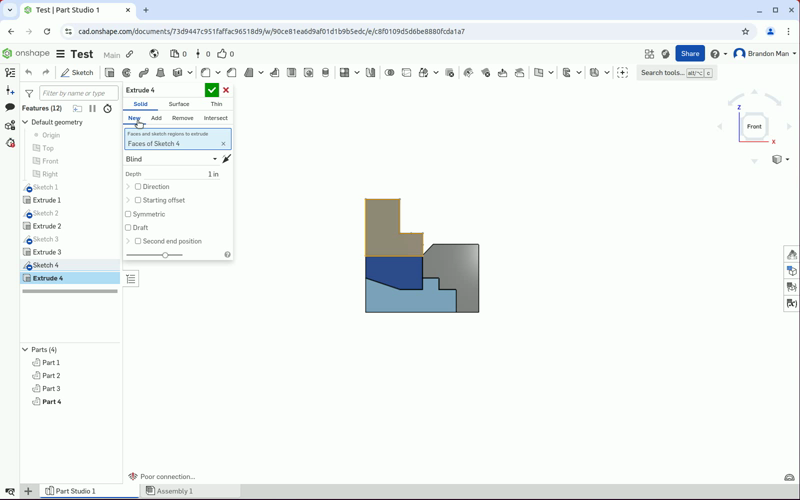
key(tab, 4)
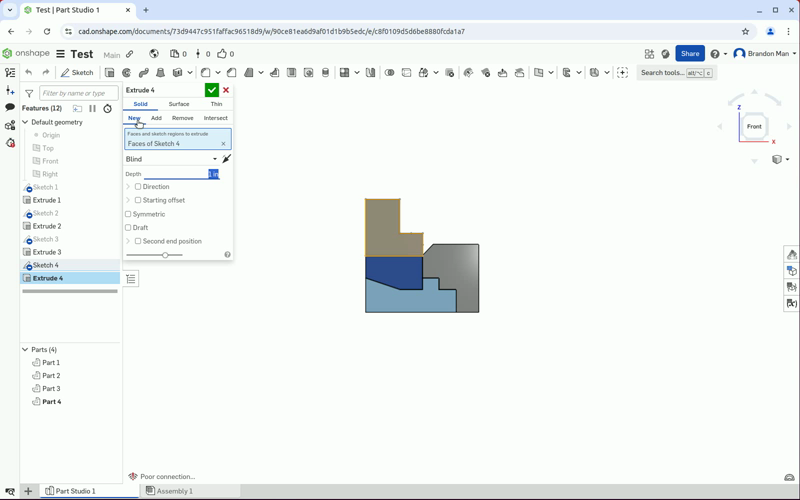
text(11.554)
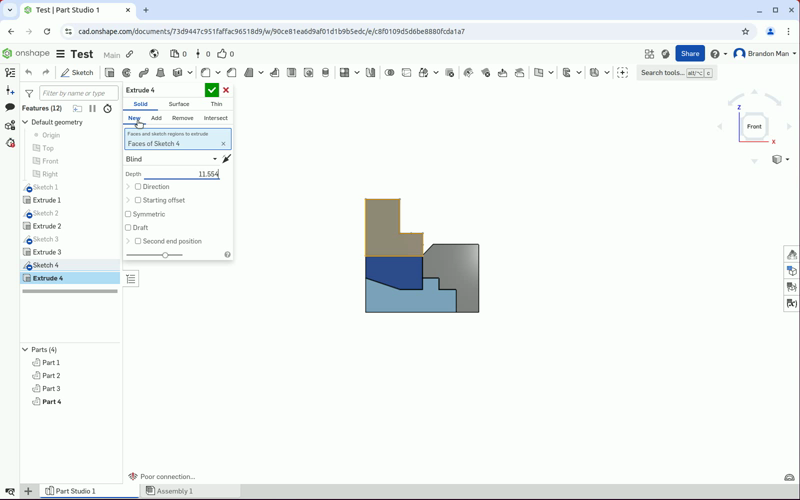
key(enter)
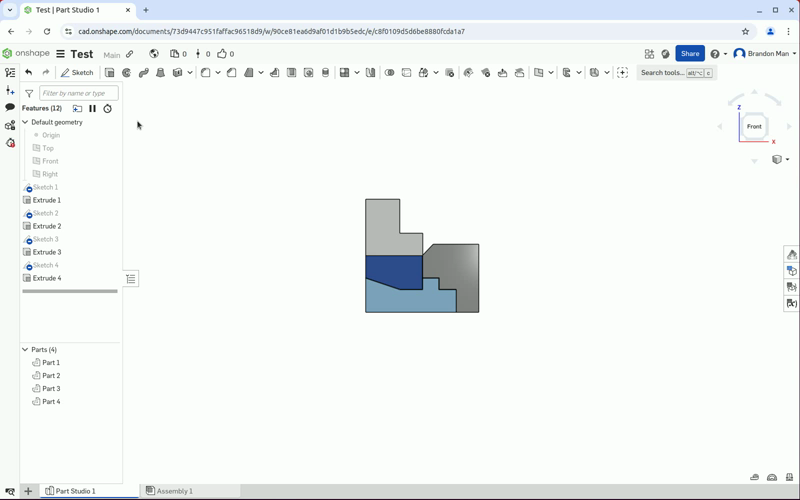
key(shift+h)
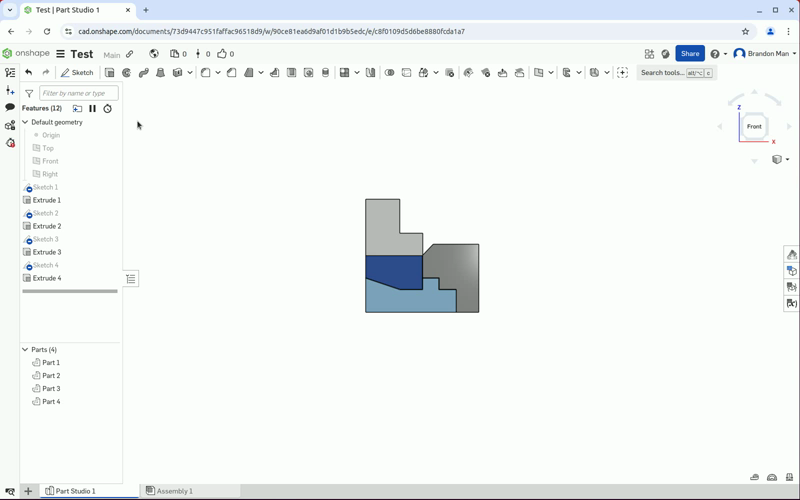
key(shift+h)
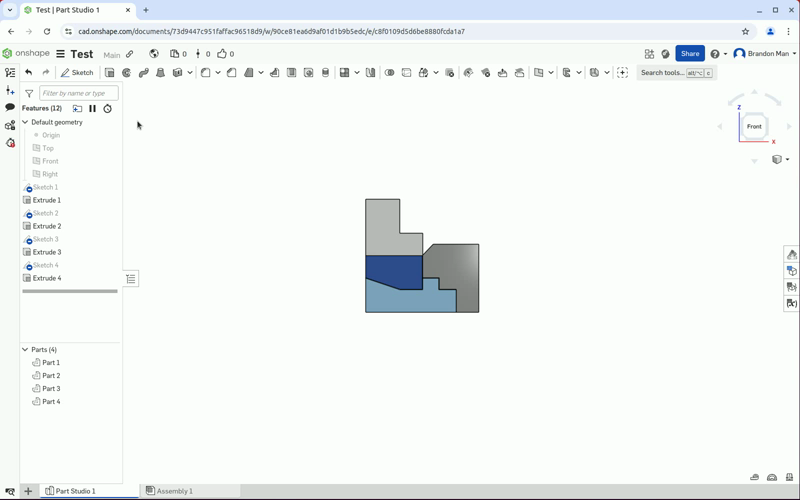
mouse_move(73, 189)
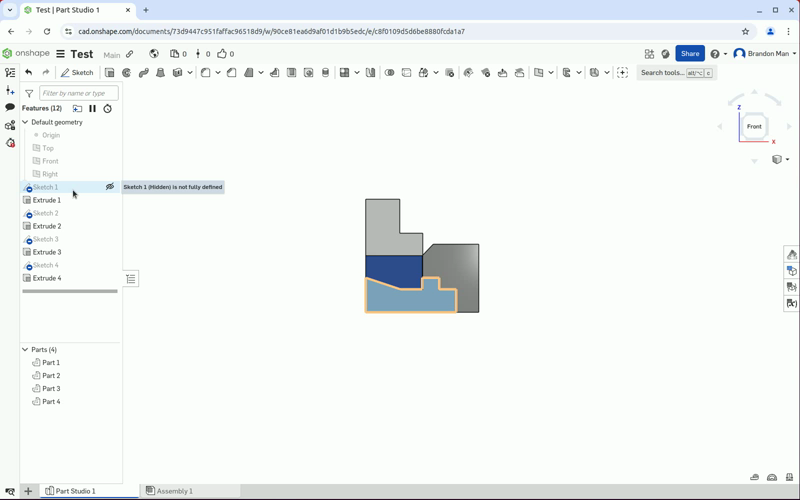
click(73, 189)
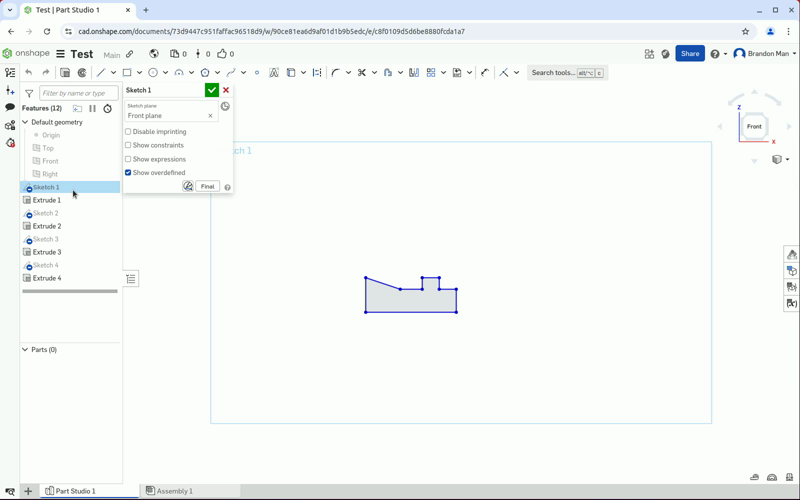
mouse_move(229, 92)
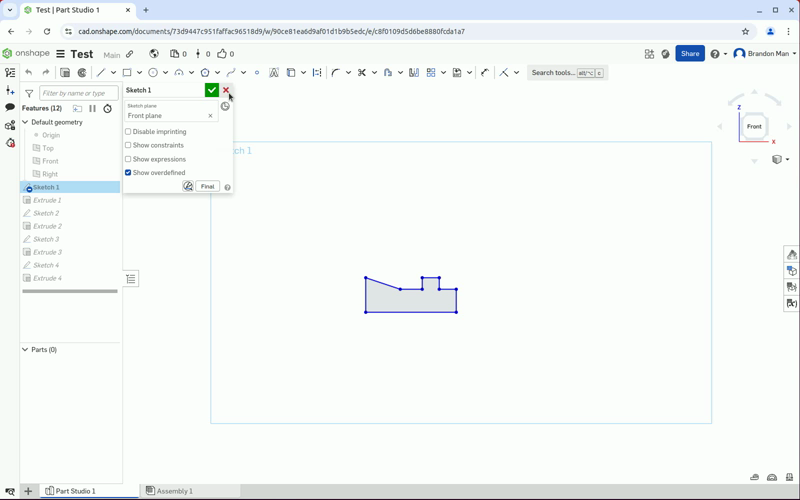
click(229, 92)
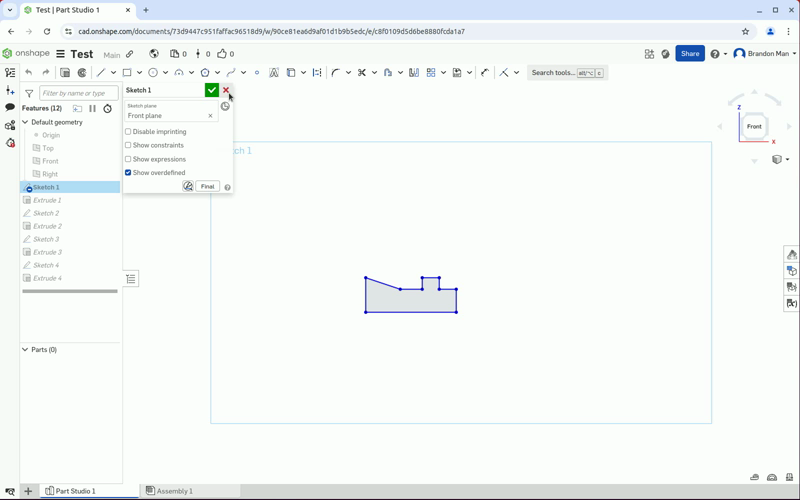
key(shift+s)
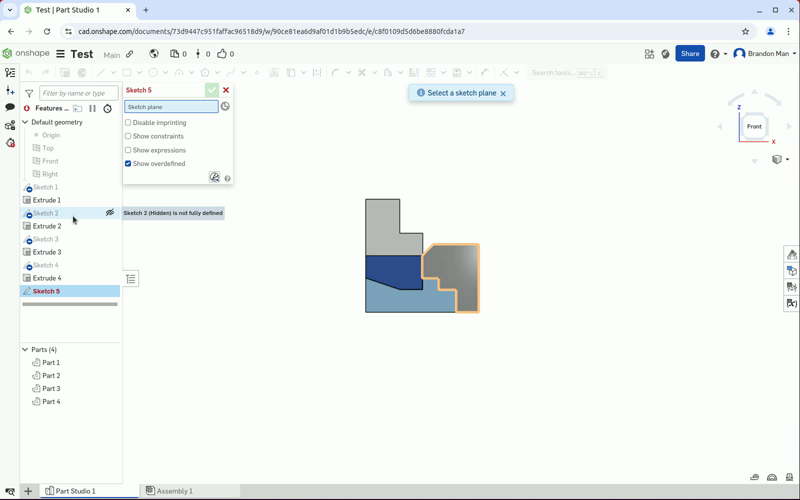
scroll(3)
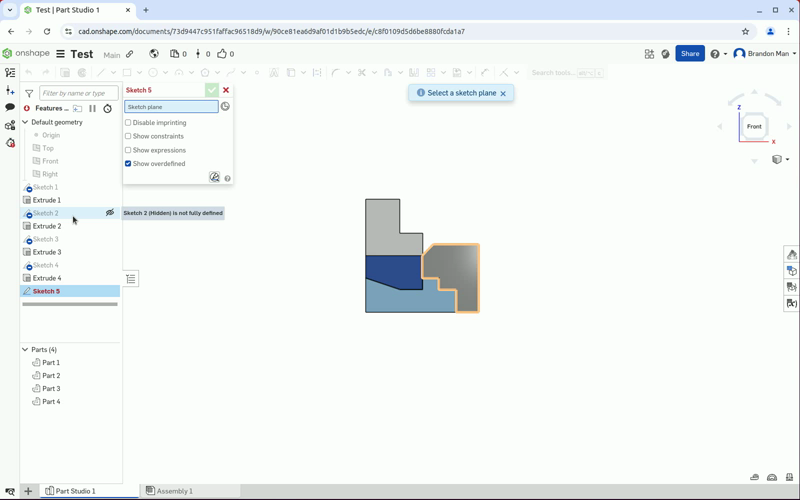
mouse_move(73, 163)
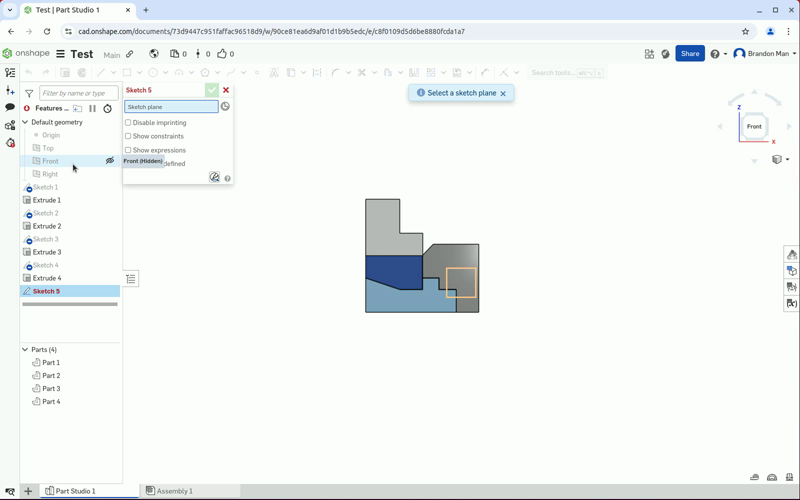
click(73, 163)
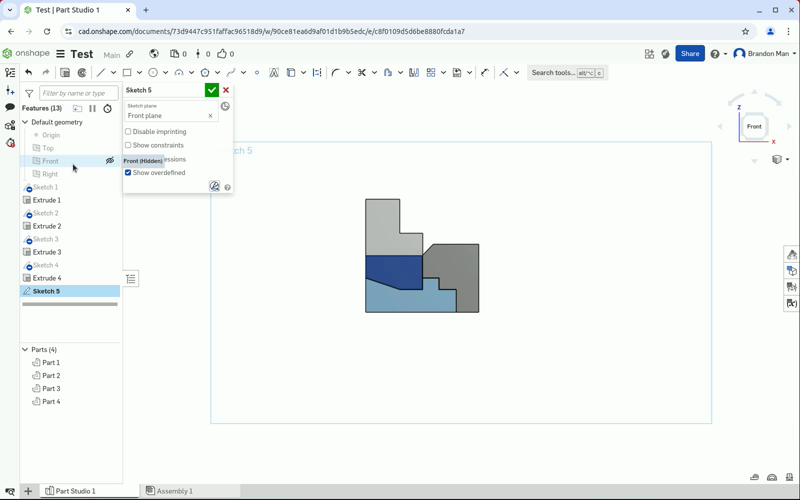
mouse_move(73, 352)
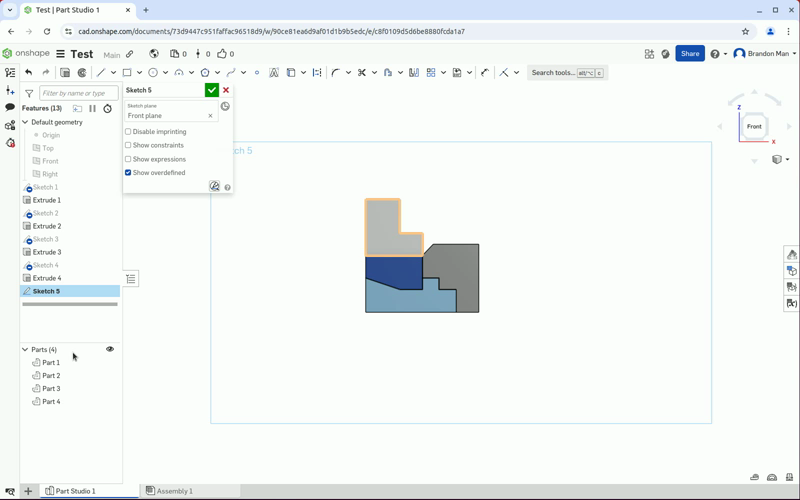
key(y)
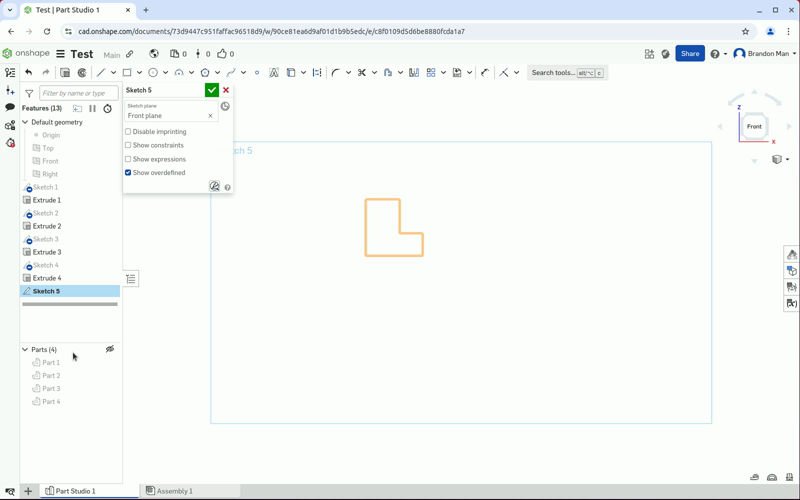
key(l)
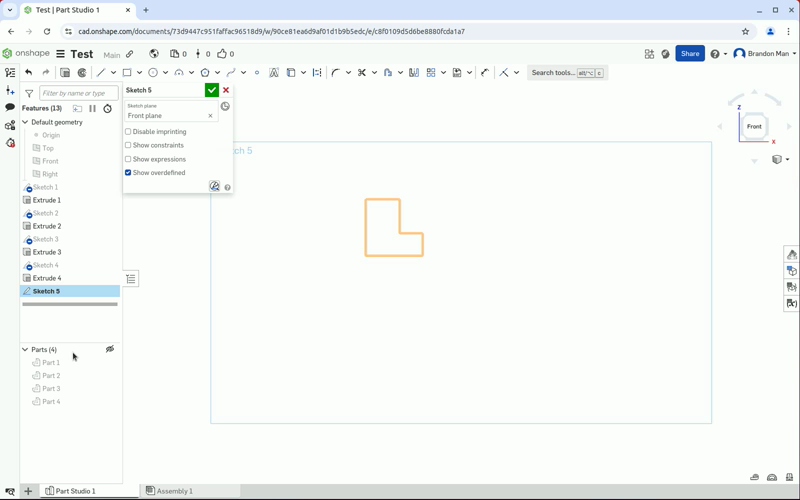
key_down(shift)
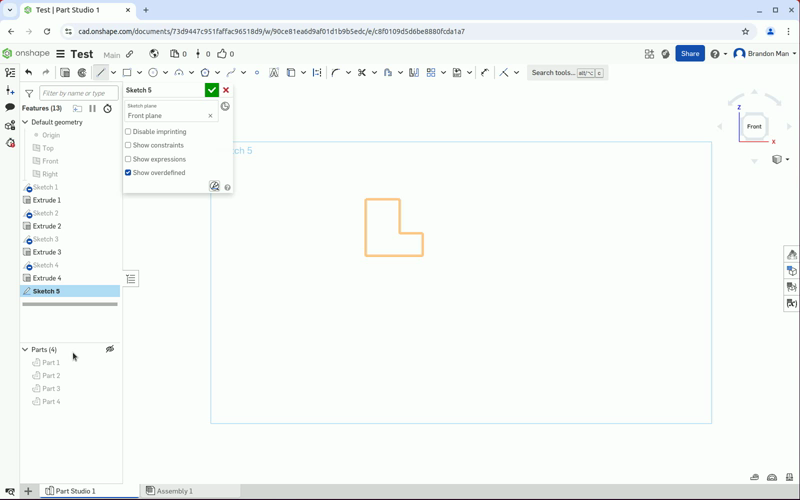
mouse_move(398, 233)
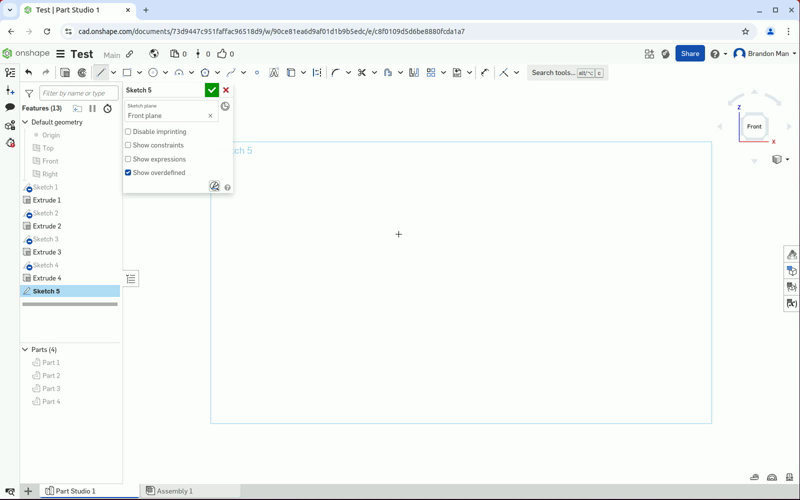
click(398, 233)
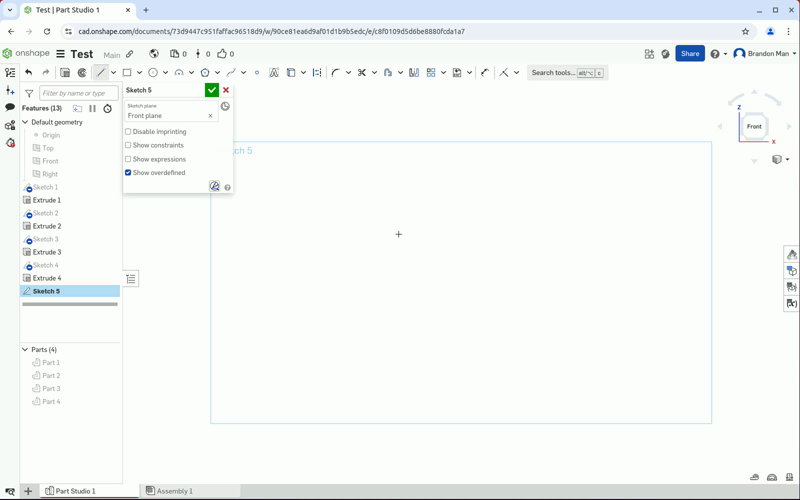
key_up(shift)
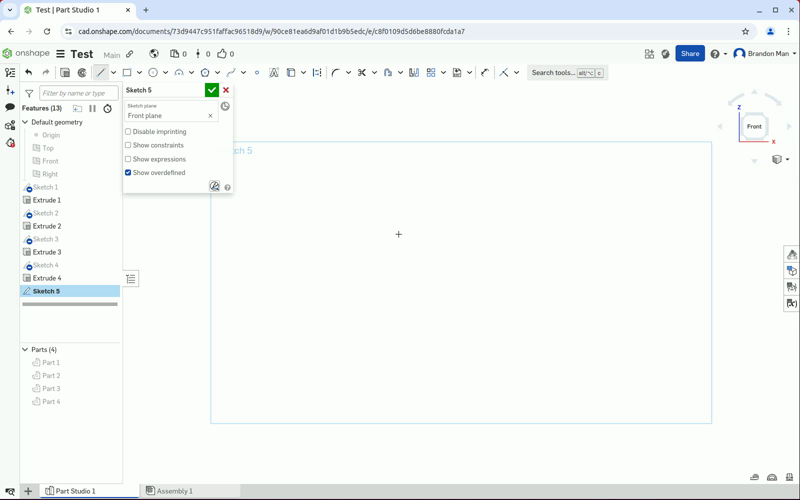
key_down(shift)
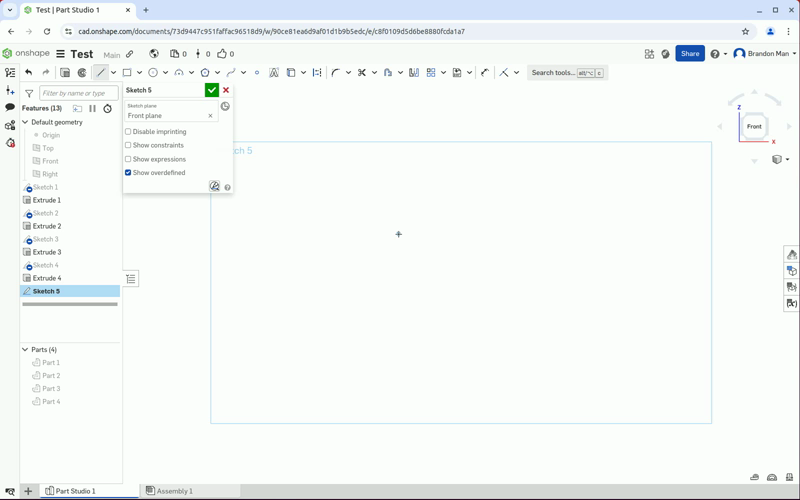
mouse_move(428, 233)
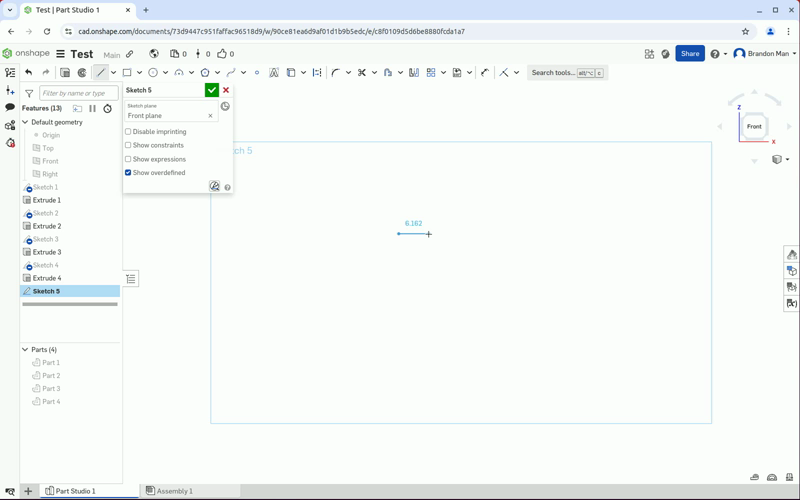
mouse_move(410, 233)
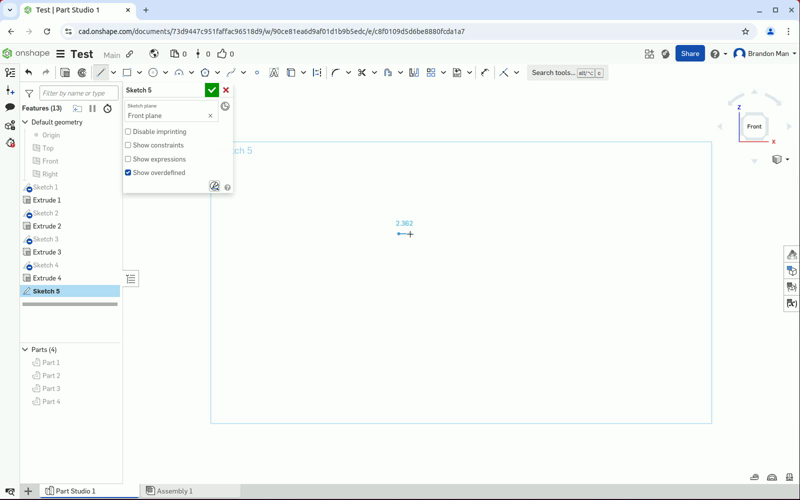
click(410, 233)
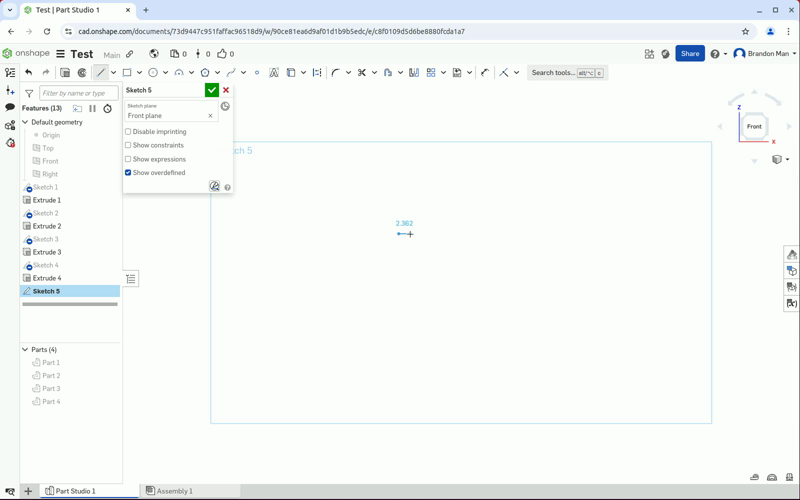
key_up(shift)
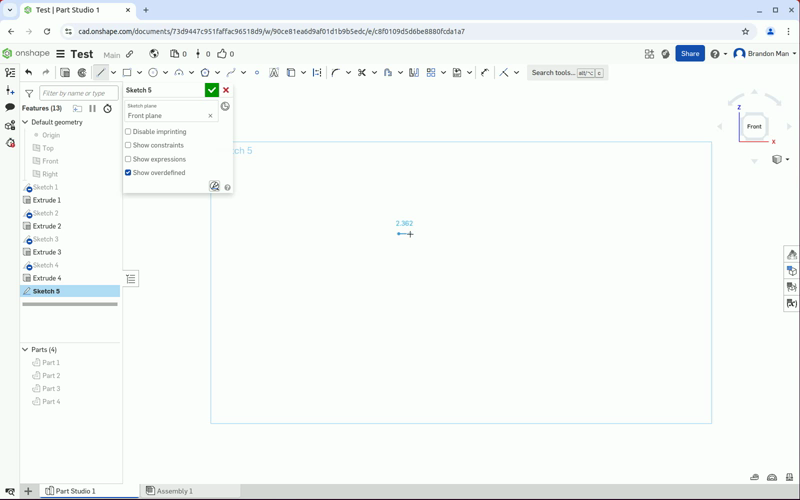
key_down(shift)
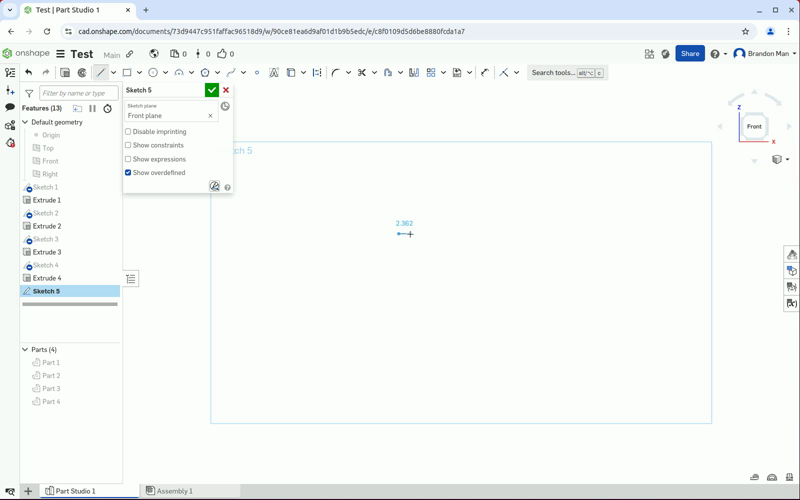
mouse_move(440, 233)
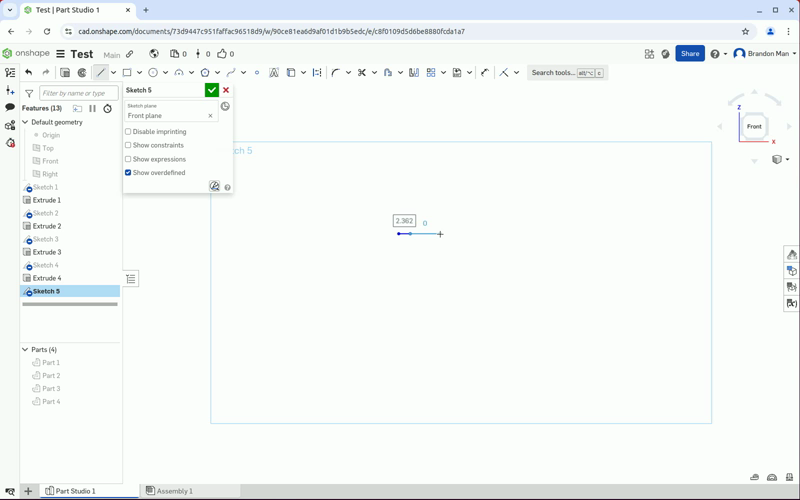
mouse_move(421, 233)
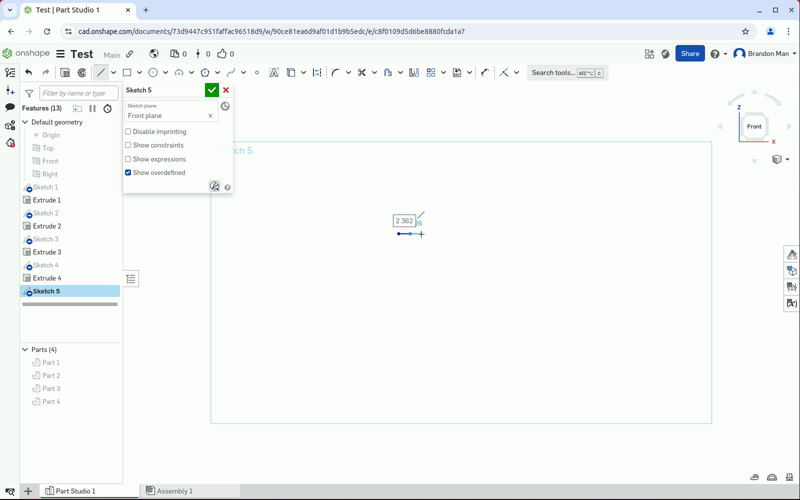
click(421, 233)
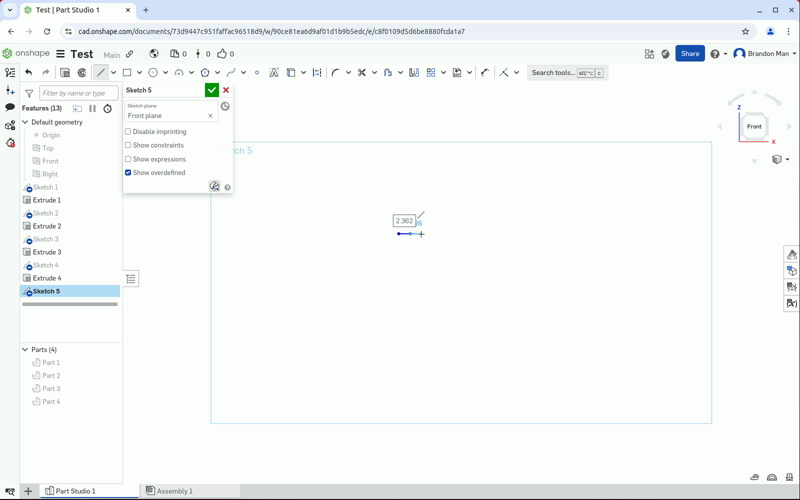
key_up(shift)
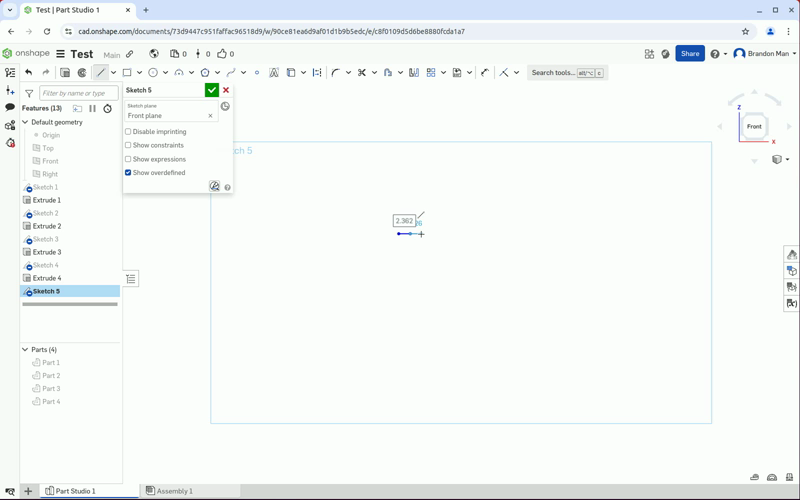
key_down(shift)
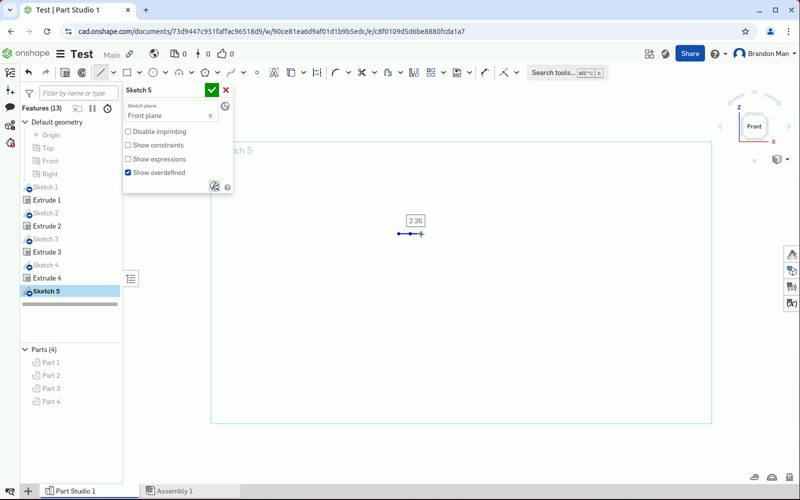
mouse_move(451, 233)
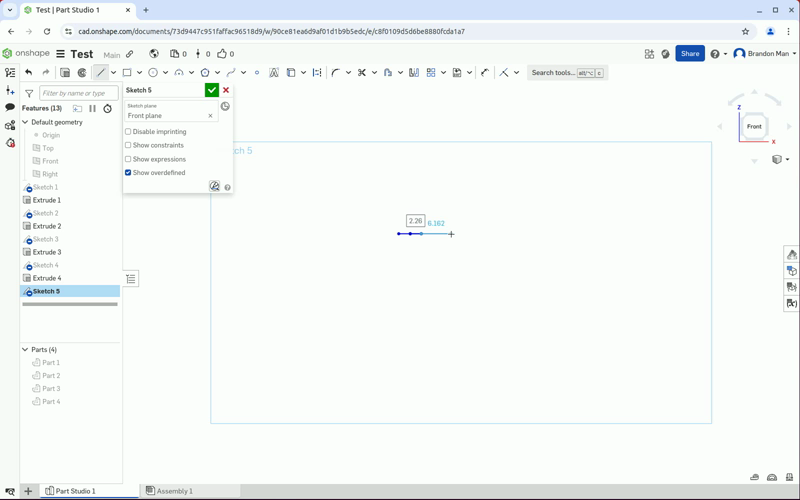
mouse_move(421, 228)
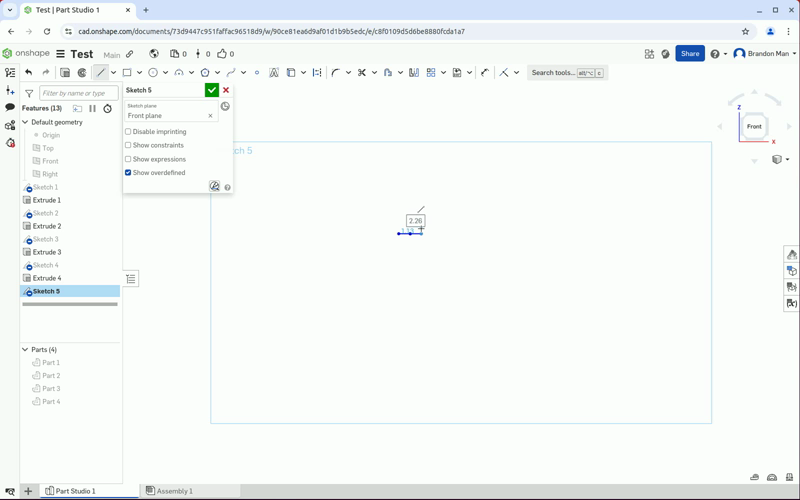
scroll(6)
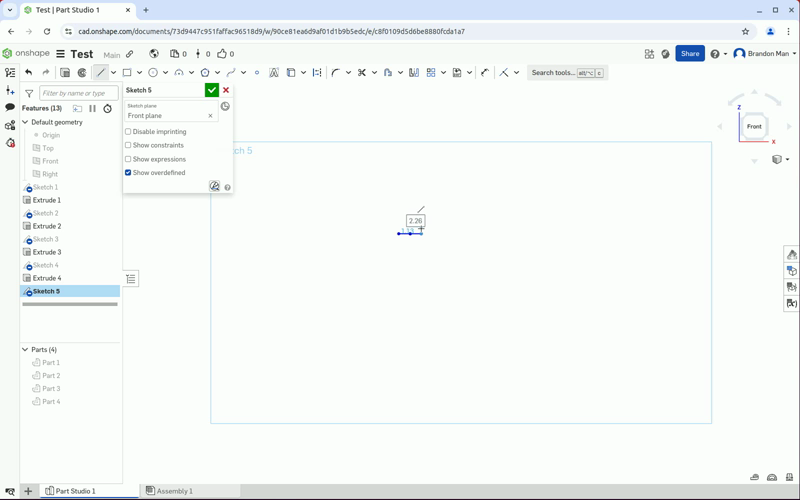
scroll(6)
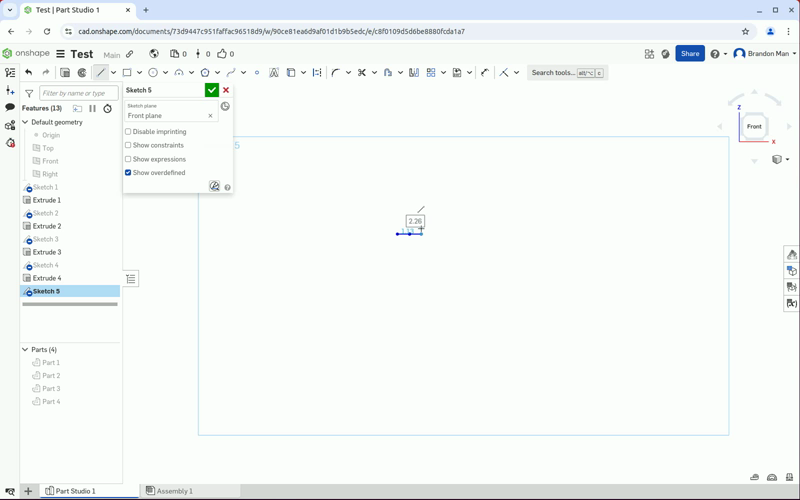
scroll(6)
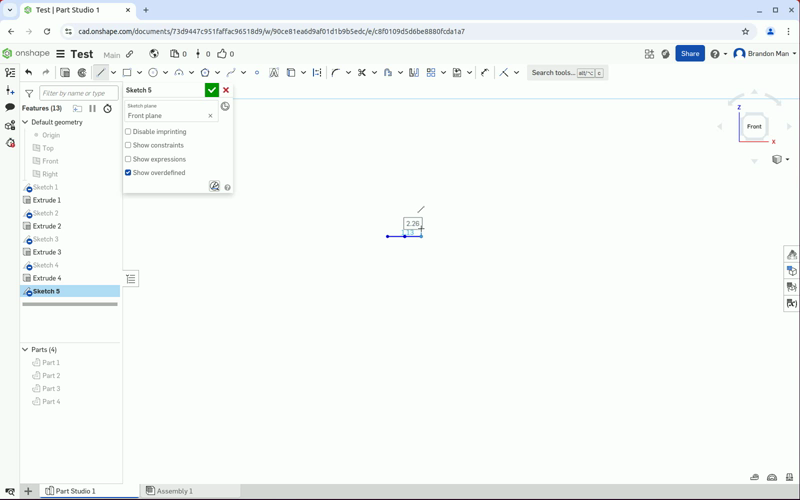
scroll(6)
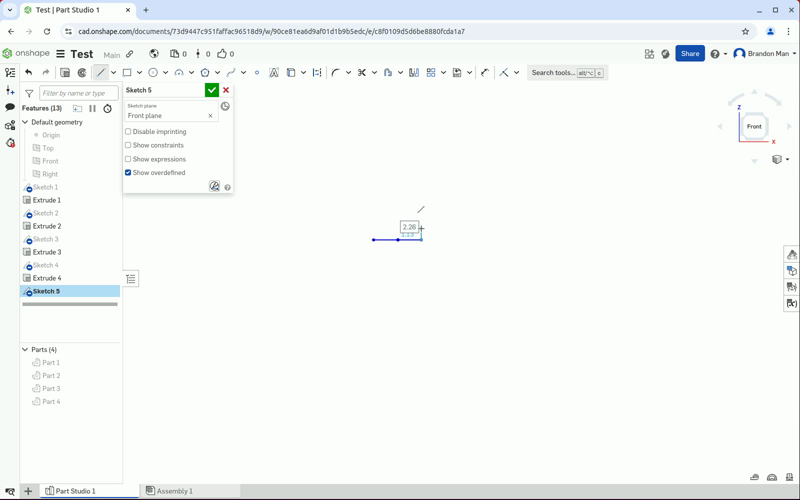
scroll(6)
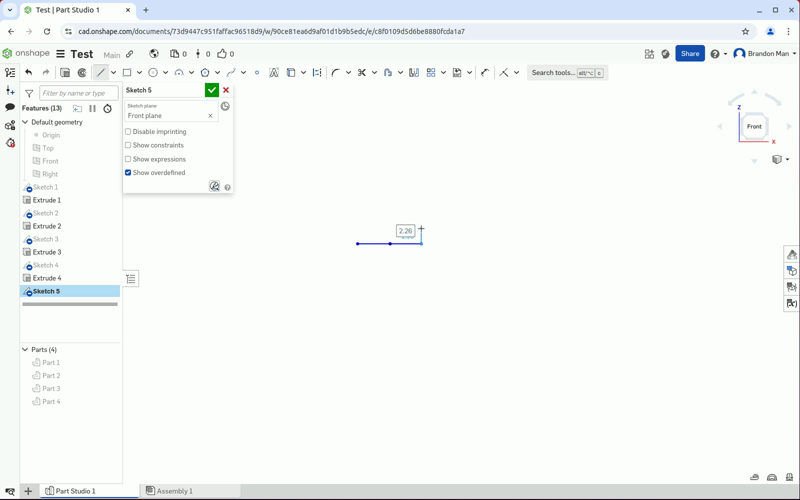
scroll(6)
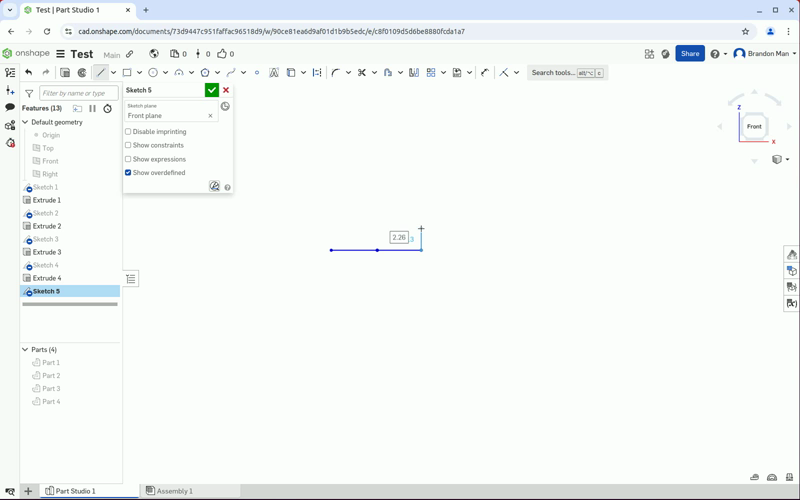
scroll(6)
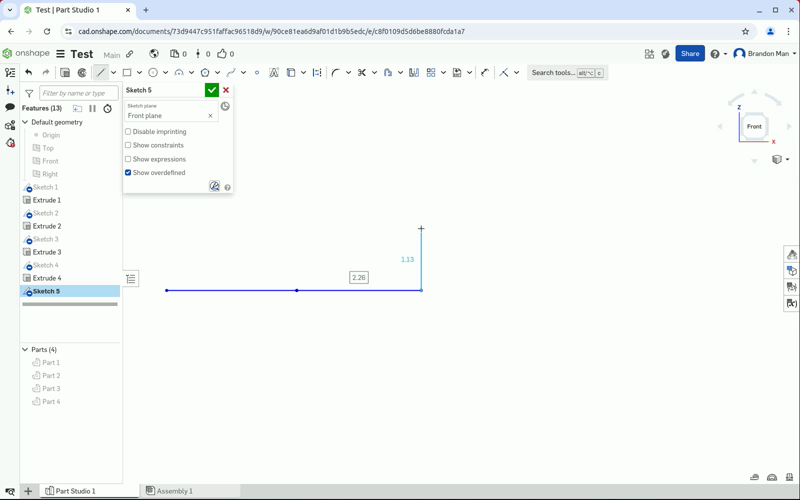
click(421, 228)
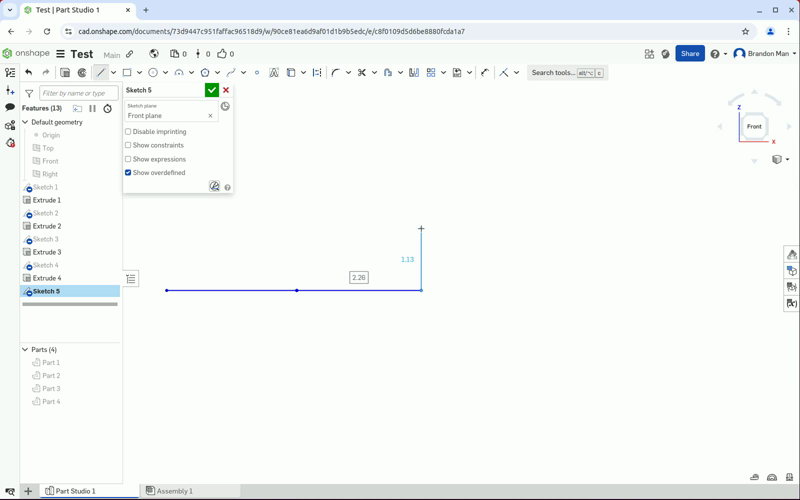
scroll(-6)
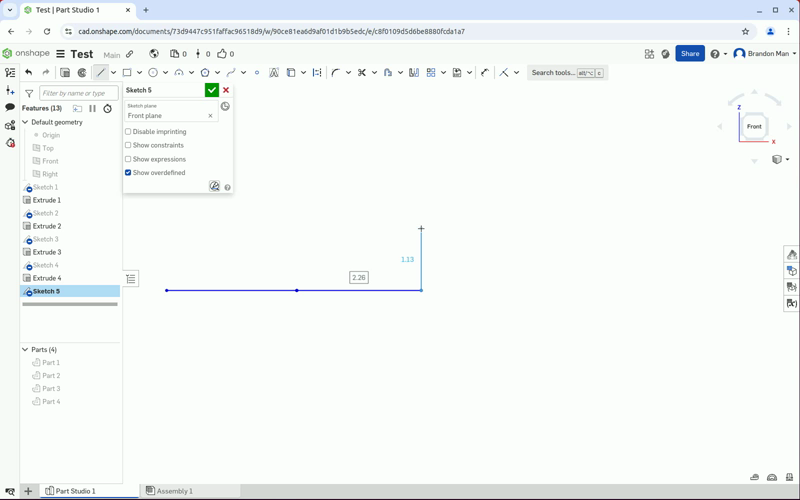
scroll(-6)
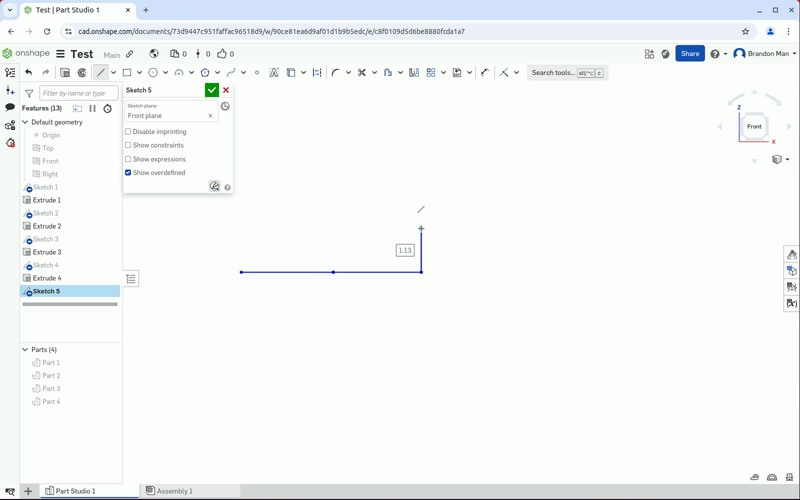
scroll(-6)
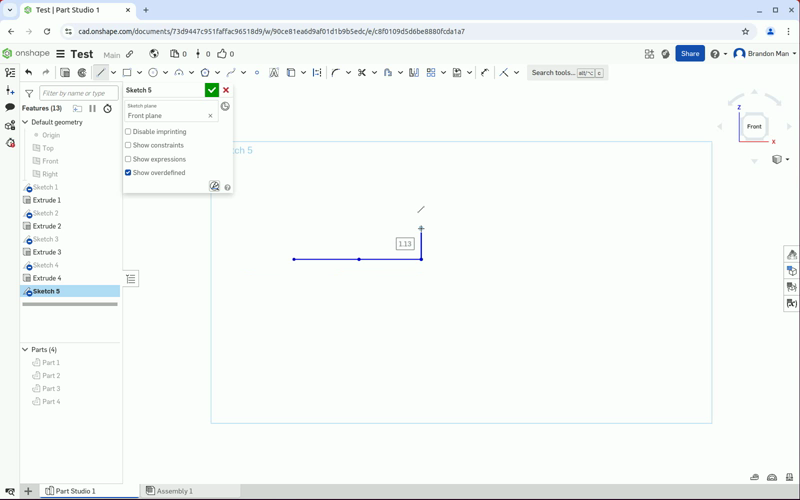
scroll(-6)
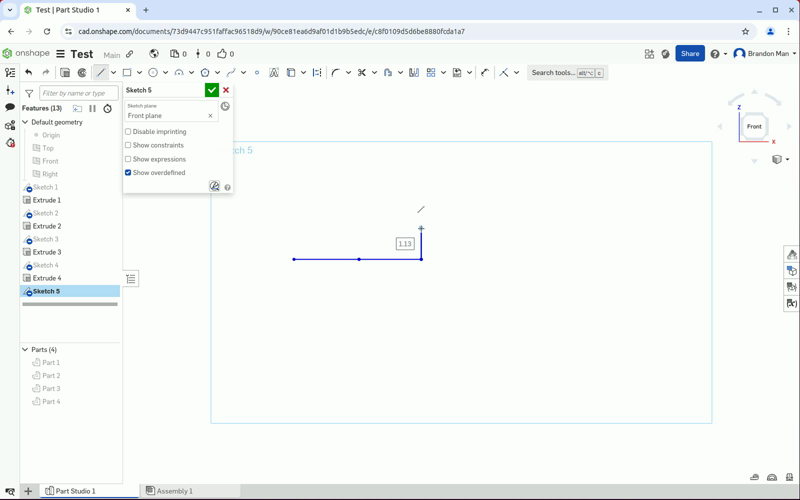
scroll(-6)
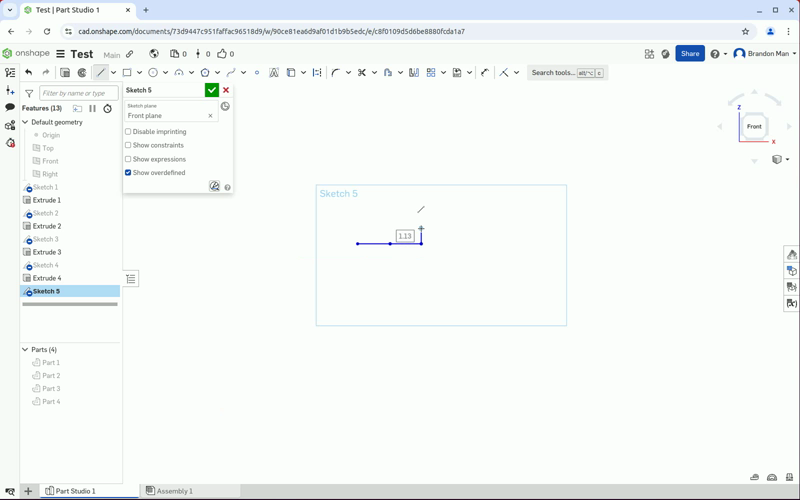
scroll(-6)
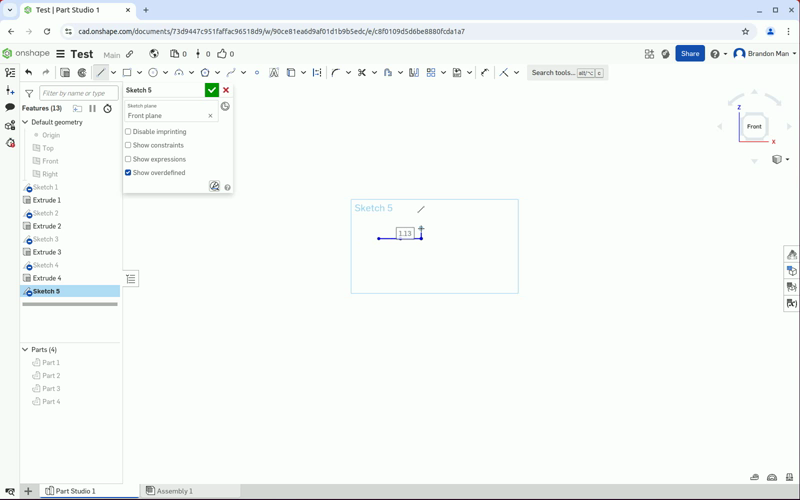
scroll(-6)
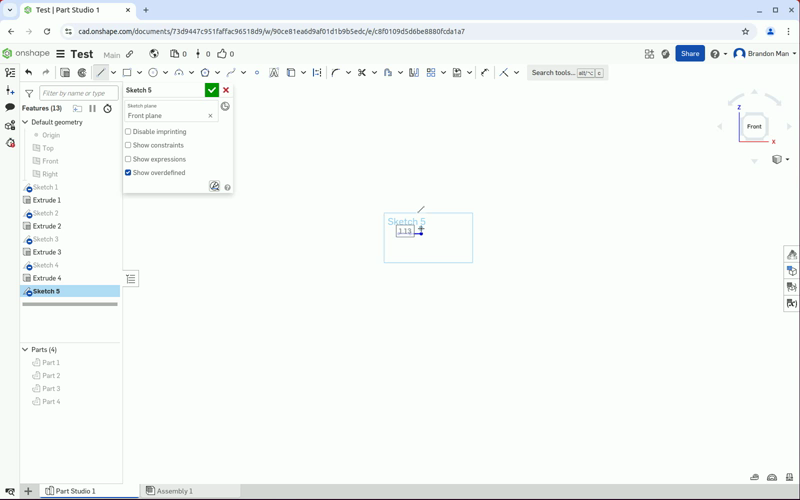
key_up(shift)
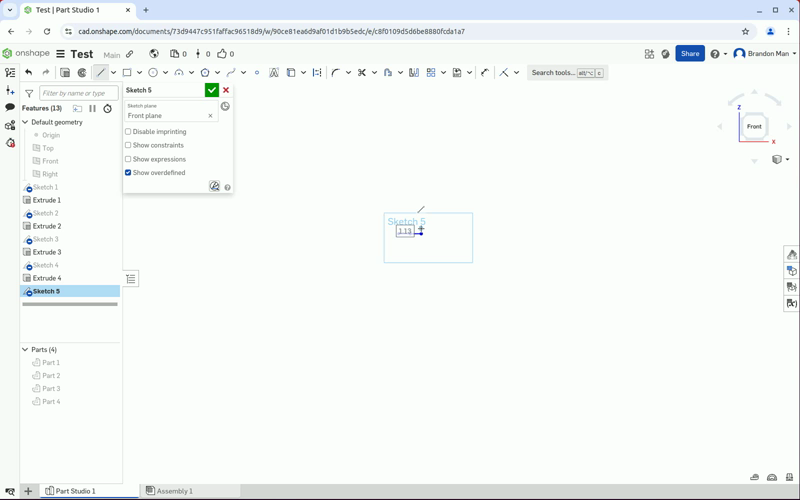
key_down(shift)
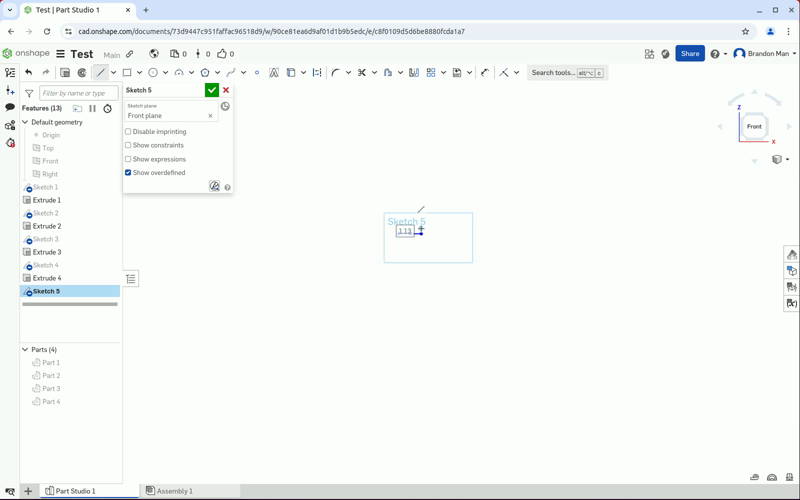
mouse_move(451, 228)
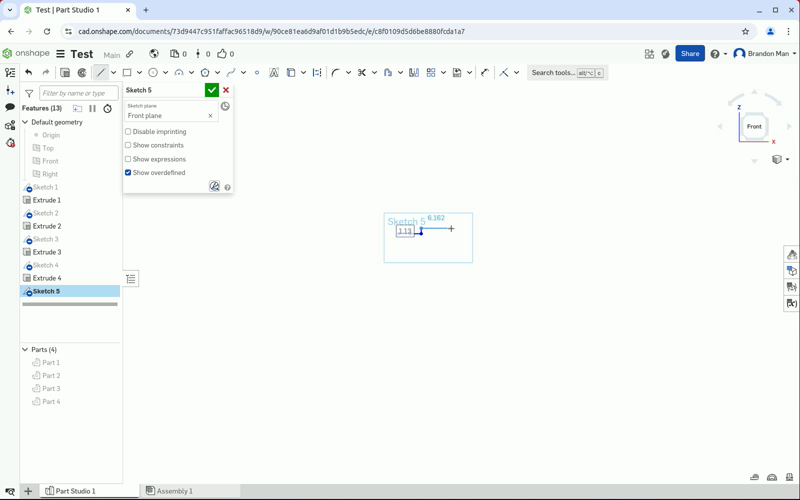
mouse_move(415, 228)
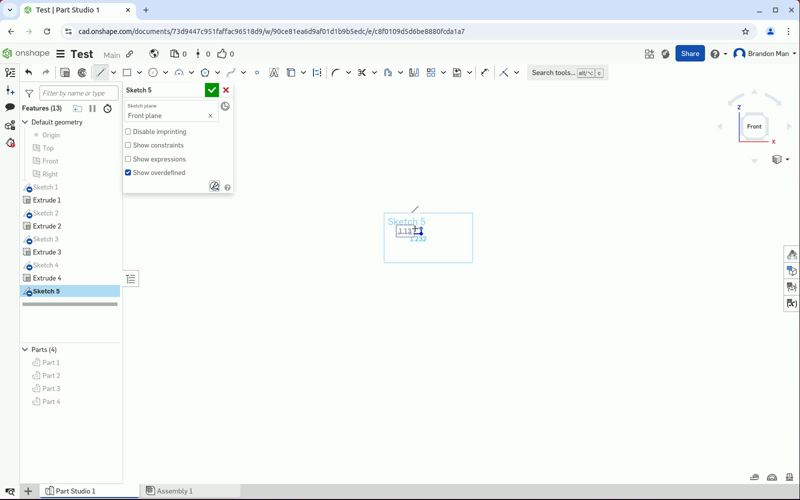
scroll(6)
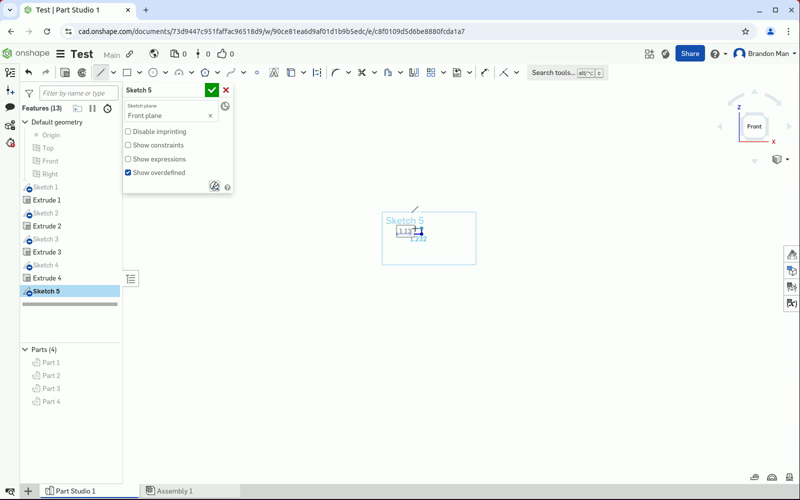
scroll(6)
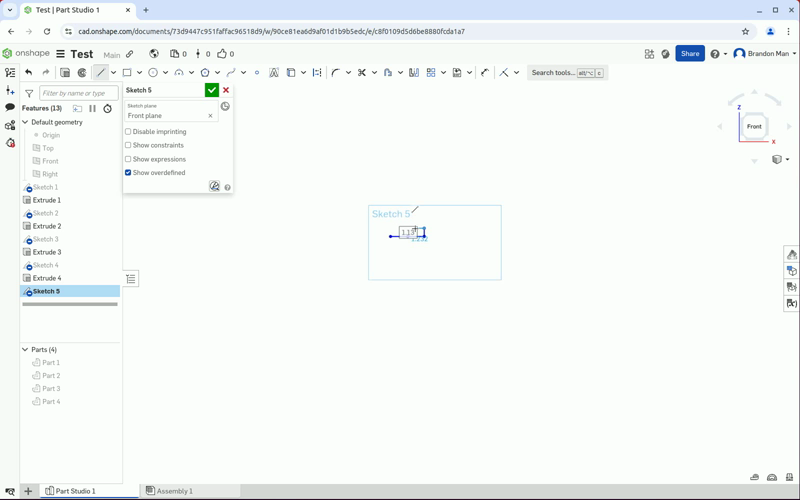
scroll(6)
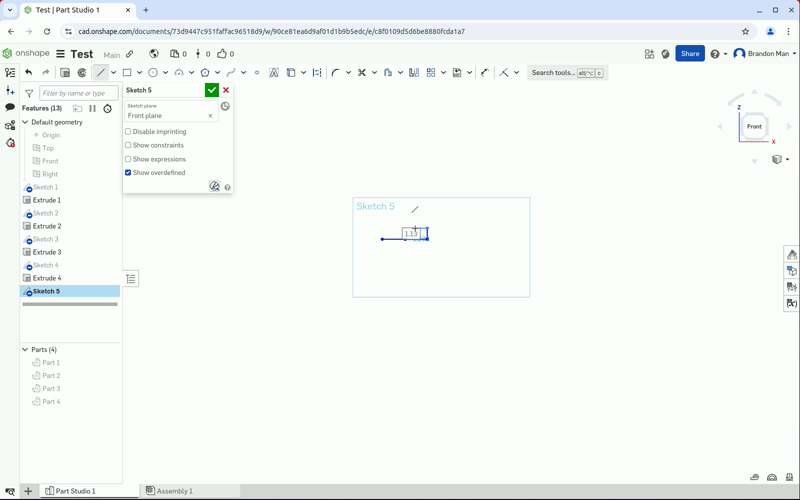
scroll(6)
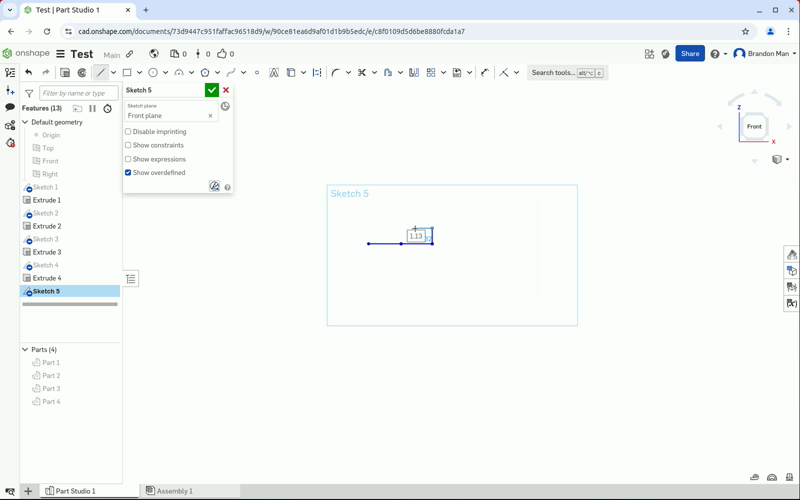
scroll(6)
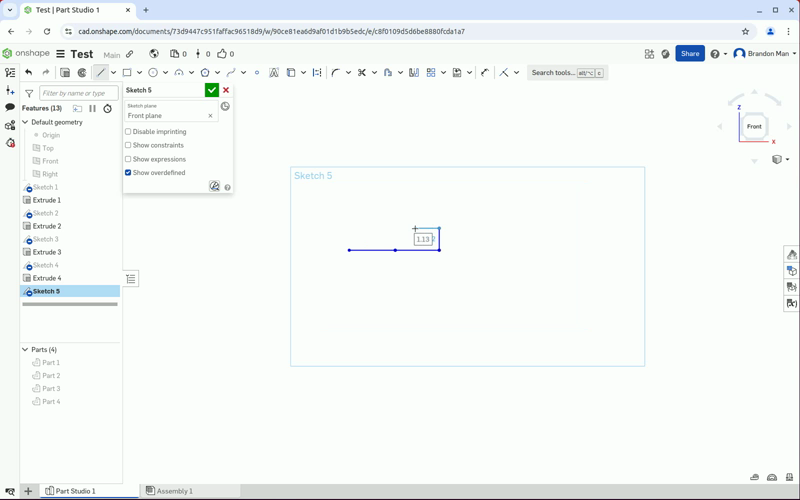
scroll(6)
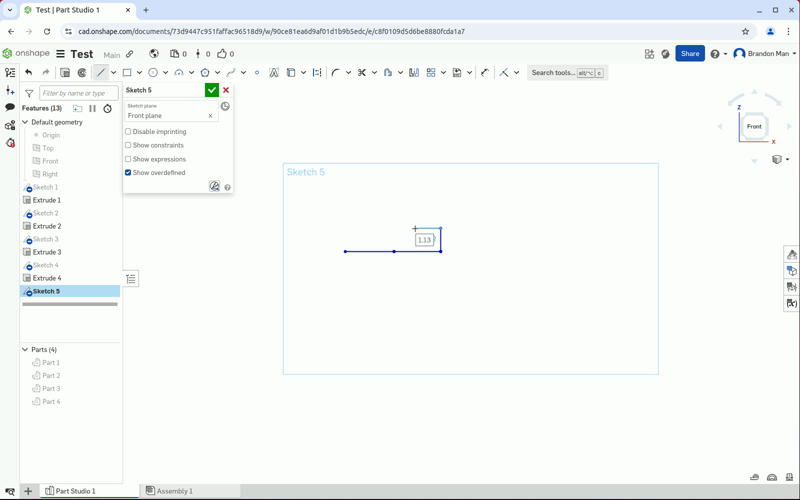
scroll(6)
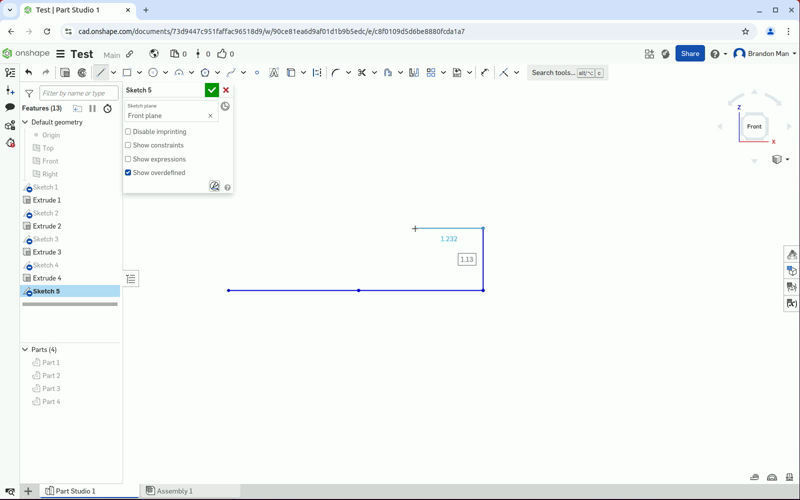
click(415, 228)
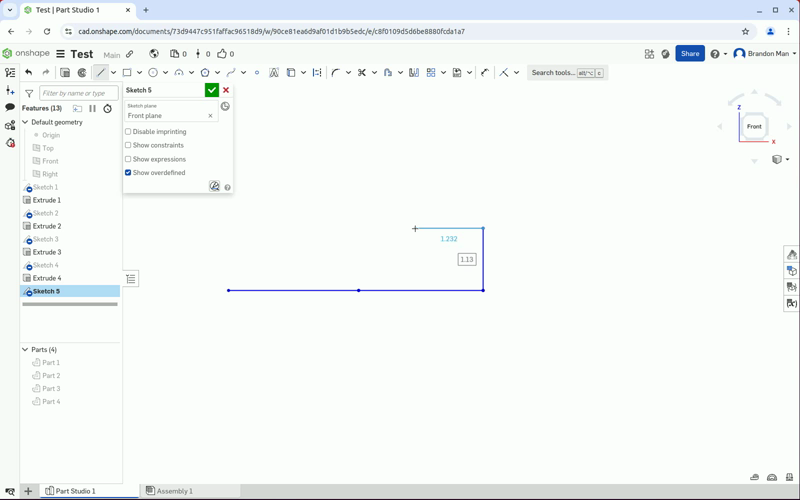
scroll(-6)
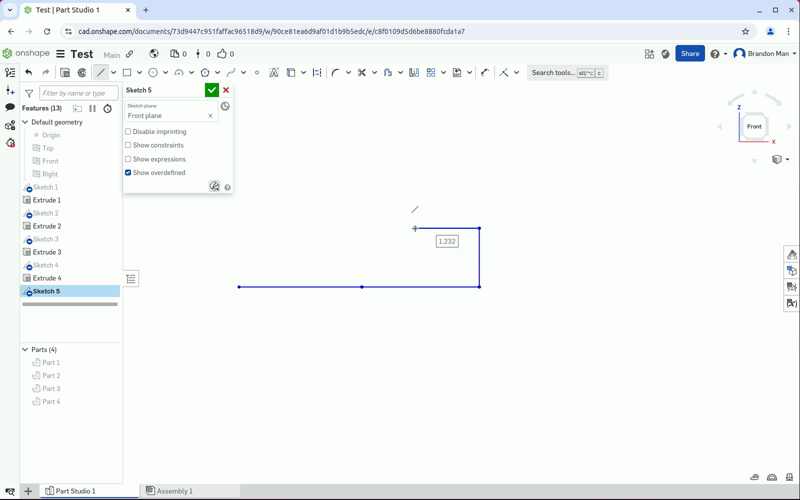
scroll(-6)
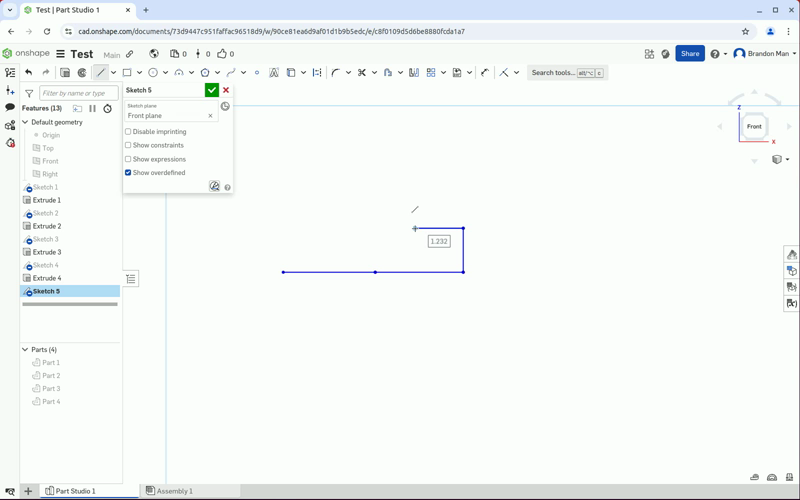
scroll(-6)
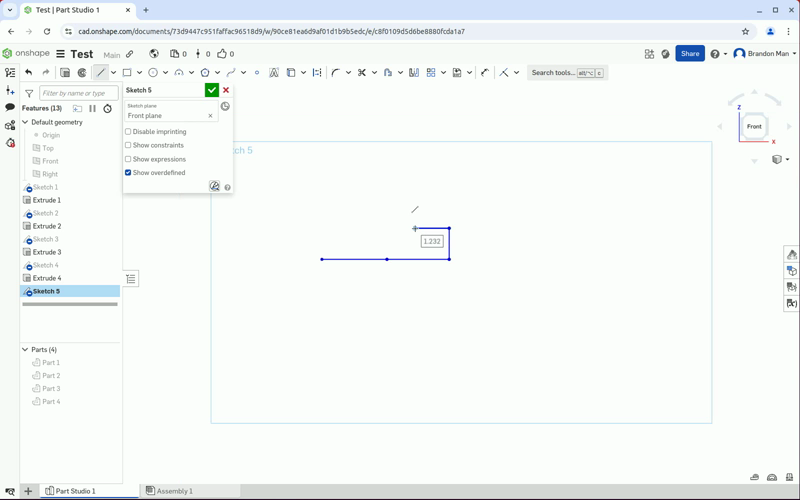
scroll(-6)
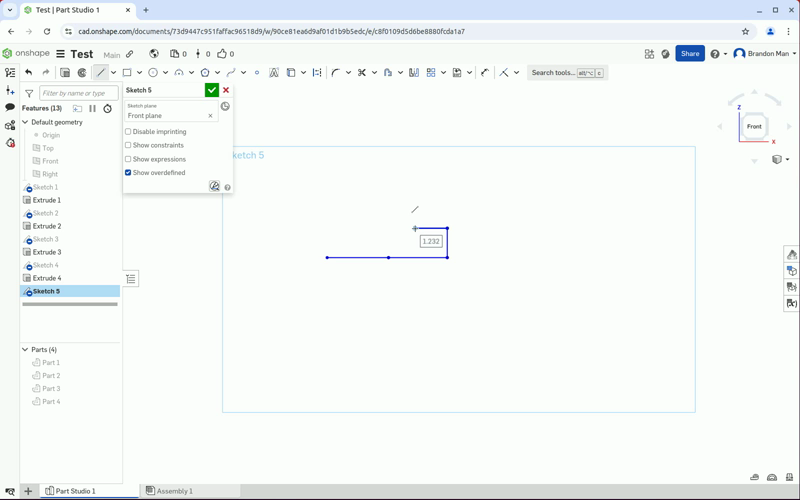
scroll(-6)
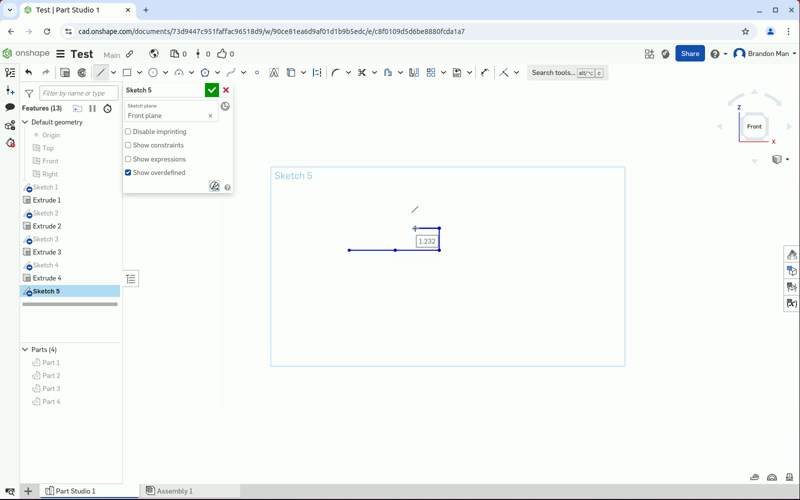
scroll(-6)
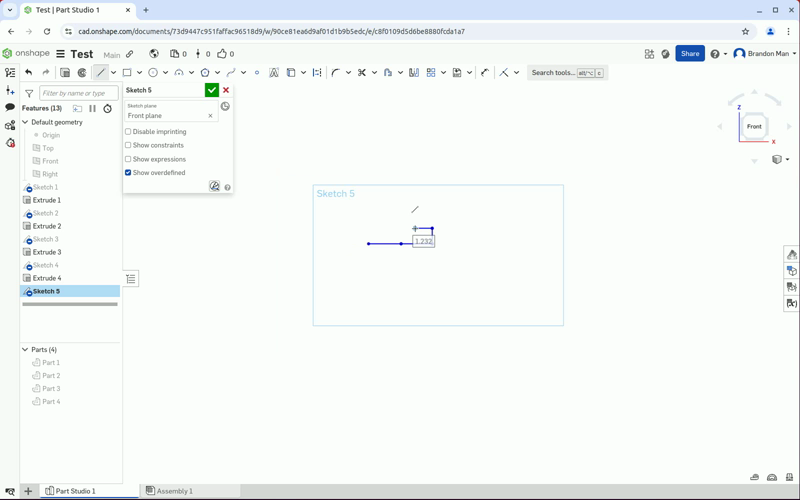
scroll(-6)
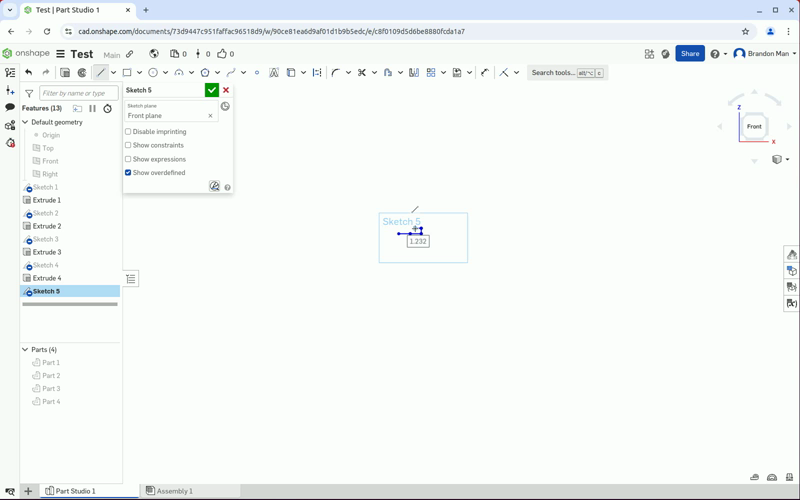
key_up(shift)
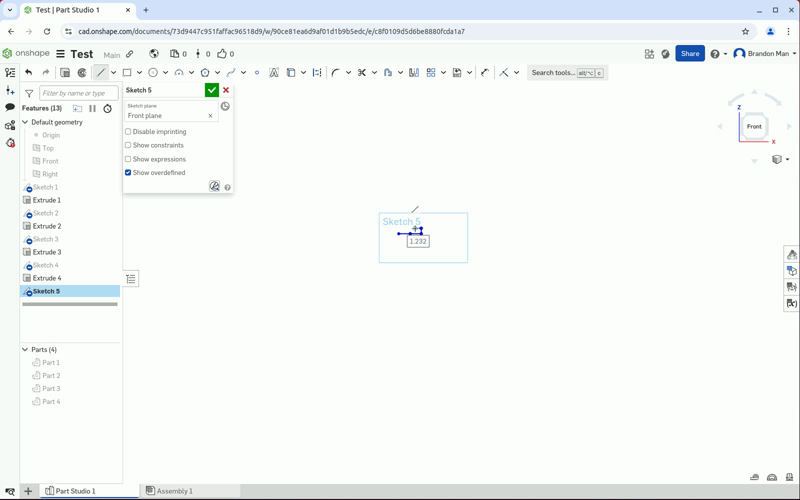
key_down(shift)
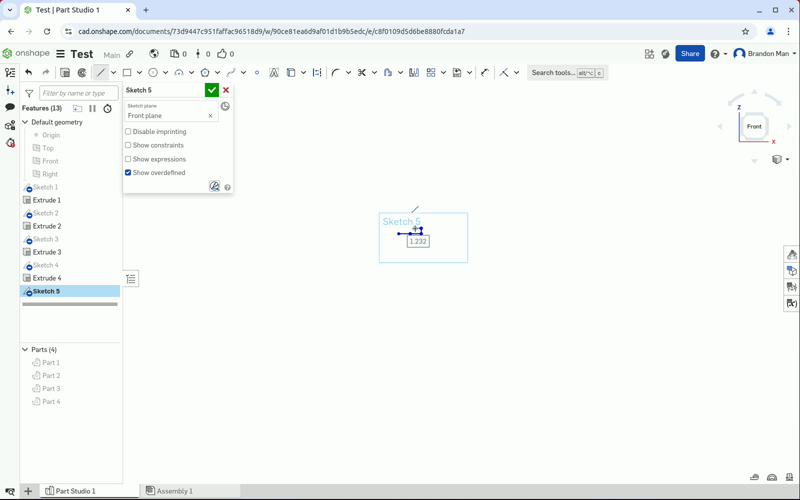
mouse_move(445, 228)
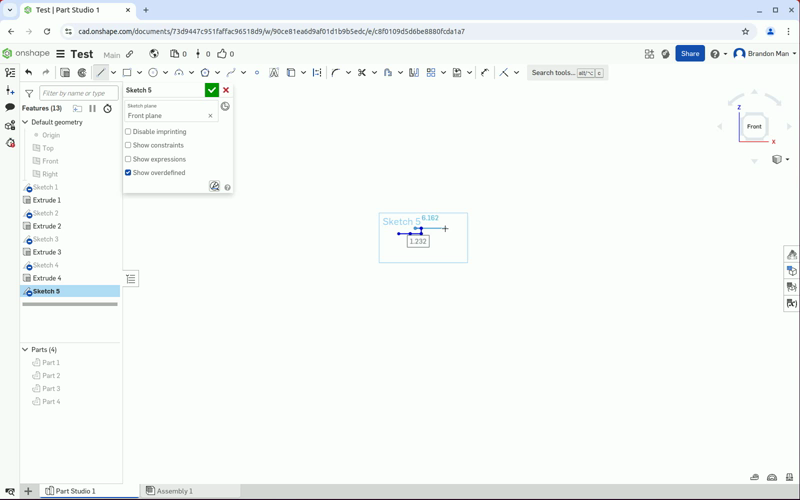
mouse_move(410, 228)
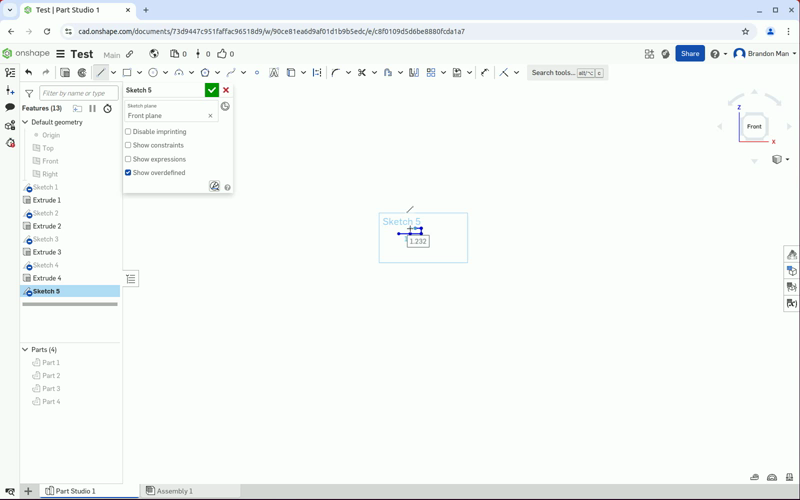
scroll(6)
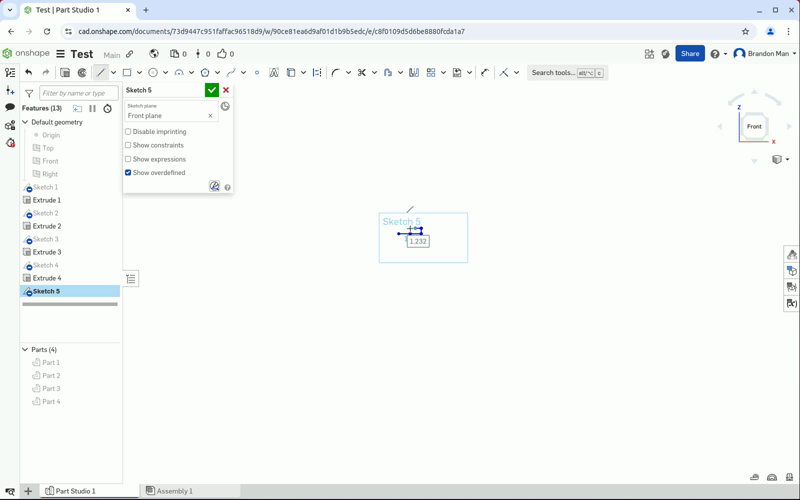
scroll(6)
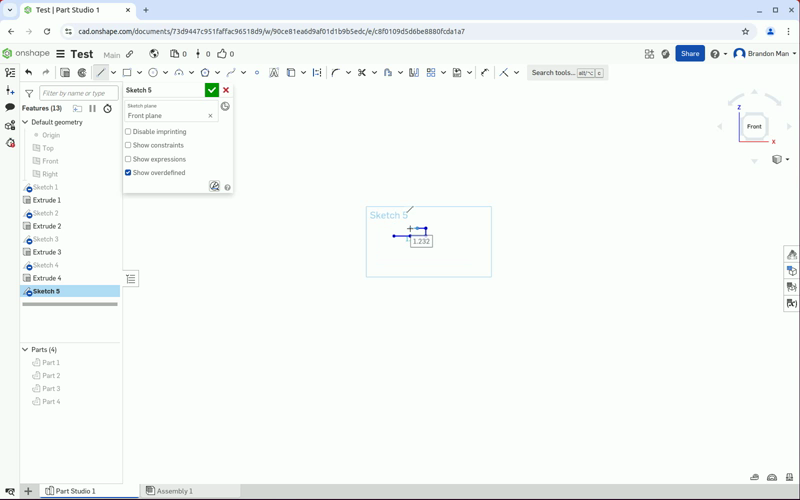
scroll(6)
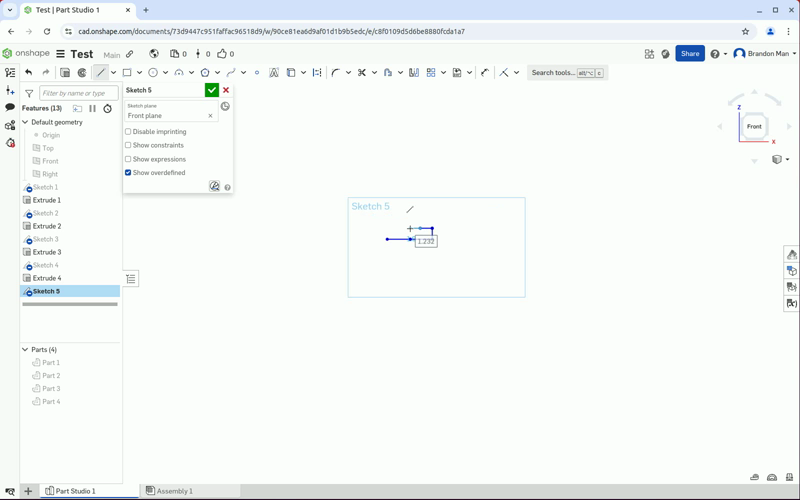
scroll(6)
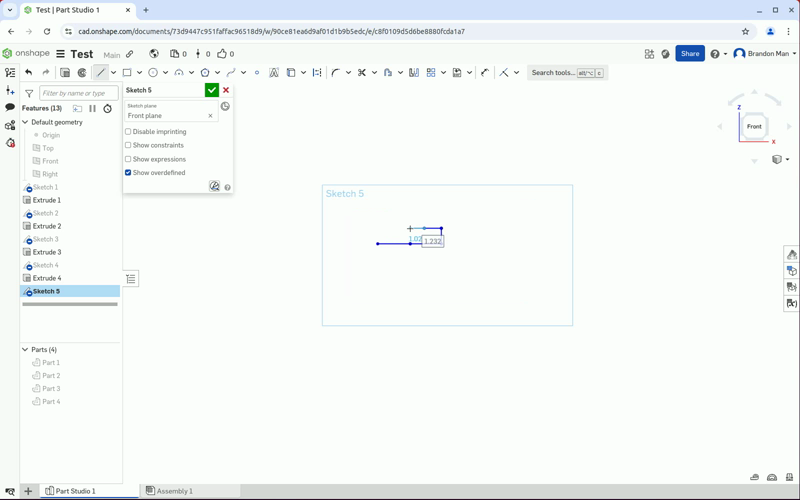
scroll(6)
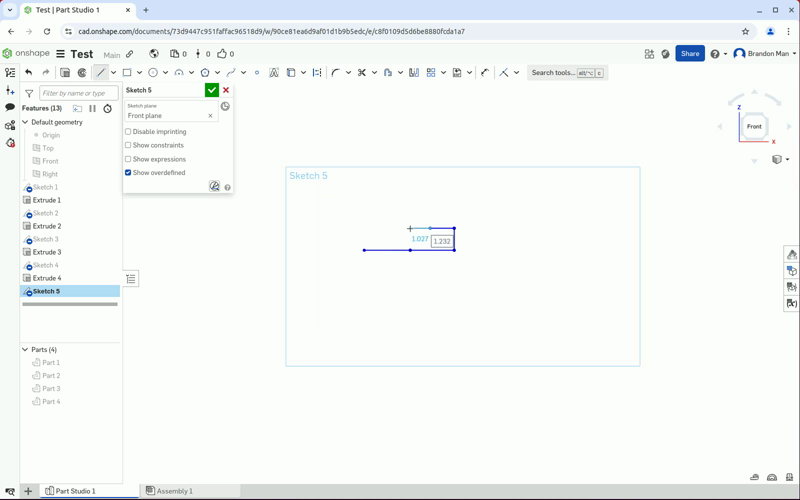
scroll(6)
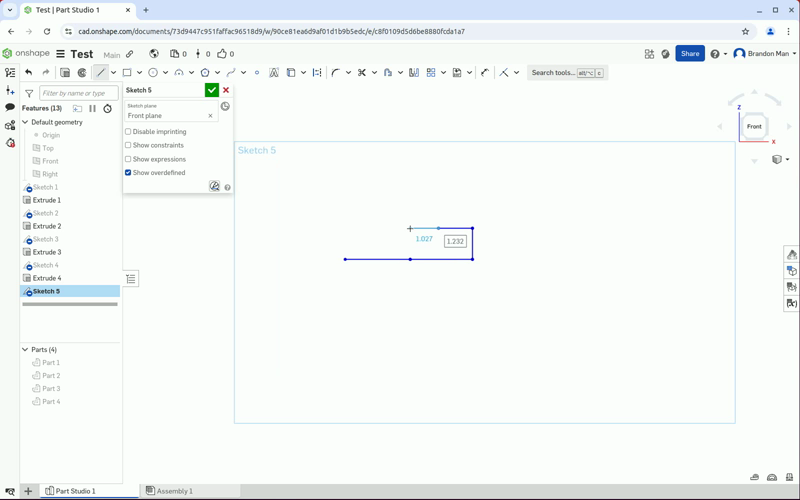
scroll(6)
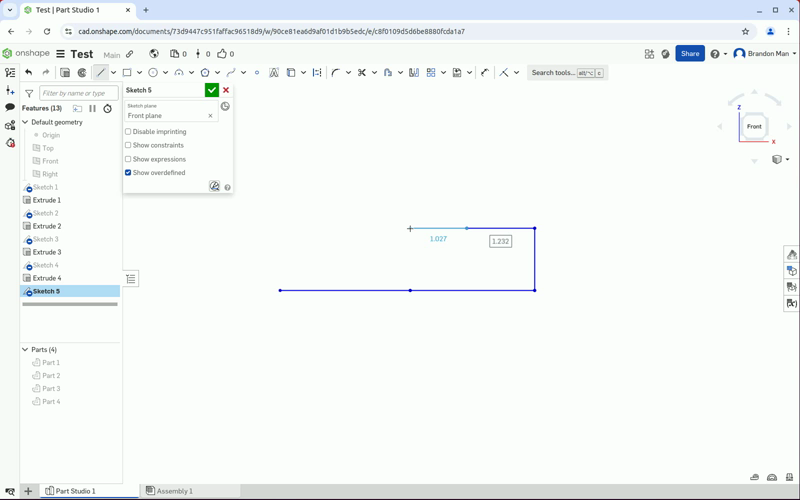
click(410, 228)
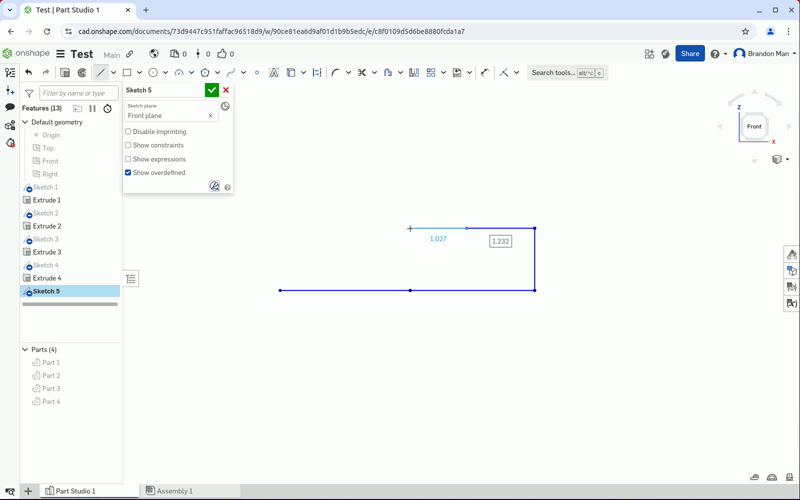
scroll(-6)
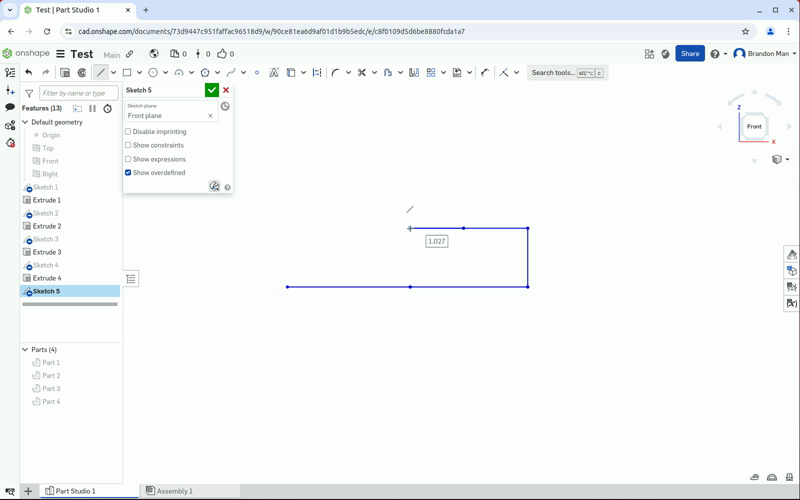
scroll(-6)
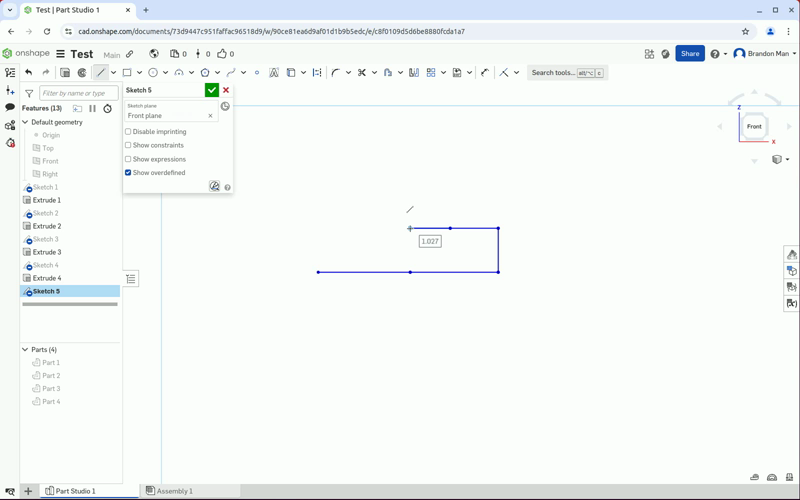
scroll(-6)
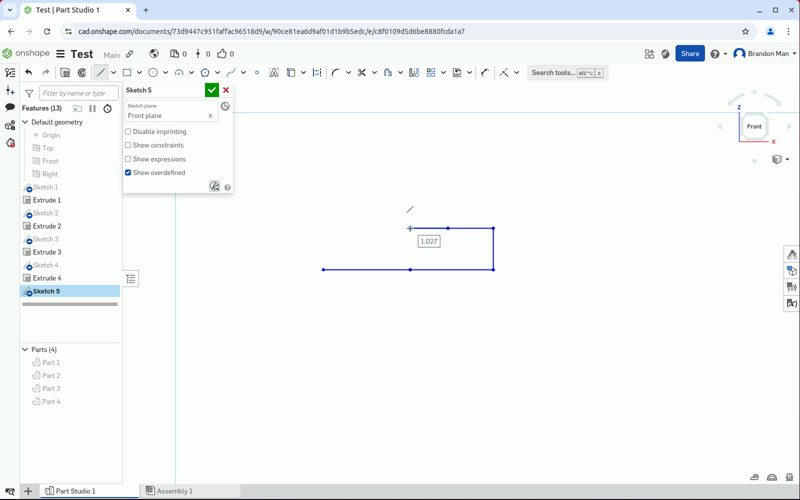
scroll(-6)
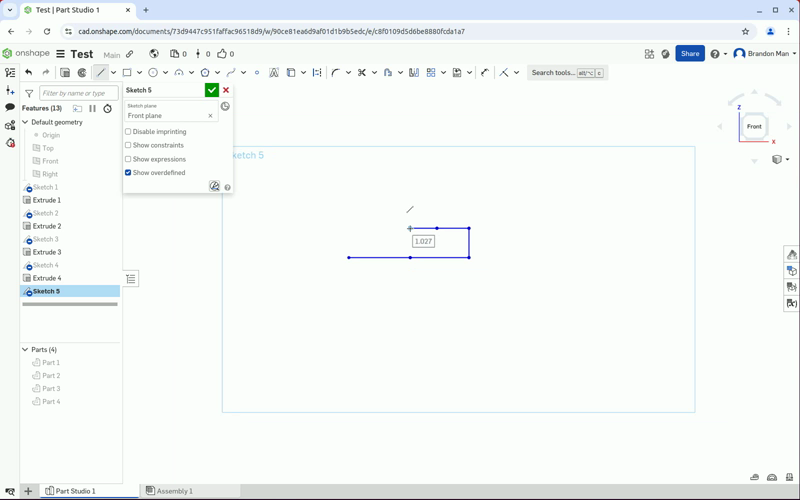
scroll(-6)
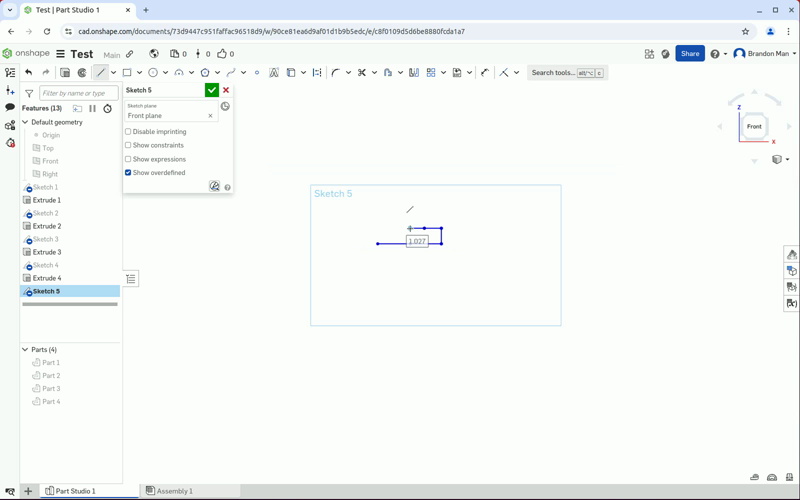
scroll(-6)
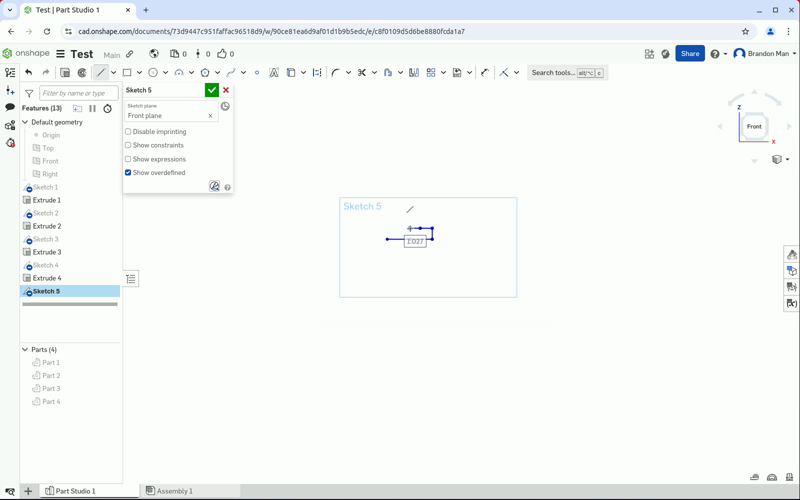
scroll(-6)
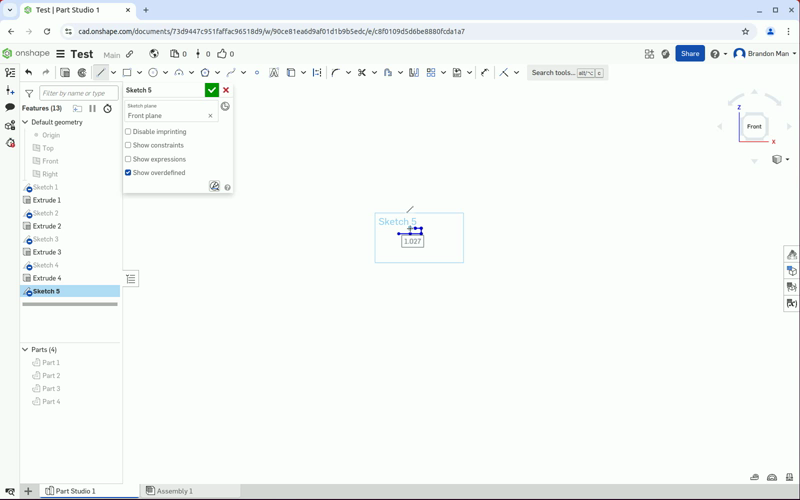
key_up(shift)
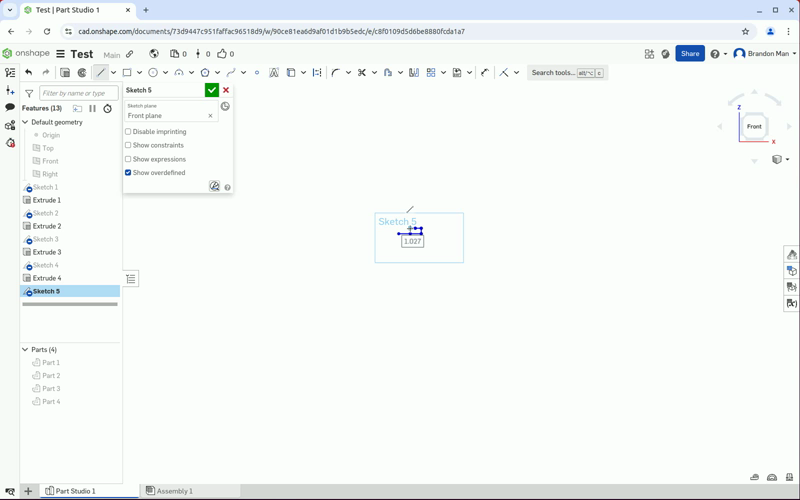
key_down(shift)
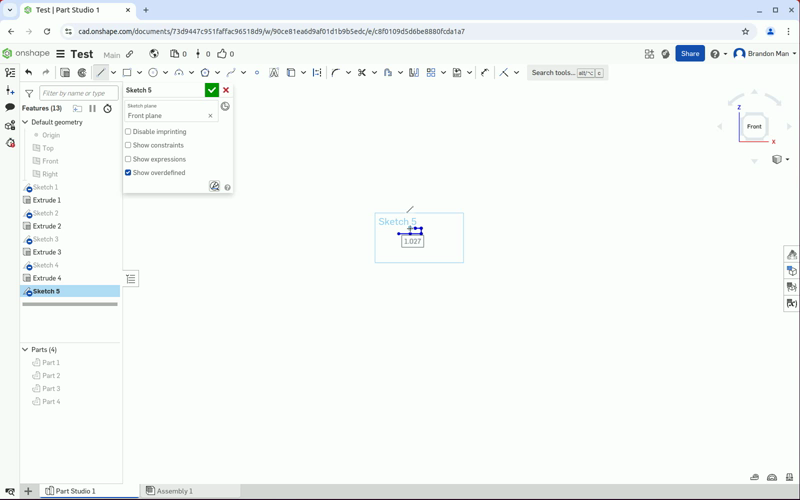
mouse_move(440, 228)
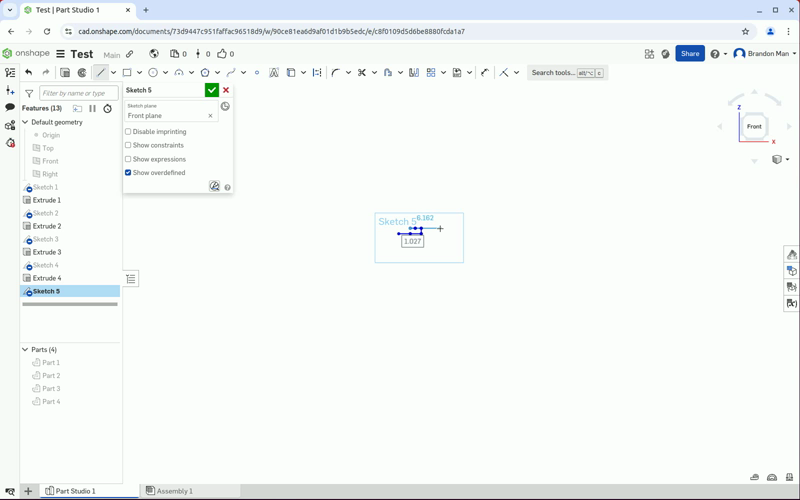
mouse_move(410, 222)
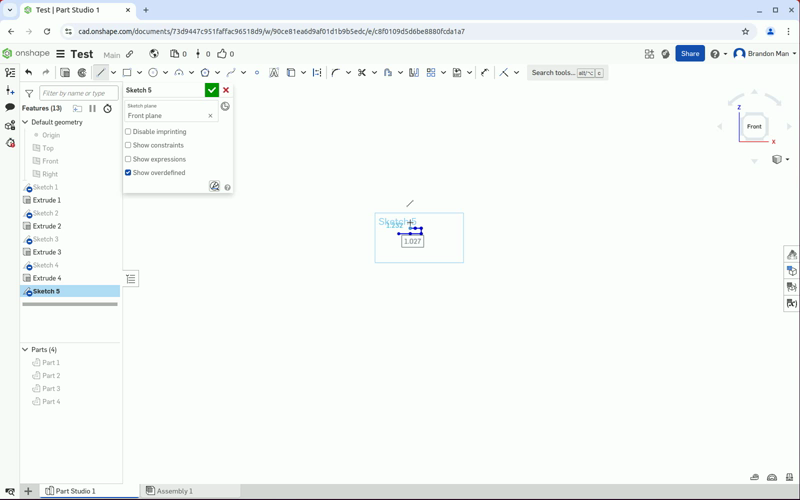
scroll(6)
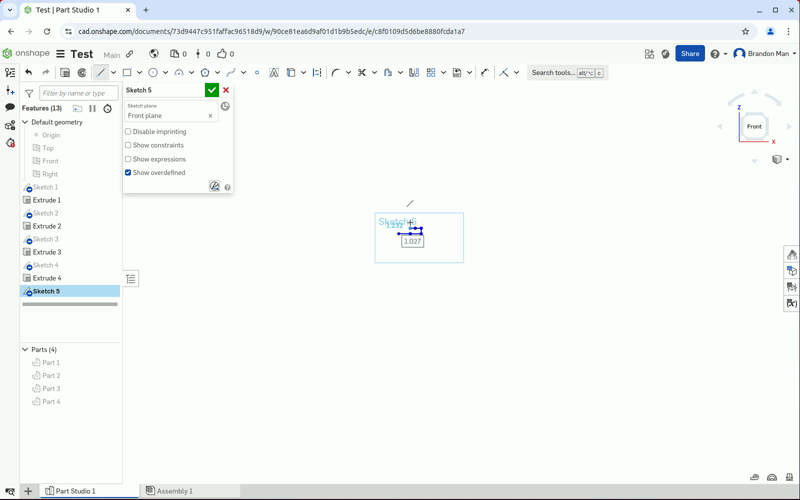
scroll(6)
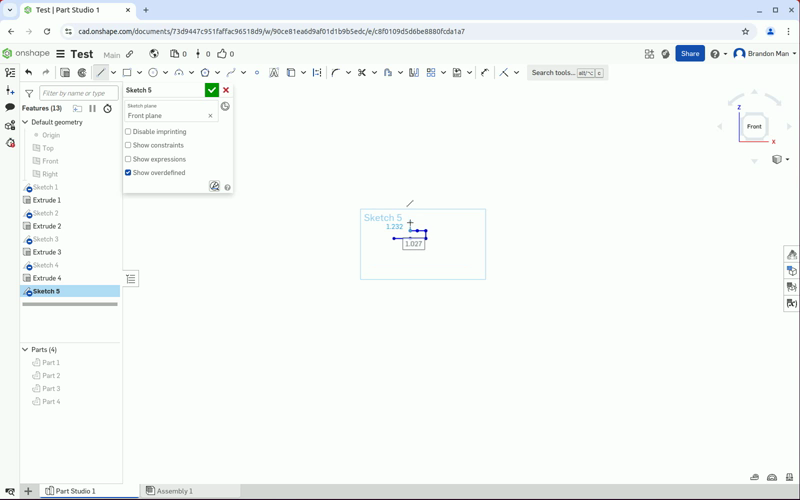
scroll(6)
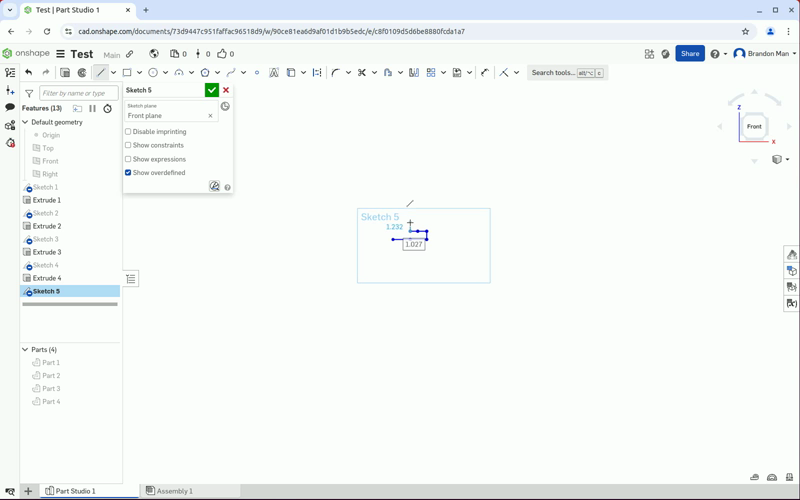
scroll(6)
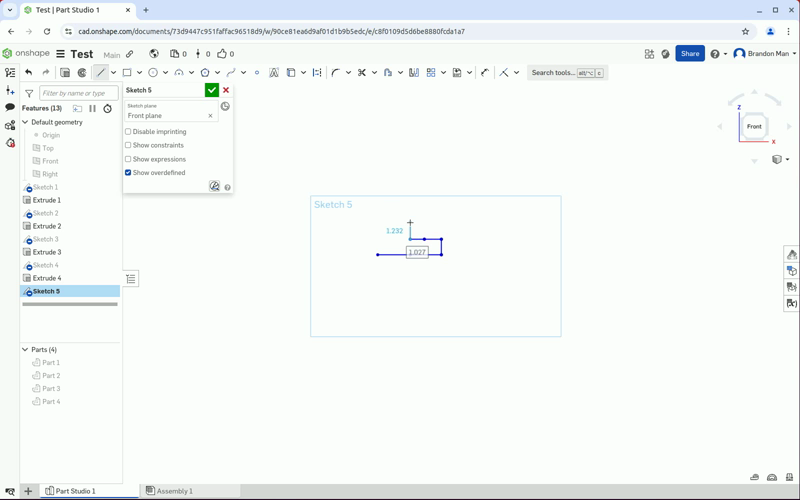
scroll(6)
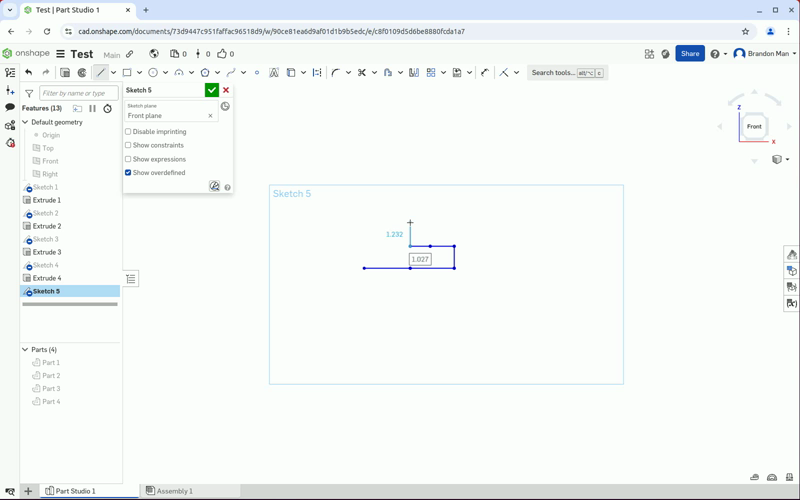
scroll(6)
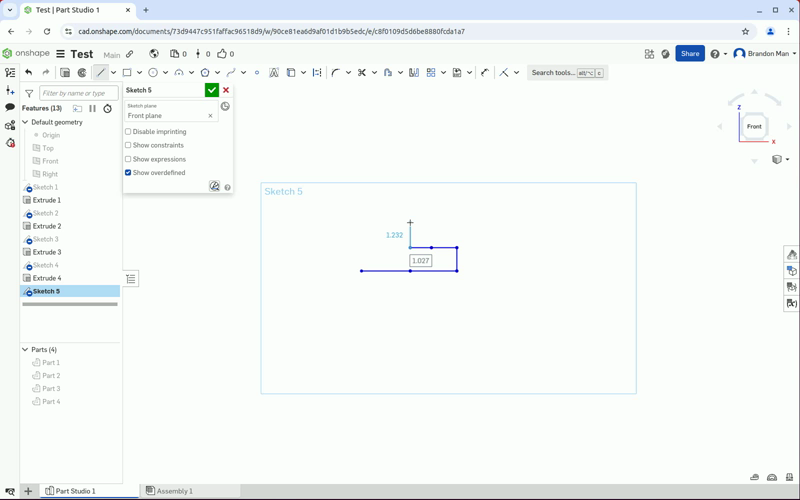
scroll(6)
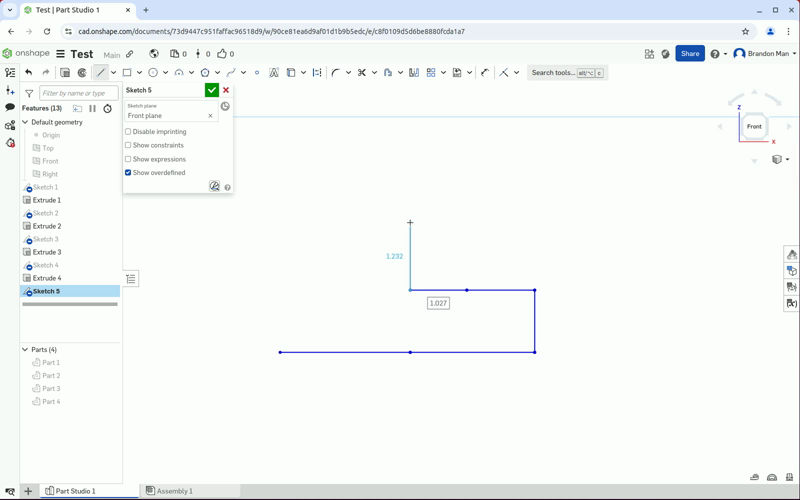
click(410, 222)
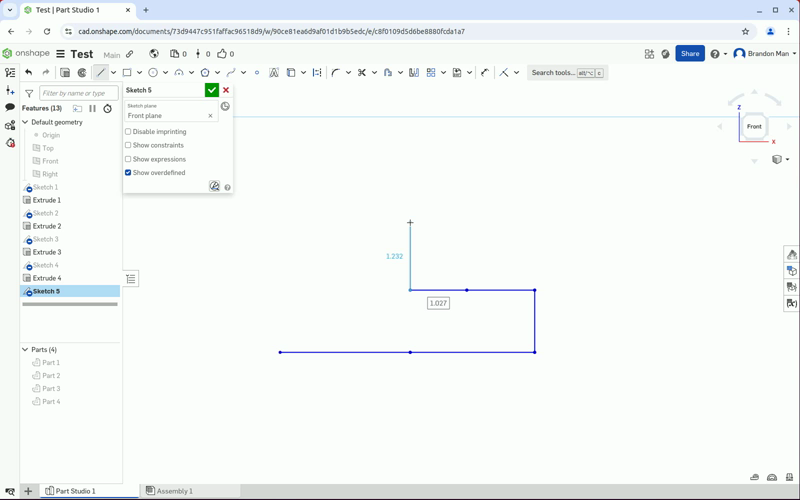
scroll(-6)
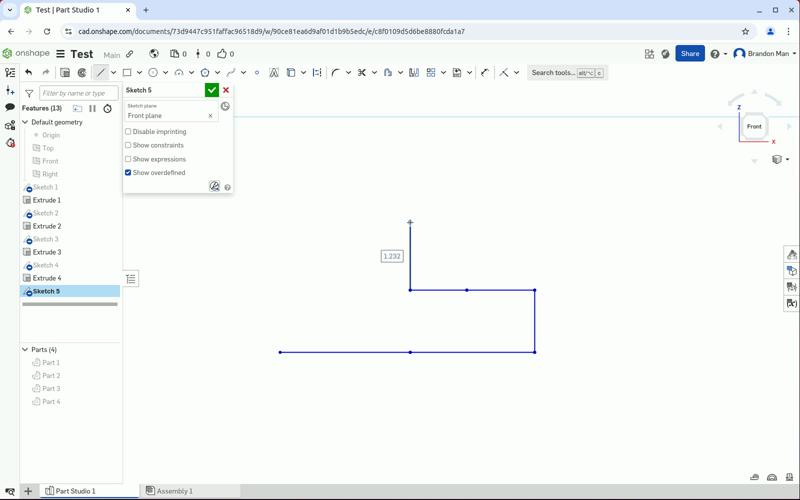
scroll(-6)
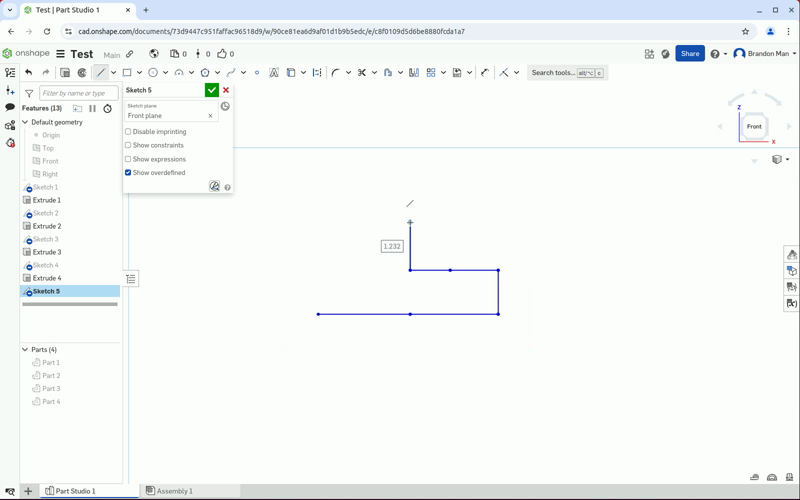
scroll(-6)
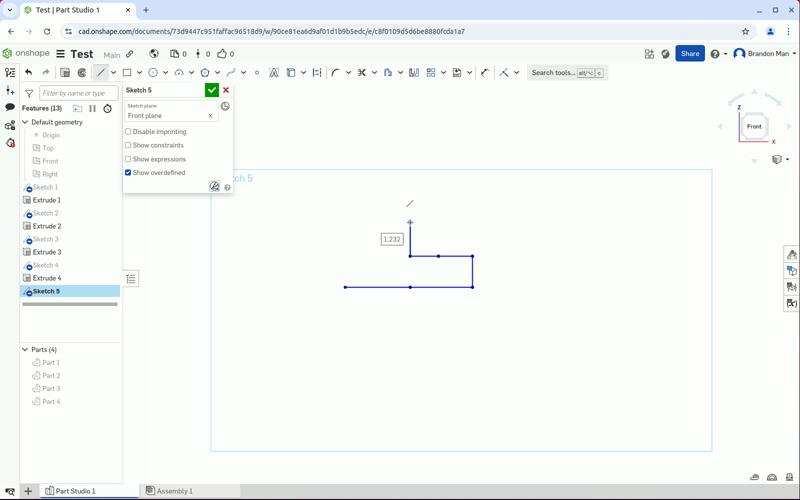
scroll(-6)
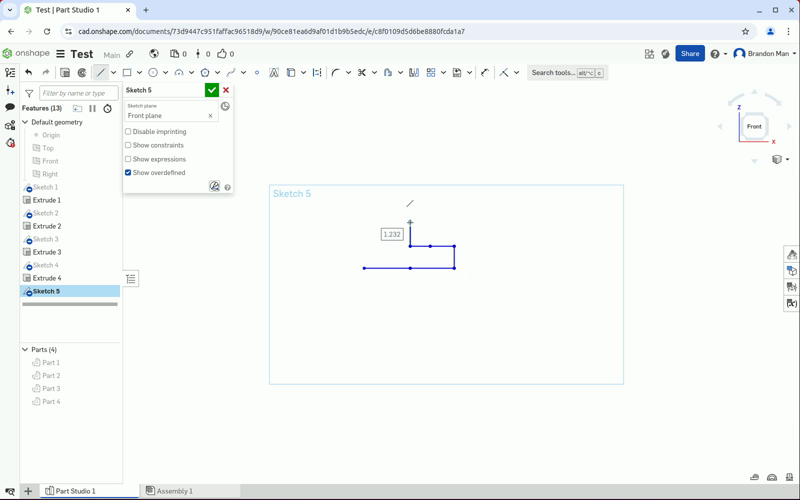
scroll(-6)
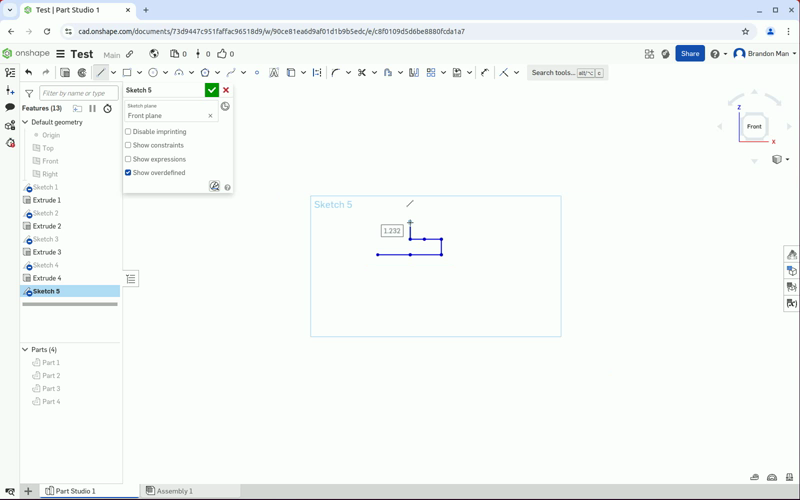
scroll(-6)
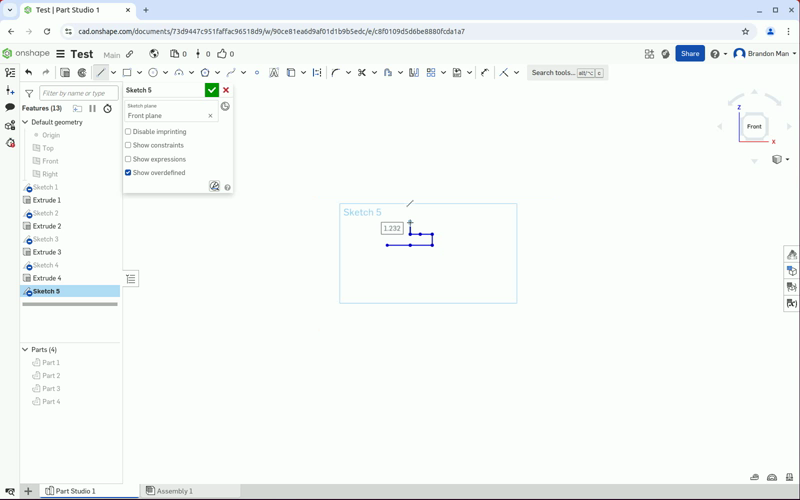
scroll(-6)
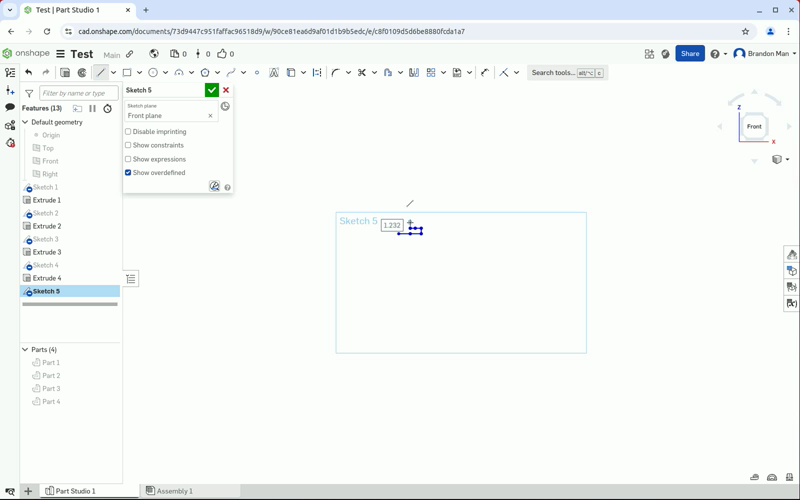
key_up(shift)
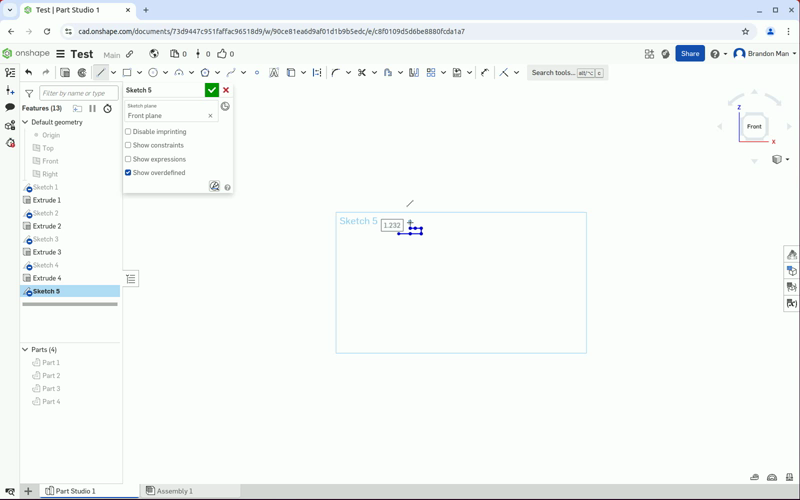
key_down(shift)
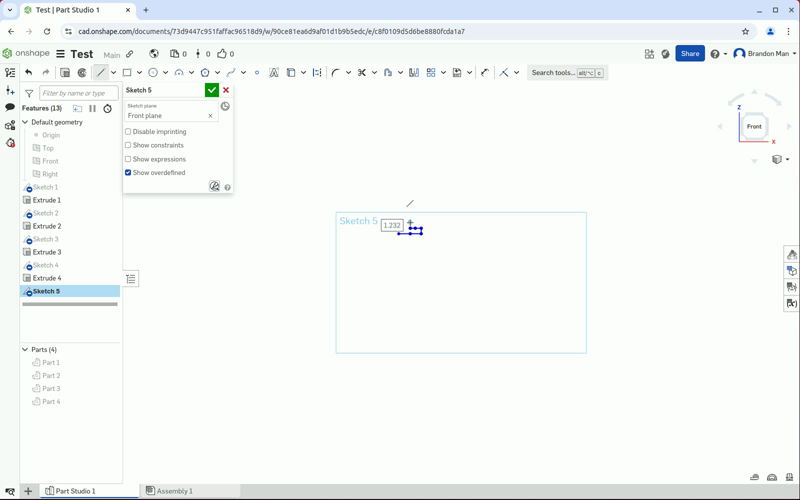
mouse_move(440, 222)
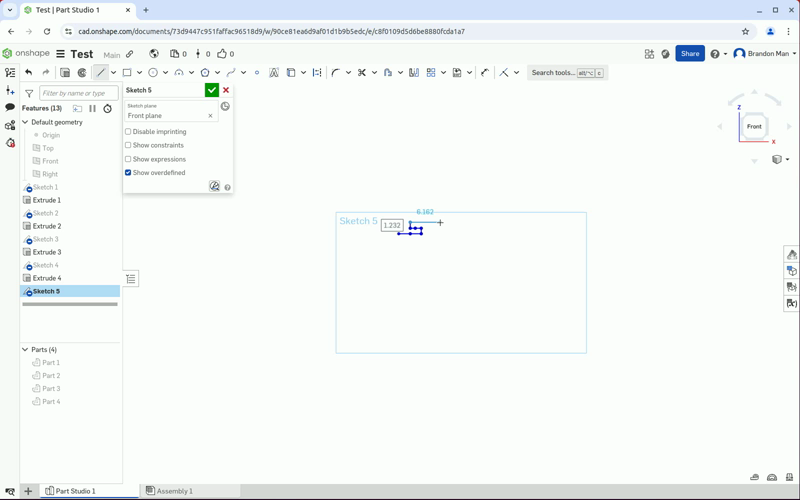
mouse_move(421, 218)
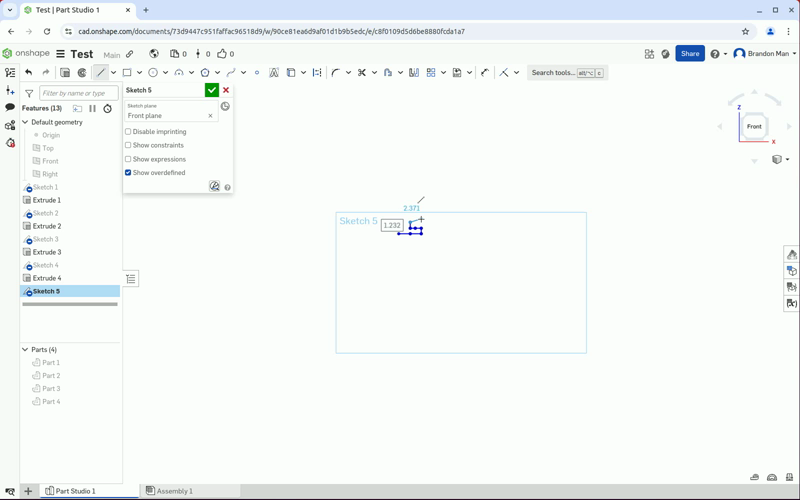
click(421, 218)
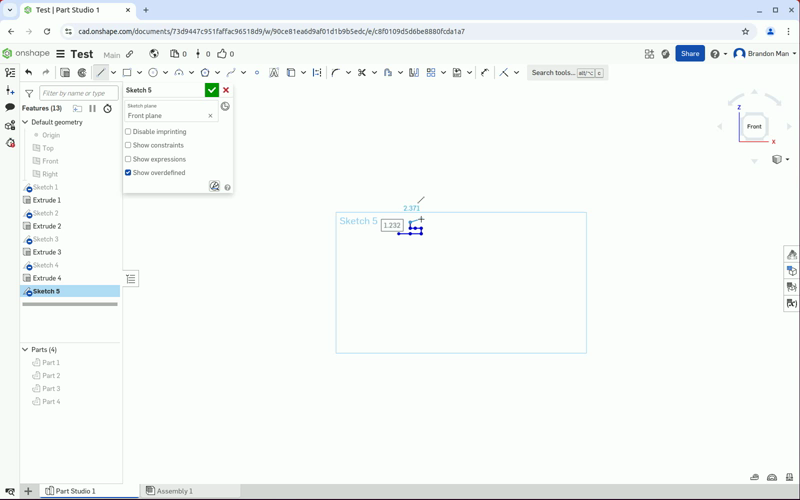
key_up(shift)
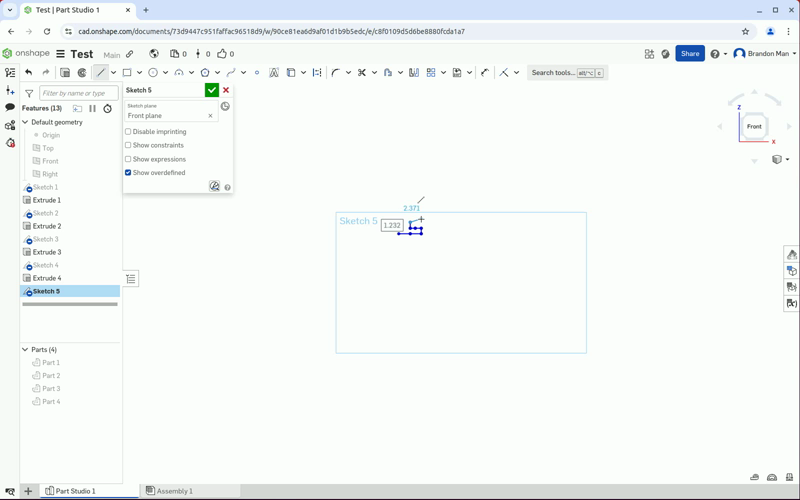
key_down(shift)
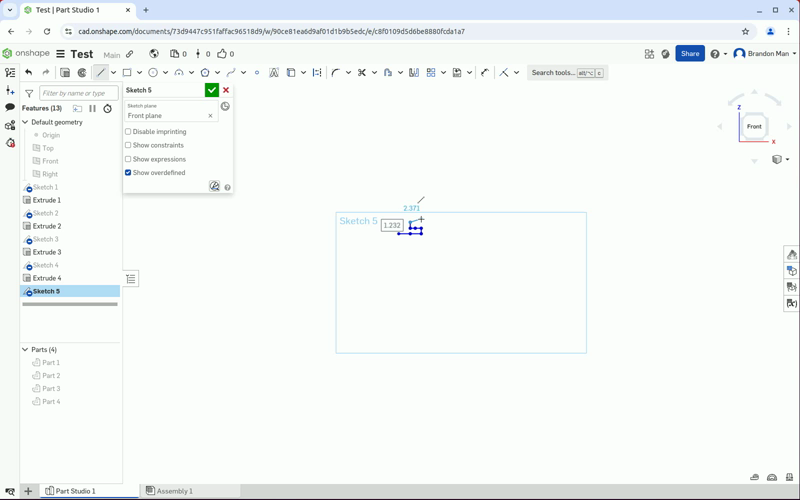
mouse_move(451, 218)
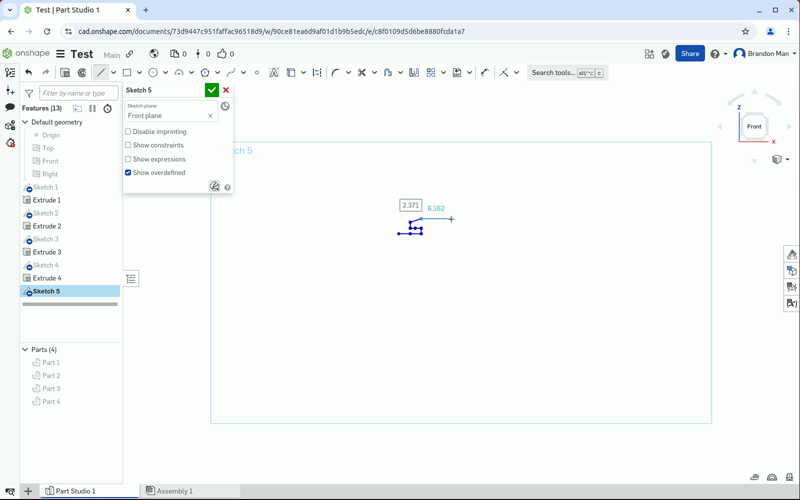
mouse_move(477, 199)
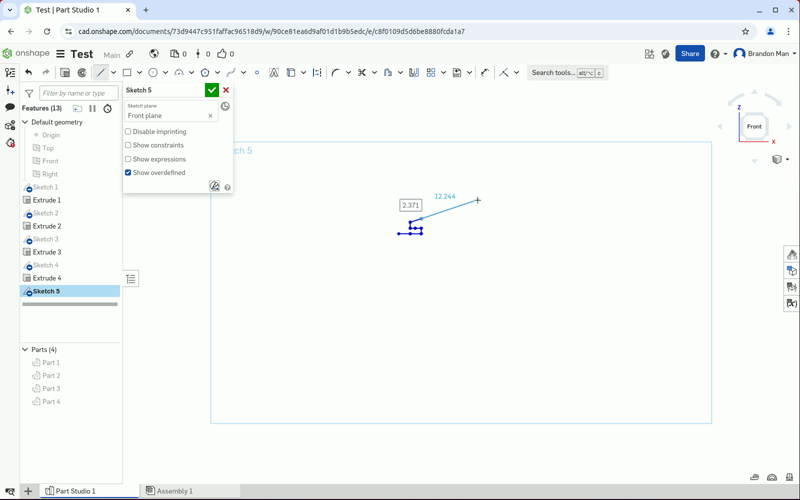
click(477, 199)
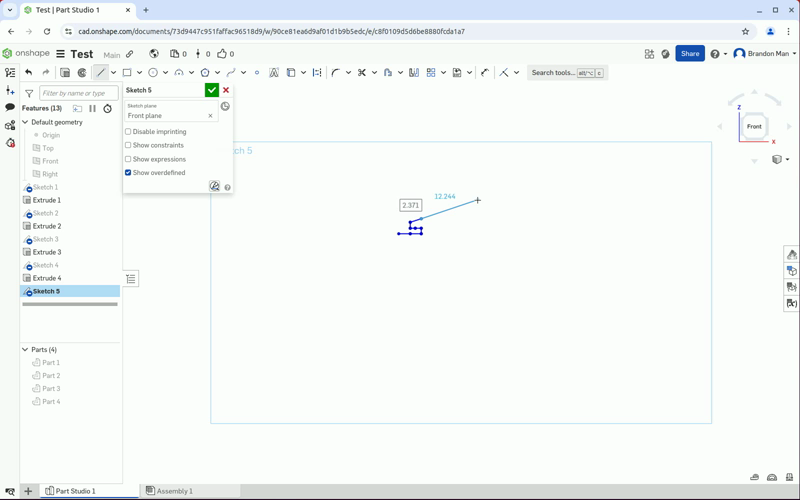
key_up(shift)
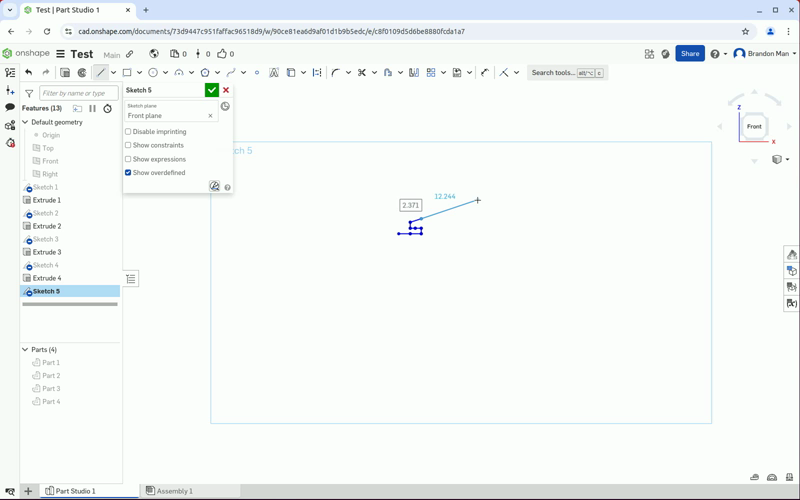
key_down(shift)
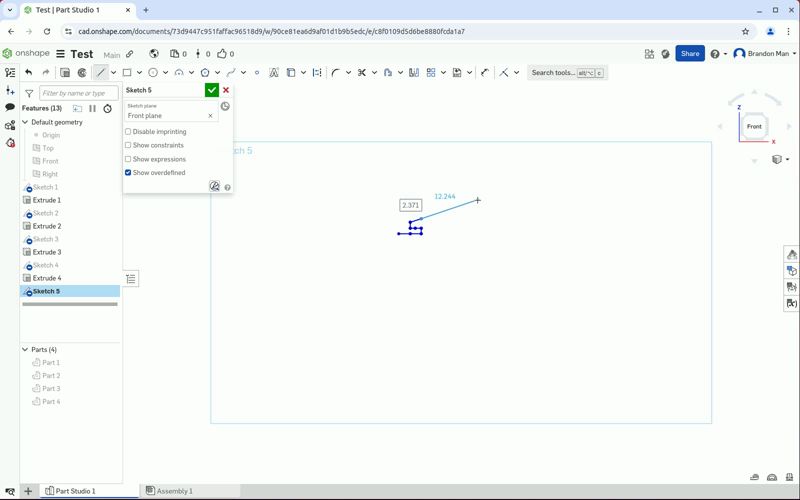
mouse_move(398, 199)
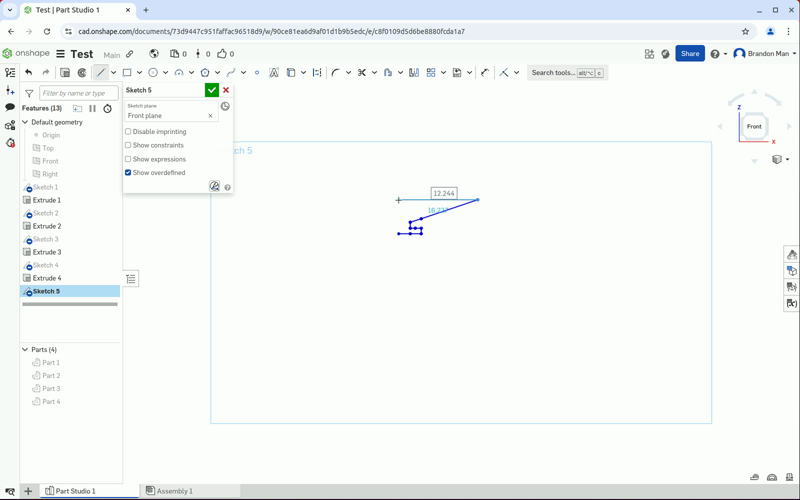
click(398, 199)
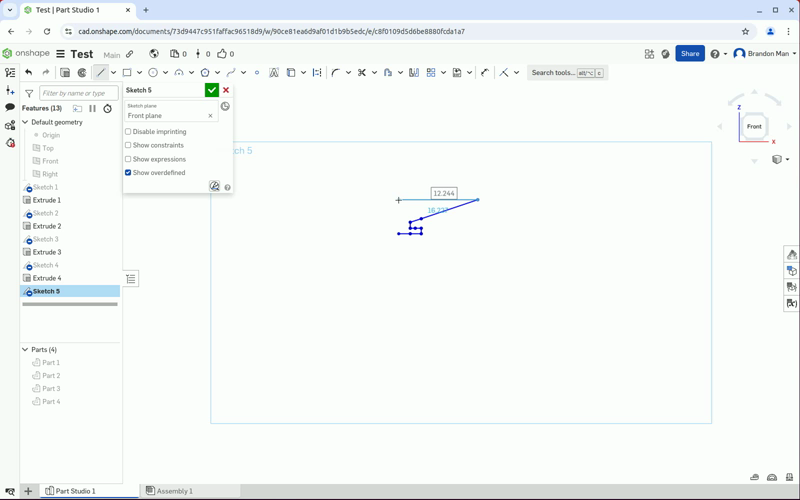
key_up(shift)
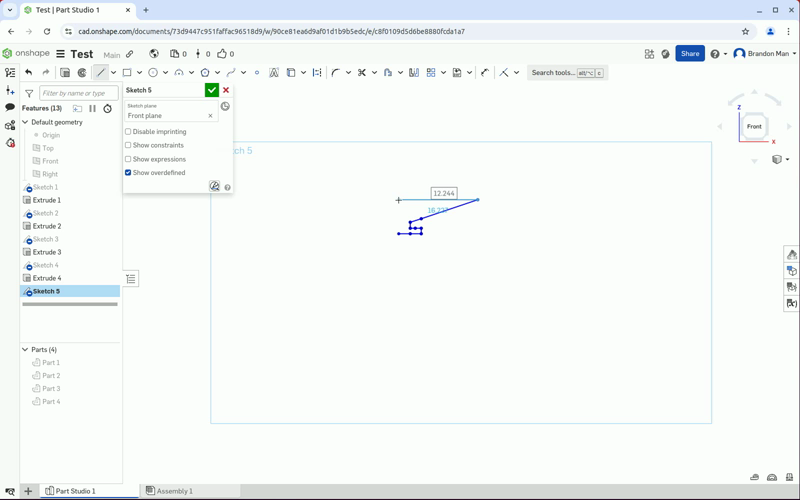
mouse_move(428, 199)
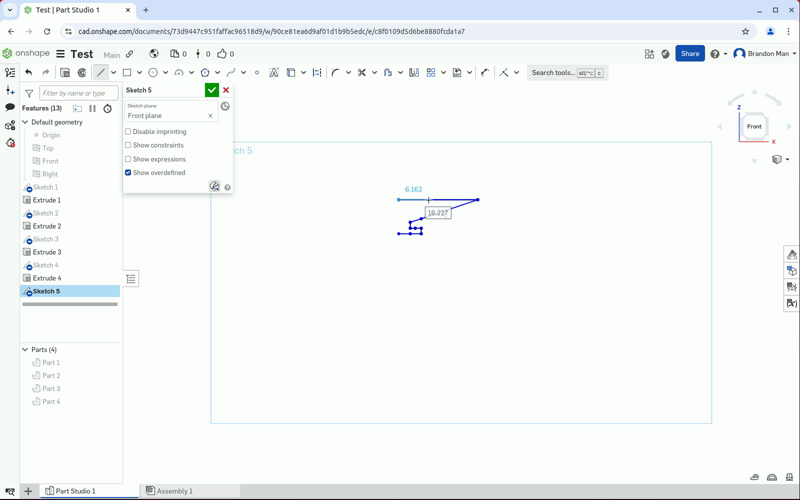
key_down(shift)
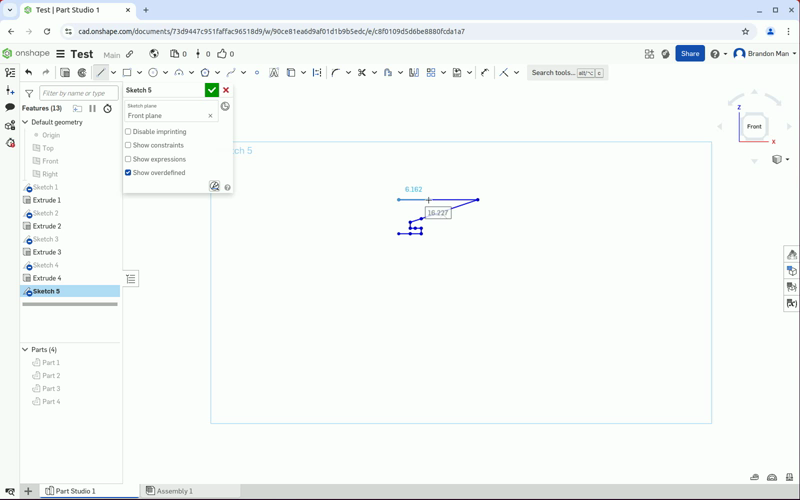
mouse_move(398, 233)
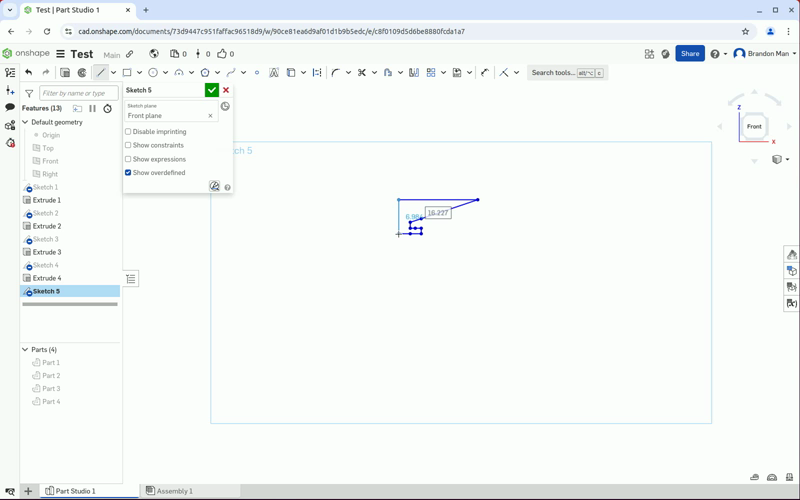
key_up(shift)
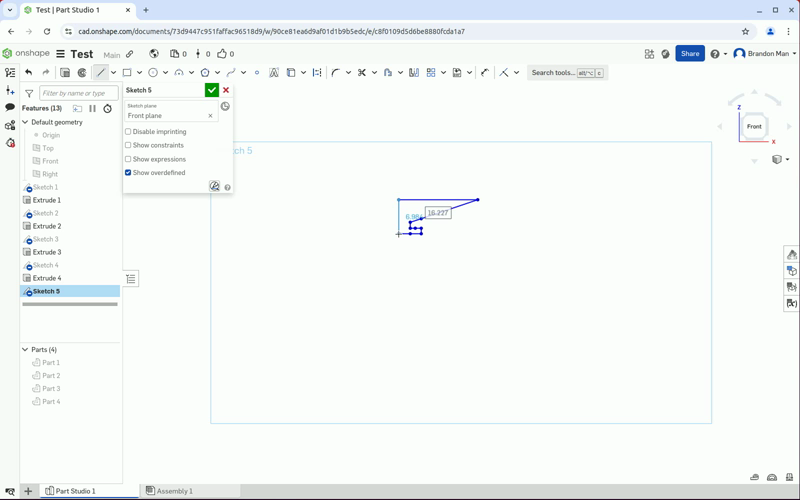
click(398, 233)
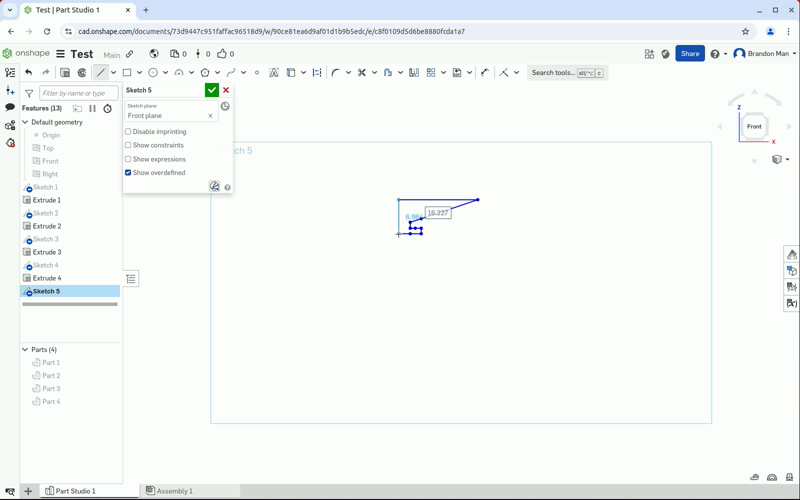
key(esc)
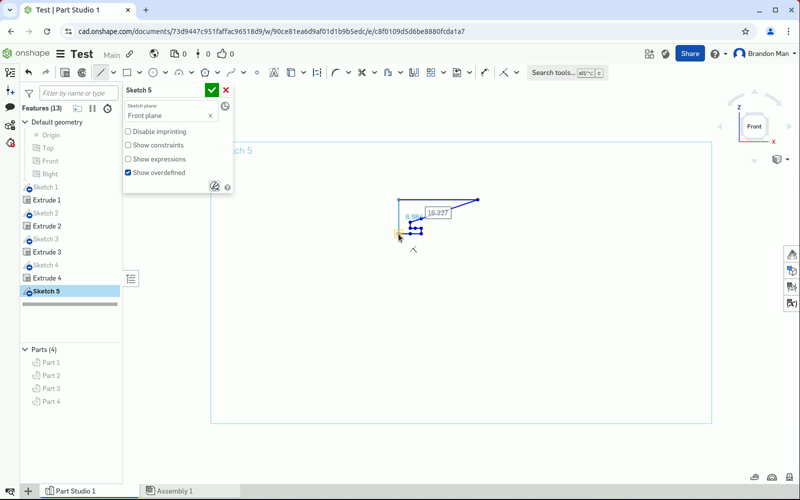
mouse_move(399, 224)
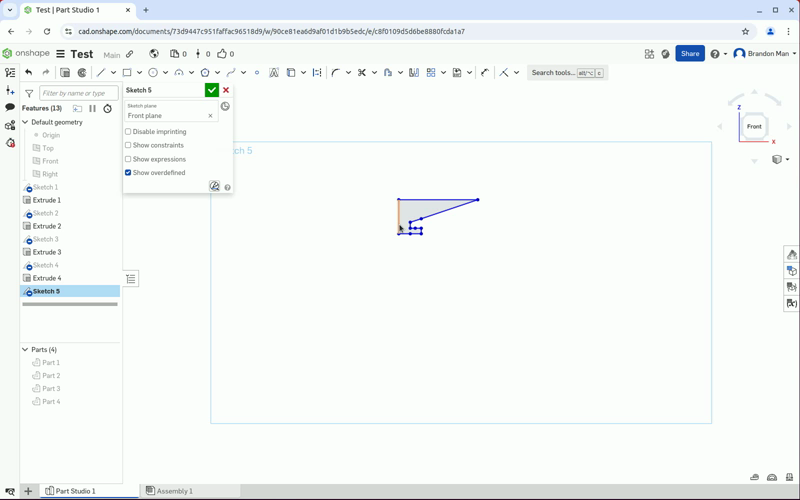
scroll(6)
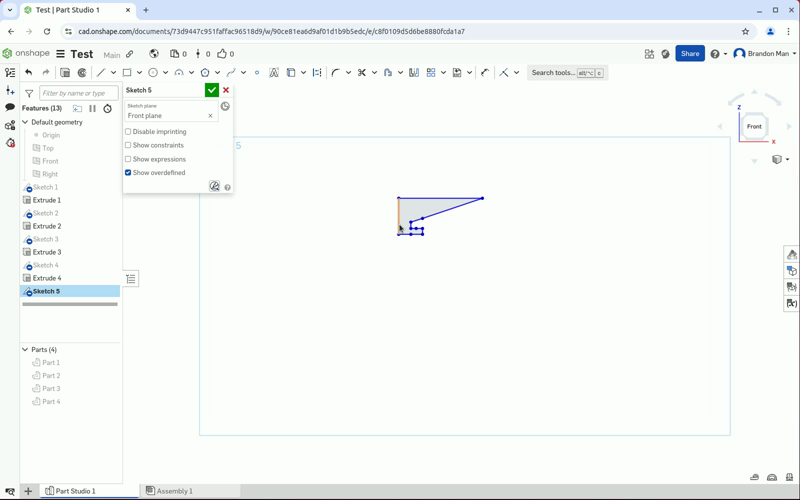
scroll(6)
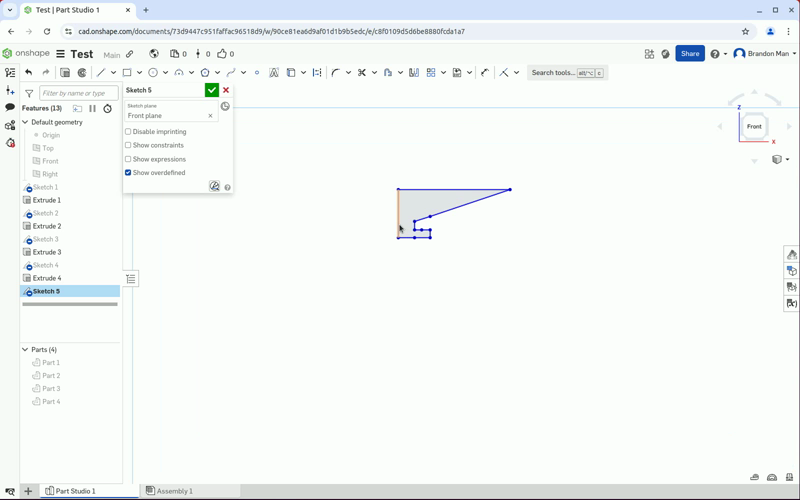
scroll(6)
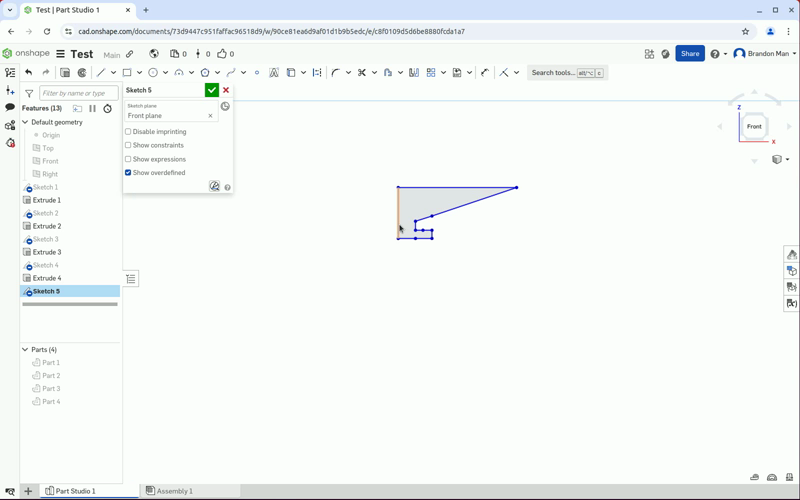
scroll(6)
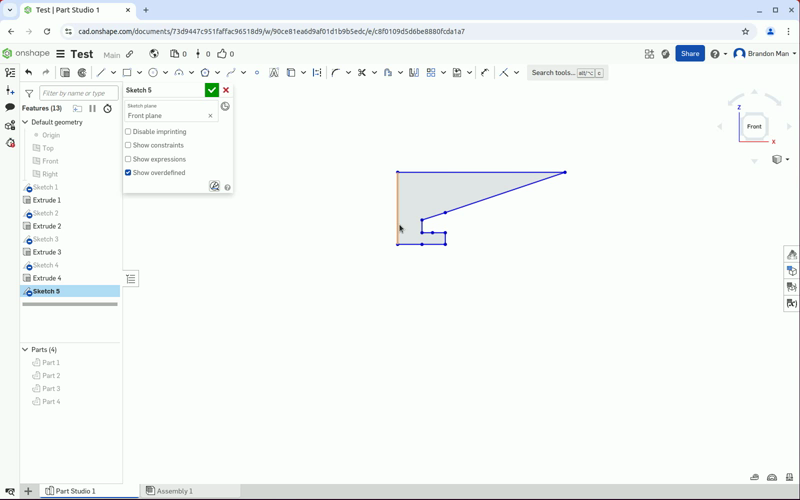
scroll(6)
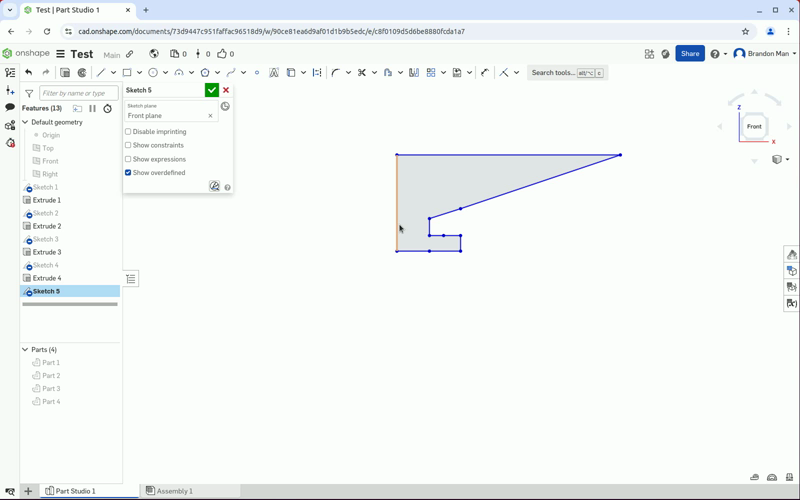
scroll(6)
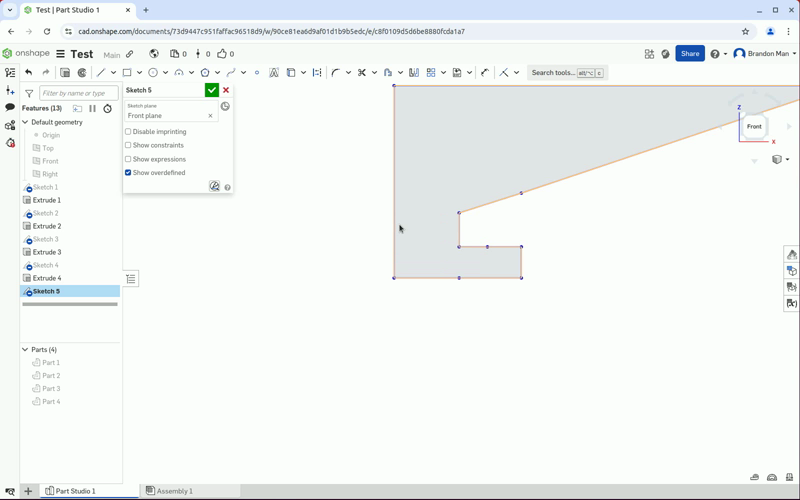
scroll(6)
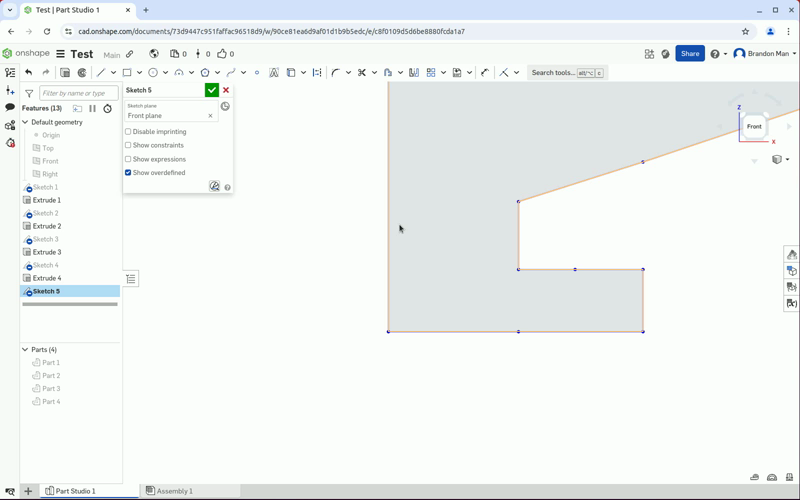
click(399, 224)
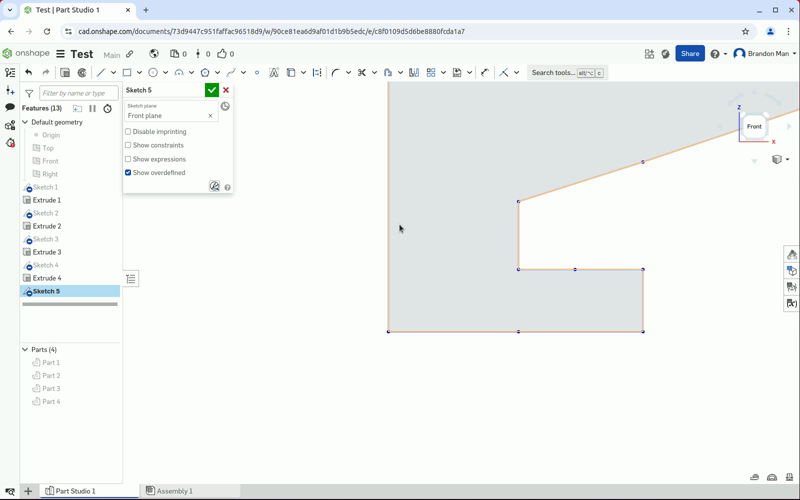
scroll(-6)
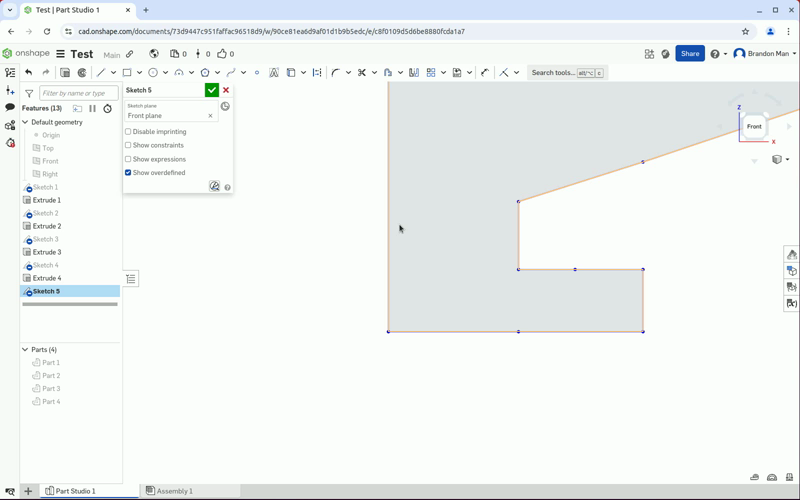
scroll(-6)
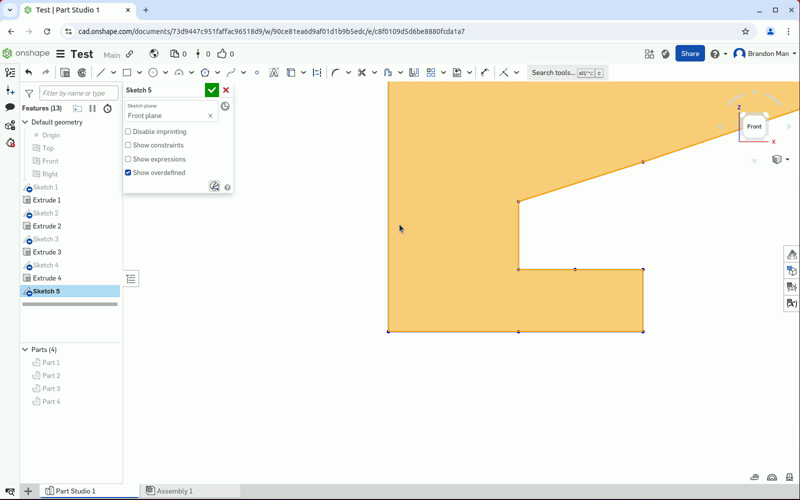
scroll(-6)
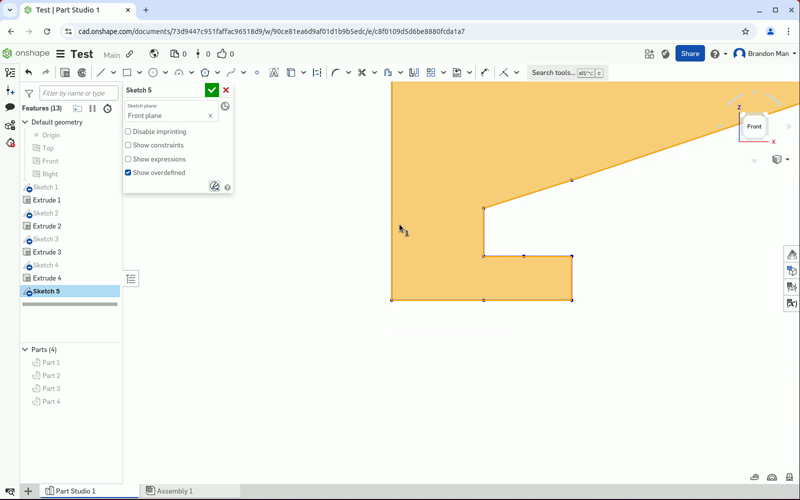
scroll(-6)
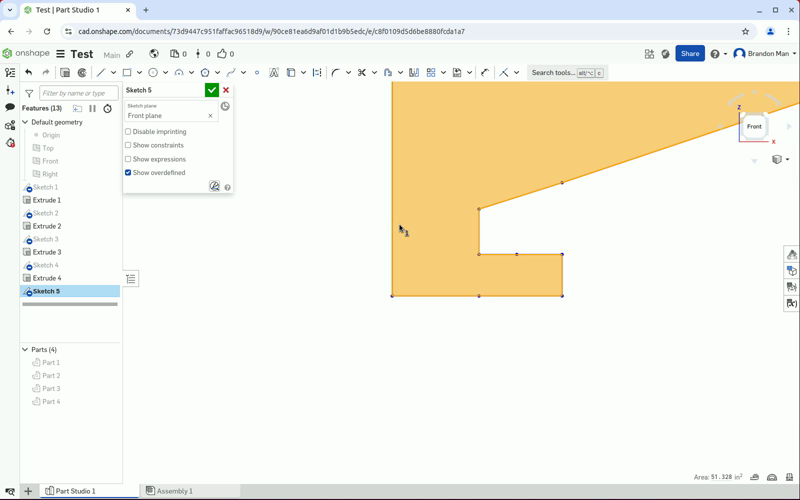
scroll(-6)
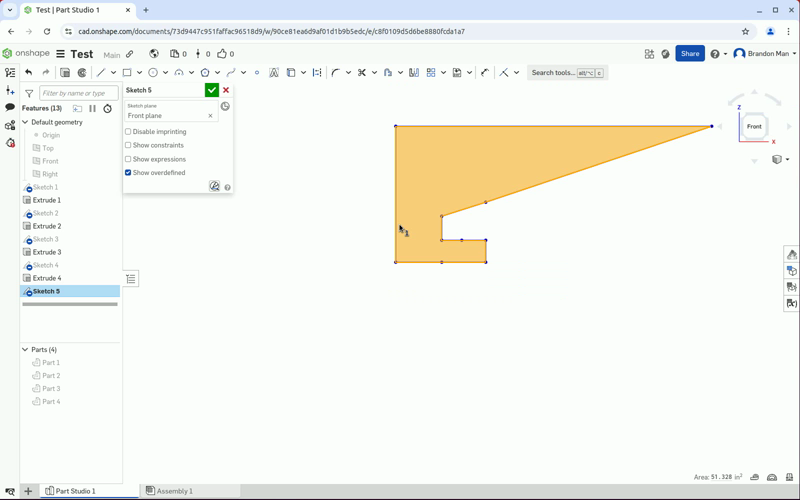
scroll(-6)
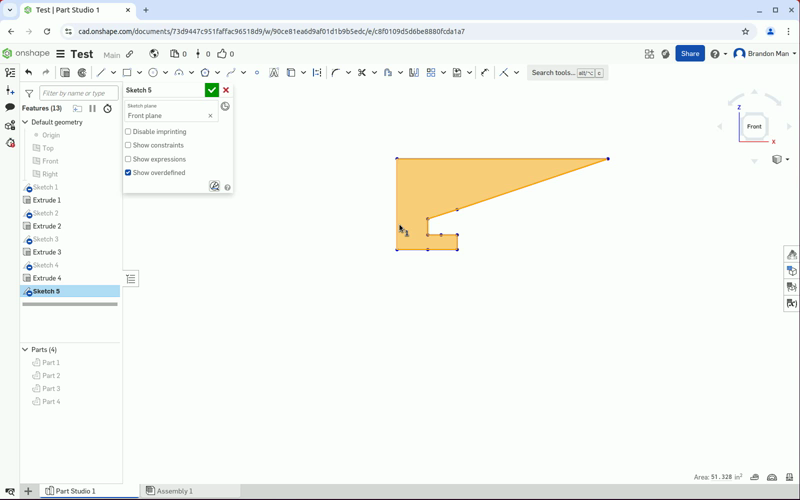
scroll(-6)
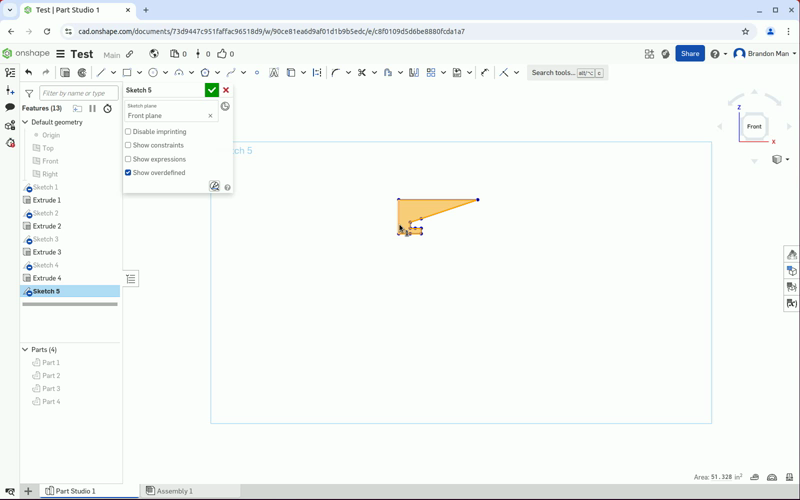
mouse_move(73, 352)
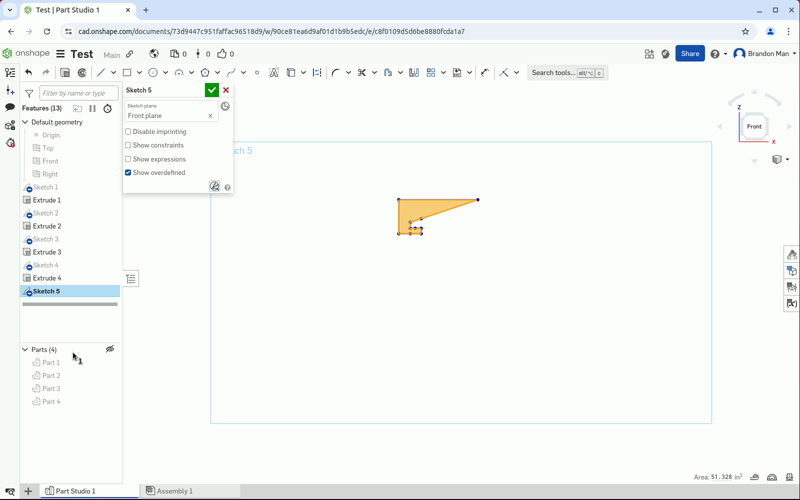
key(shift+y)
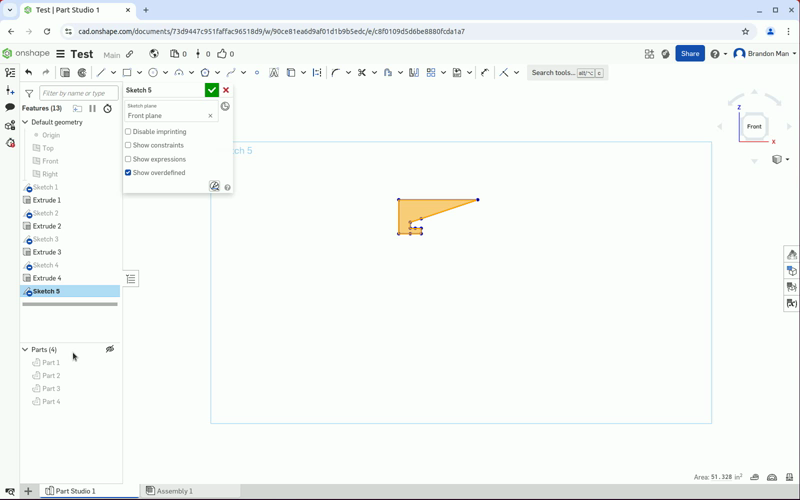
key(shift+e)
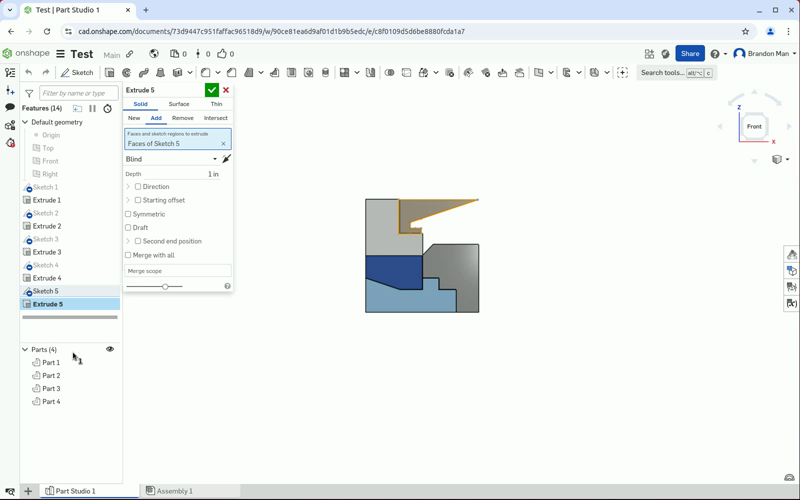
mouse_move(143, 106)
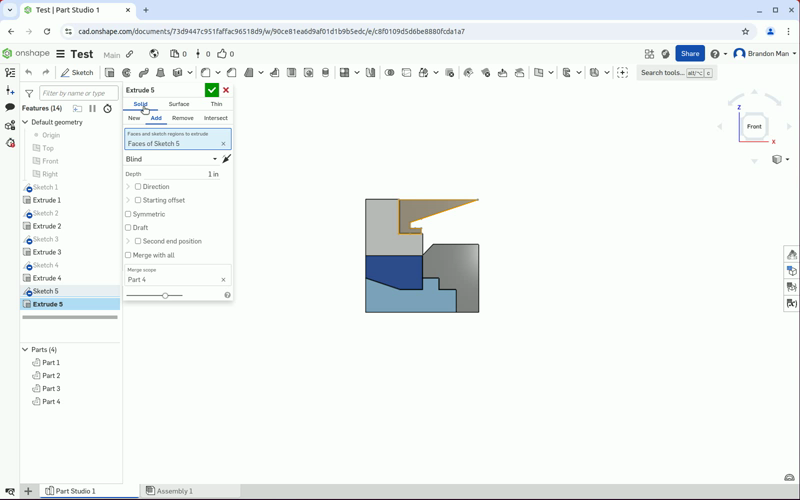
click(143, 106)
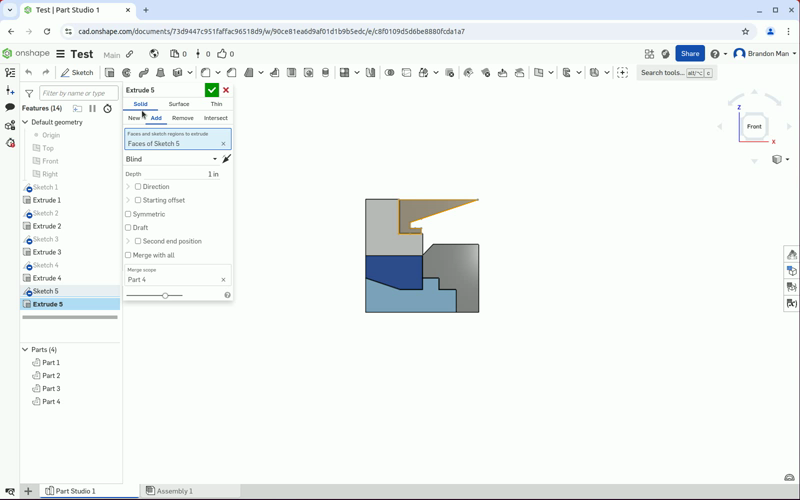
mouse_move(137, 120)
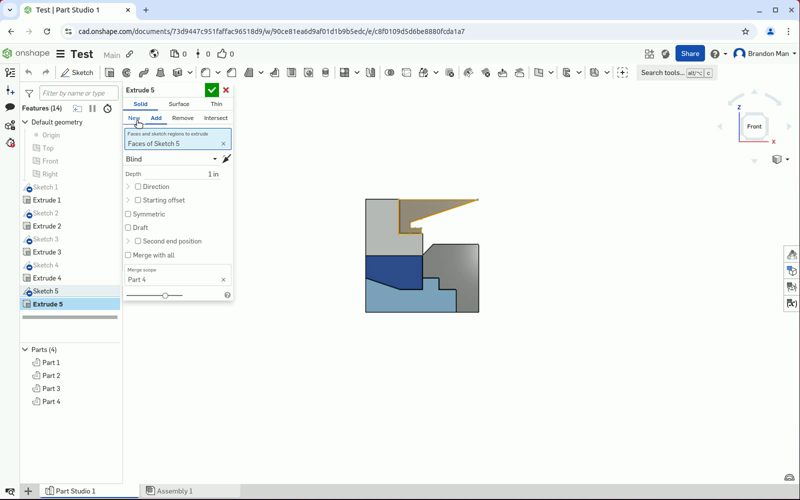
click(137, 120)
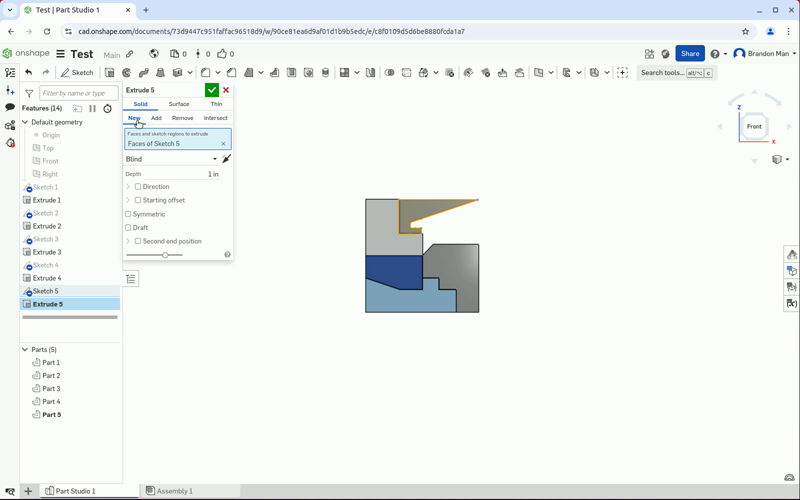
key(tab, 4)
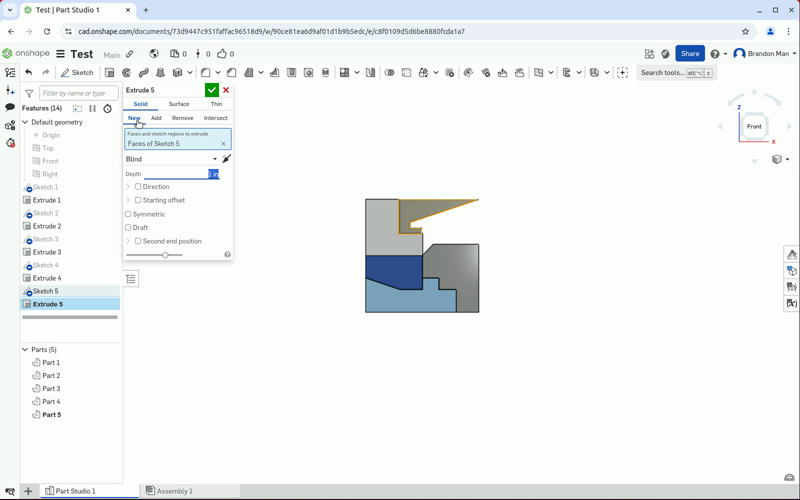
text(23.108)
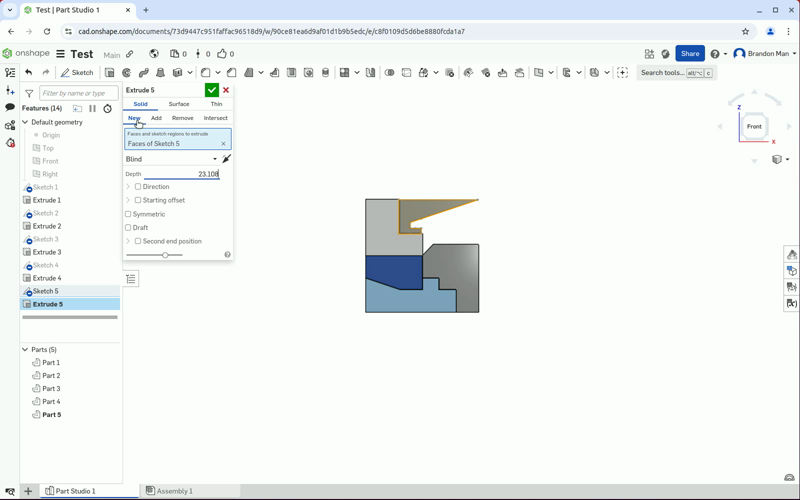
key(enter)
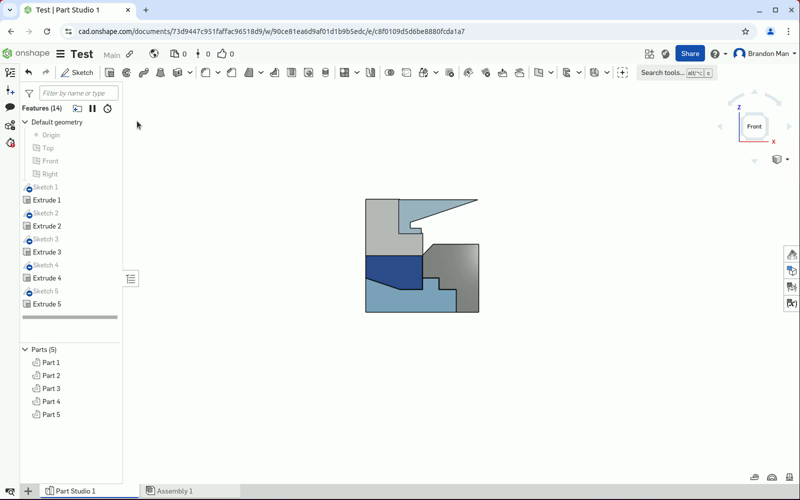
key(shift+h)
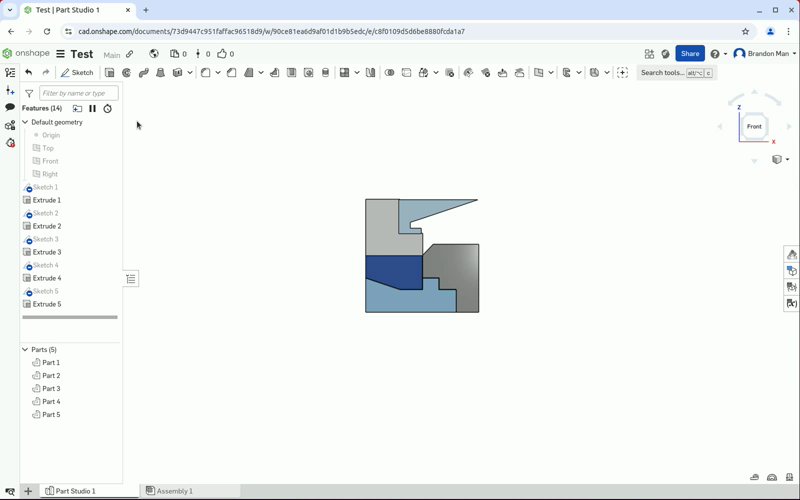
key(shift+h)
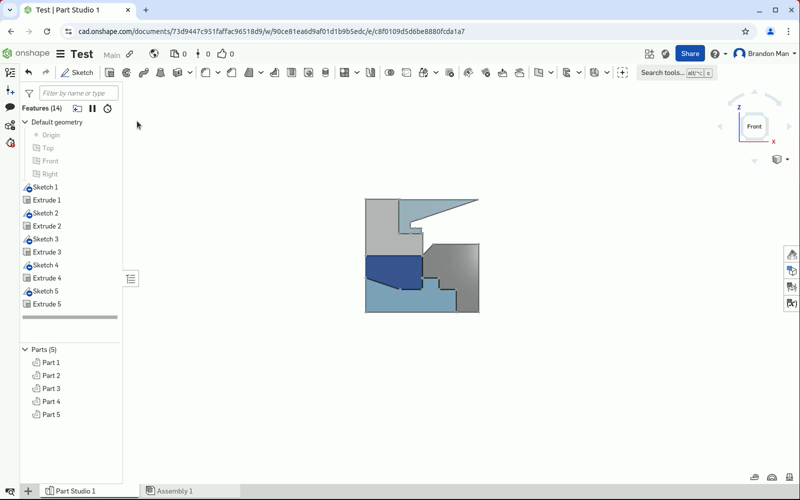
key(shift+7)
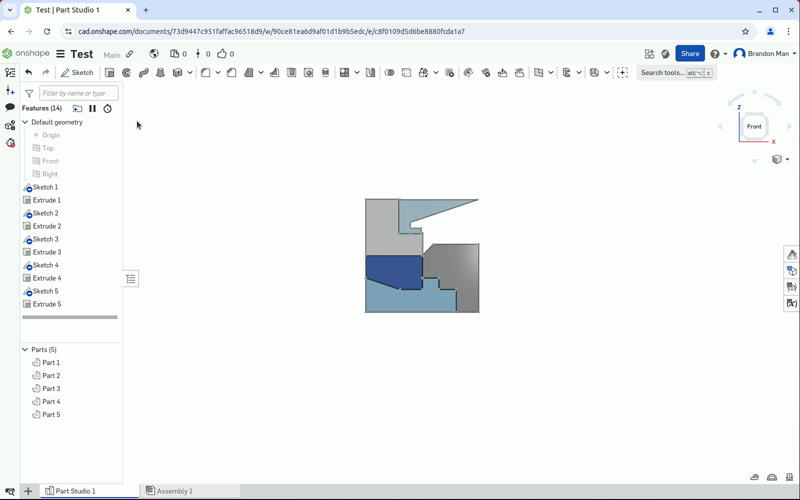
key(left, 2)
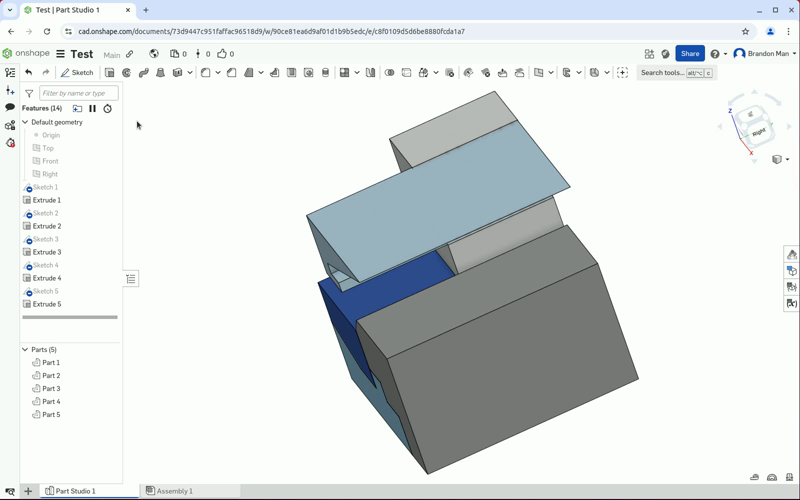
key(down, 2)
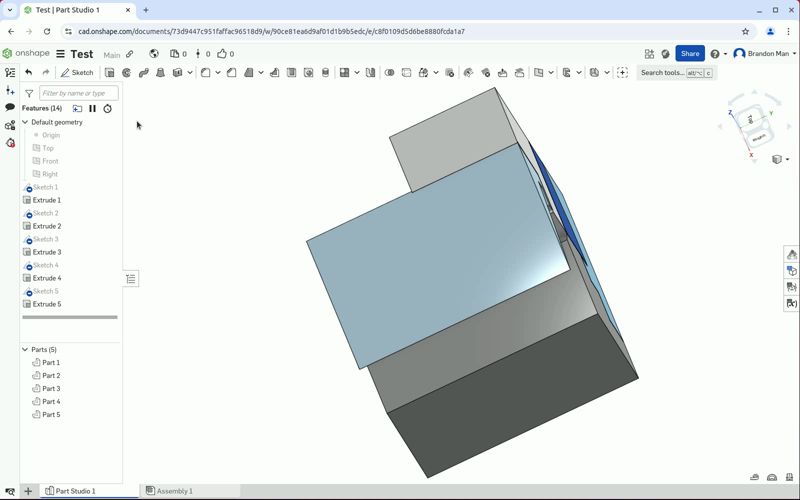
key(up, 2)
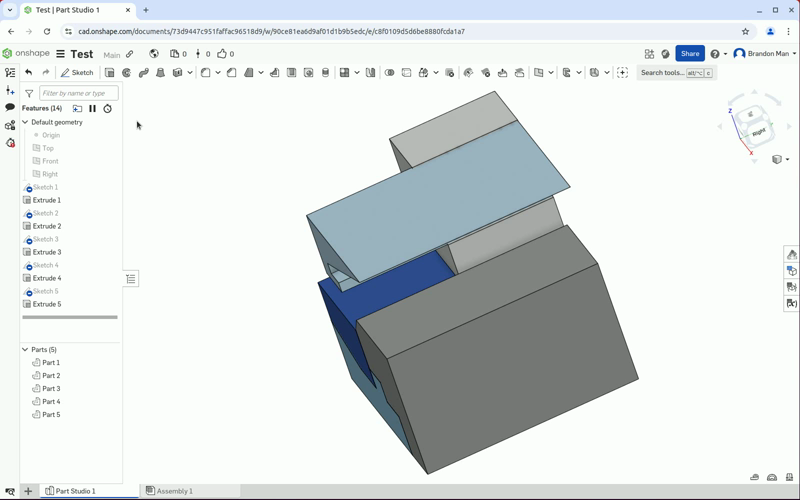
key(right, 2)
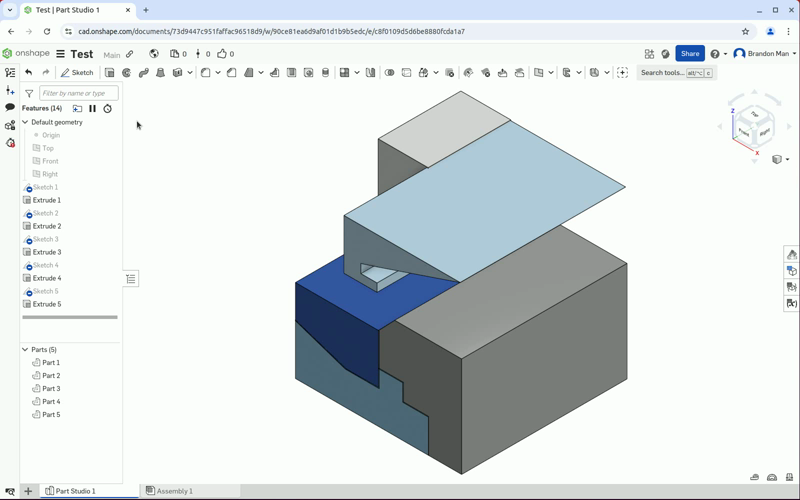
mouse_move(73, 189)
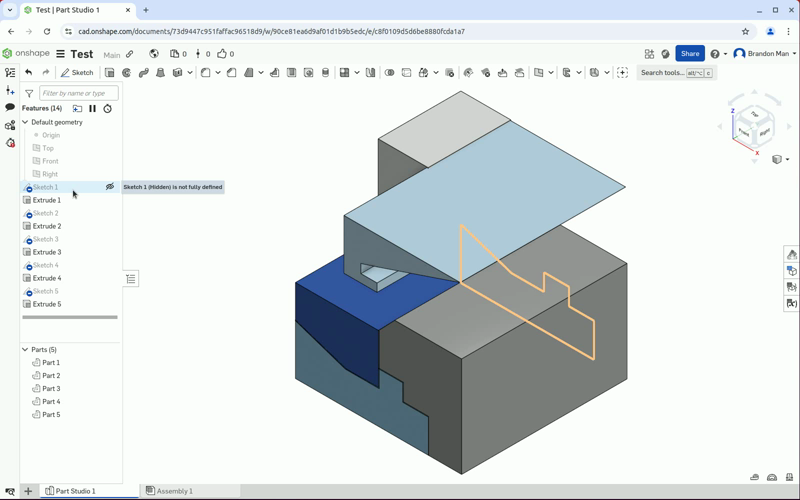
click(73, 189)